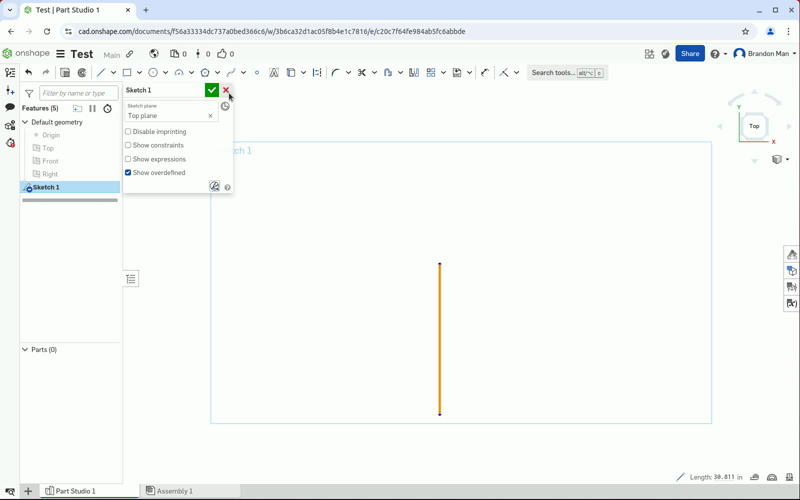
key(shift+h)
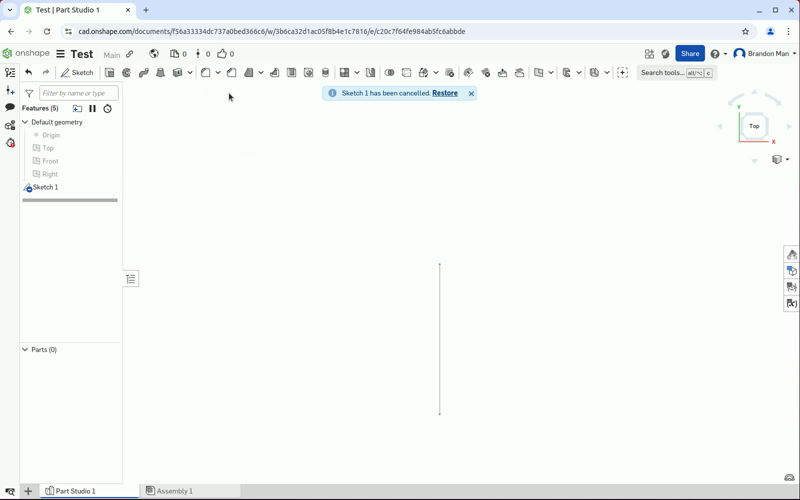
key(shift+s)
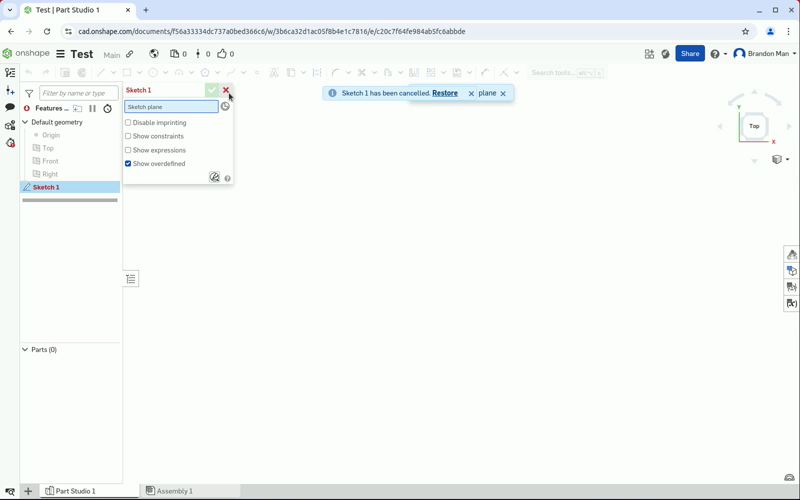
mouse_move(73, 150)
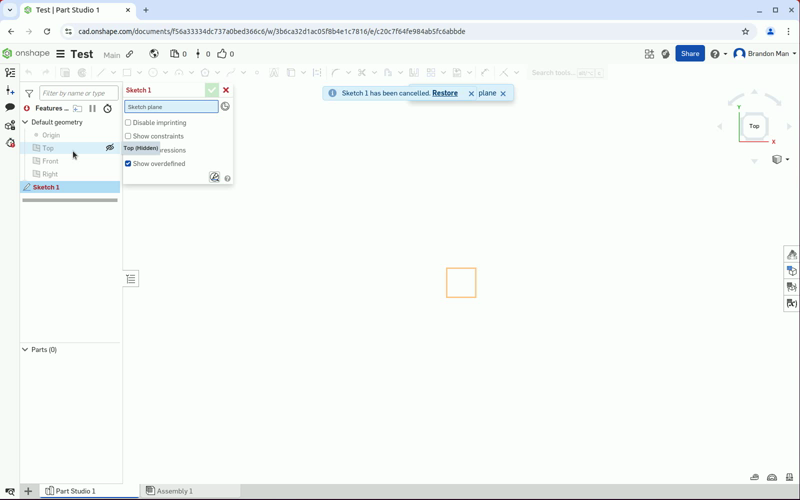
click(73, 150)
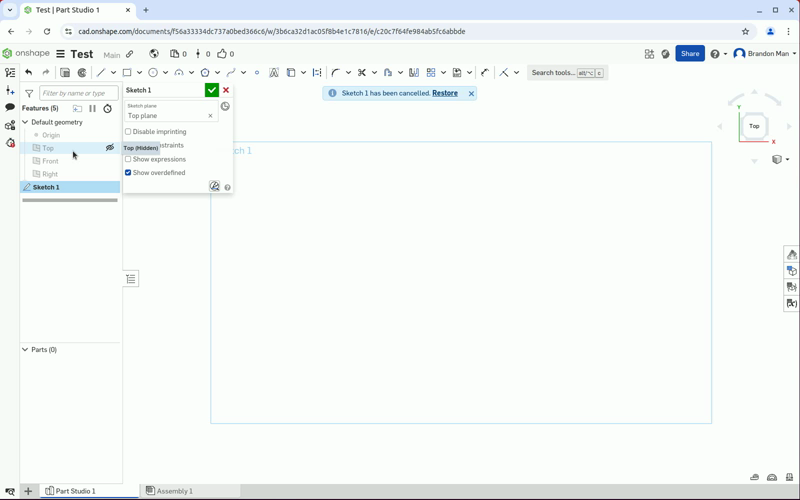
mouse_move(73, 352)
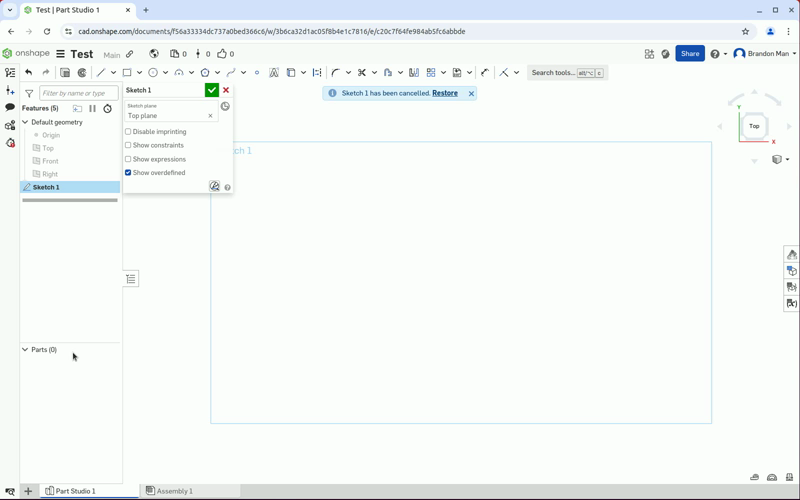
key(y)
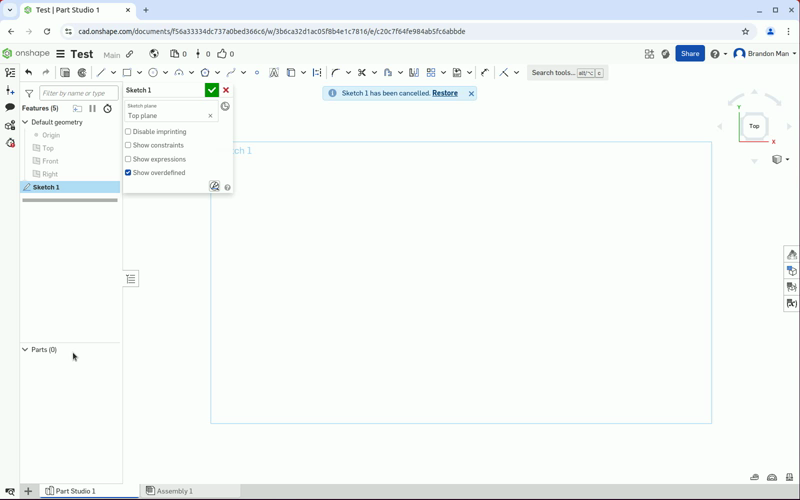
key(c)
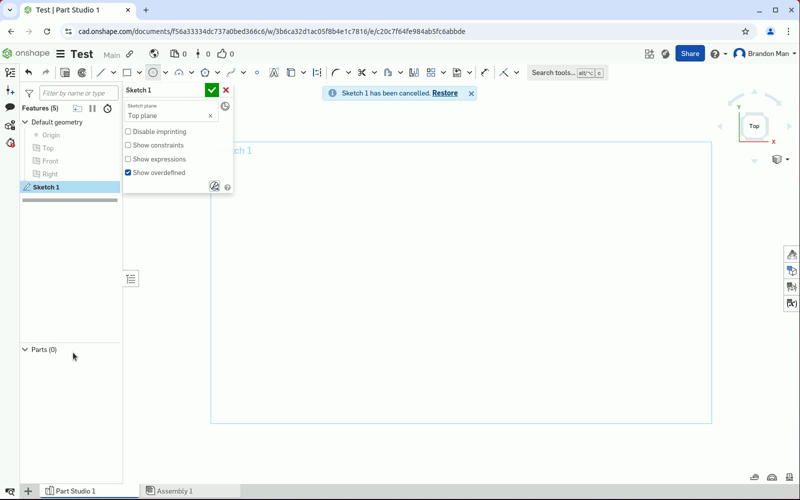
key_down(shift)
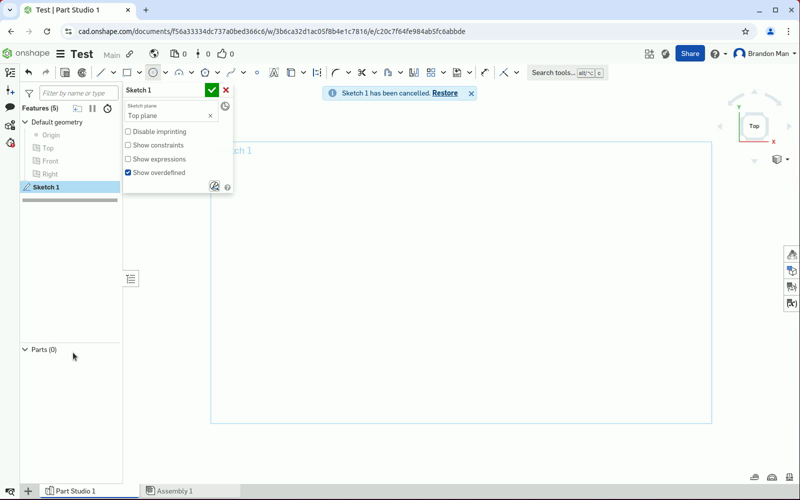
mouse_move(461, 282)
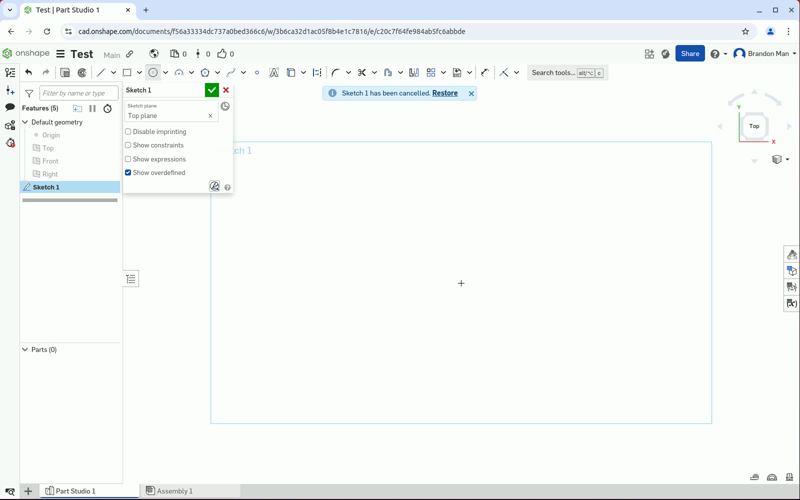
click(461, 282)
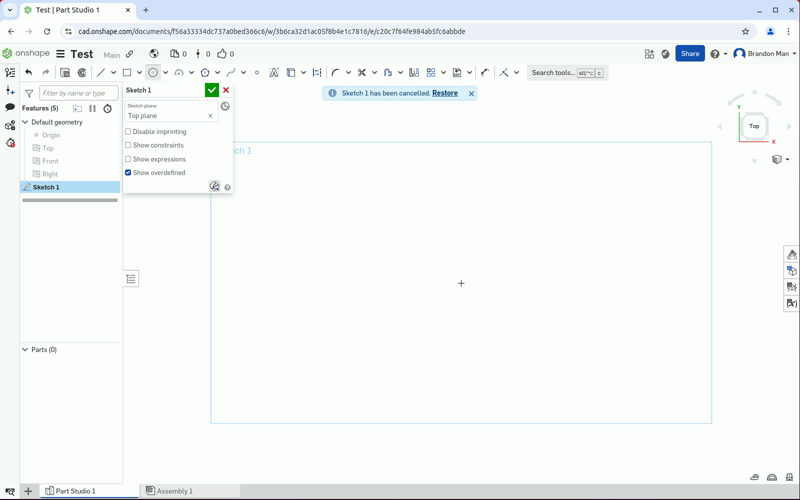
key_up(shift)
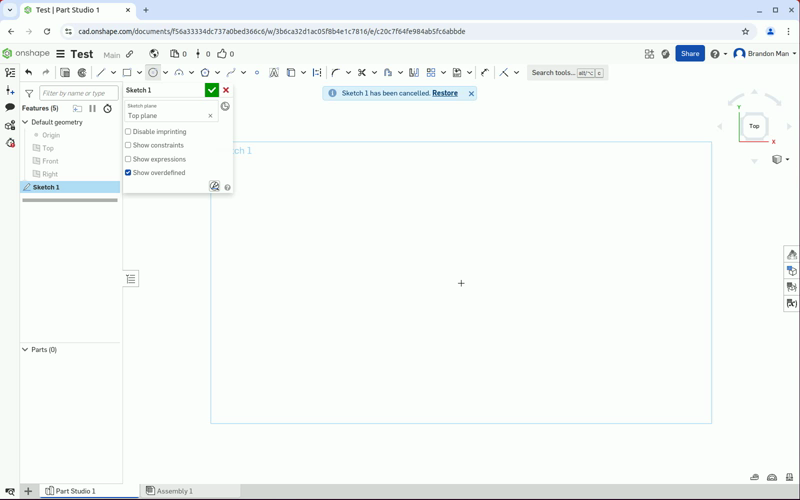
mouse_move(464, 282)
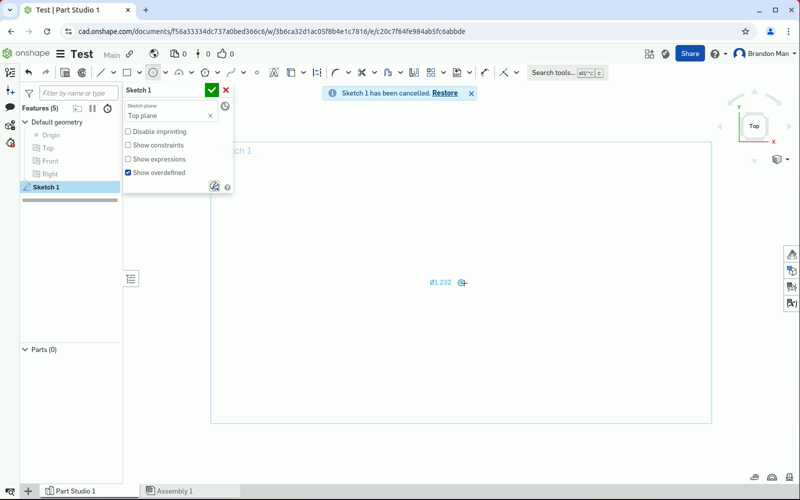
click(464, 282)
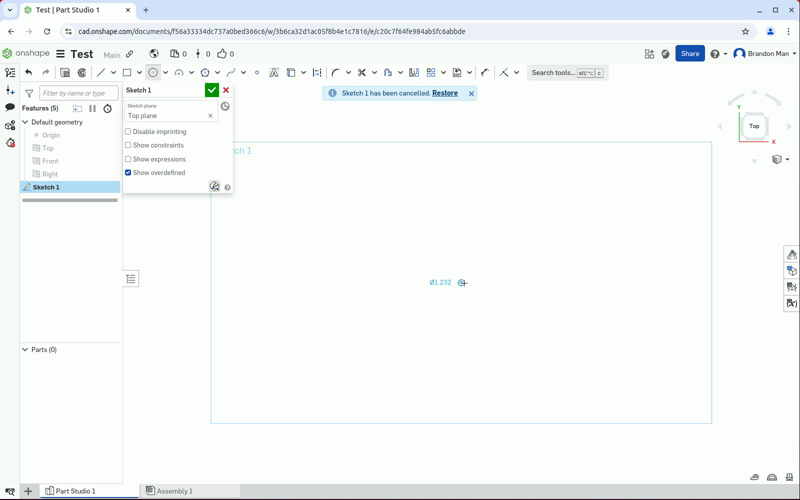
key(esc)
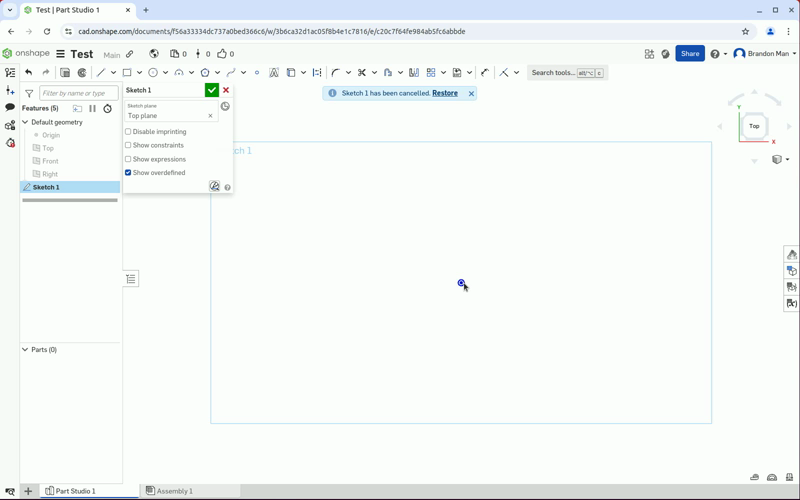
key(c)
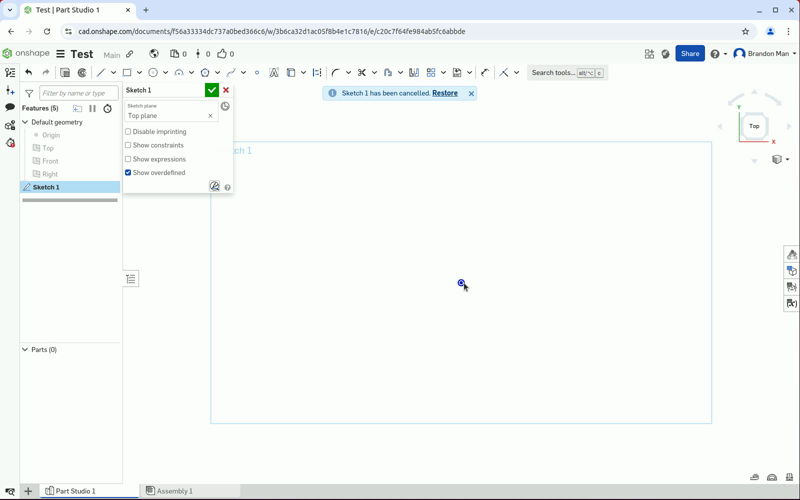
key_down(shift)
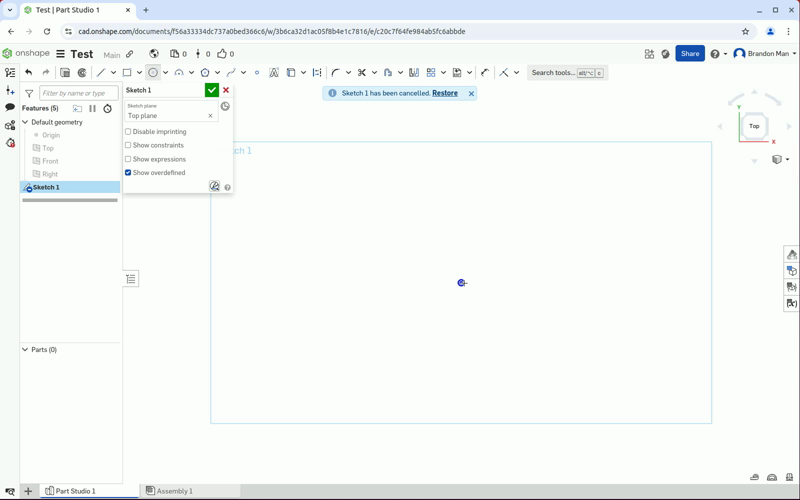
mouse_move(461, 282)
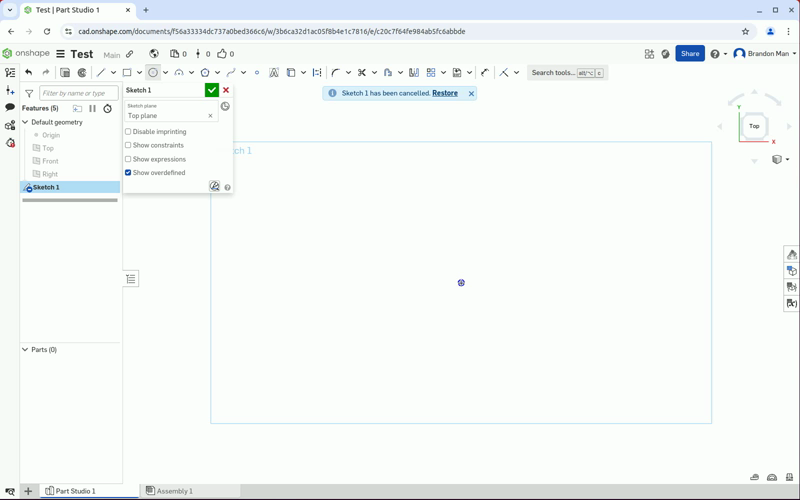
scroll(6)
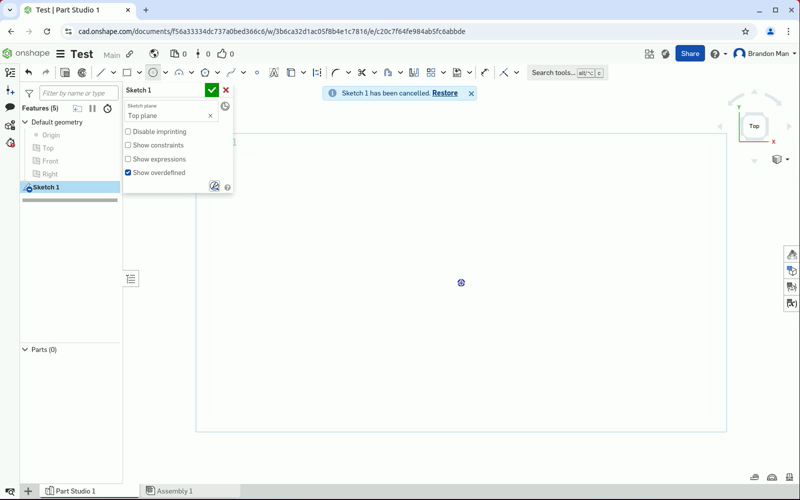
scroll(6)
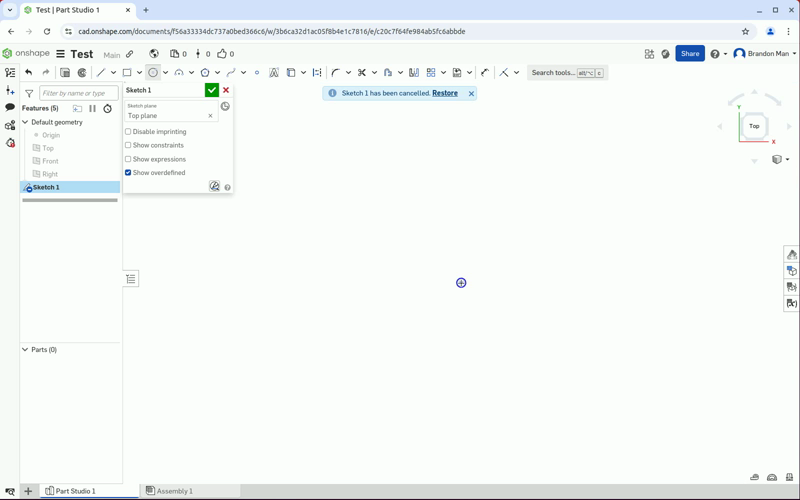
scroll(6)
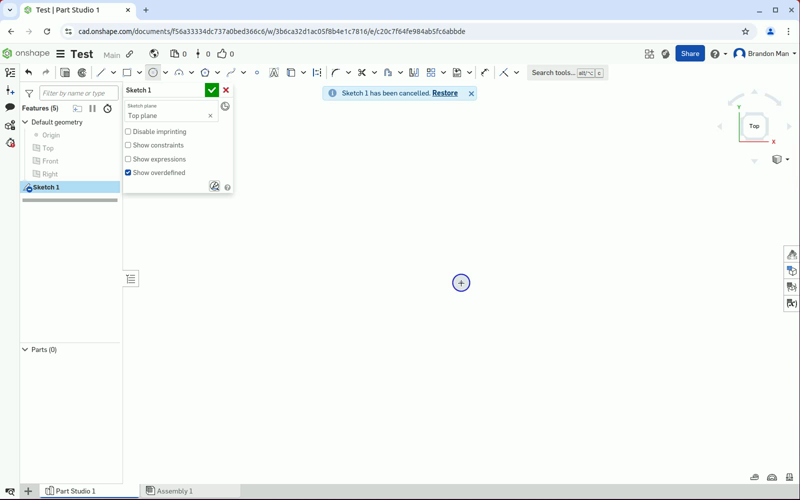
scroll(6)
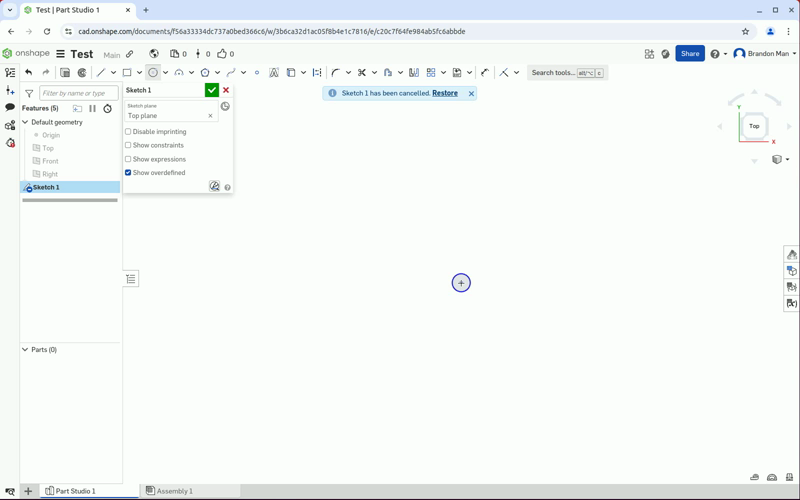
scroll(6)
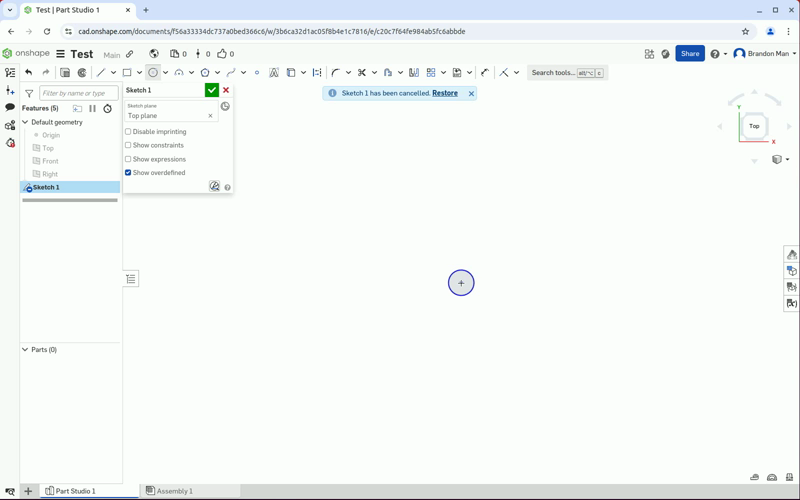
scroll(6)
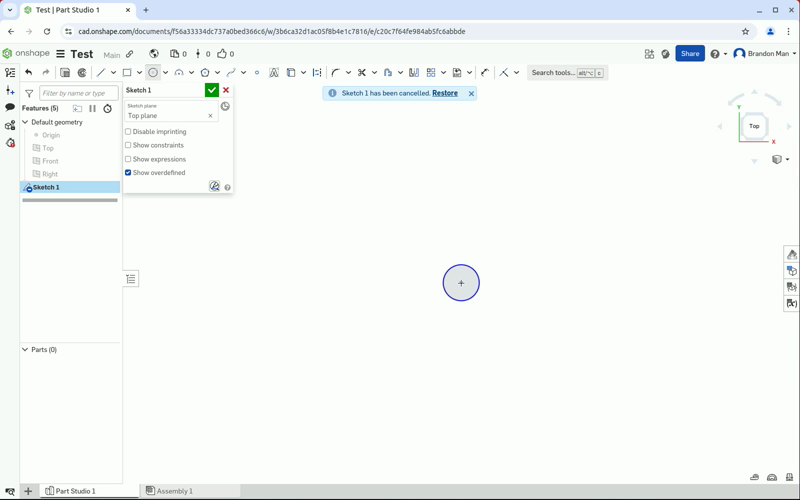
scroll(6)
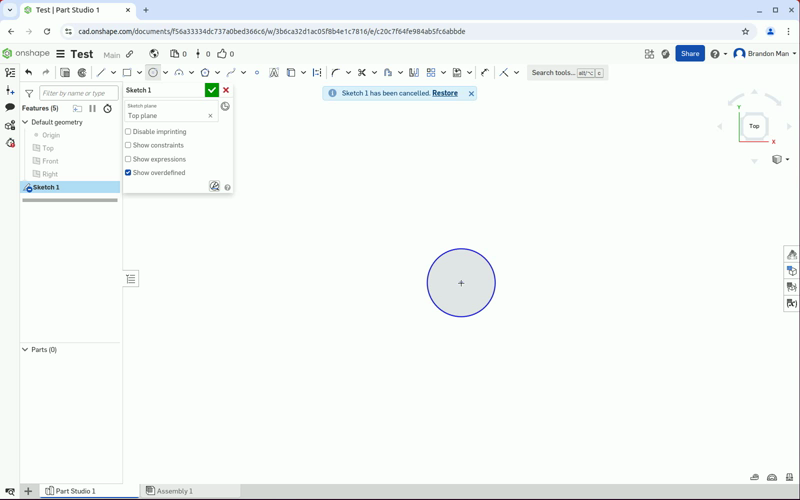
click(461, 282)
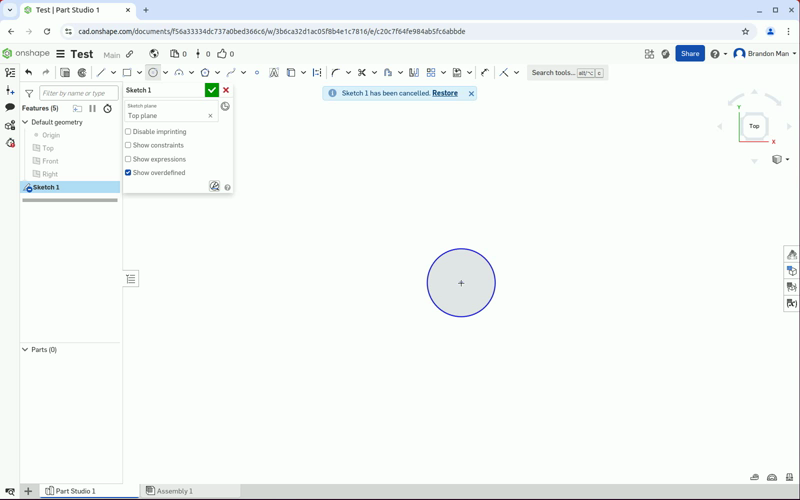
scroll(-6)
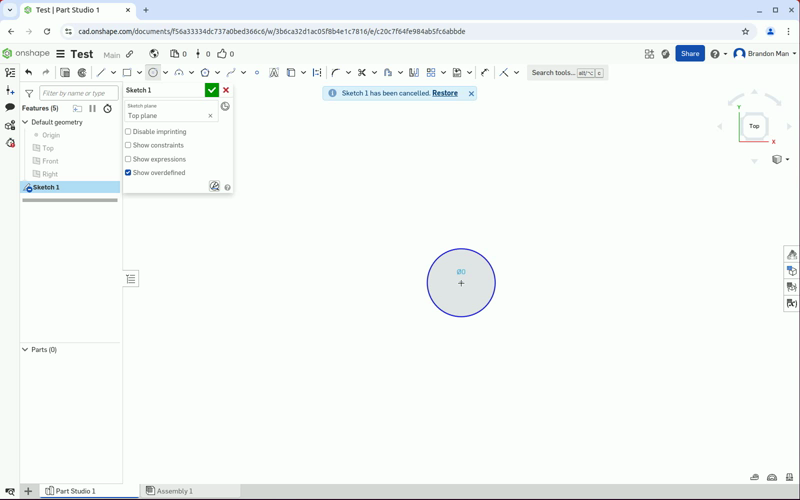
scroll(-6)
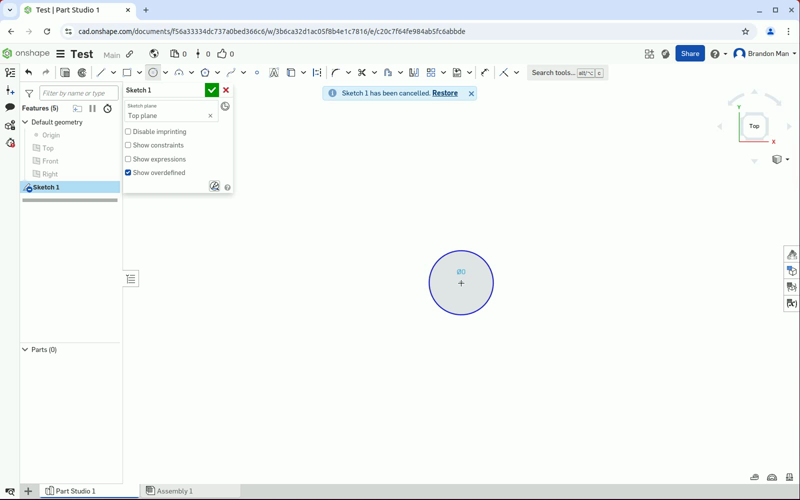
scroll(-6)
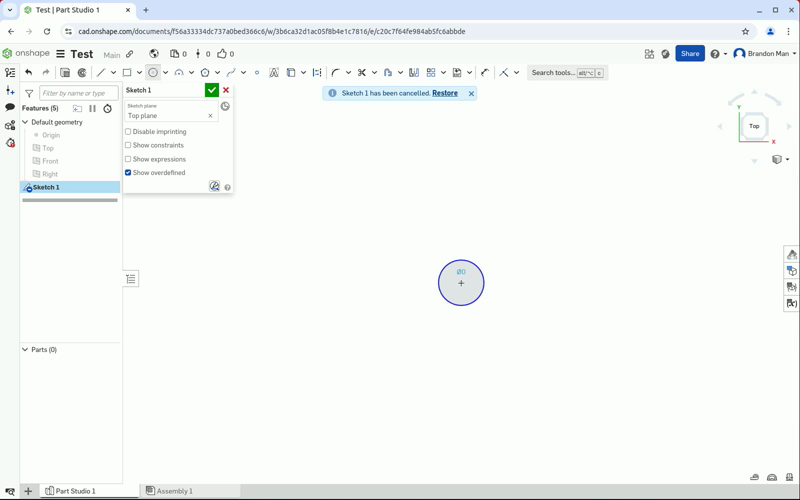
scroll(-6)
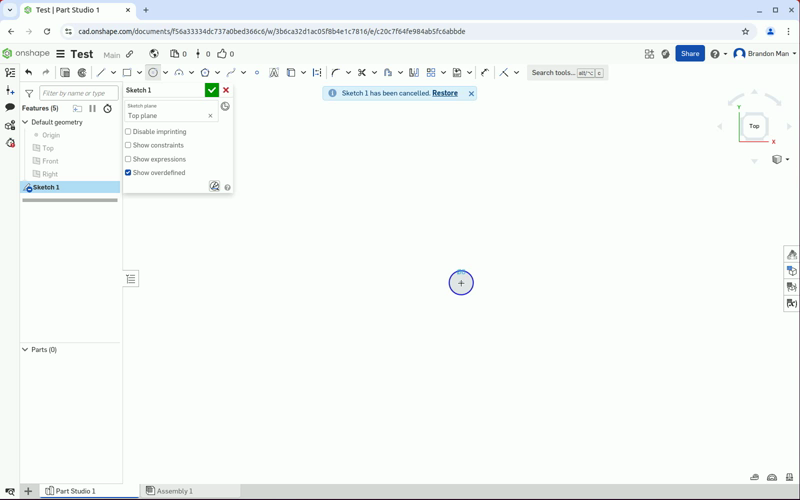
scroll(-6)
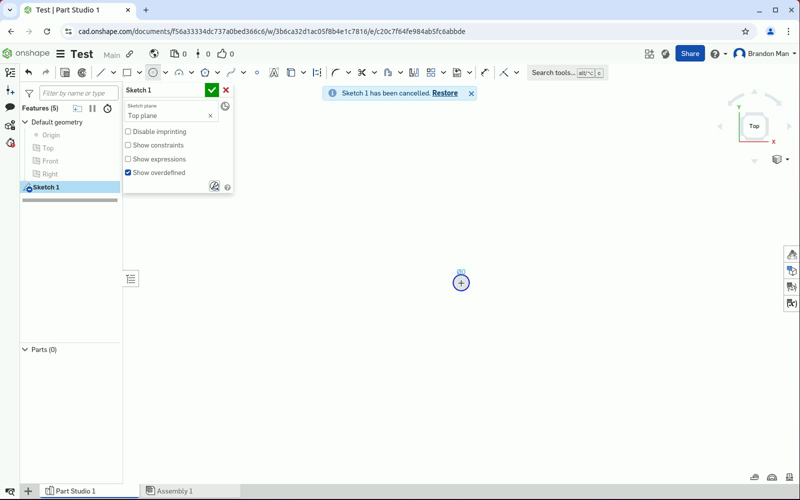
scroll(-6)
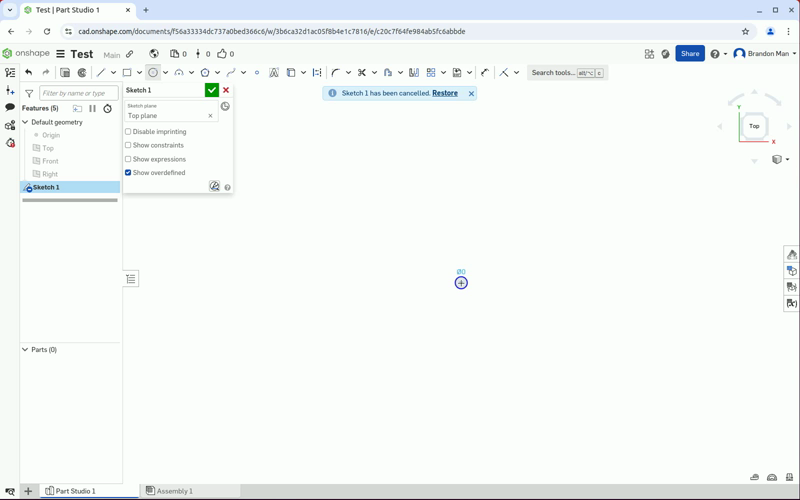
scroll(-6)
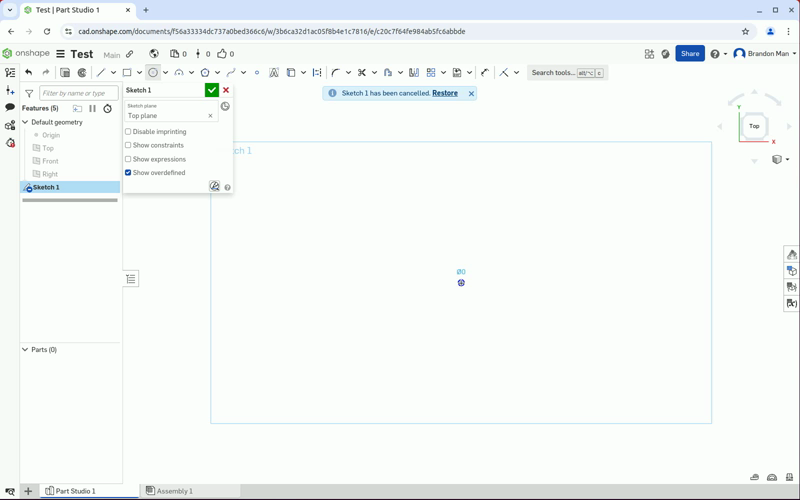
key_up(shift)
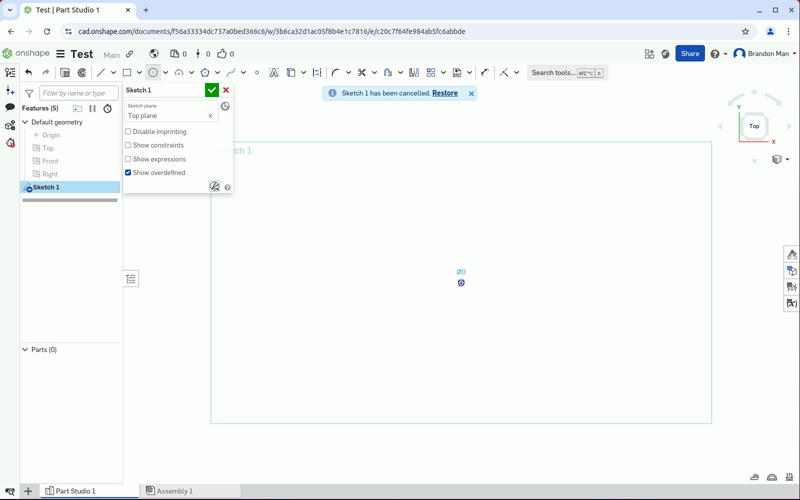
mouse_move(464, 282)
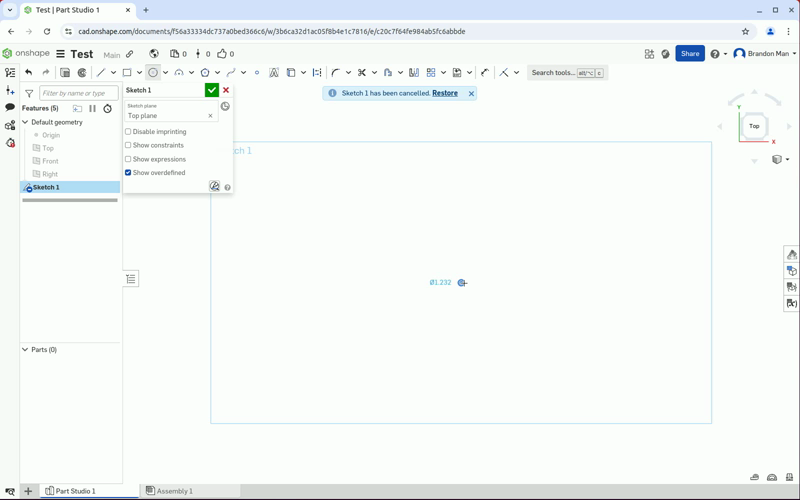
scroll(6)
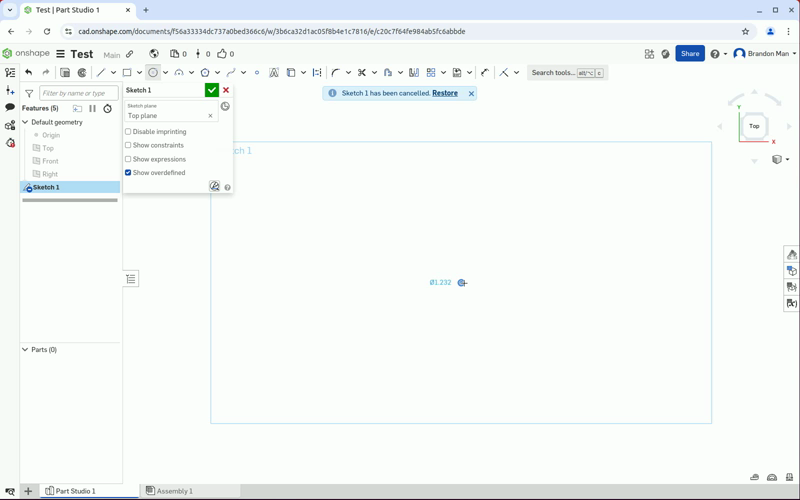
scroll(6)
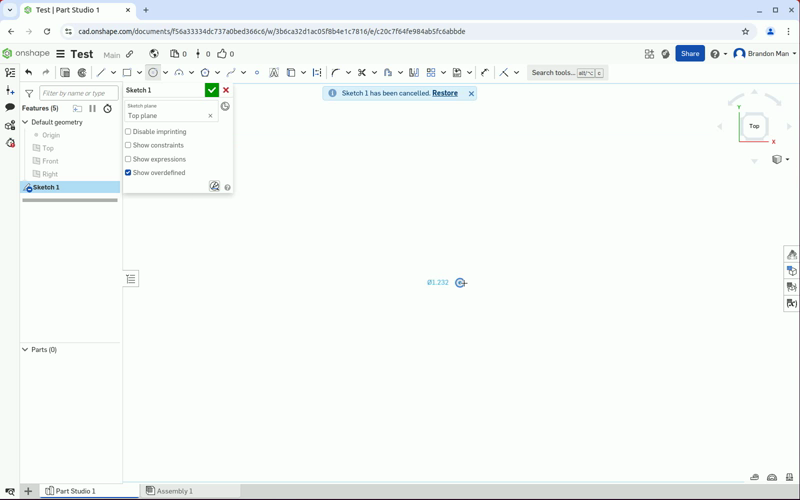
scroll(6)
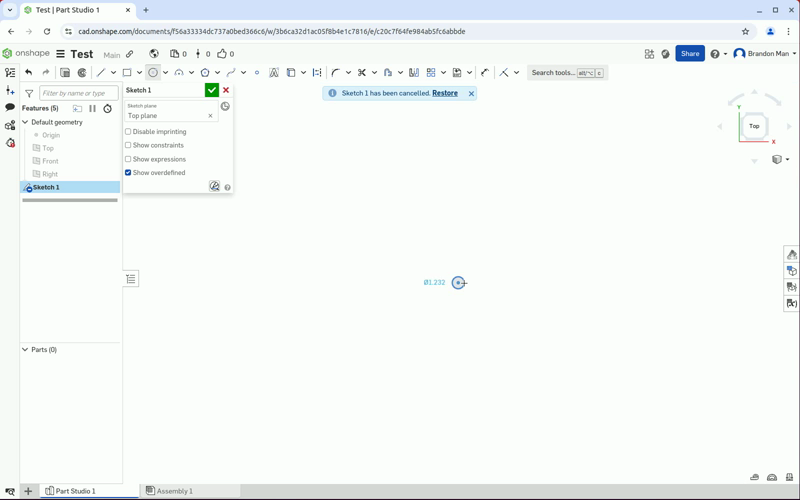
scroll(6)
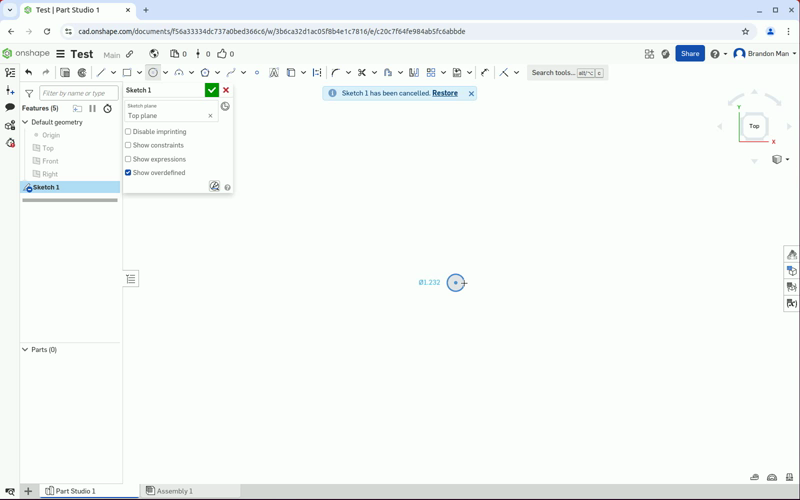
scroll(6)
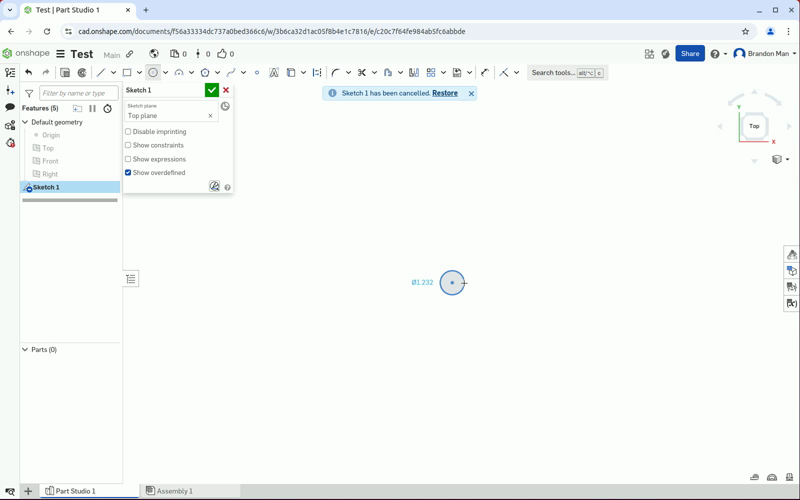
scroll(6)
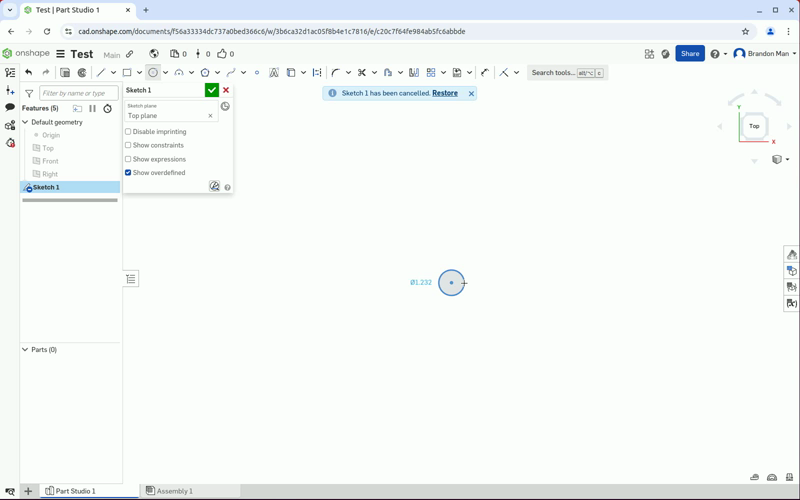
scroll(6)
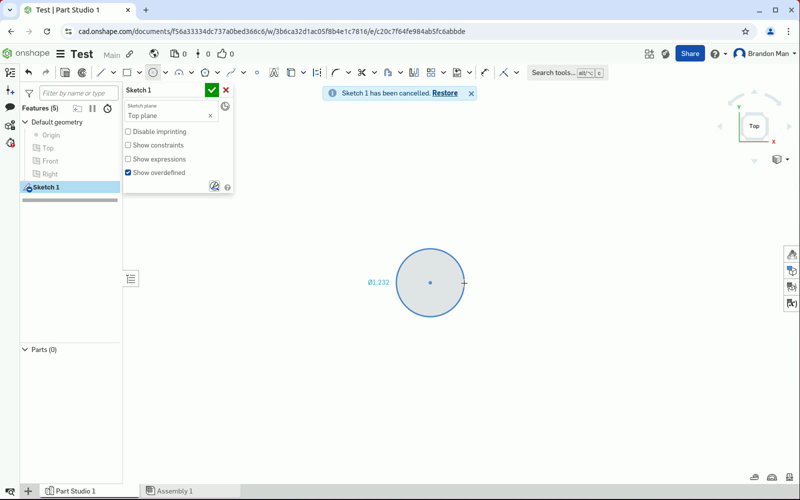
click(464, 282)
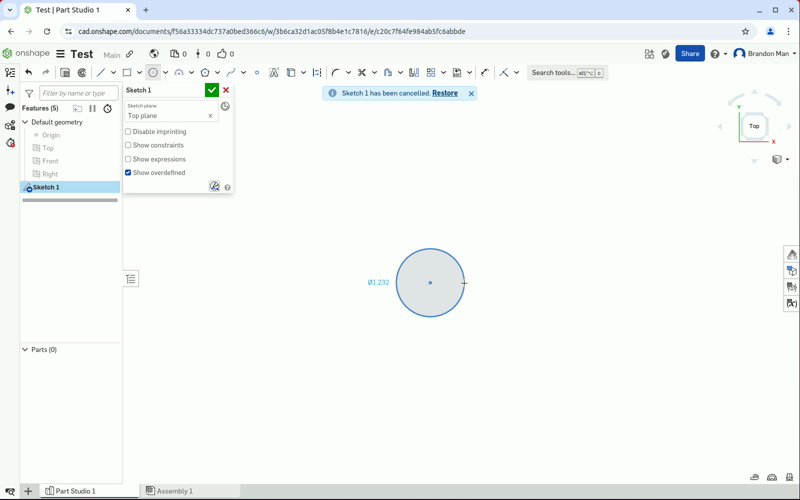
scroll(-6)
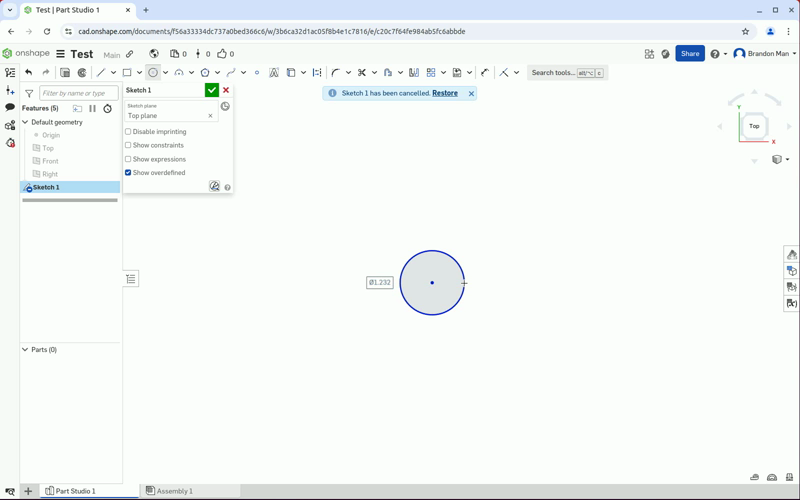
scroll(-6)
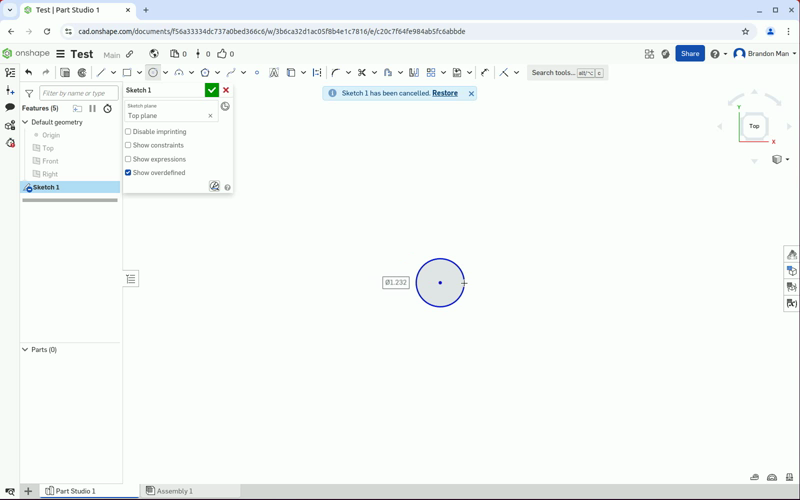
scroll(-6)
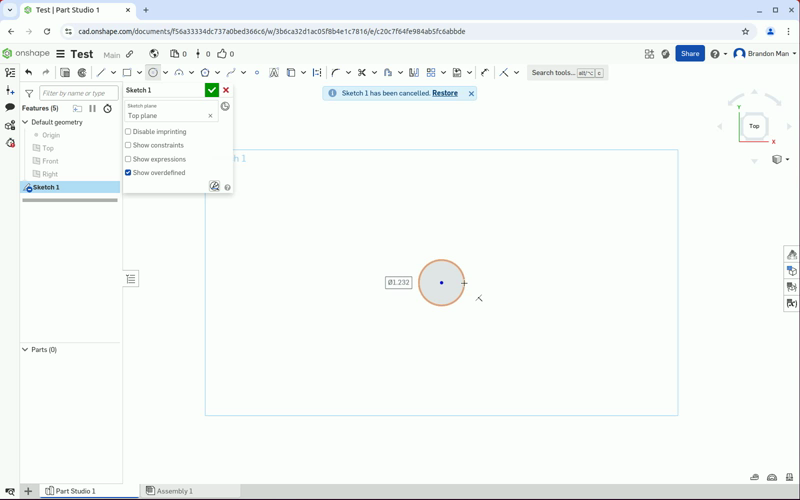
scroll(-6)
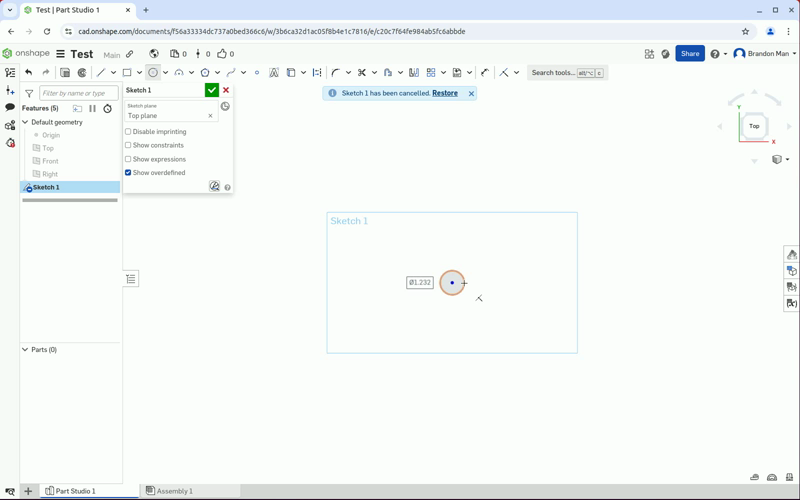
scroll(-6)
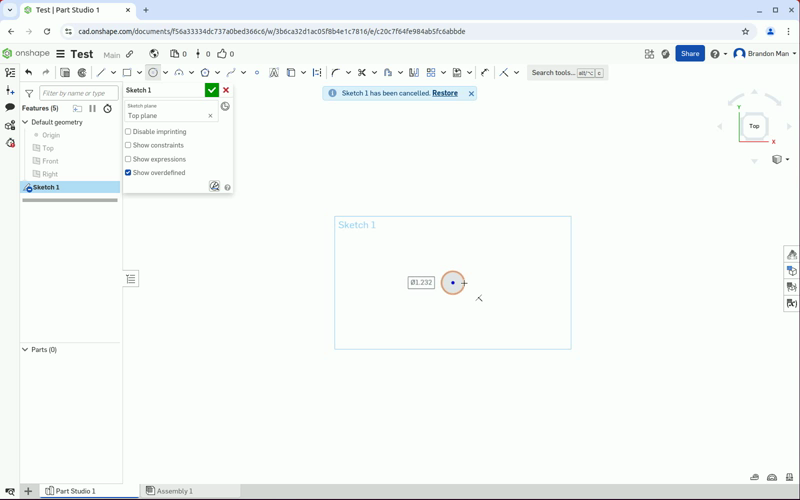
scroll(-6)
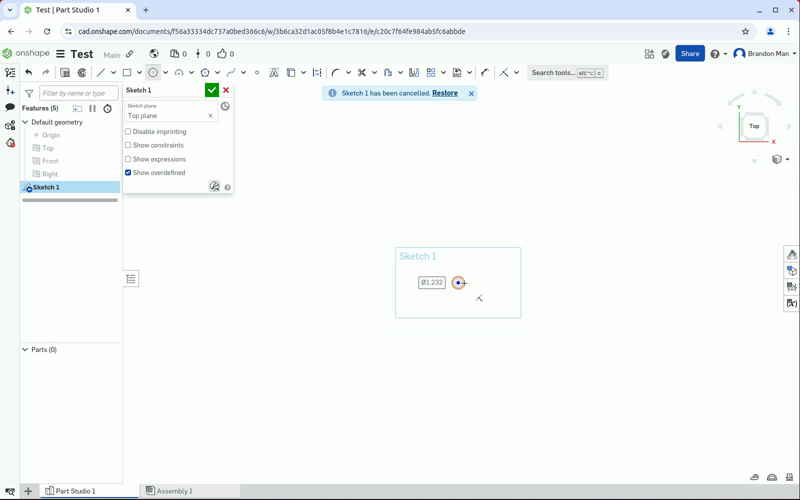
scroll(-6)
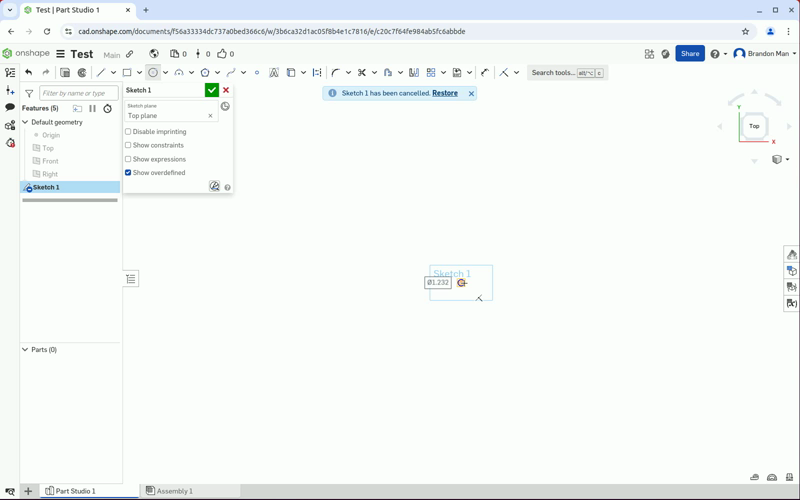
key(esc)
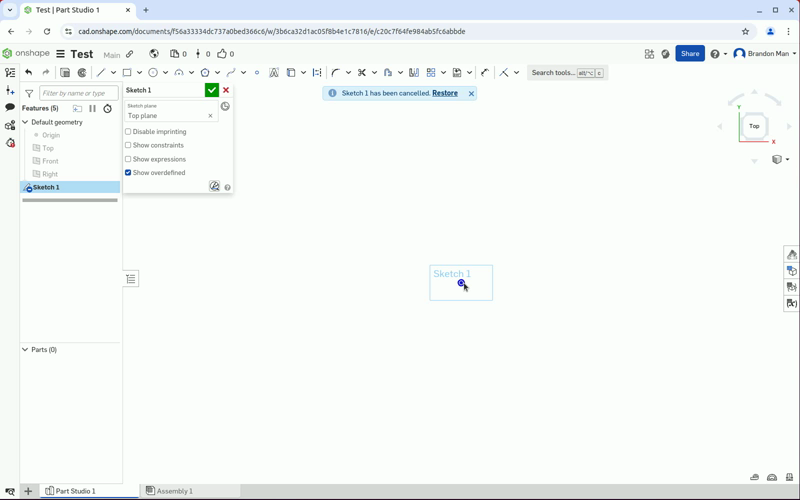
mouse_move(458, 281)
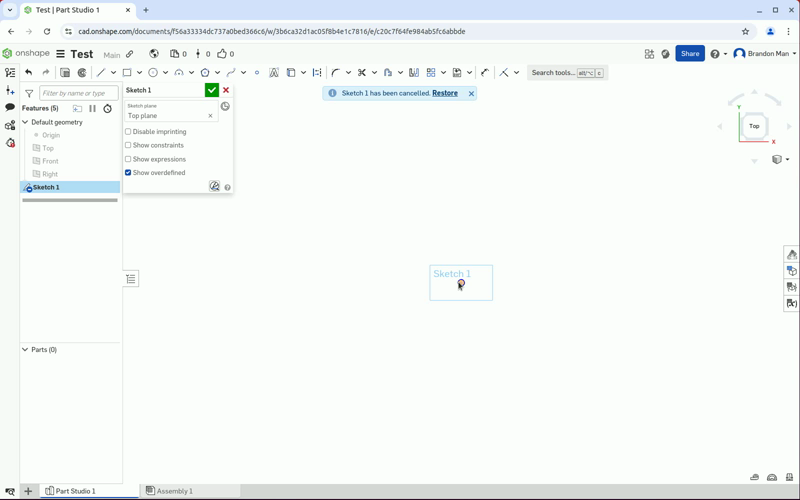
scroll(6)
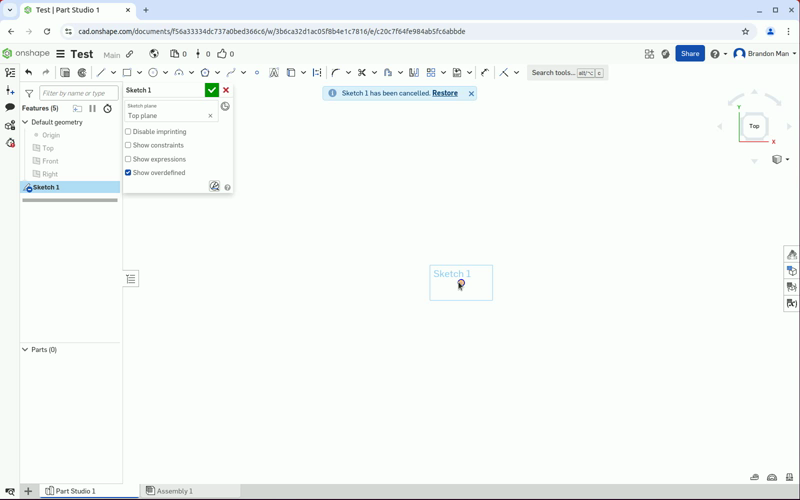
scroll(6)
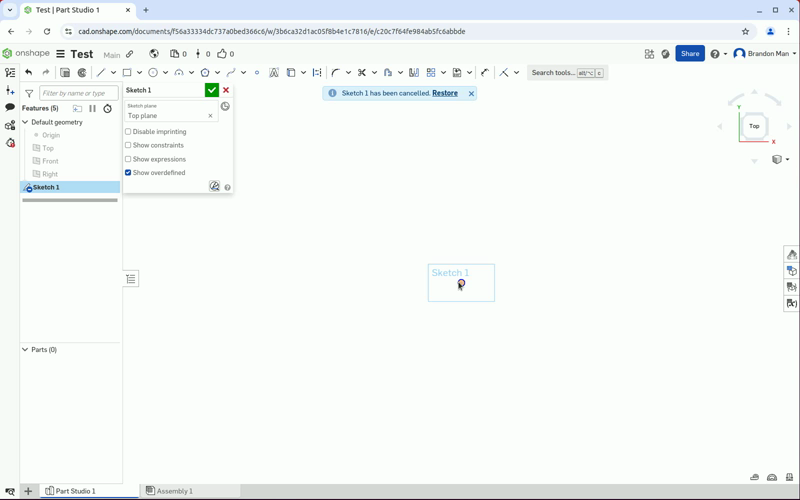
scroll(6)
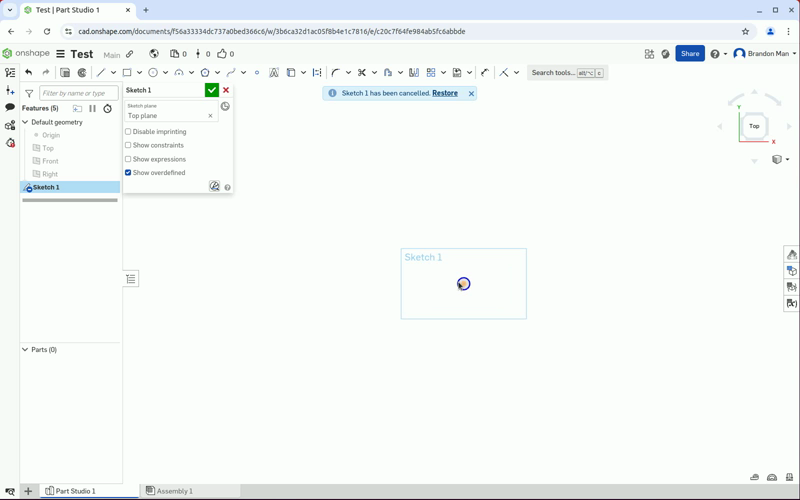
scroll(6)
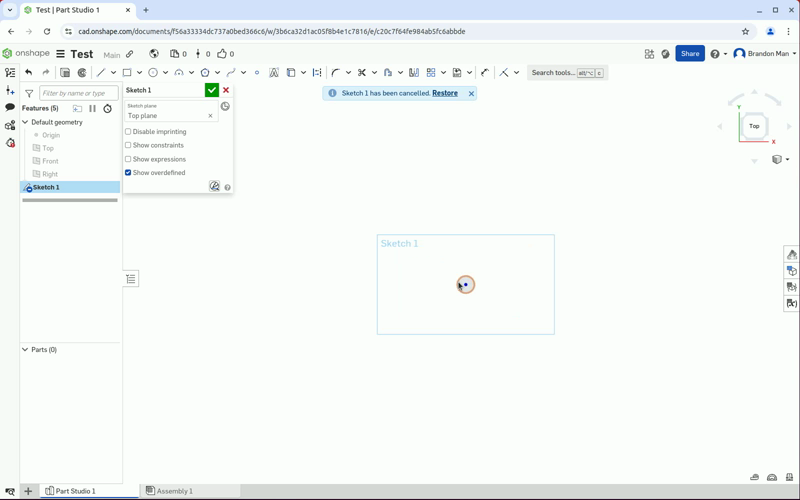
scroll(6)
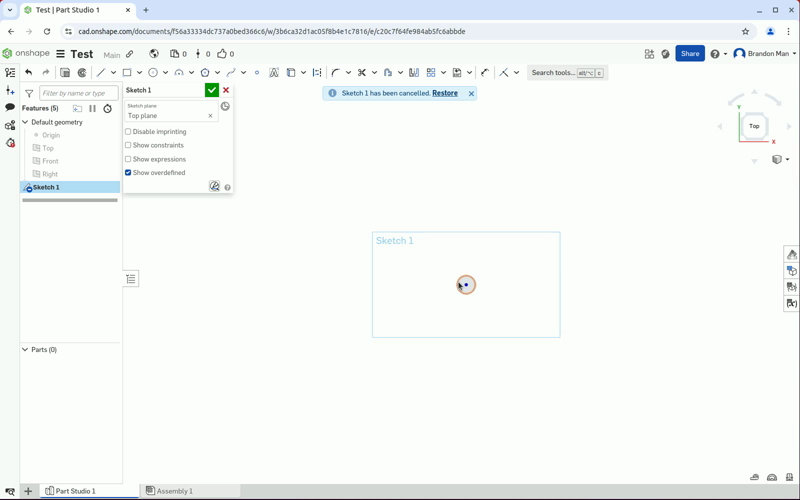
scroll(6)
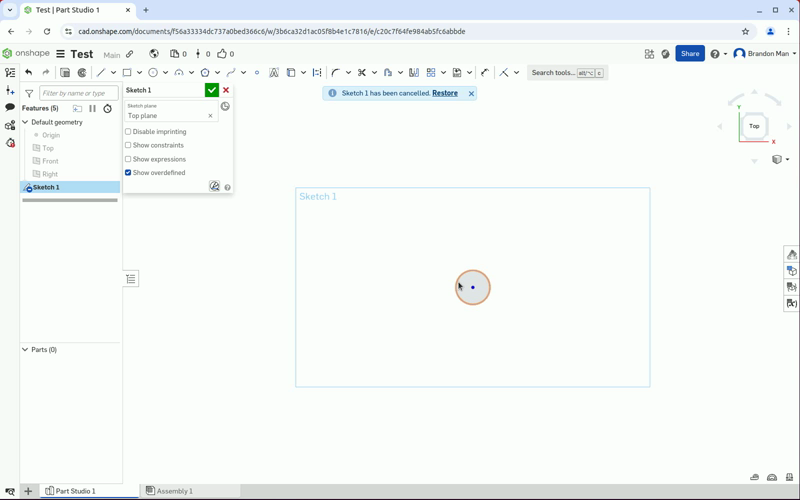
scroll(6)
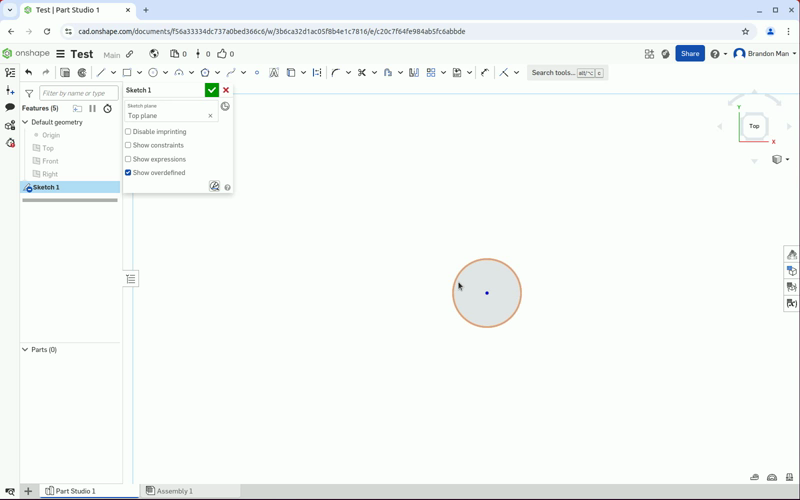
click(458, 281)
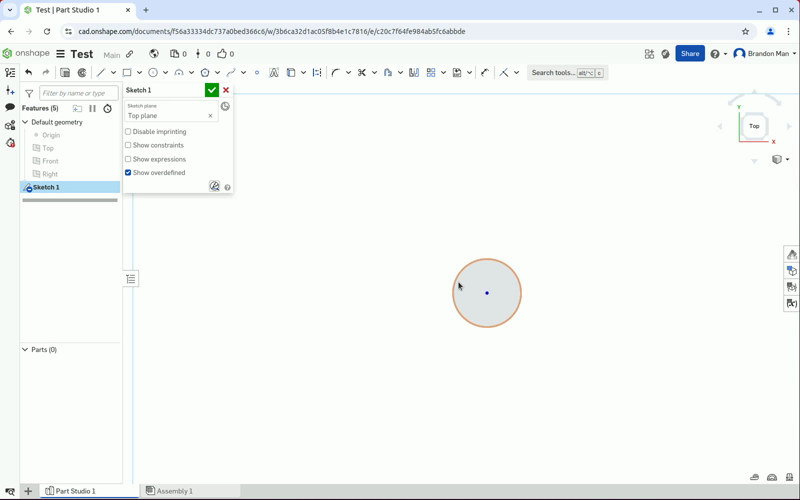
scroll(-6)
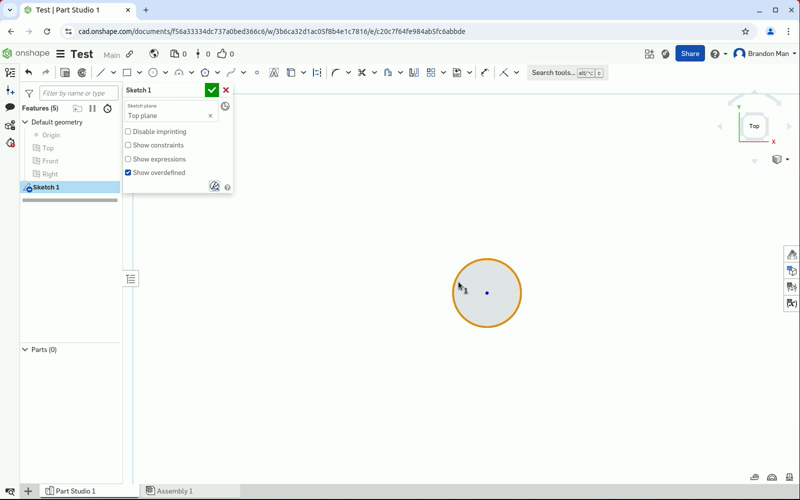
scroll(-6)
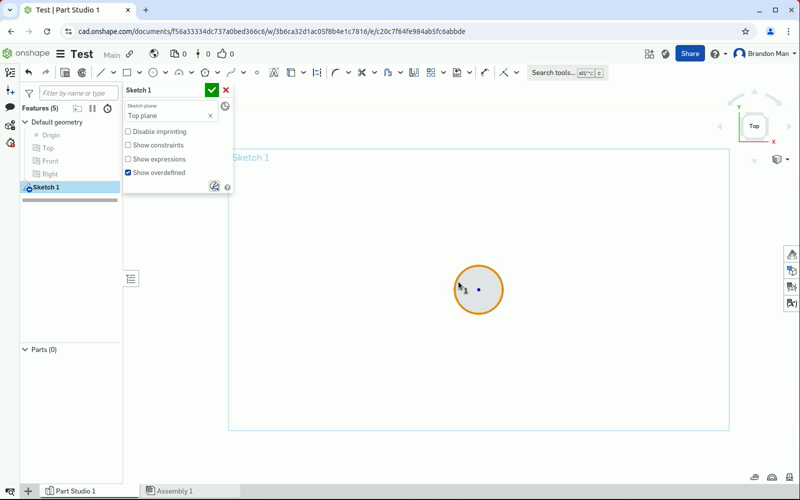
scroll(-6)
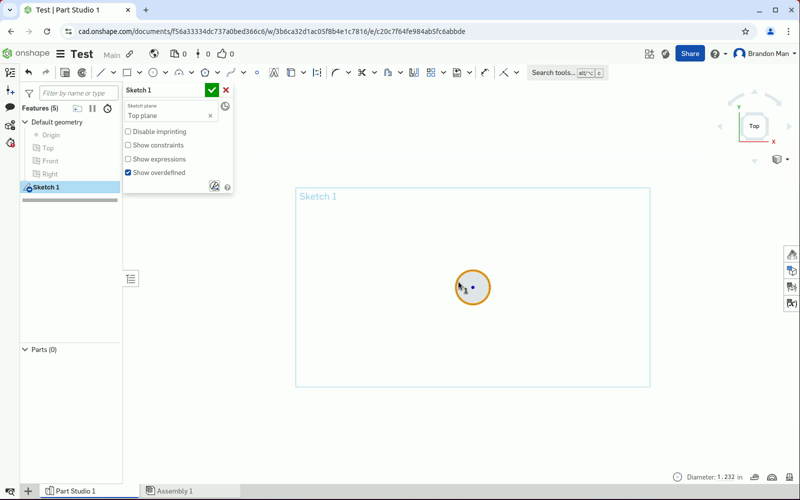
scroll(-6)
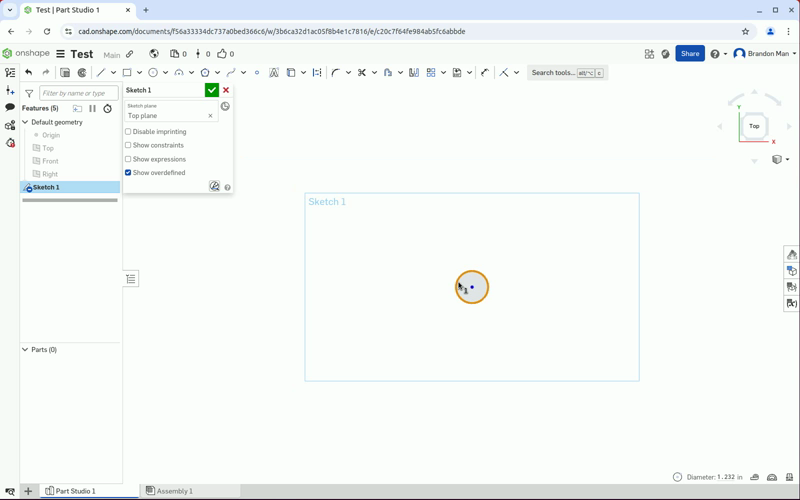
scroll(-6)
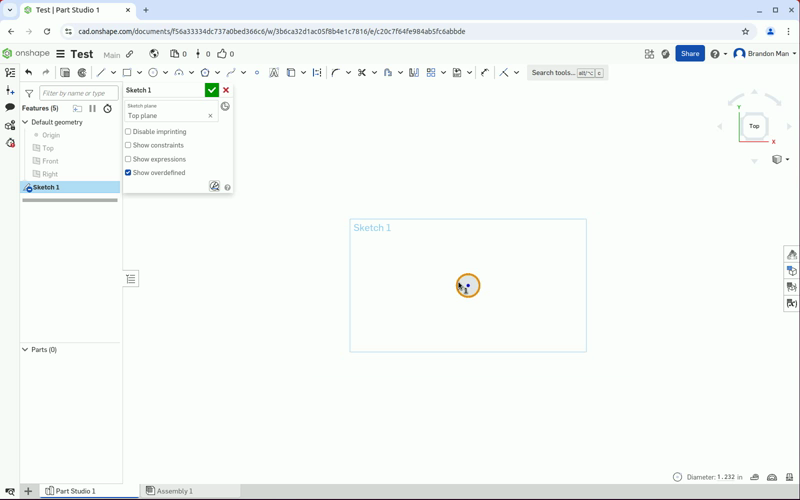
scroll(-6)
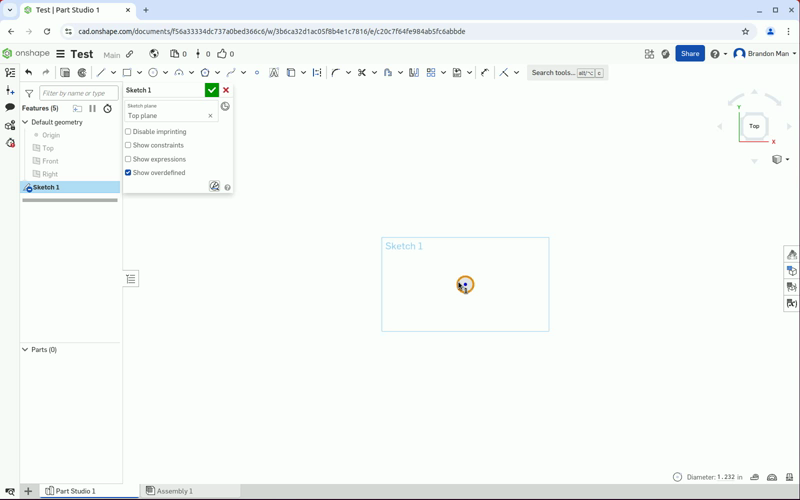
scroll(-6)
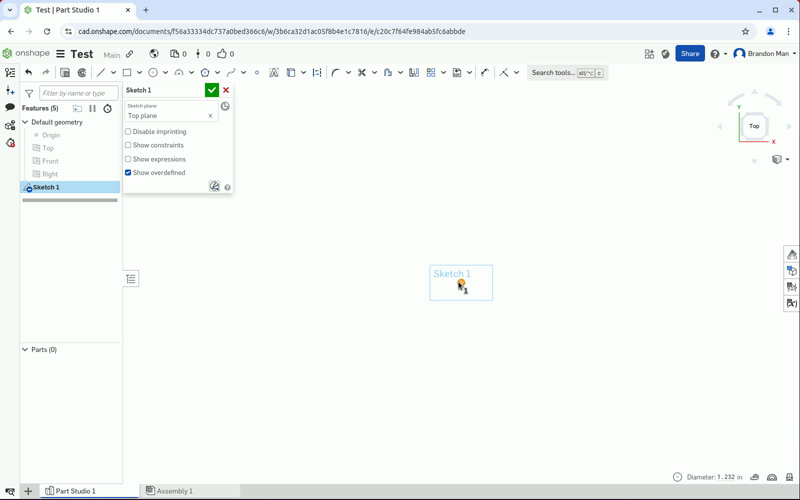
mouse_move(73, 352)
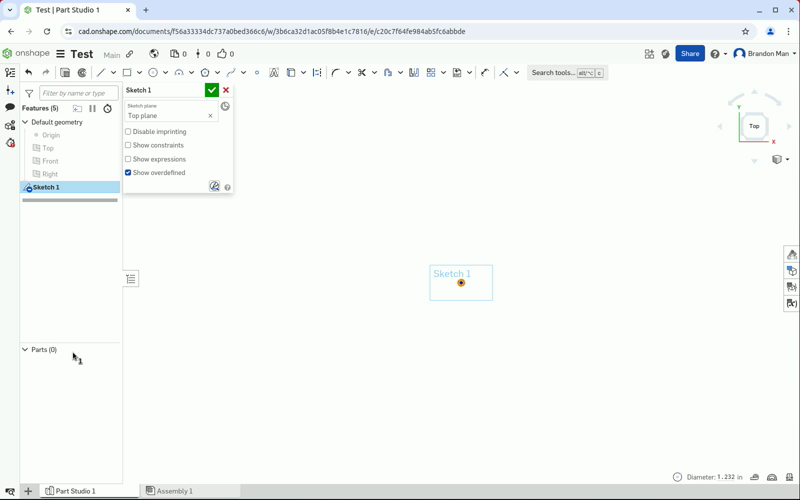
key(shift+y)
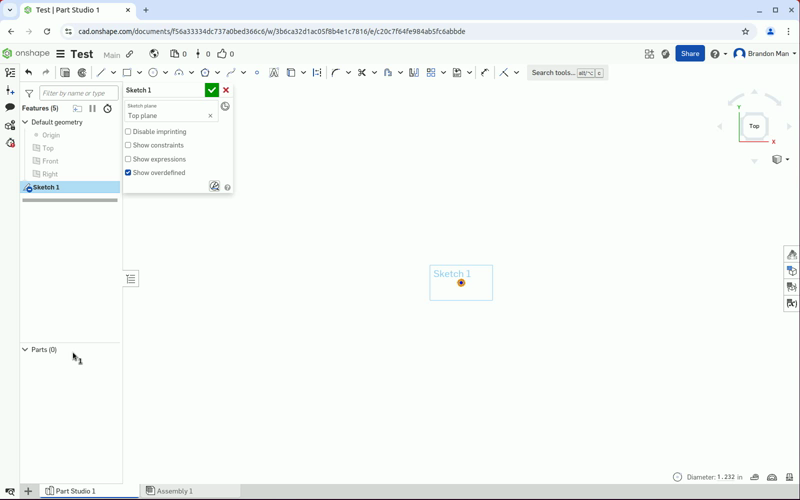
key(shift+e)
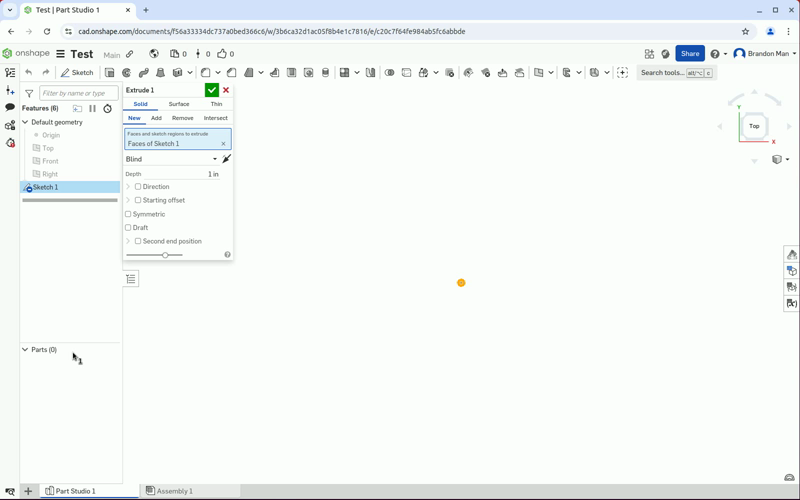
mouse_move(143, 106)
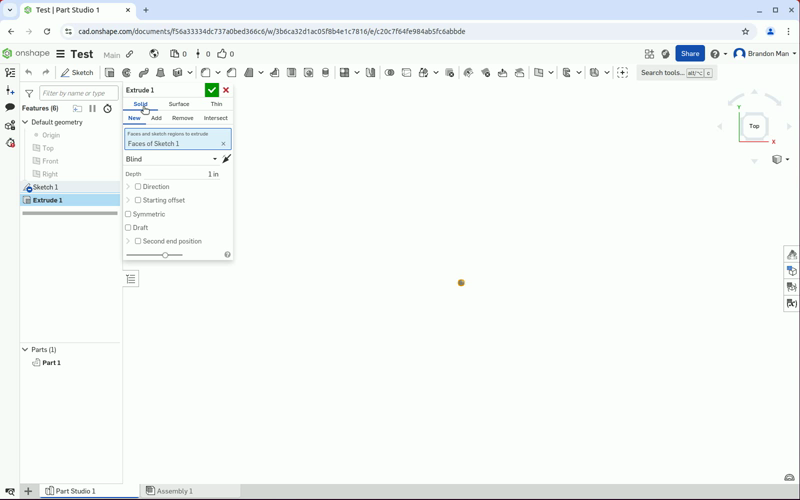
click(143, 106)
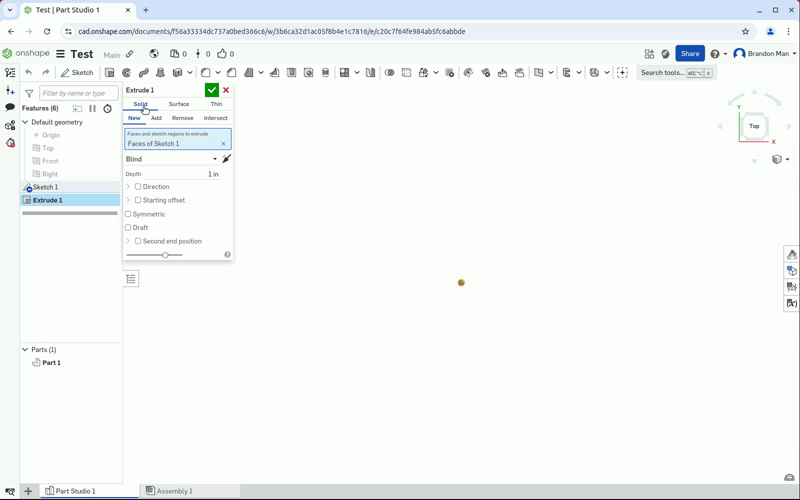
mouse_move(137, 120)
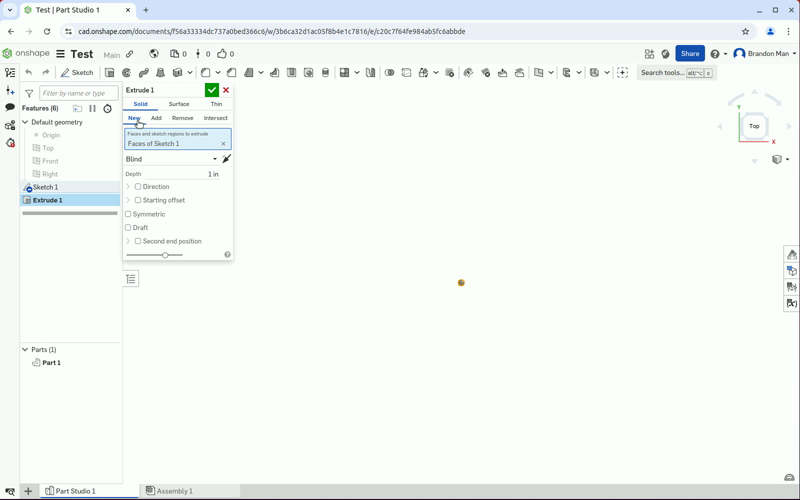
click(137, 120)
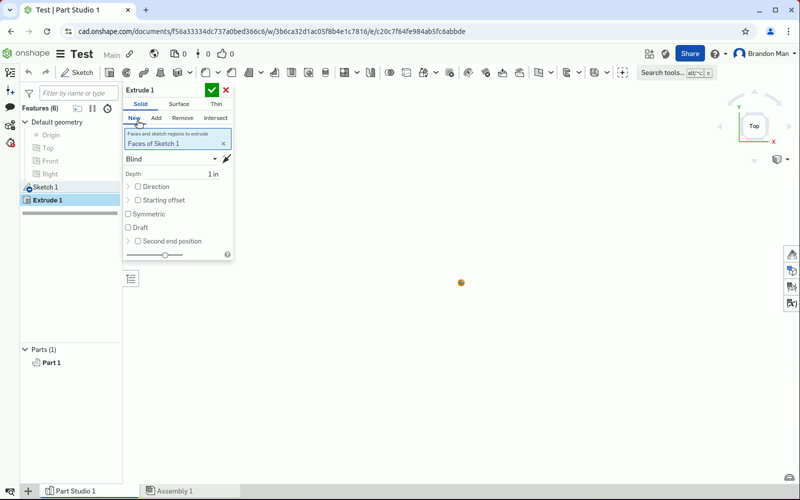
key(tab, 4)
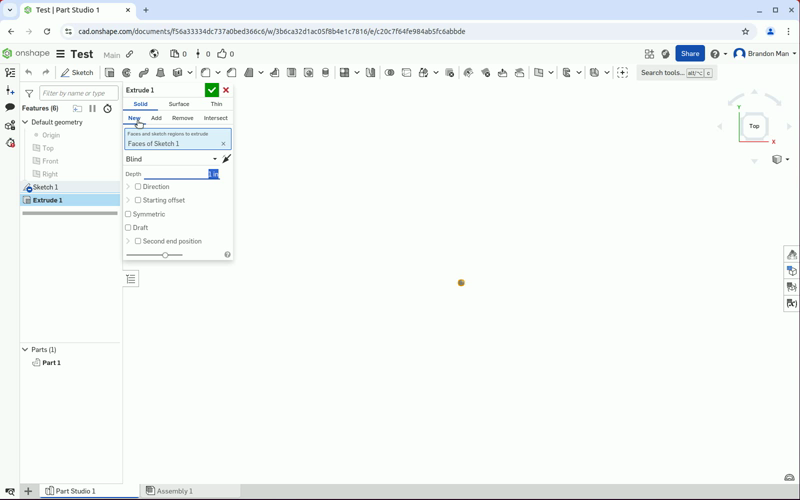
text(11.554)
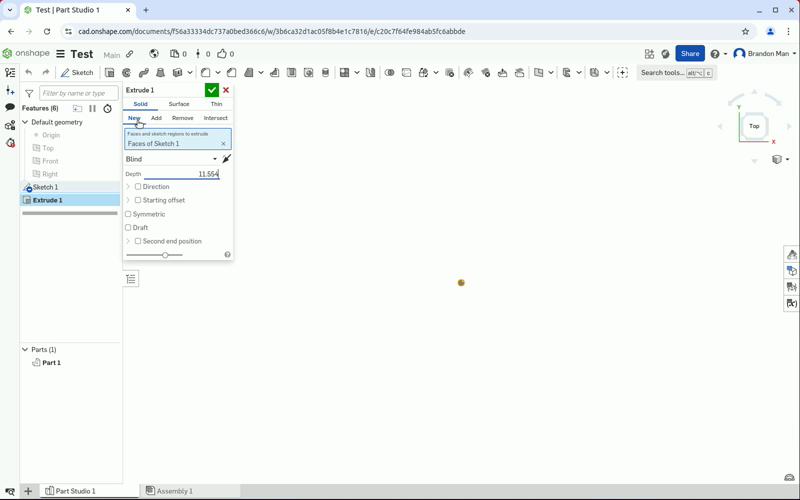
key(enter)
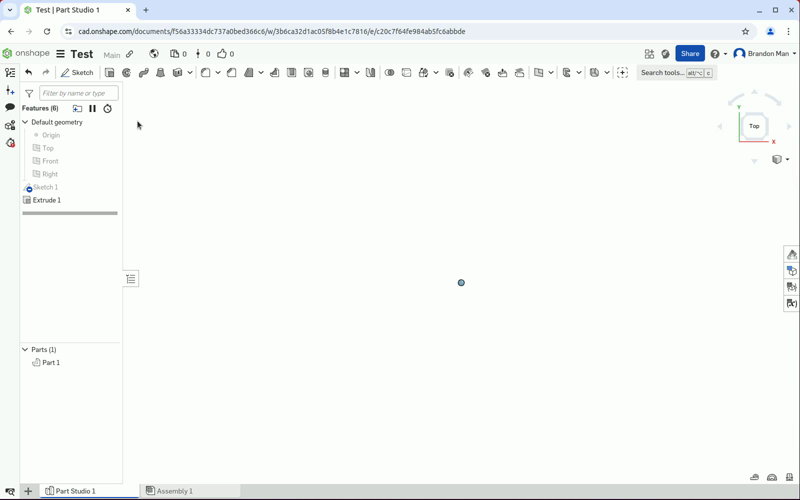
key(shift+h)
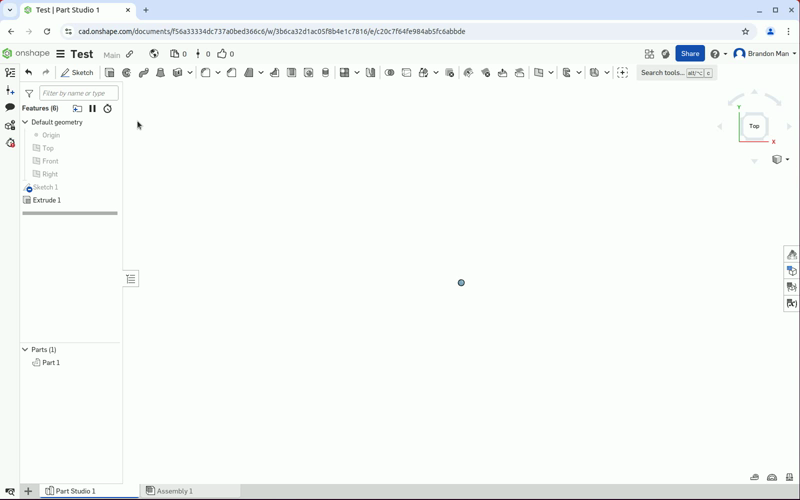
key(shift+h)
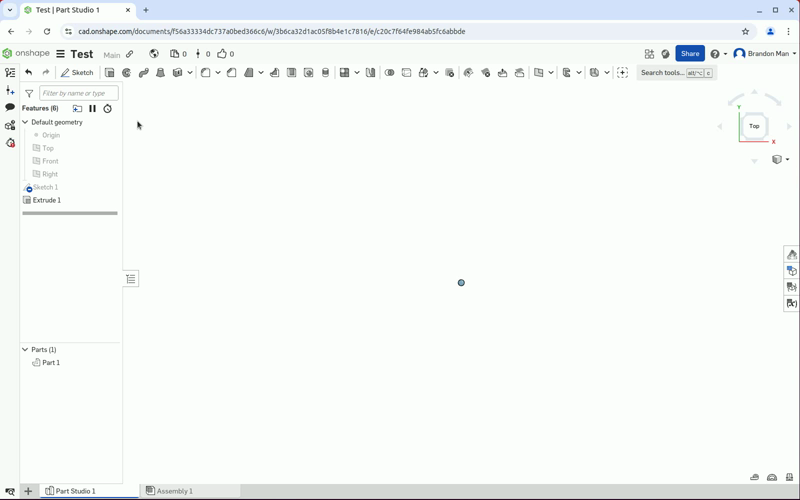
mouse_move(73, 189)
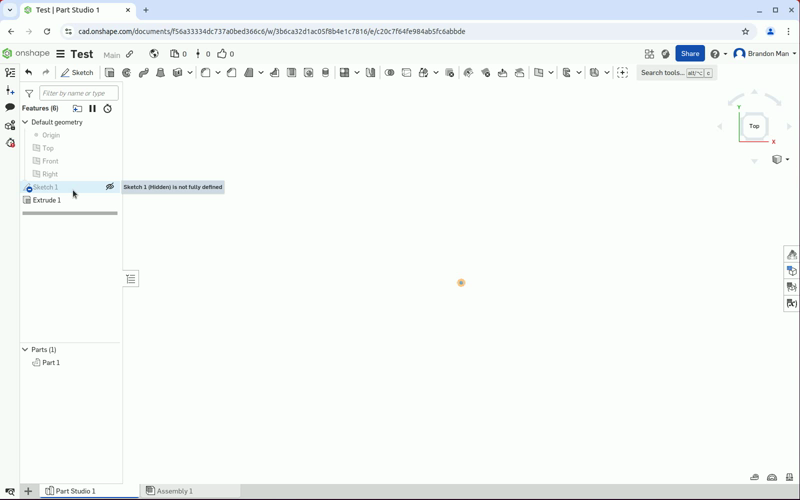
click(73, 189)
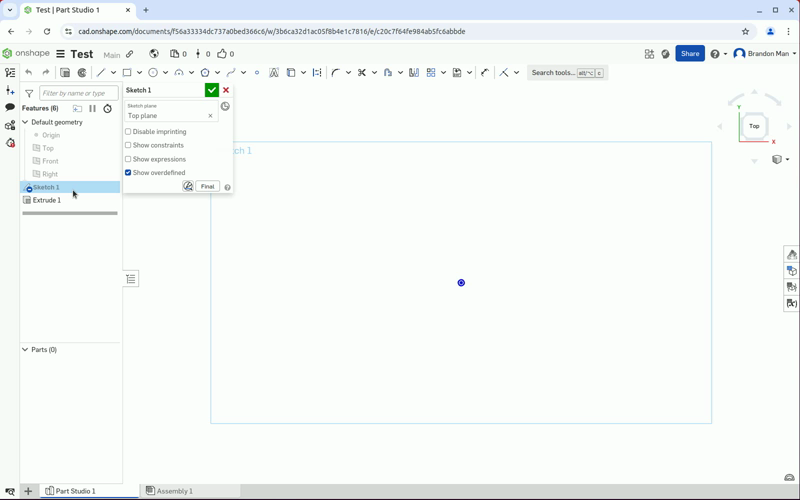
mouse_move(229, 92)
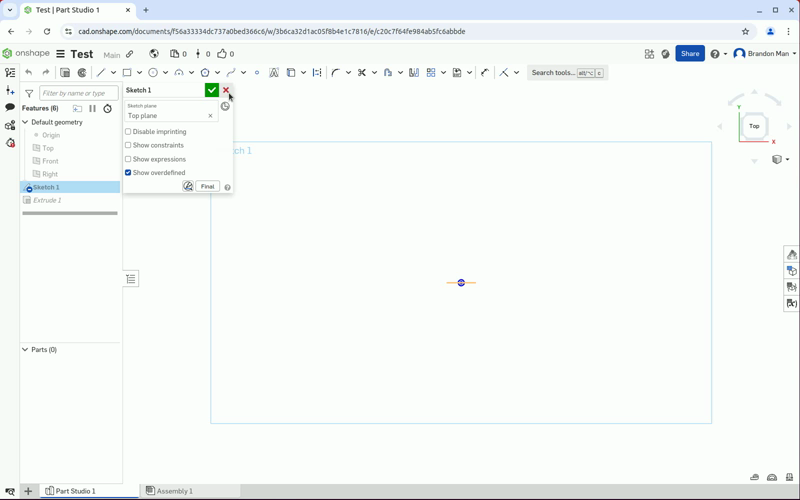
click(229, 92)
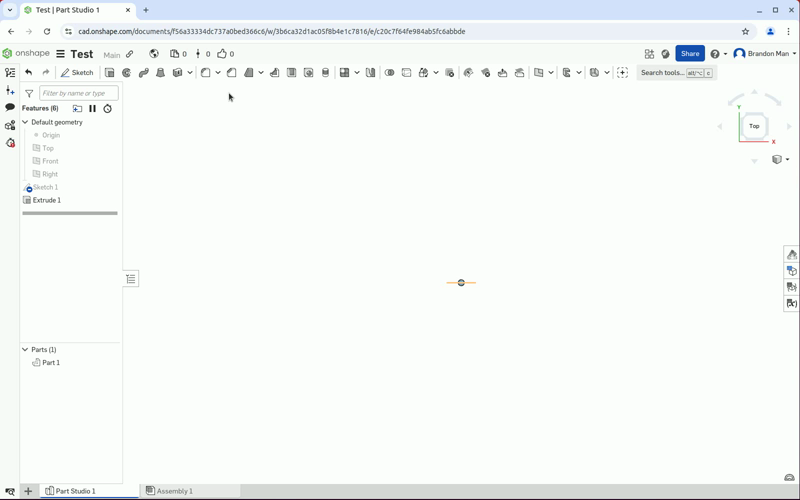
mouse_move(541, 75)
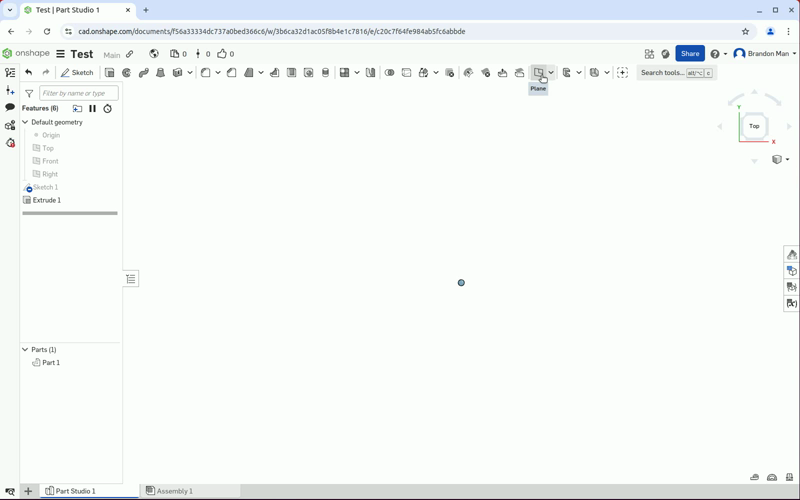
click(541, 75)
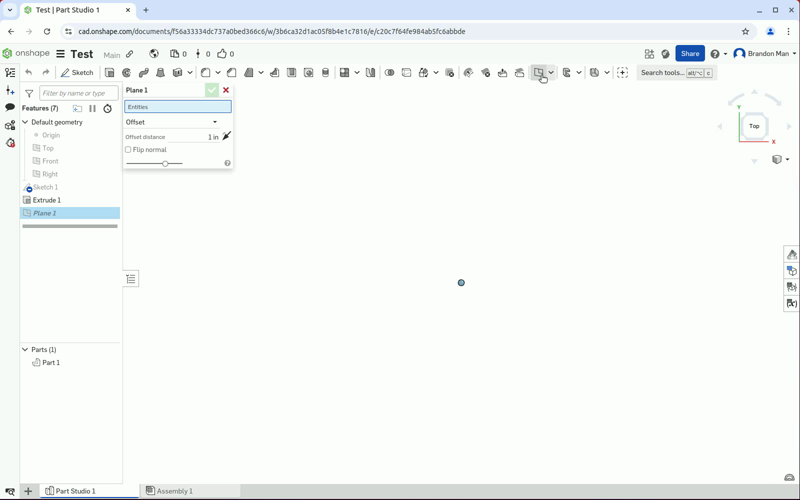
mouse_move(73, 150)
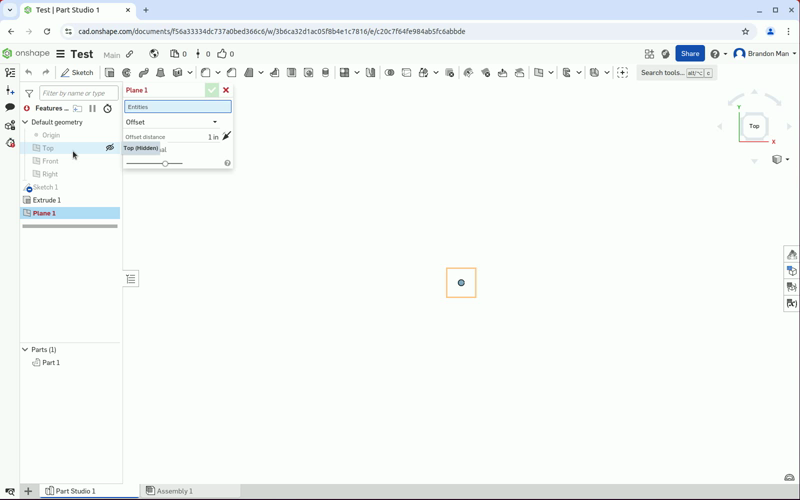
click(73, 150)
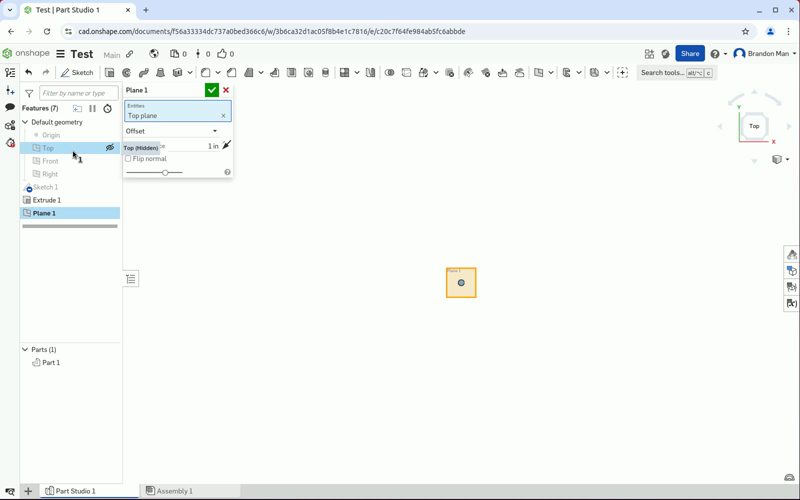
key(tab, 2)
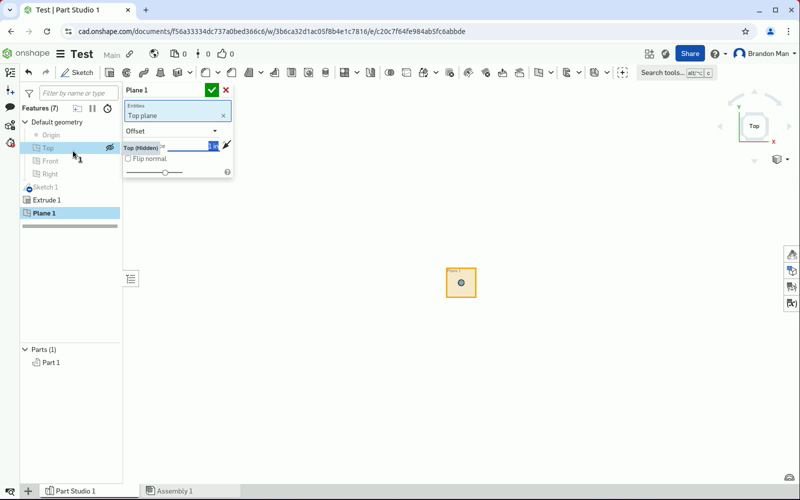
text(11.554)
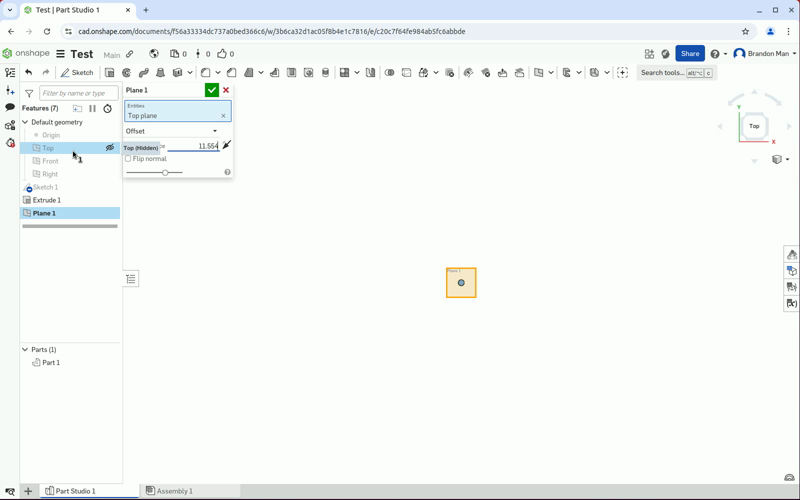
key(enter, 2)
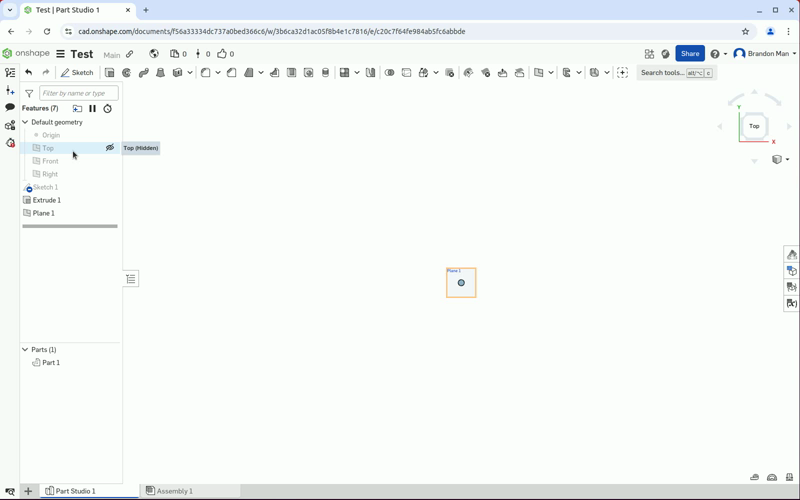
key(shift+s)
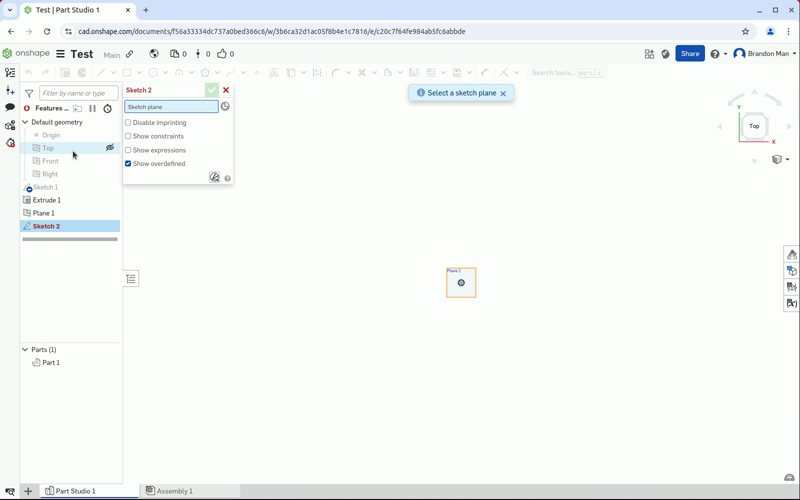
mouse_move(73, 215)
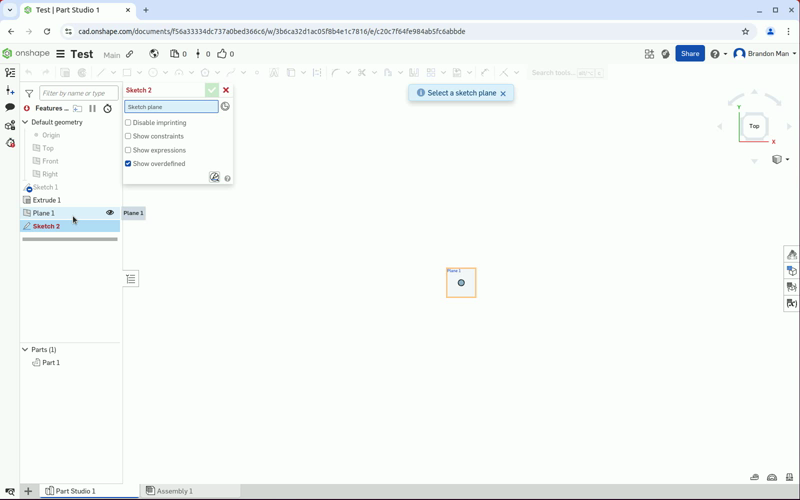
click(73, 215)
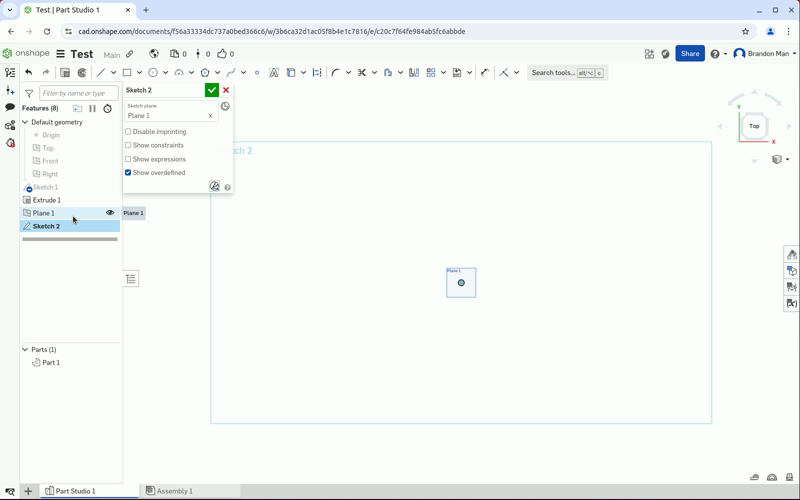
mouse_move(73, 352)
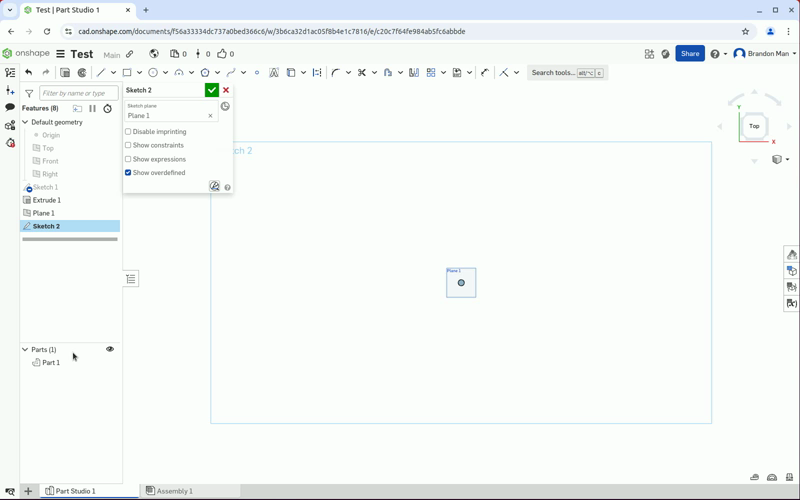
key(y)
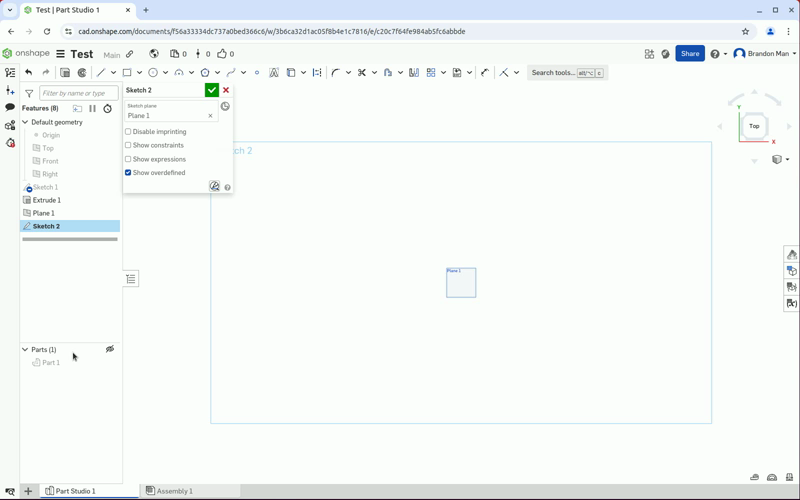
key(c)
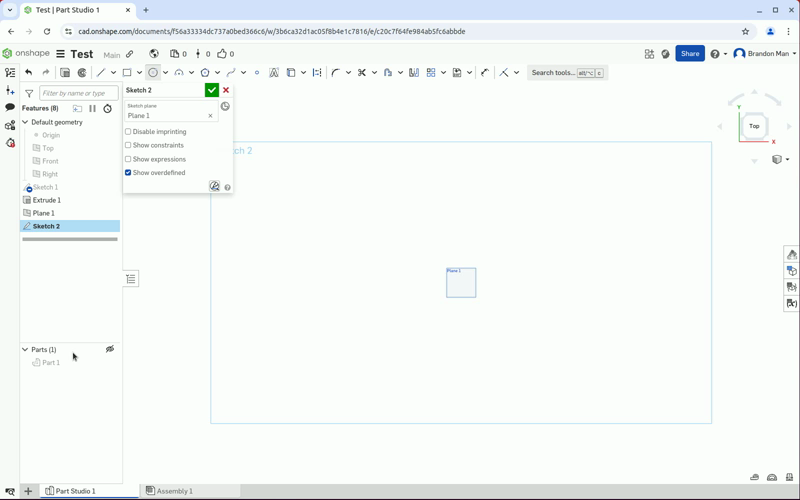
key_down(shift)
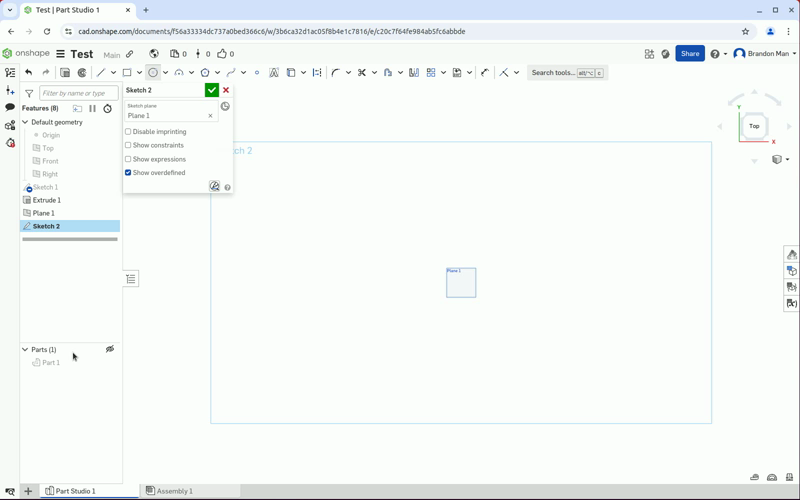
mouse_move(460, 282)
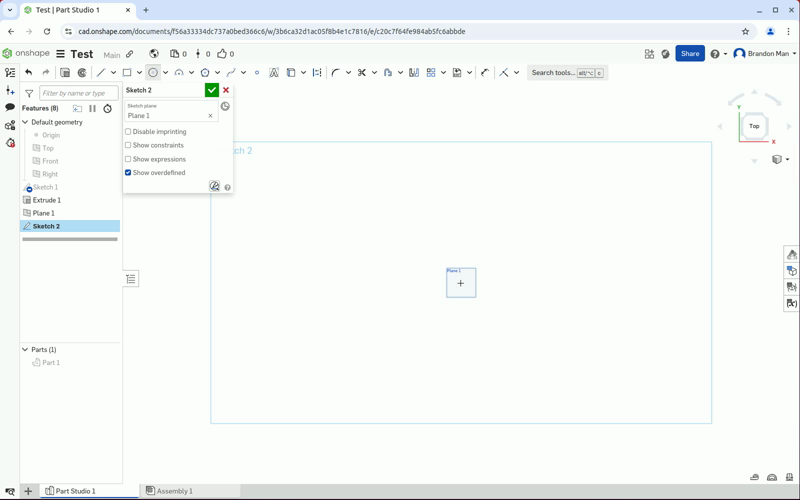
click(460, 282)
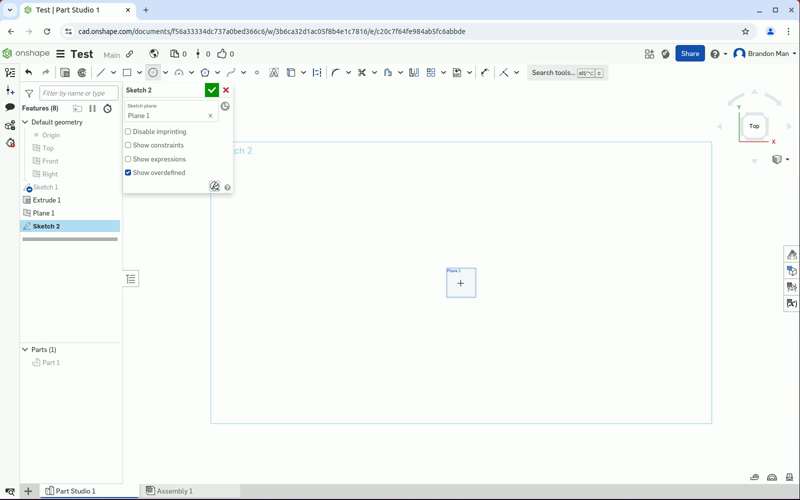
key_up(shift)
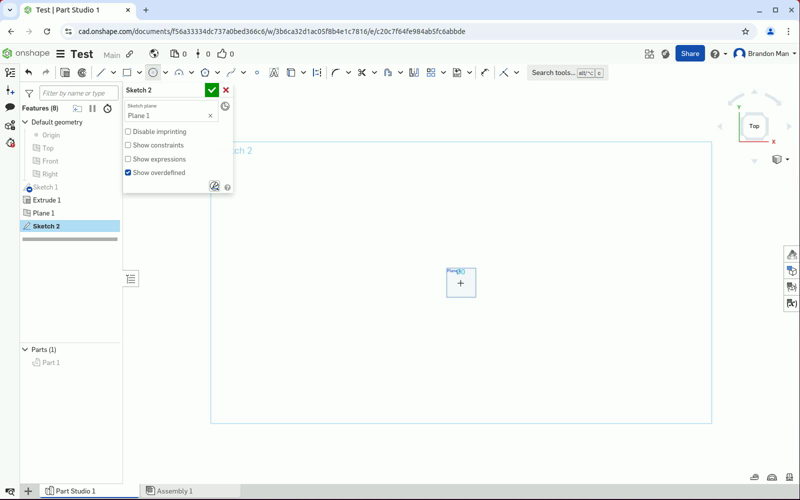
mouse_move(463, 282)
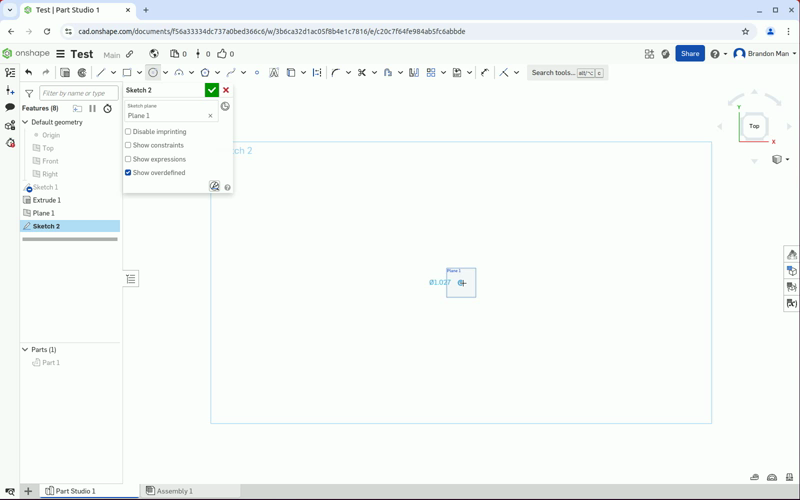
scroll(6)
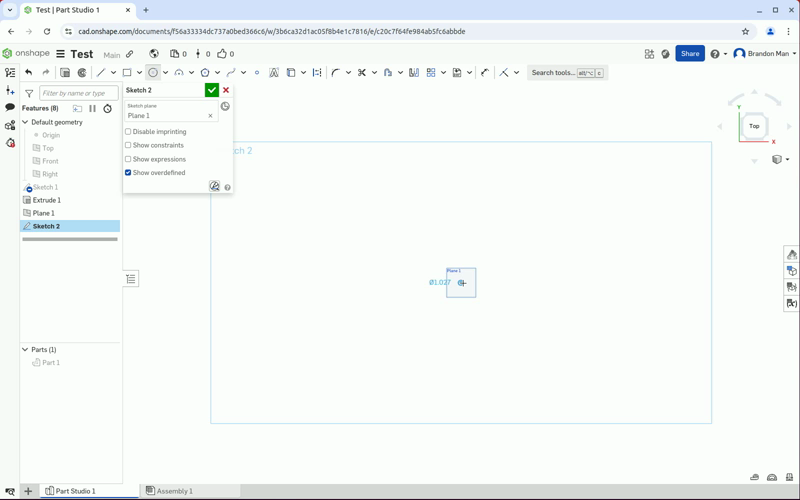
scroll(6)
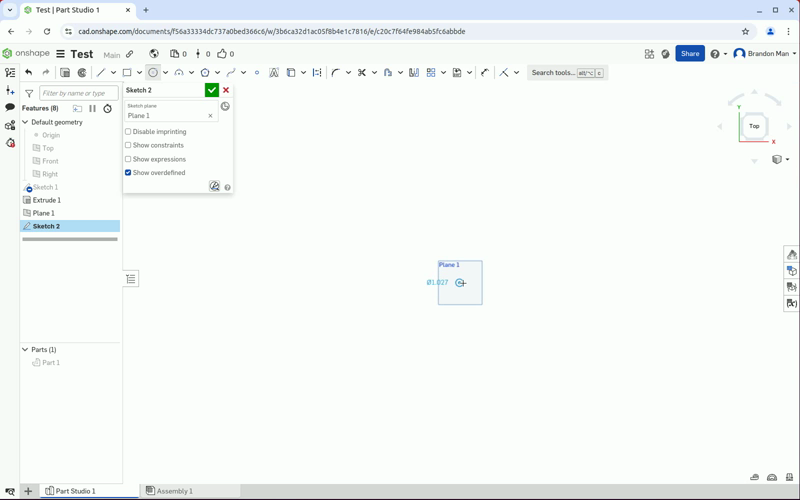
scroll(6)
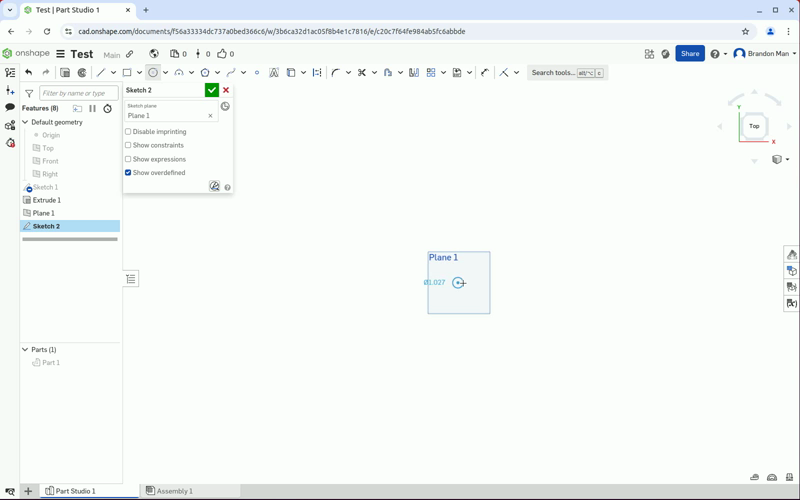
scroll(6)
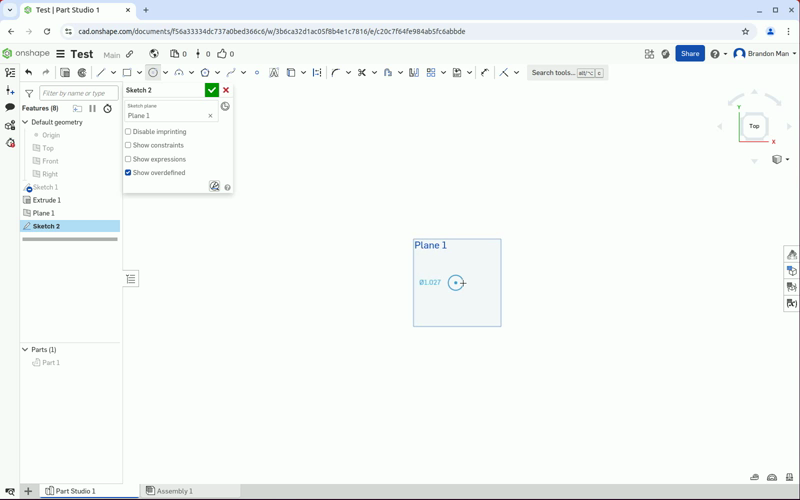
scroll(6)
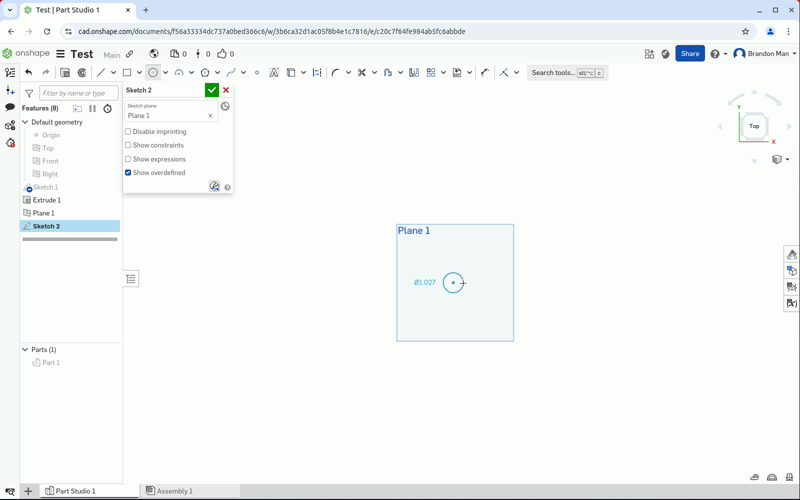
scroll(6)
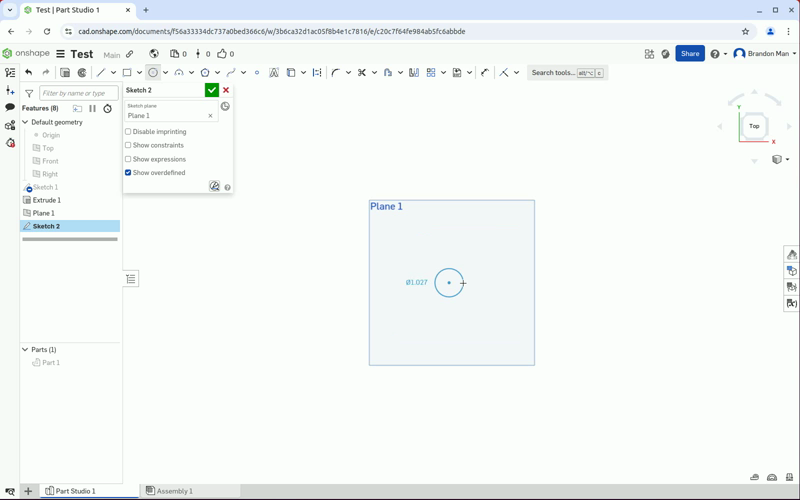
scroll(6)
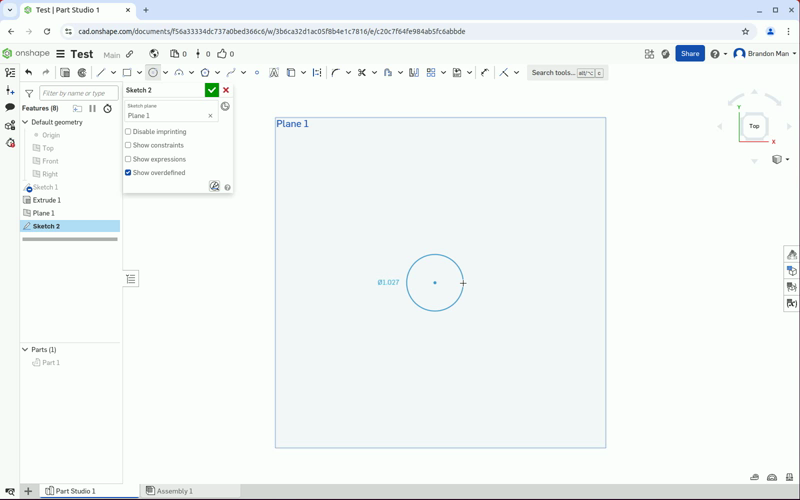
click(463, 282)
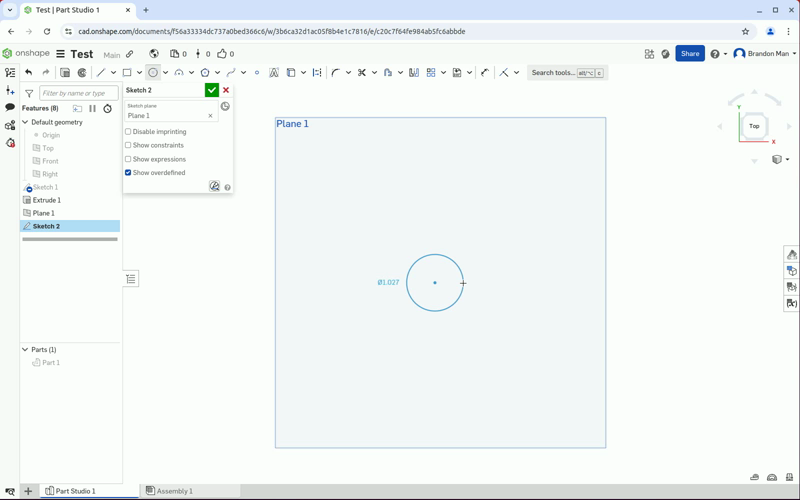
scroll(-6)
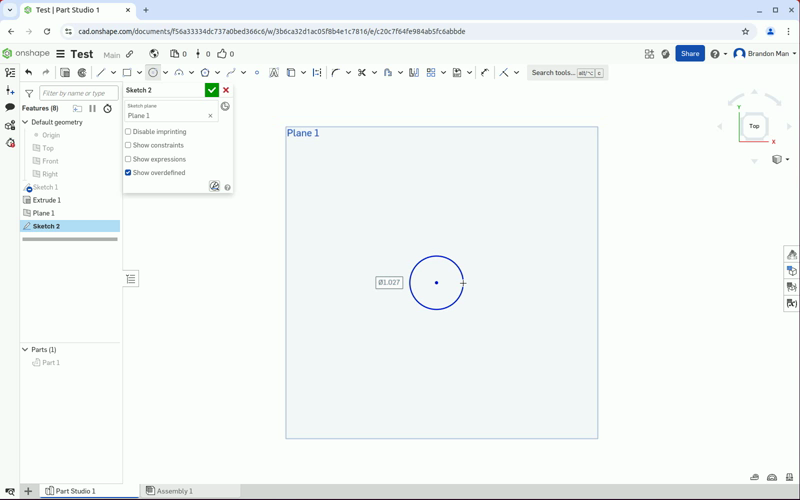
scroll(-6)
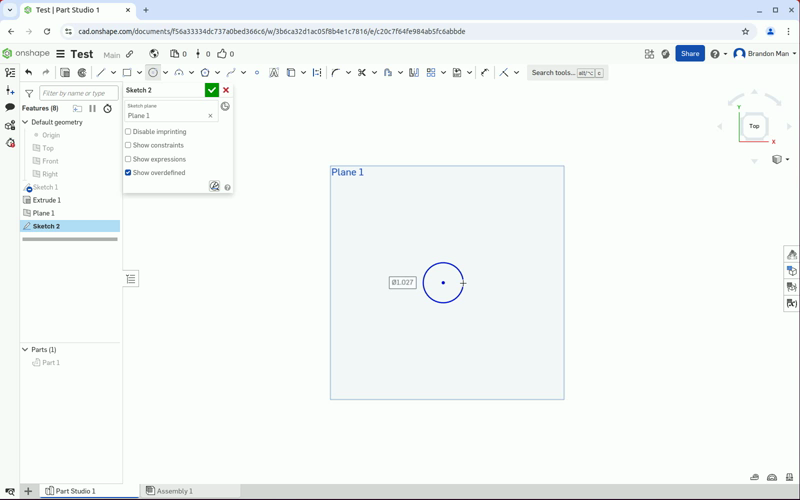
scroll(-6)
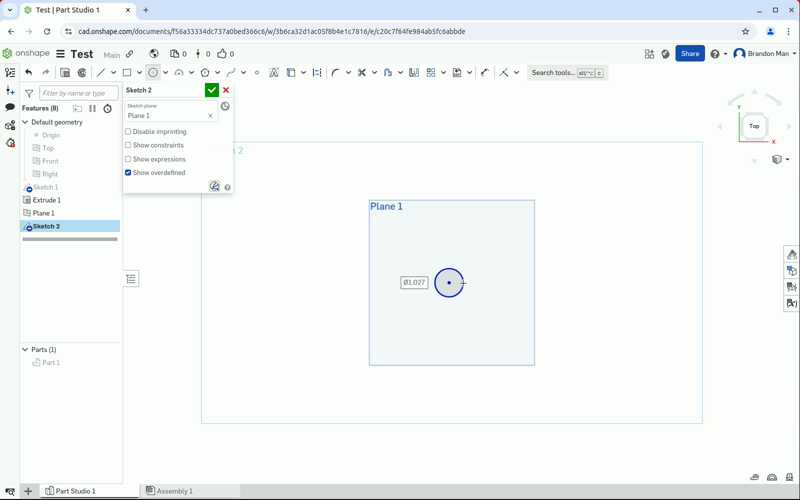
scroll(-6)
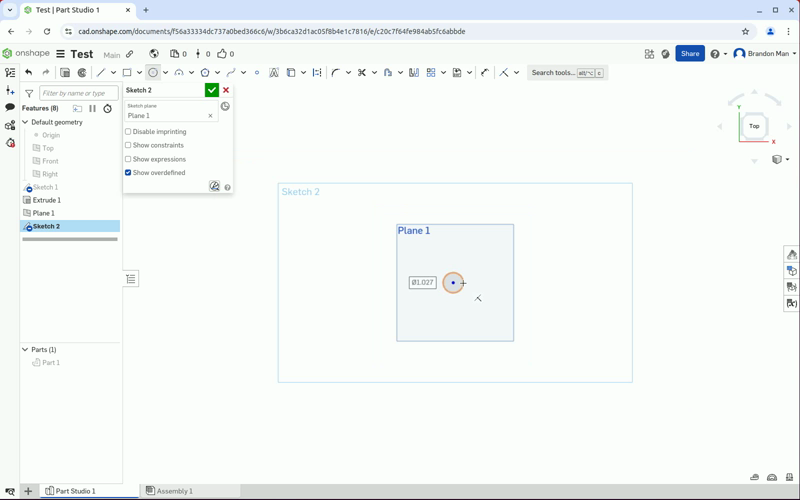
scroll(-6)
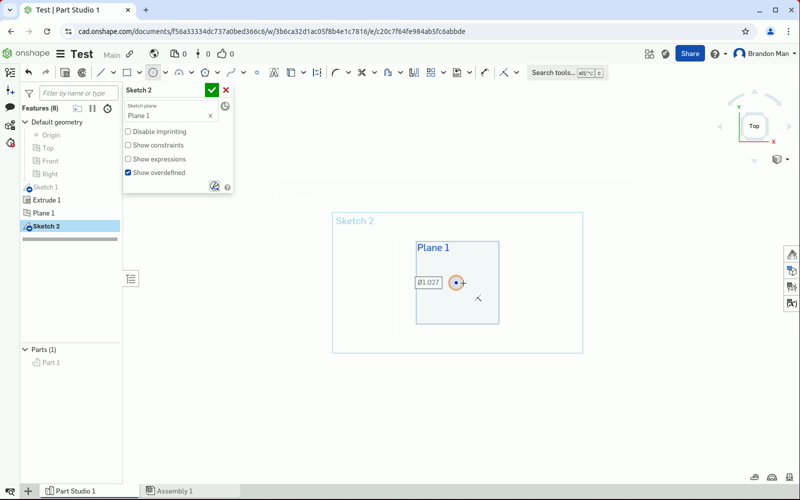
scroll(-6)
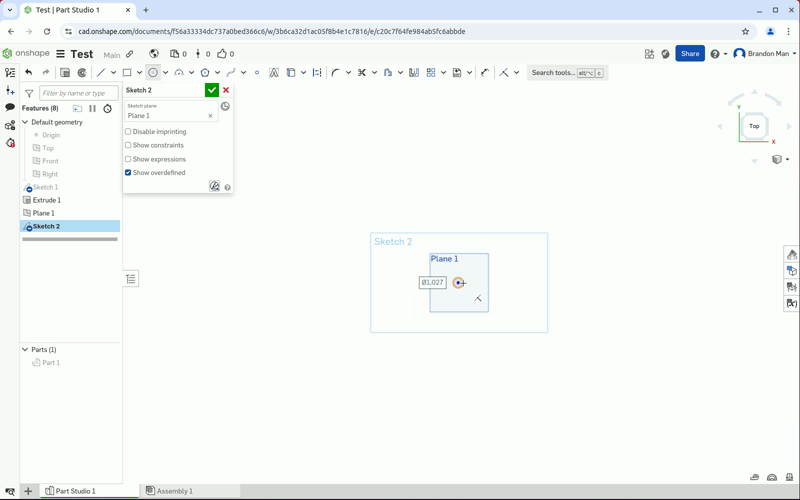
scroll(-6)
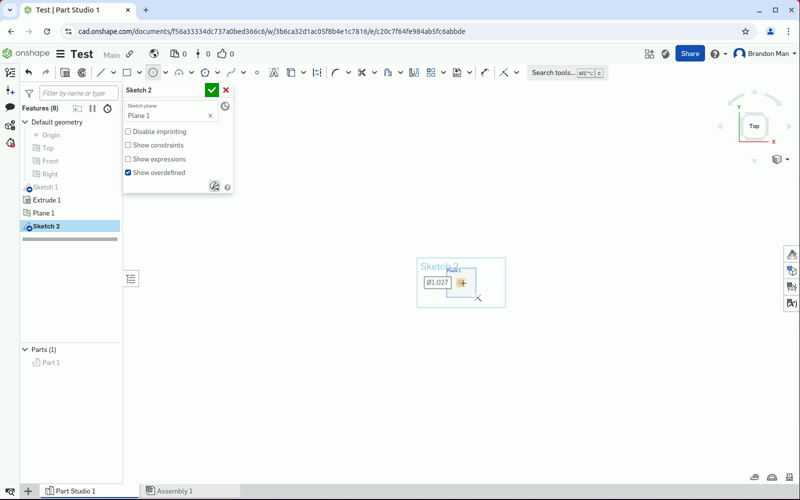
key(esc)
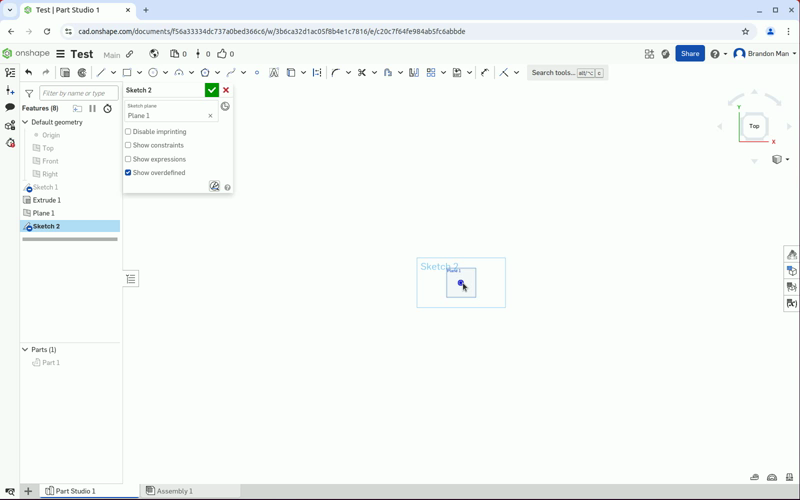
key(c)
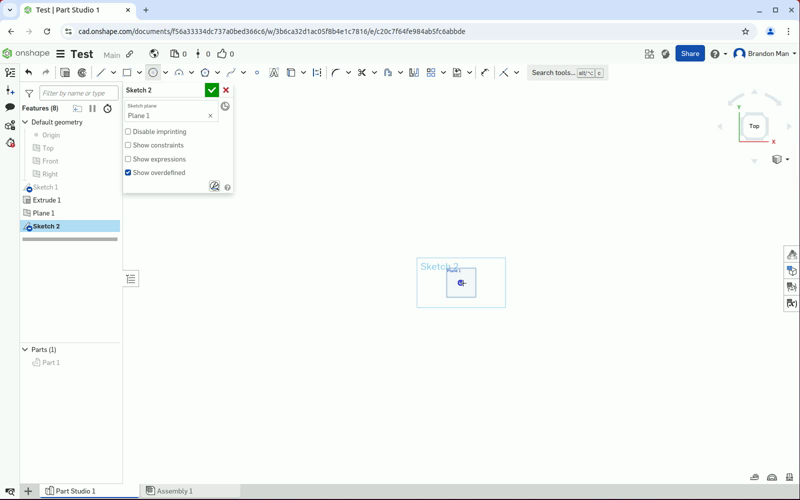
key_down(shift)
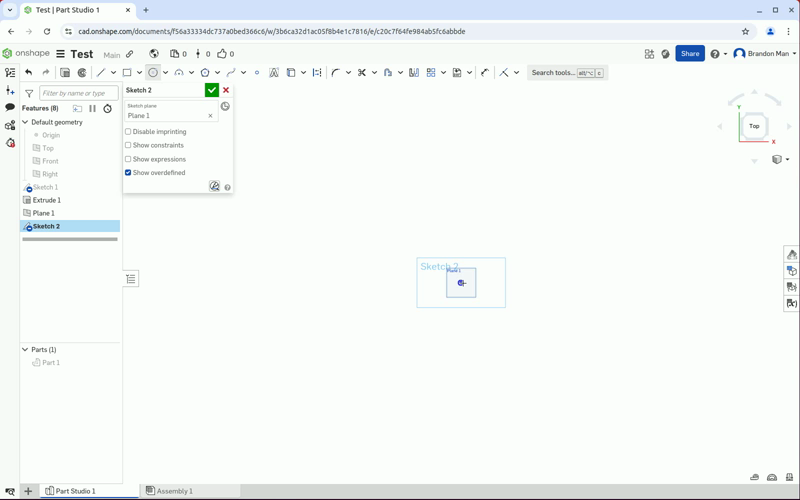
mouse_move(460, 282)
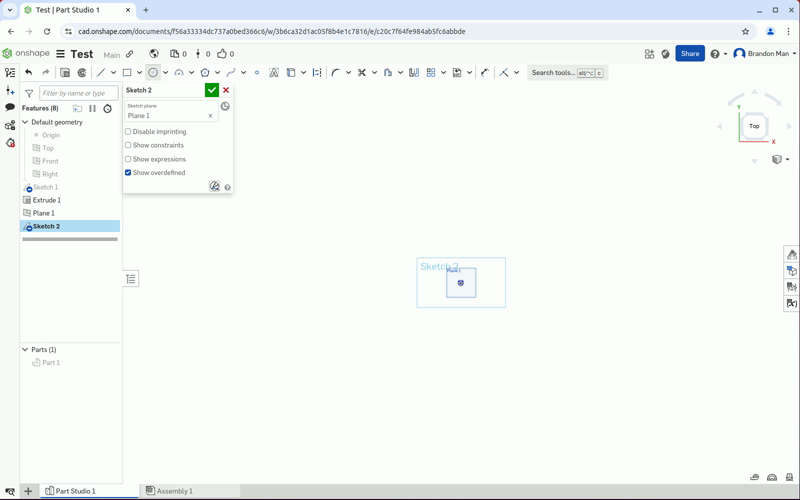
scroll(6)
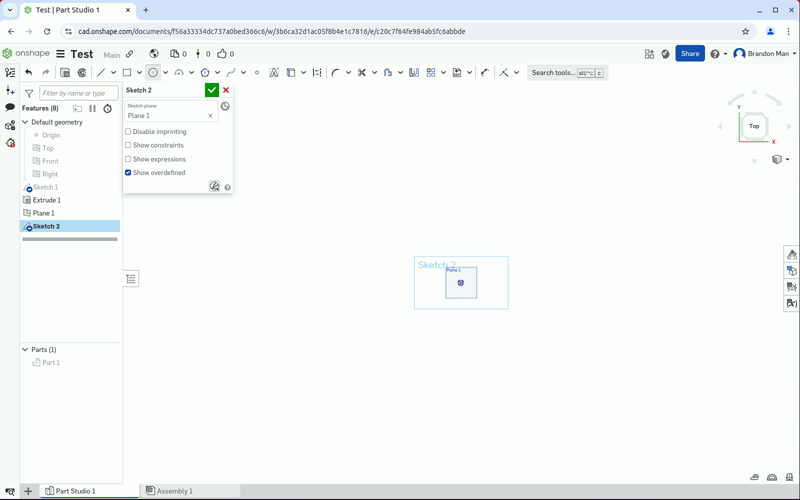
scroll(6)
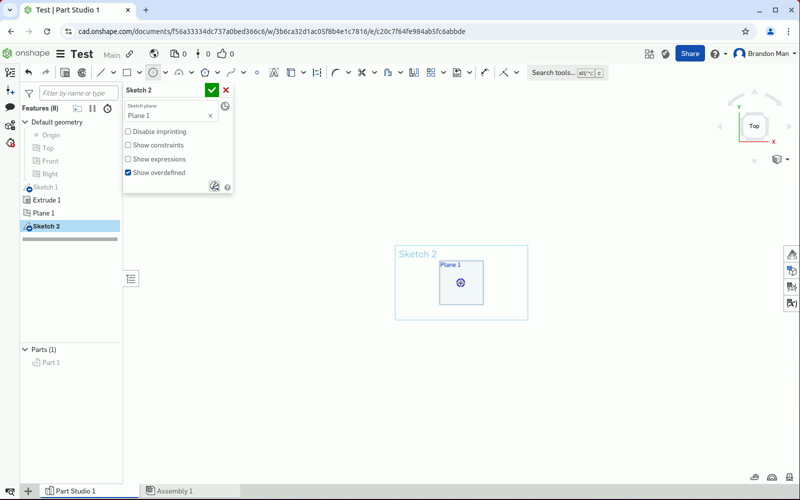
scroll(6)
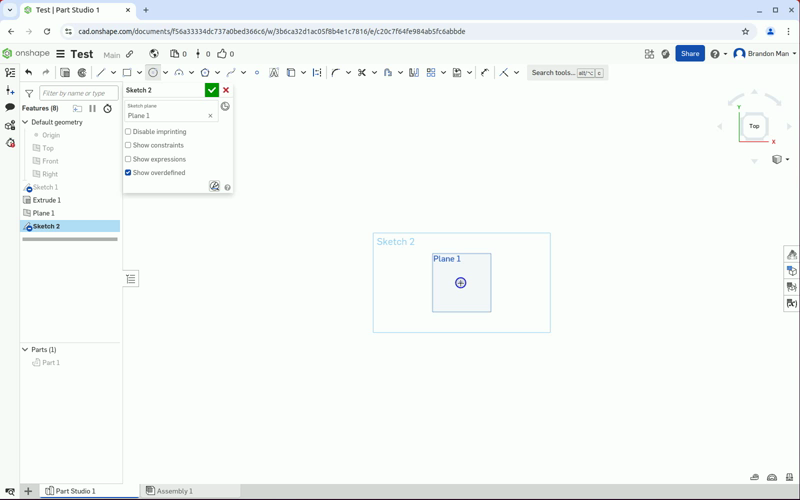
scroll(6)
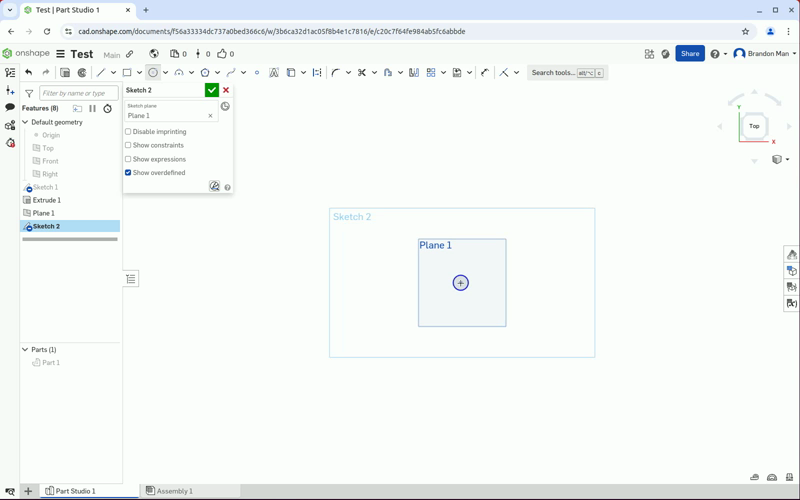
scroll(6)
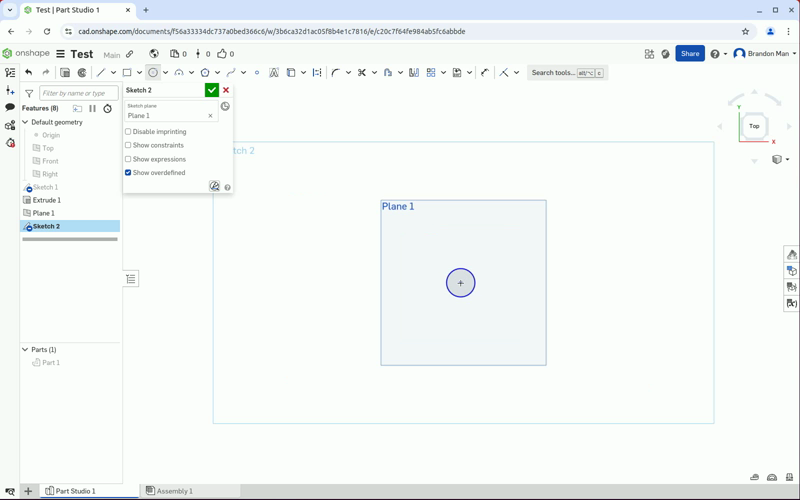
scroll(6)
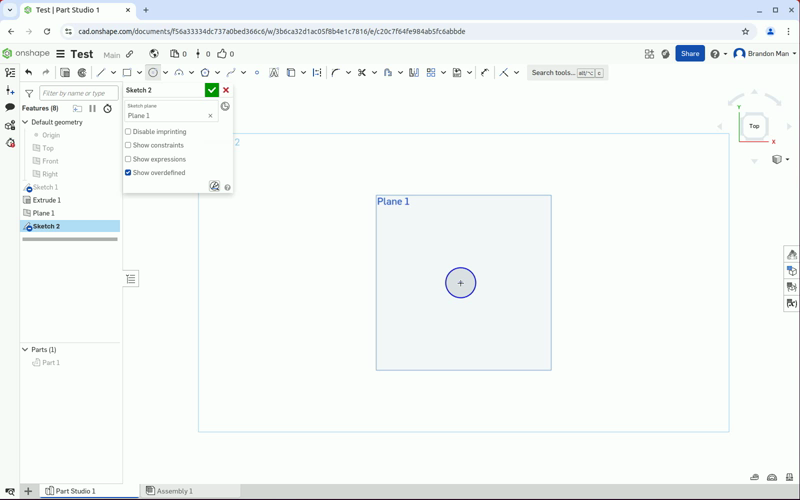
scroll(6)
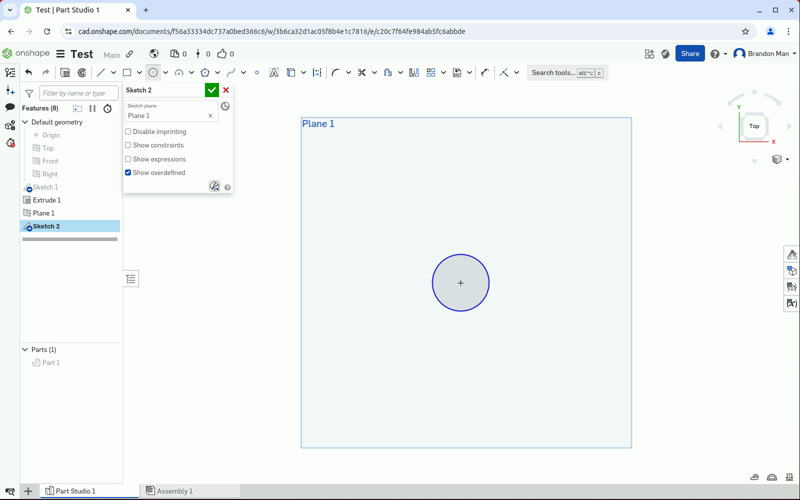
click(460, 282)
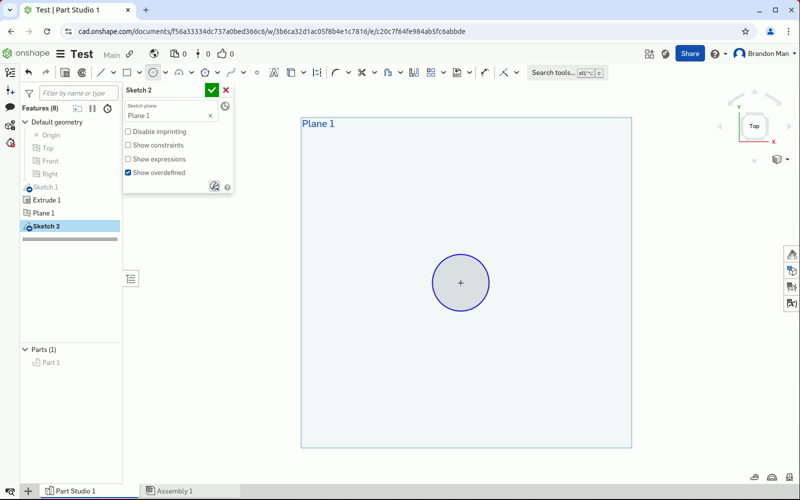
scroll(-6)
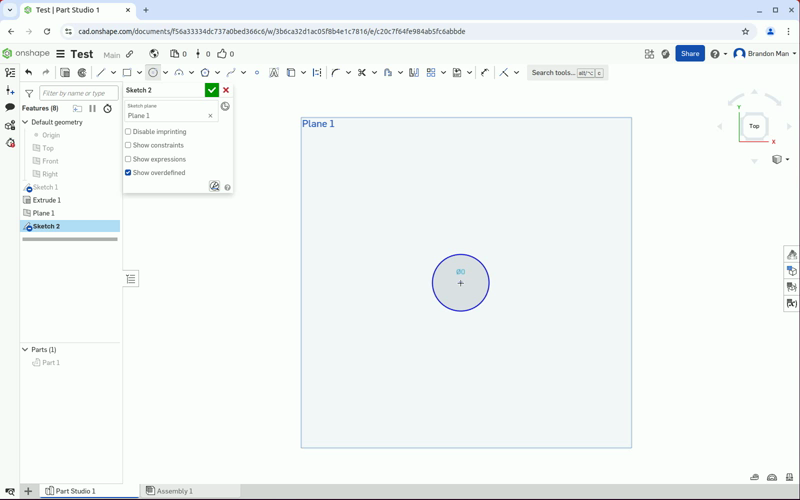
scroll(-6)
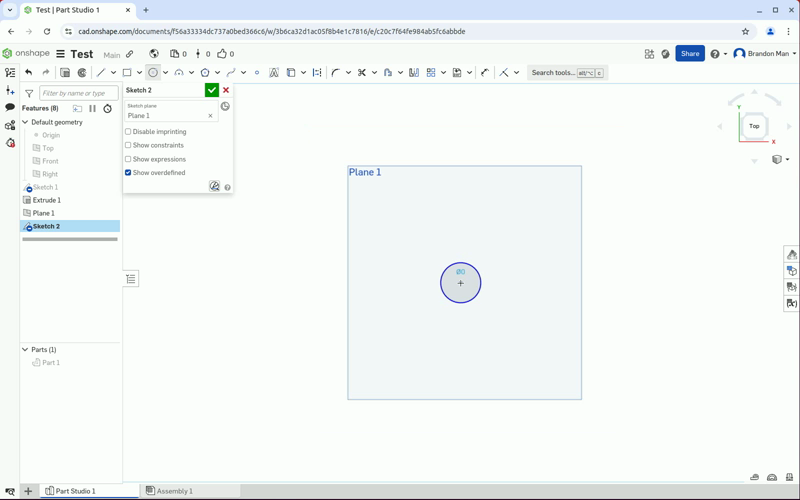
scroll(-6)
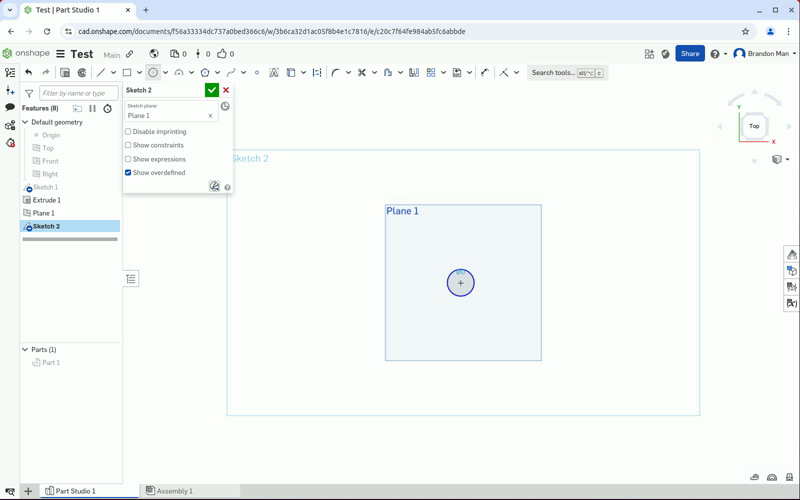
scroll(-6)
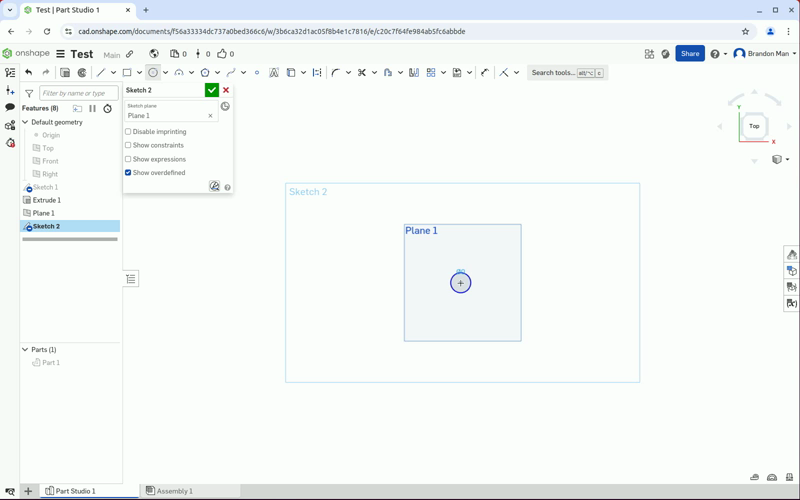
scroll(-6)
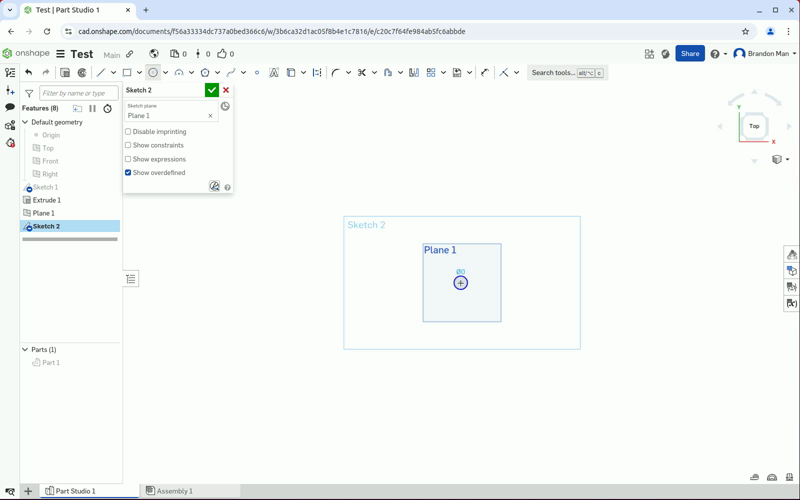
scroll(-6)
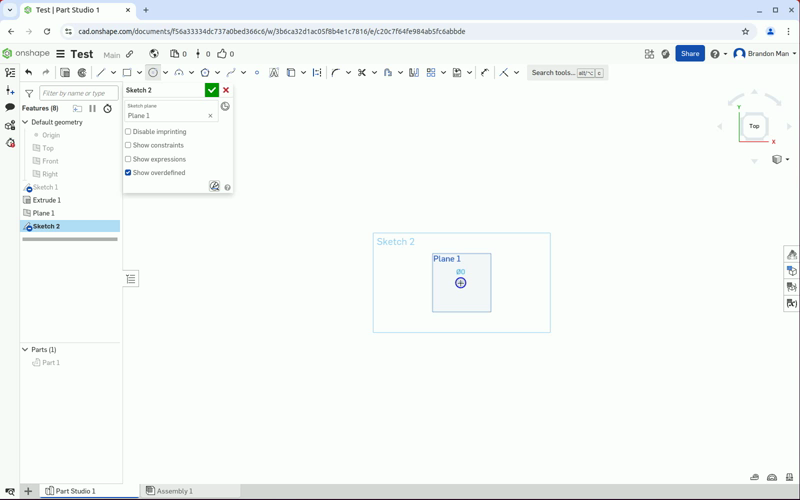
scroll(-6)
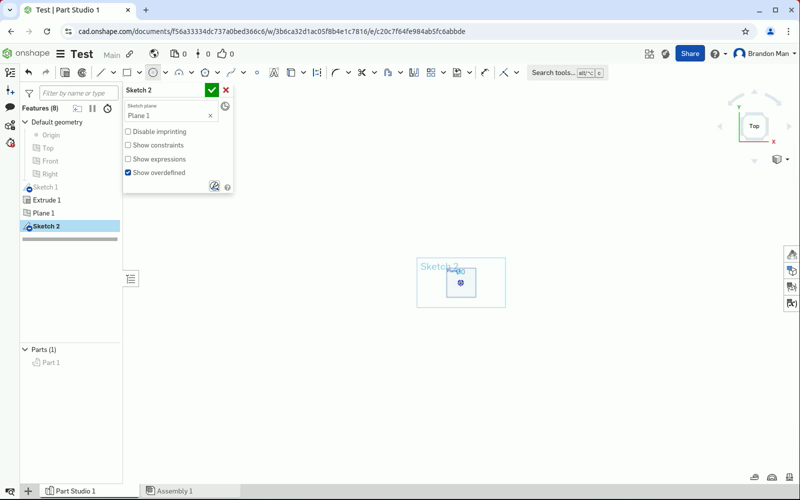
key_up(shift)
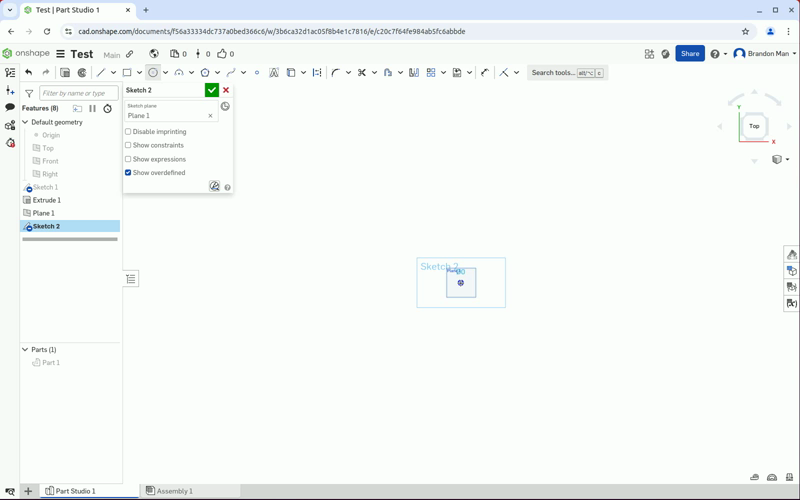
mouse_move(462, 282)
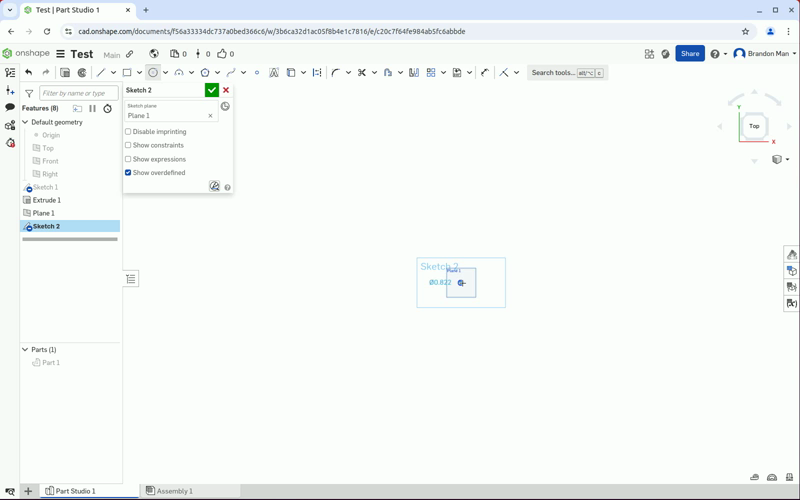
scroll(6)
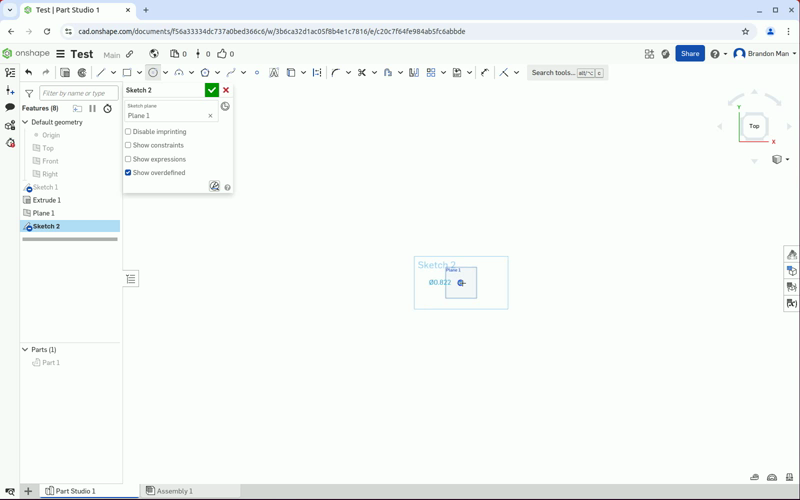
scroll(6)
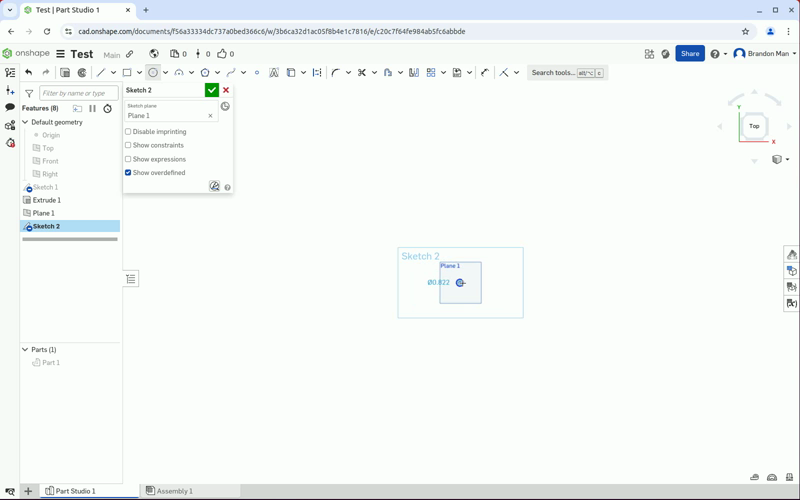
scroll(6)
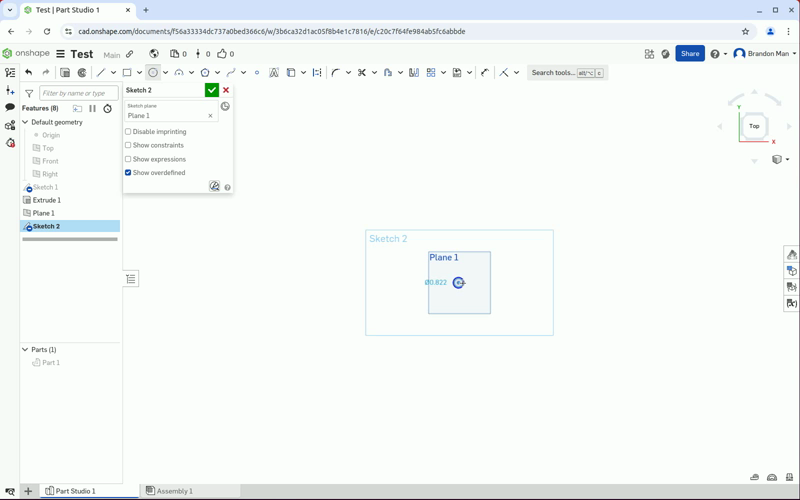
scroll(6)
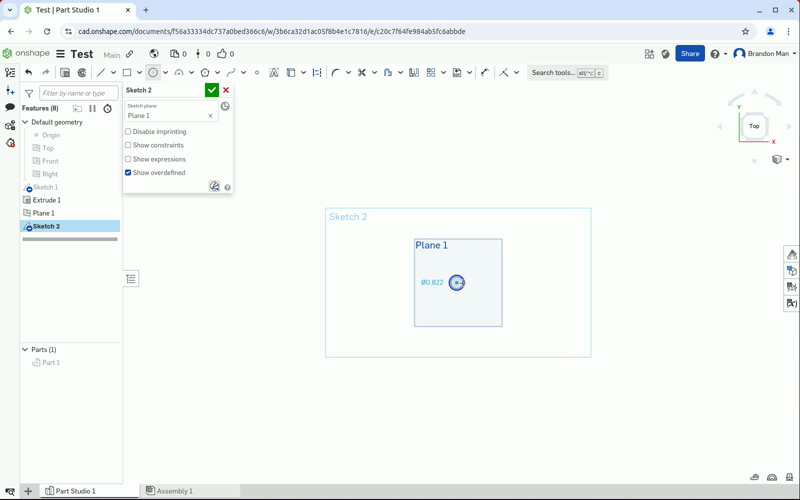
scroll(6)
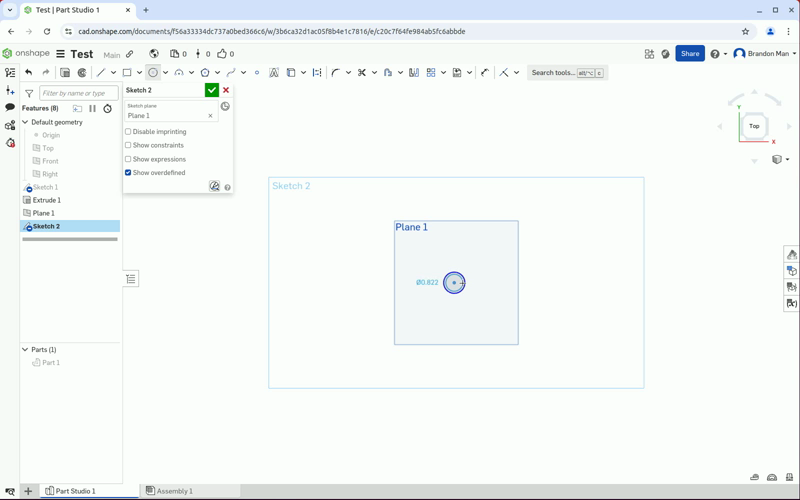
scroll(6)
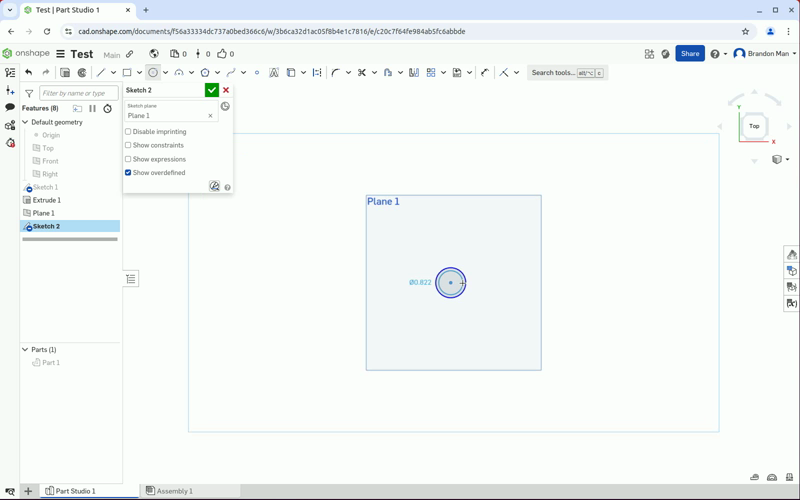
scroll(6)
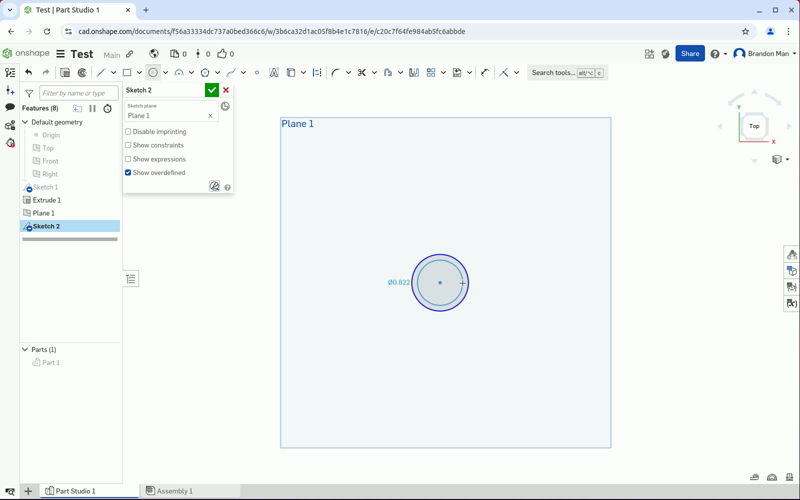
click(462, 282)
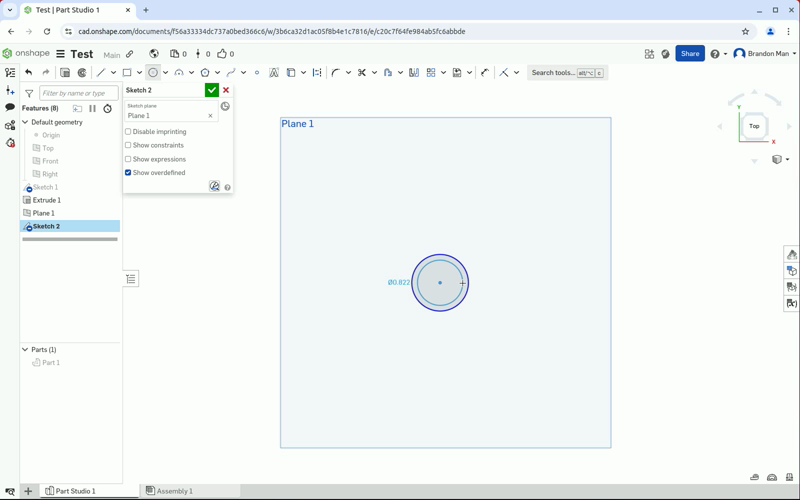
scroll(-6)
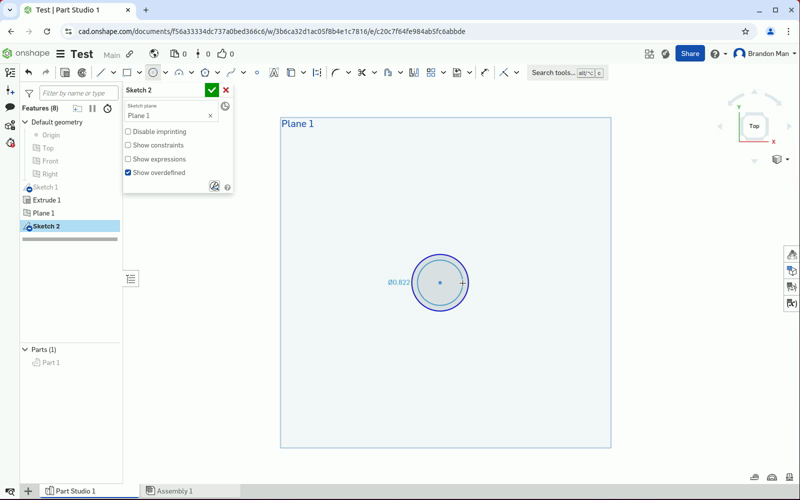
scroll(-6)
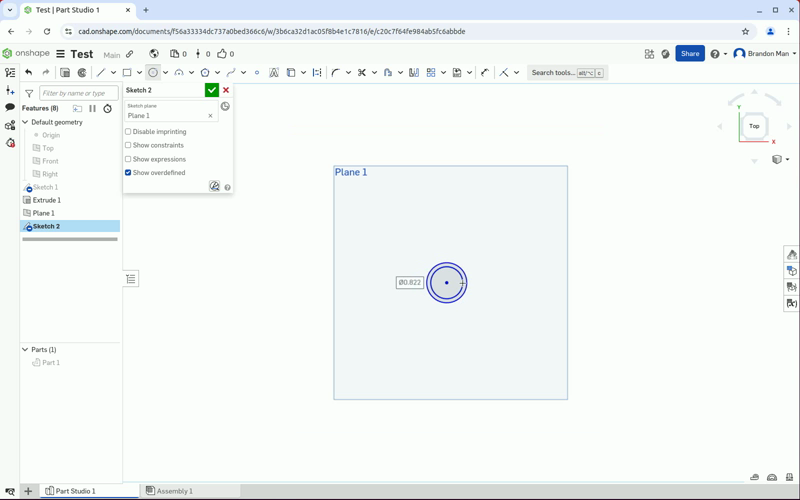
scroll(-6)
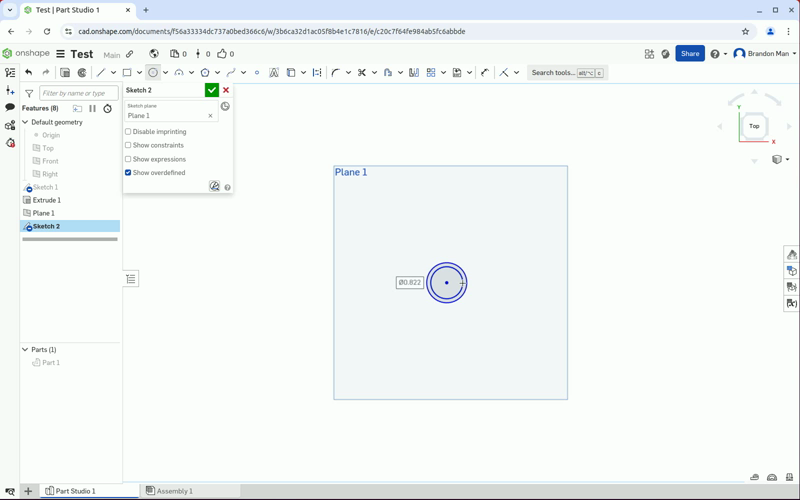
scroll(-6)
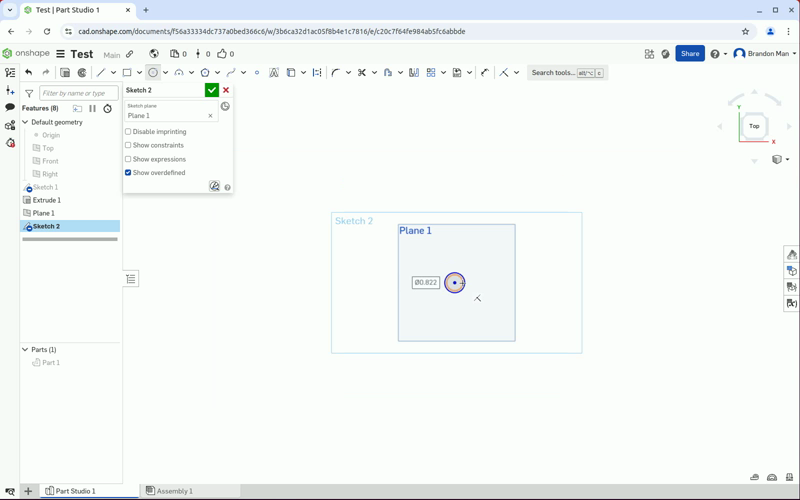
scroll(-6)
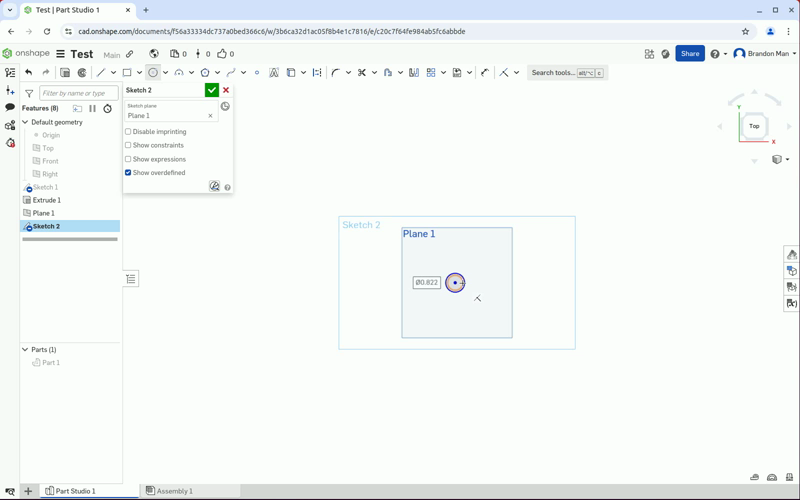
scroll(-6)
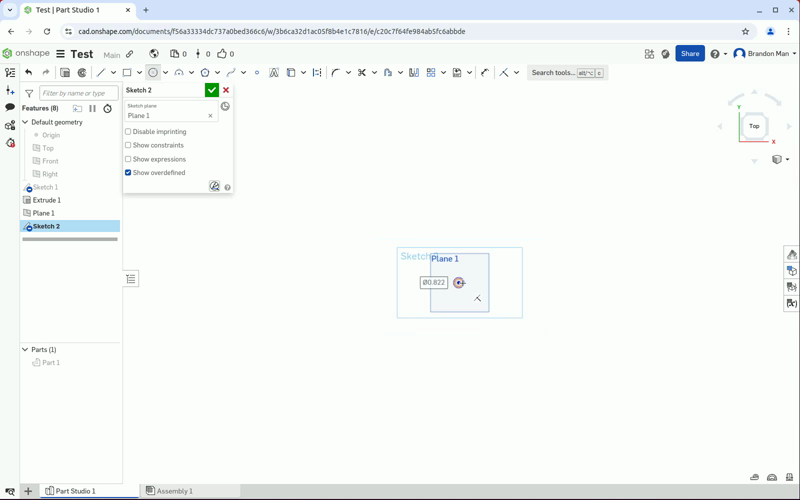
scroll(-6)
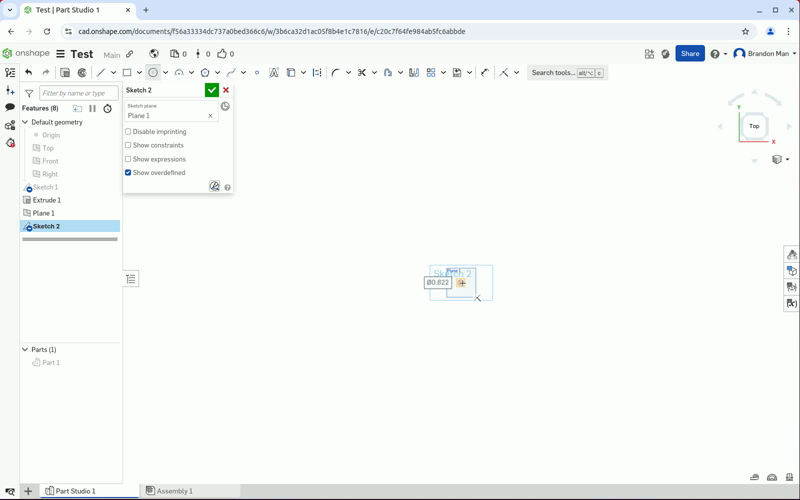
key(esc)
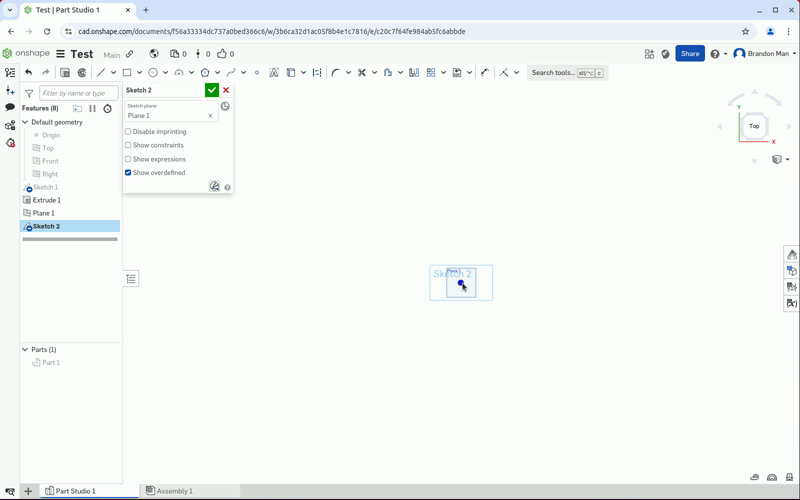
mouse_move(459, 285)
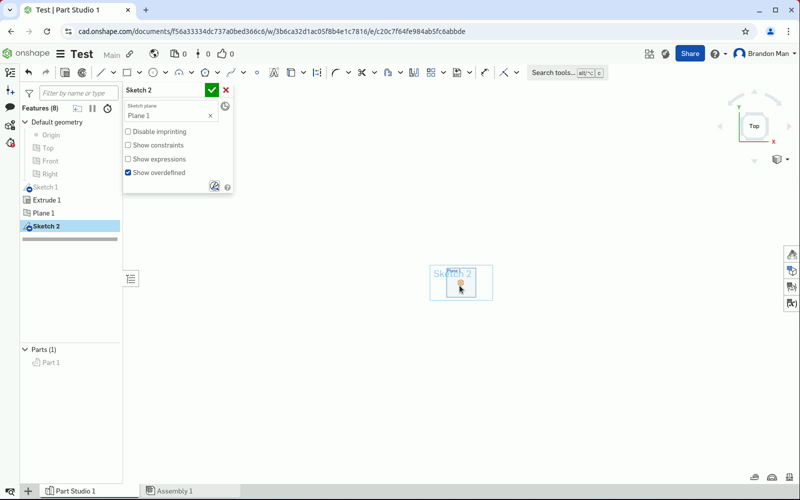
scroll(6)
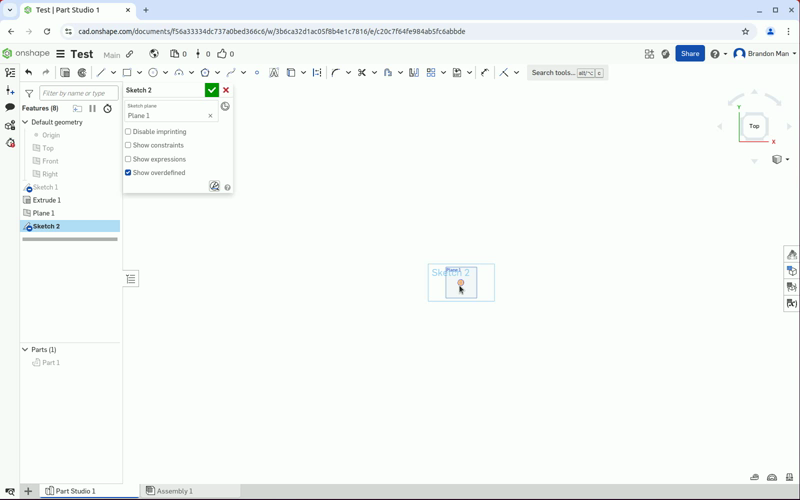
scroll(6)
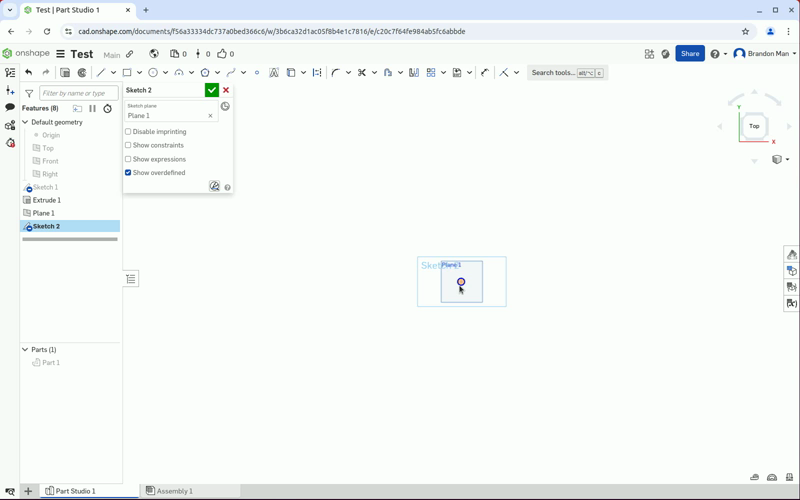
scroll(6)
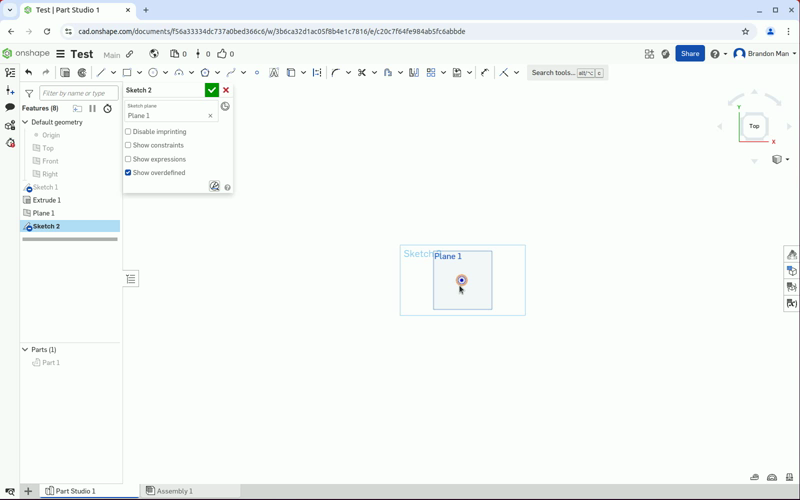
scroll(6)
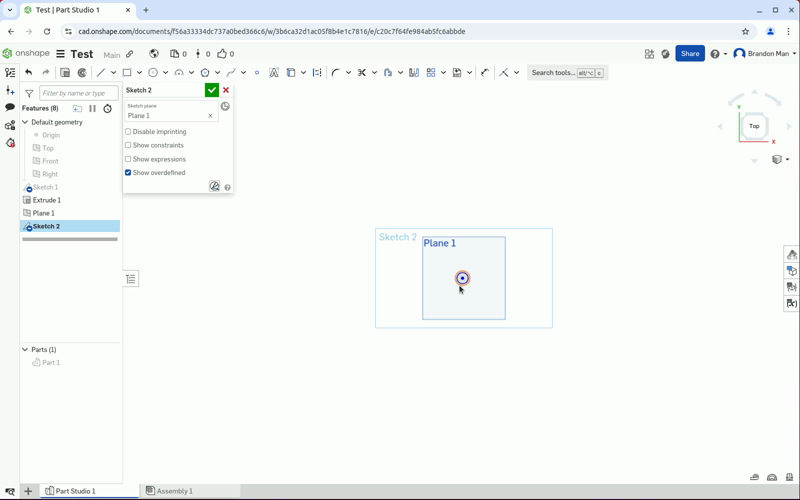
scroll(6)
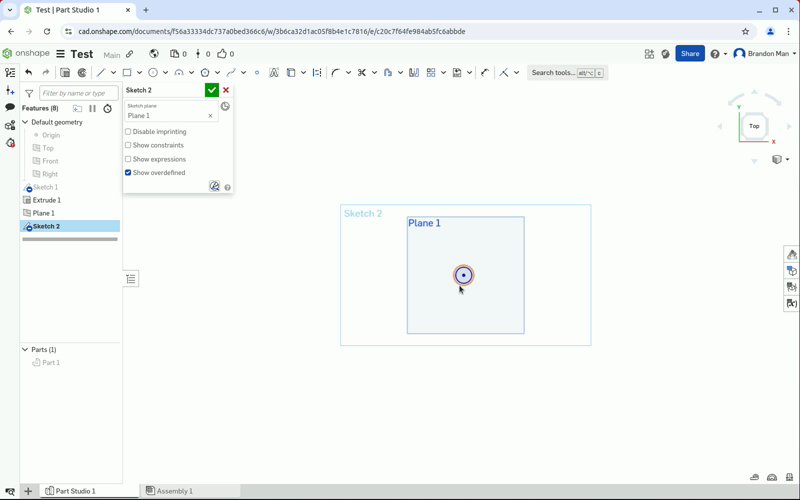
scroll(6)
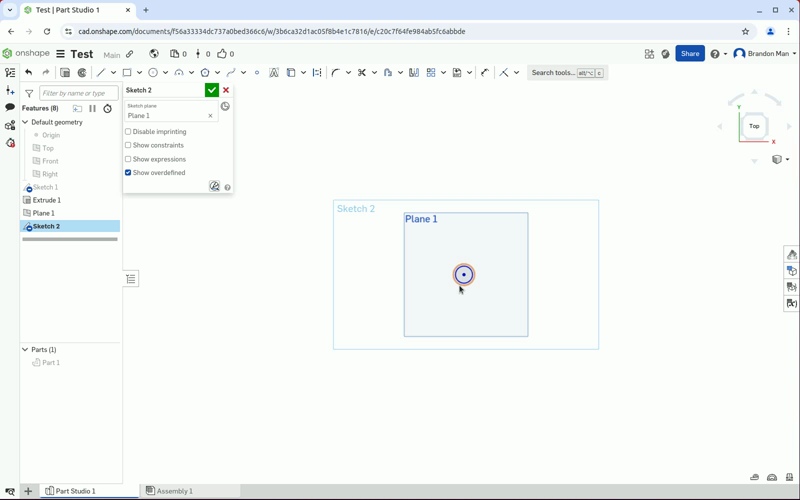
scroll(6)
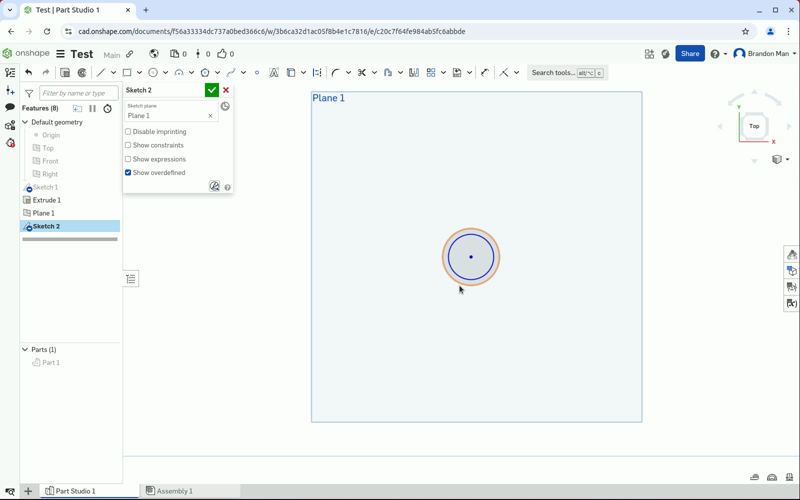
click(459, 285)
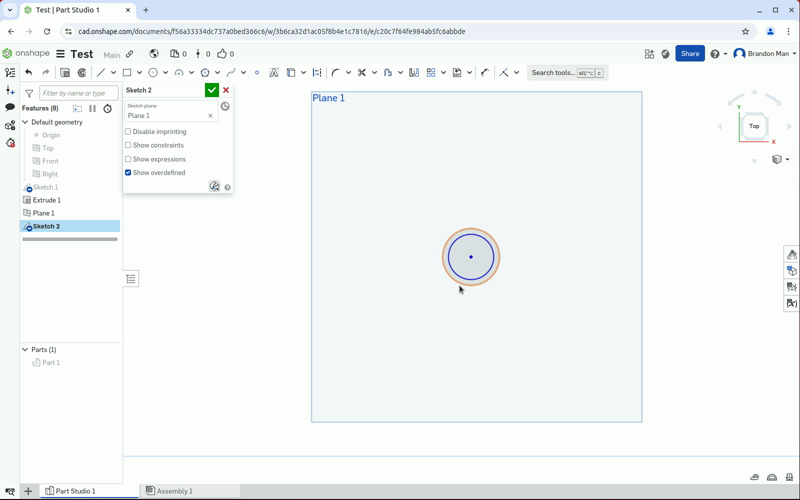
scroll(-6)
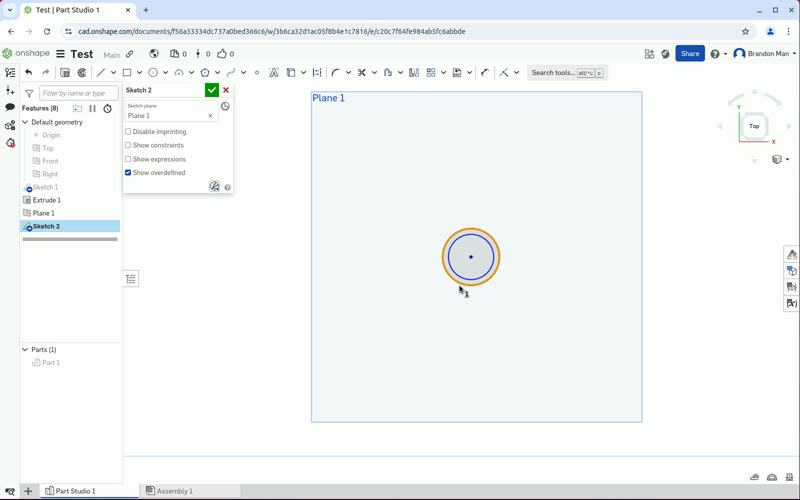
scroll(-6)
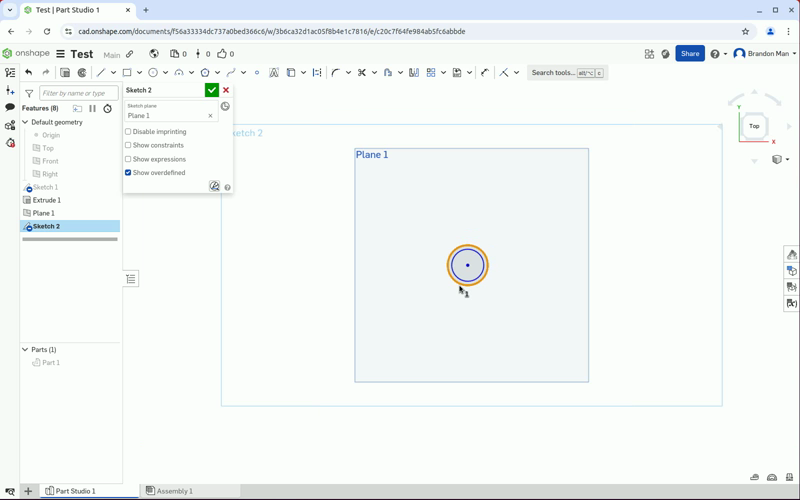
scroll(-6)
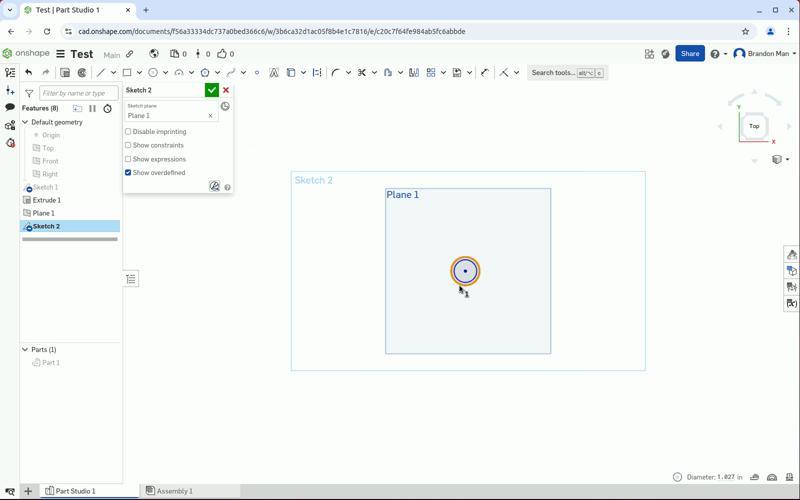
scroll(-6)
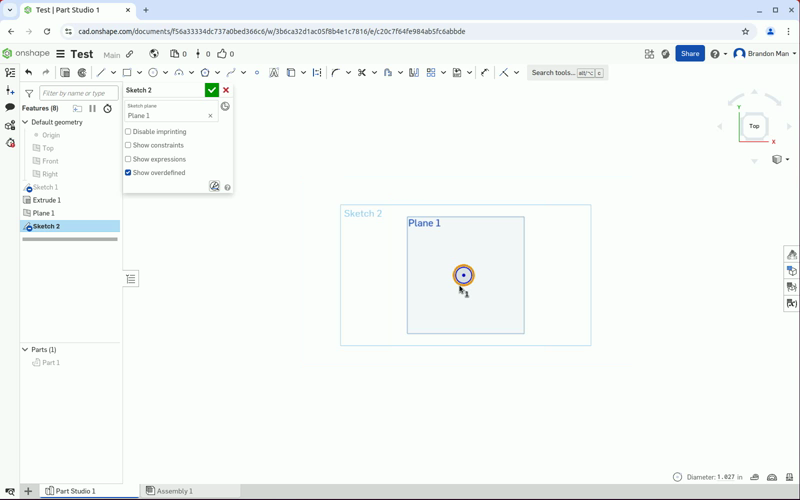
scroll(-6)
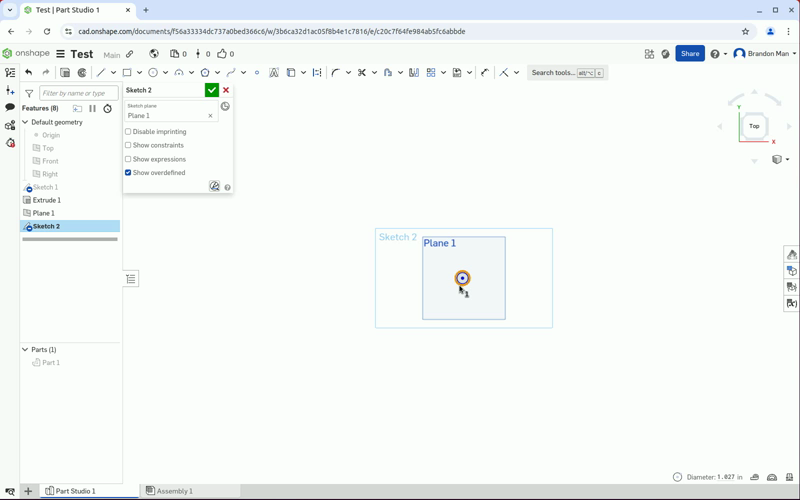
scroll(-6)
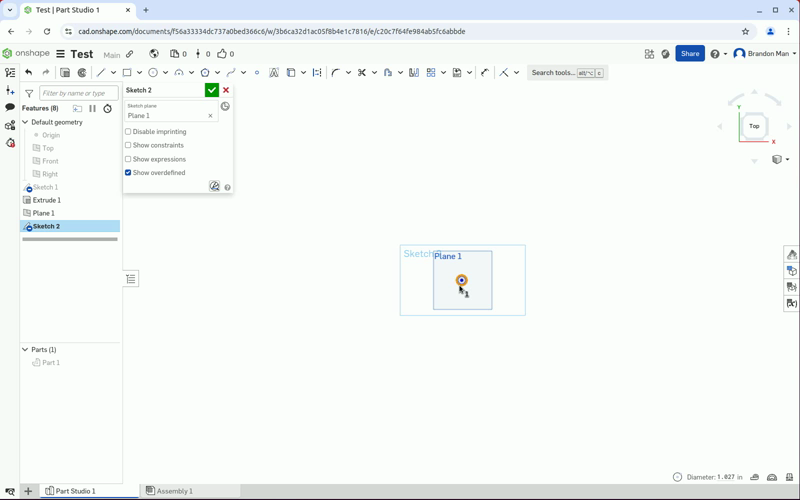
scroll(-6)
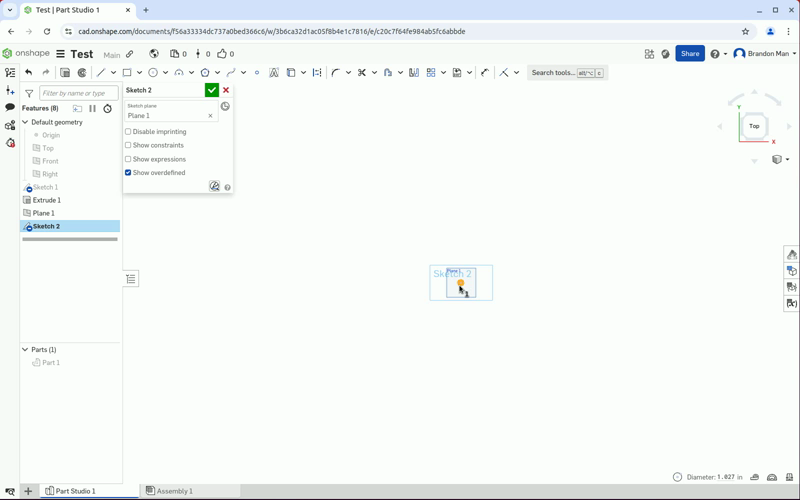
mouse_move(73, 352)
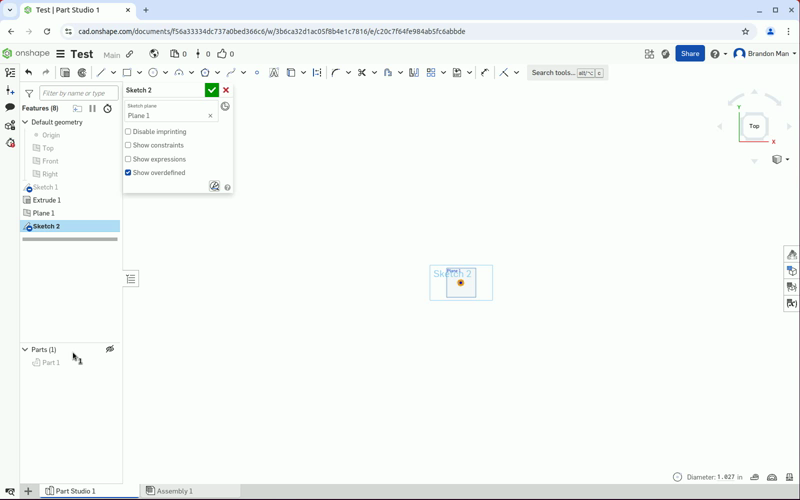
key(shift+y)
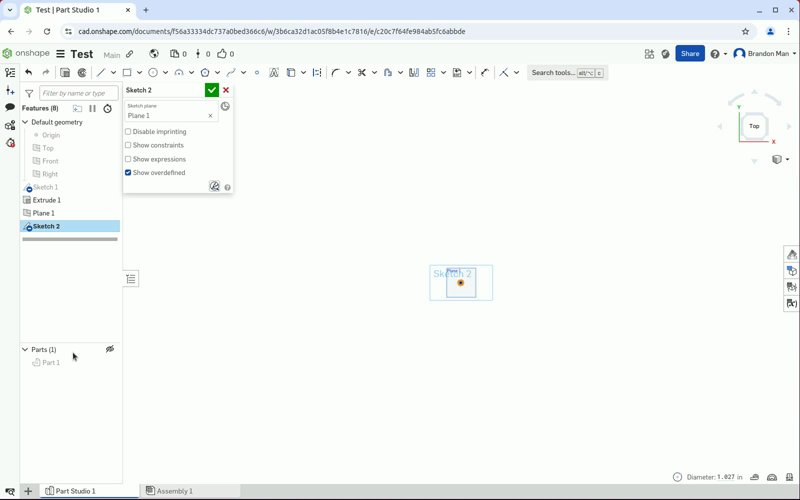
key(shift+e)
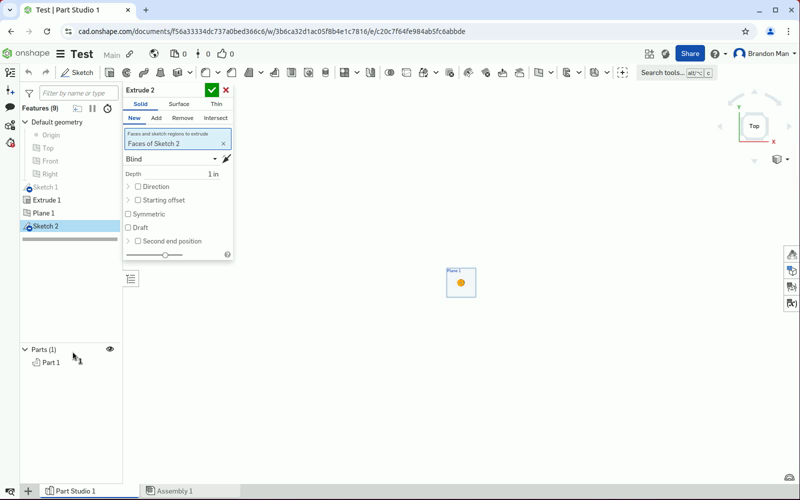
mouse_move(143, 106)
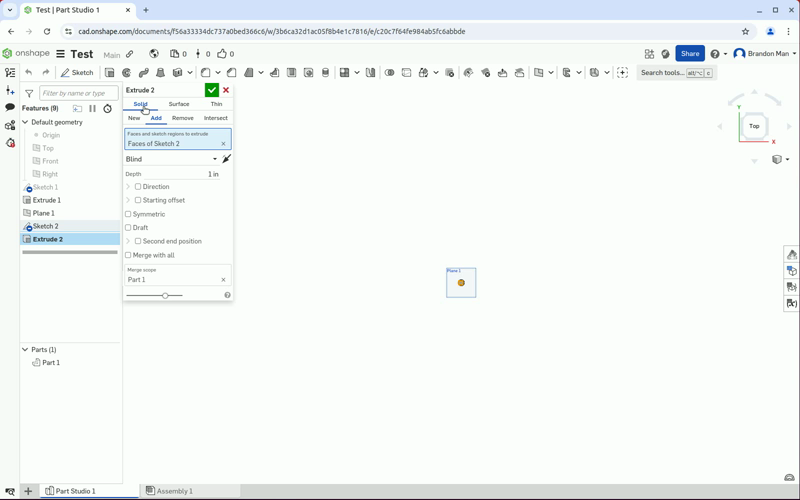
click(143, 106)
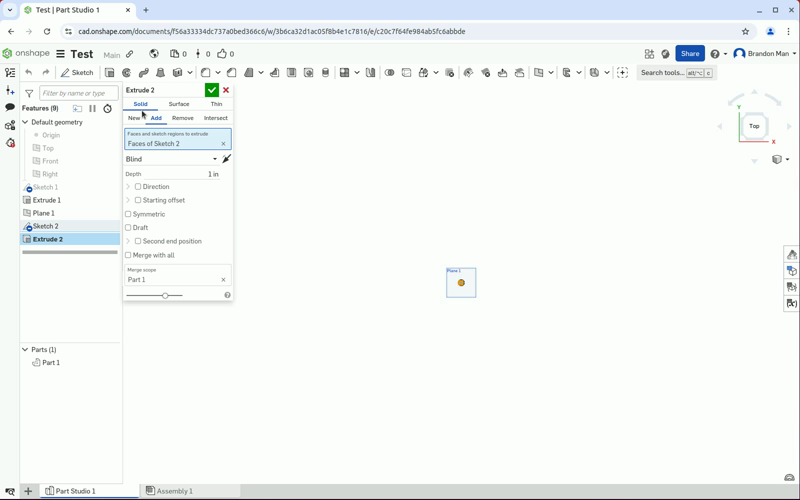
mouse_move(137, 120)
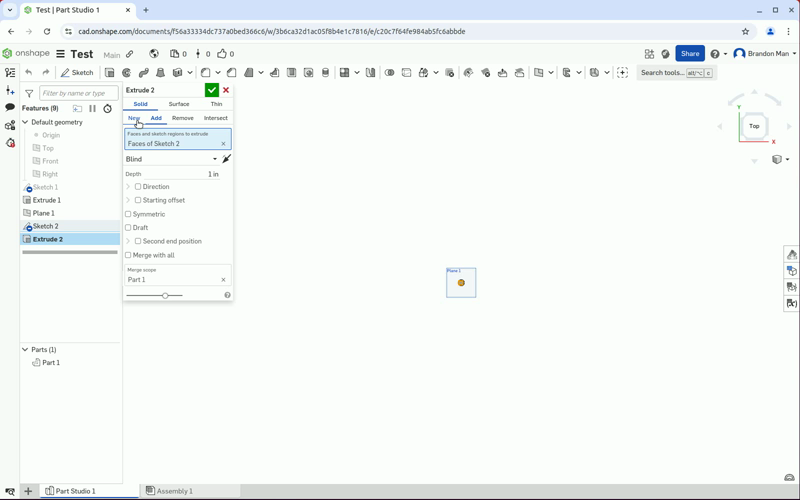
click(137, 120)
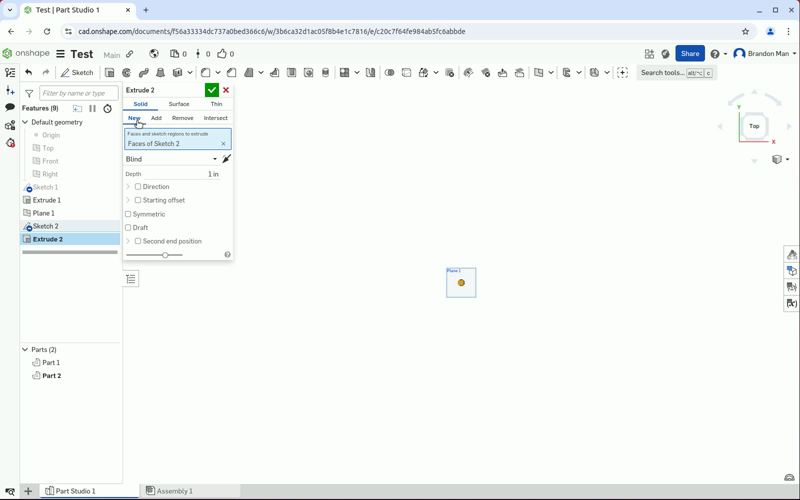
key(tab, 4)
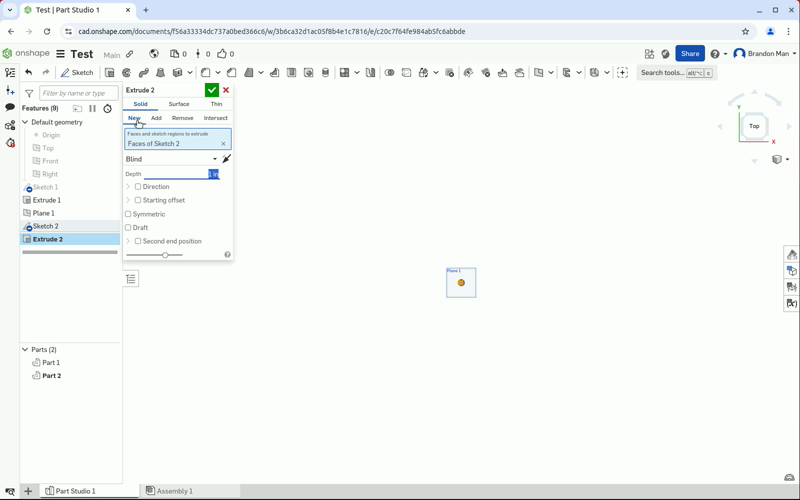
text(11.554)
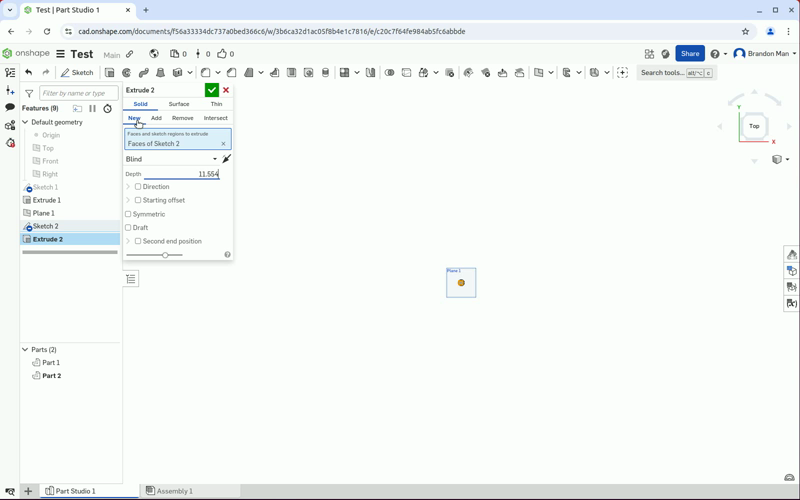
key(tab, 3)
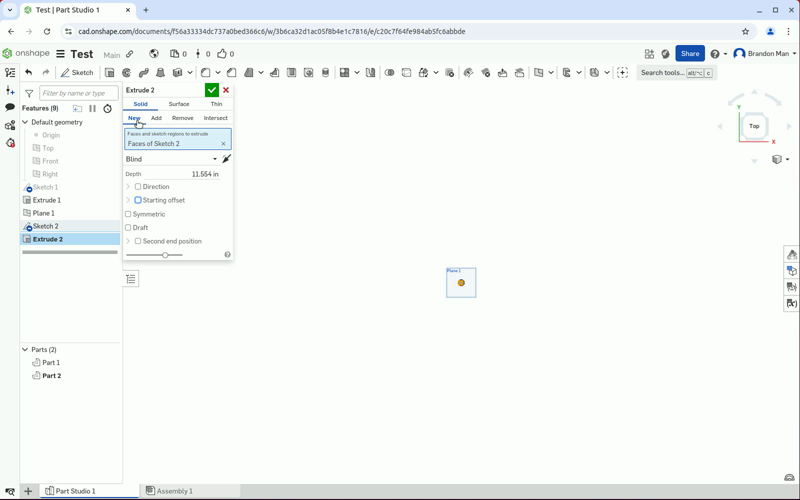
key(tab, 2)
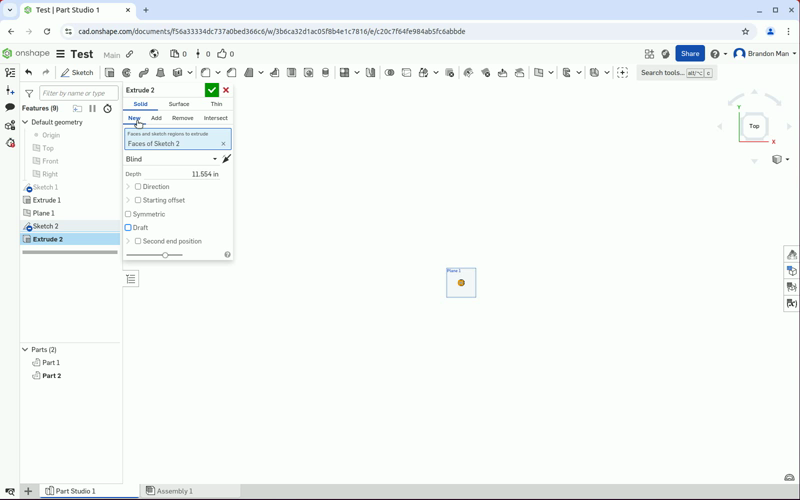
key(space)
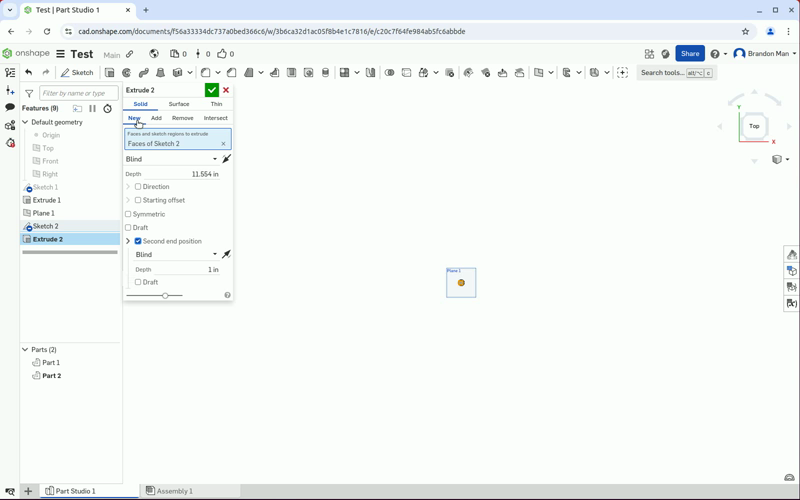
key(tab, 3)
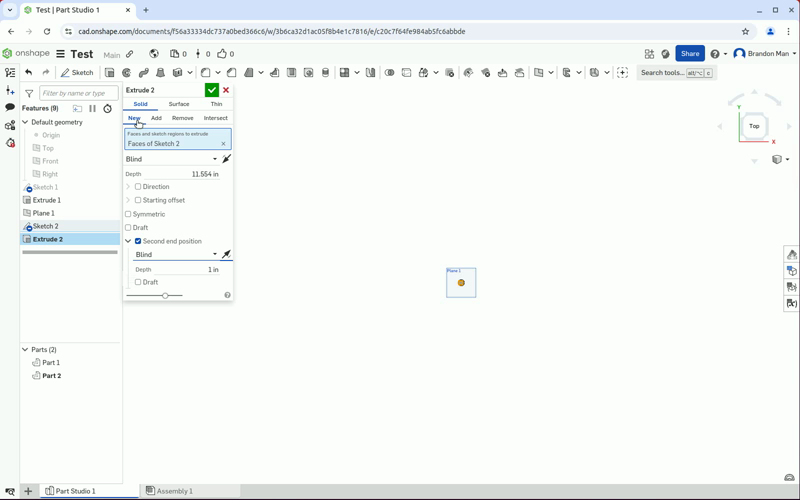
text(0.481)
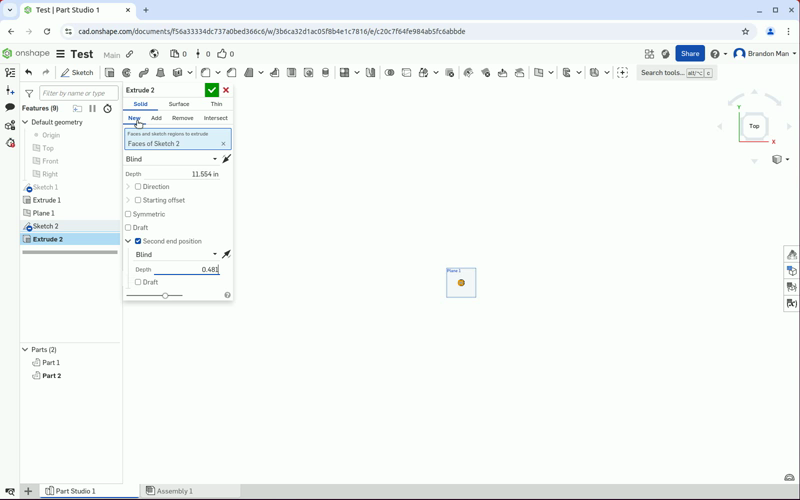
key(enter)
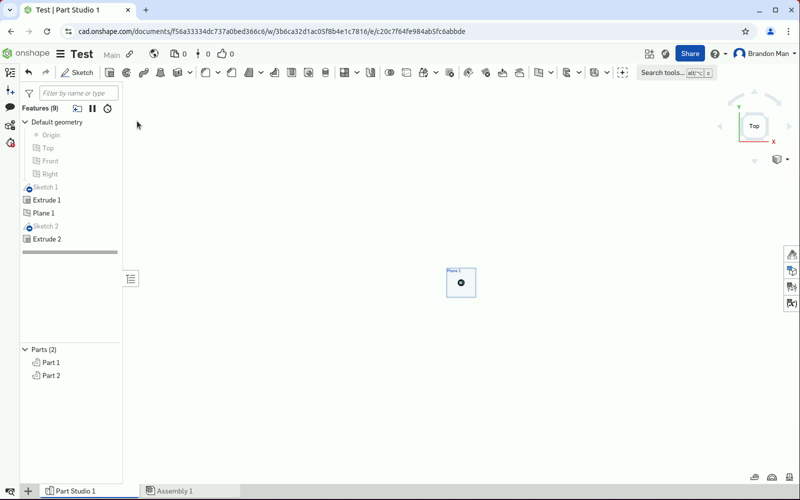
key(shift+h)
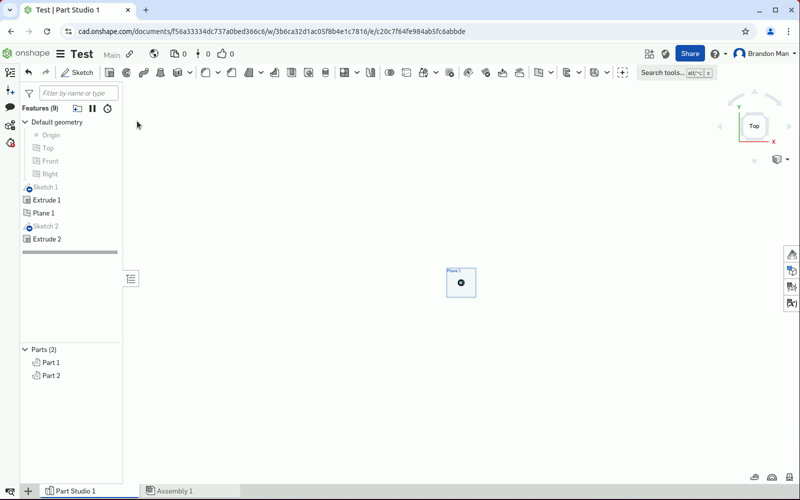
key(shift+h)
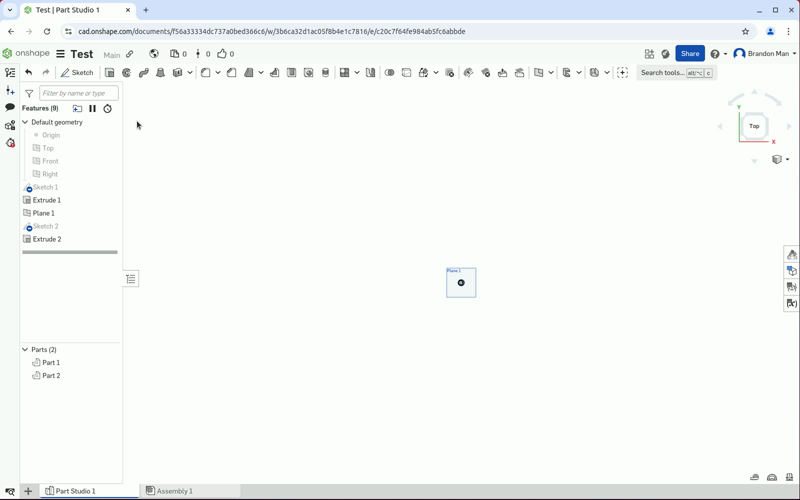
mouse_move(73, 189)
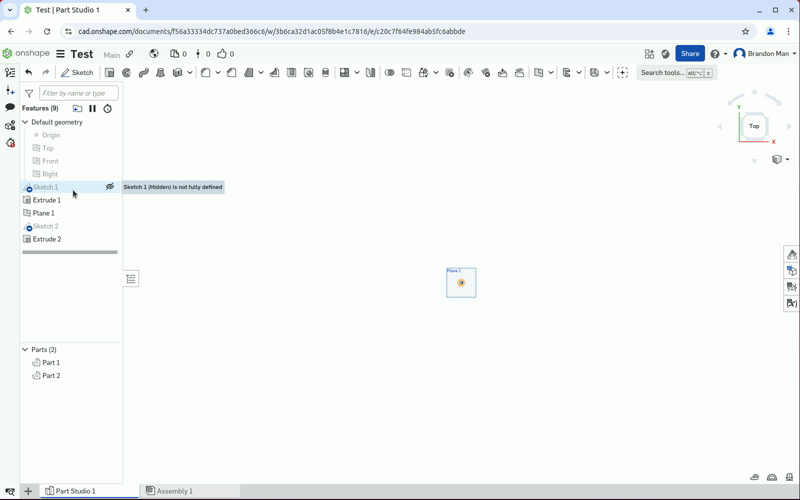
click(73, 189)
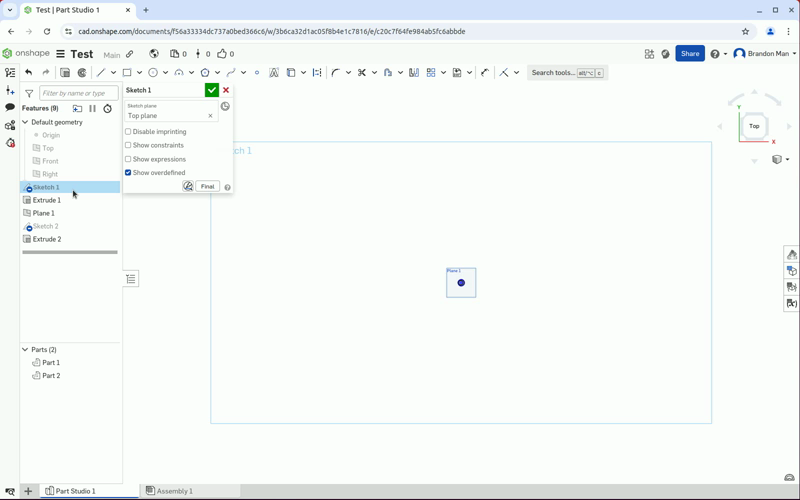
mouse_move(229, 92)
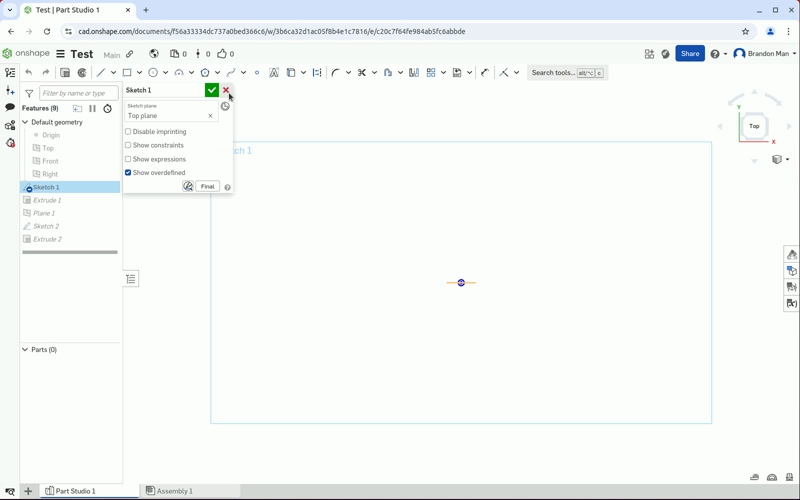
click(229, 92)
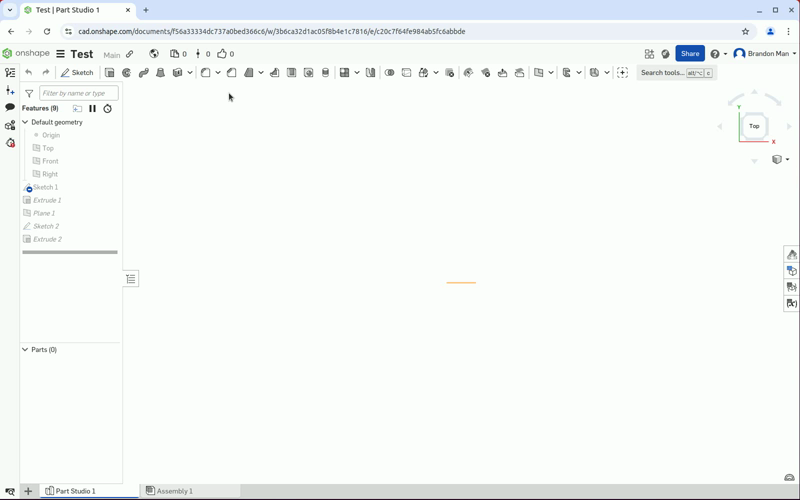
key(shift+s)
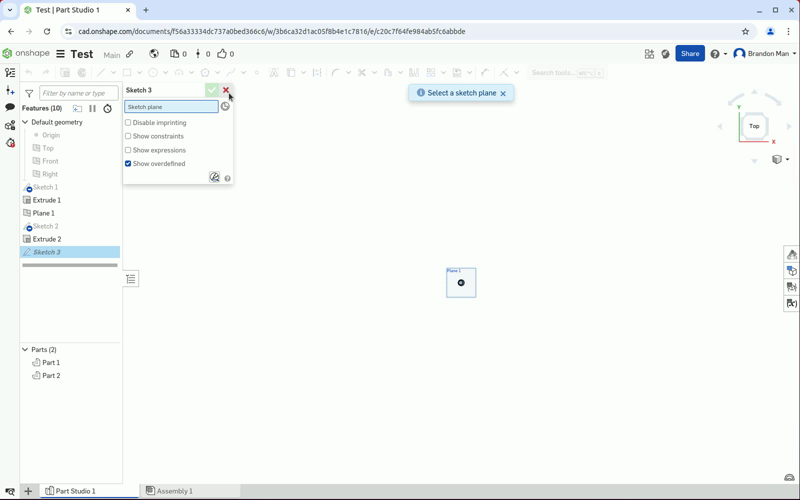
mouse_move(73, 215)
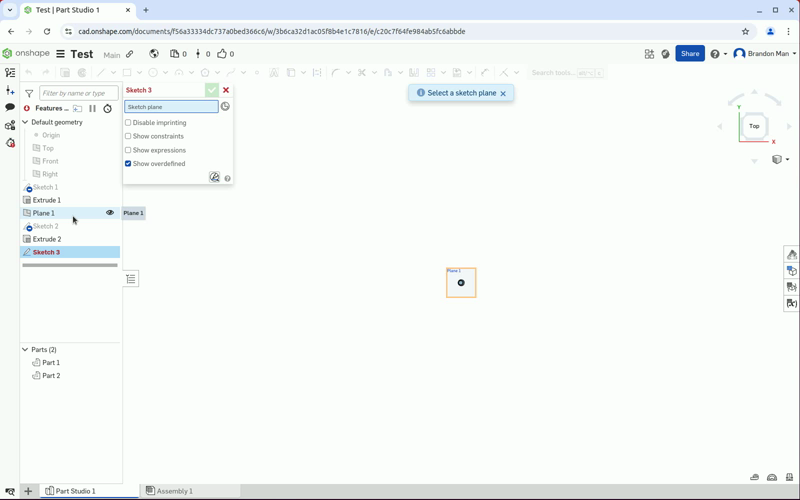
click(73, 215)
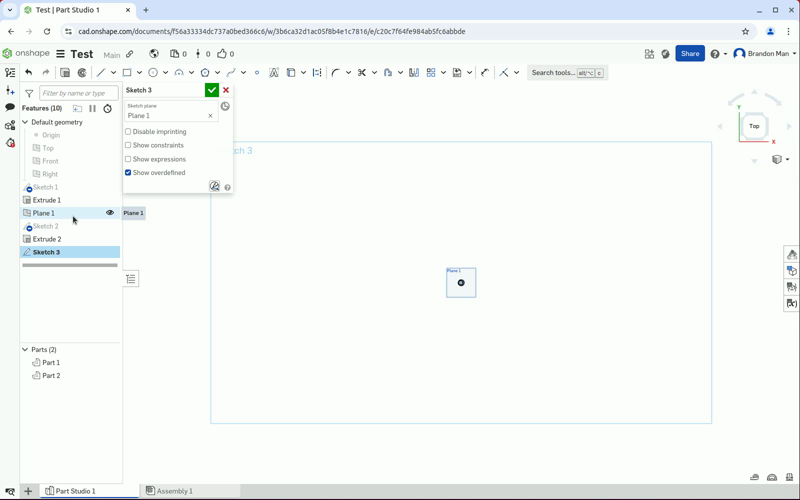
mouse_move(73, 352)
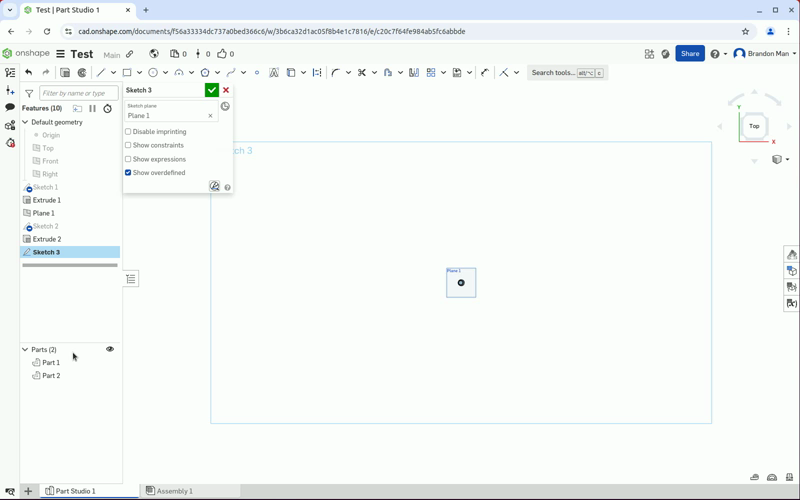
key(y)
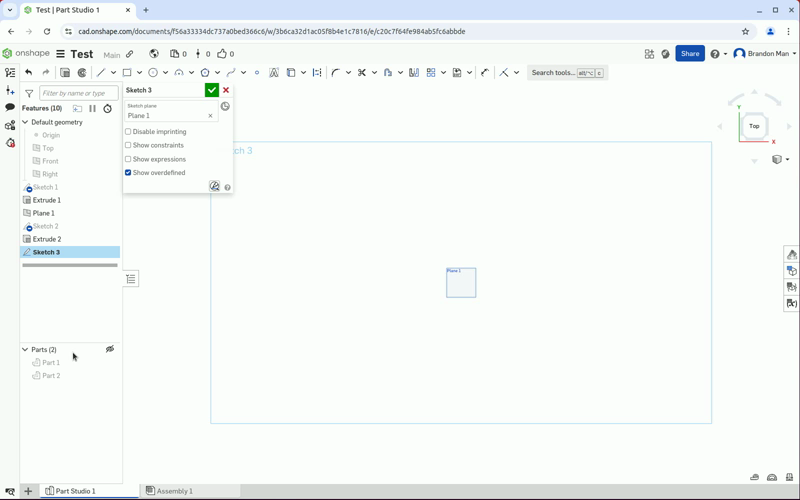
key(l)
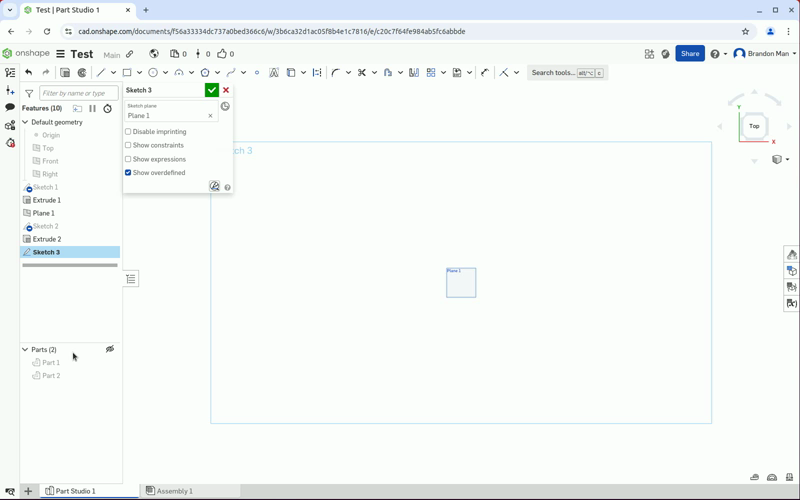
key_down(shift)
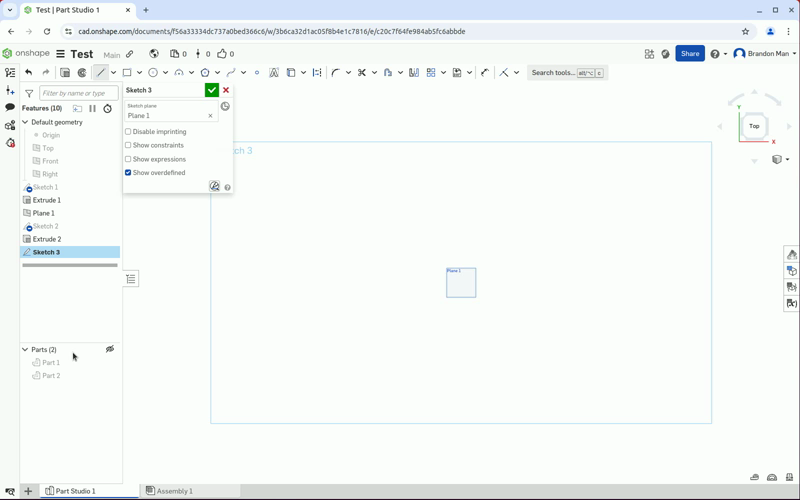
mouse_move(460, 285)
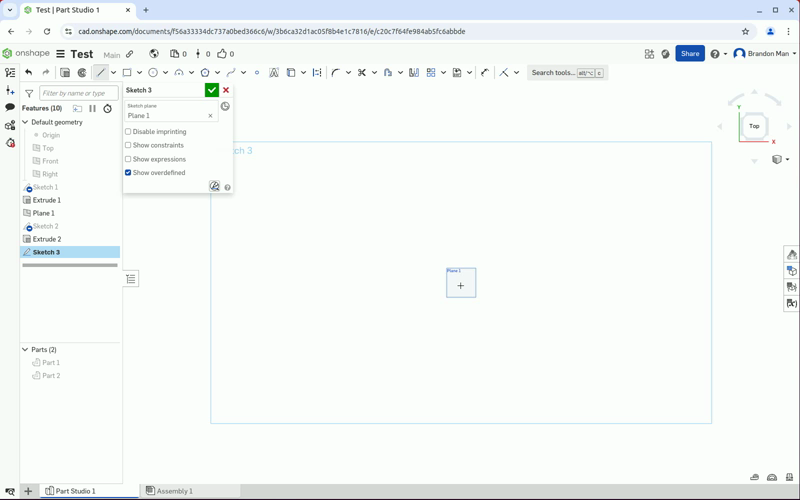
click(460, 285)
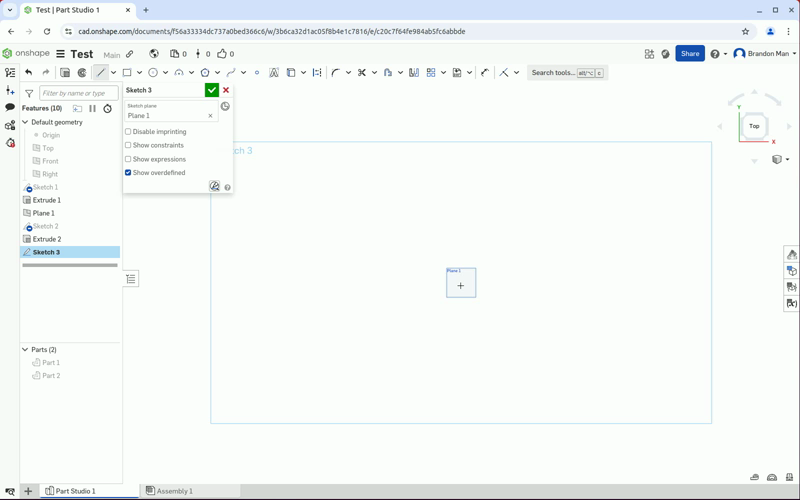
key_up(shift)
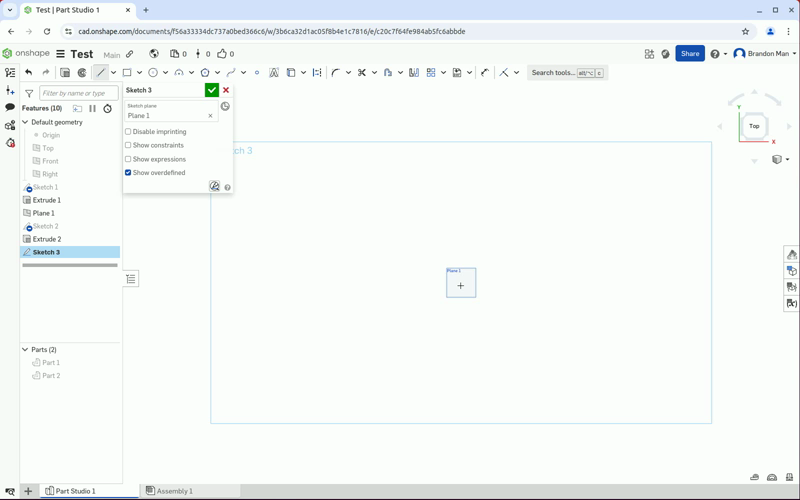
key_down(shift)
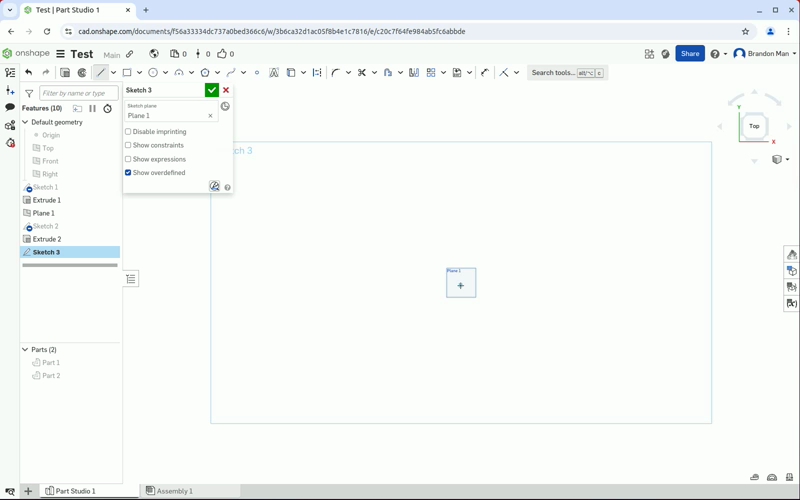
mouse_move(490, 285)
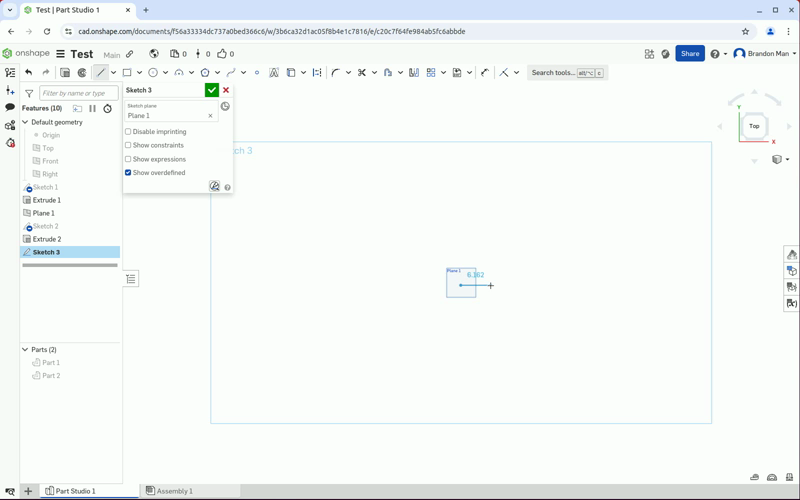
mouse_move(466, 285)
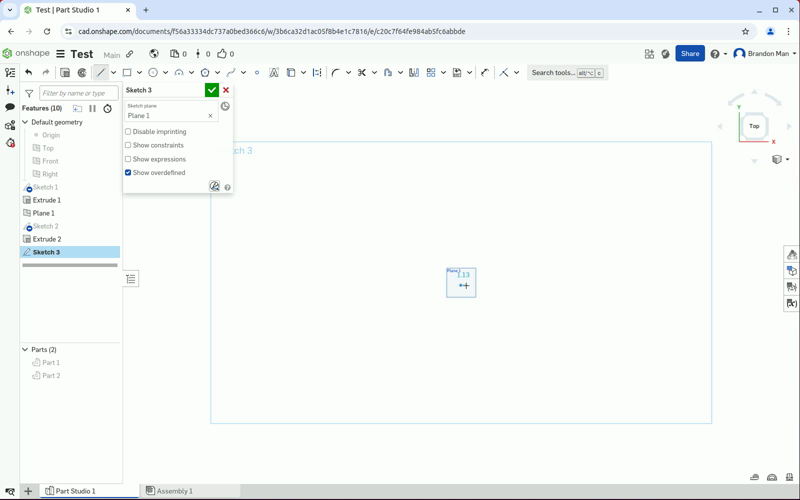
scroll(6)
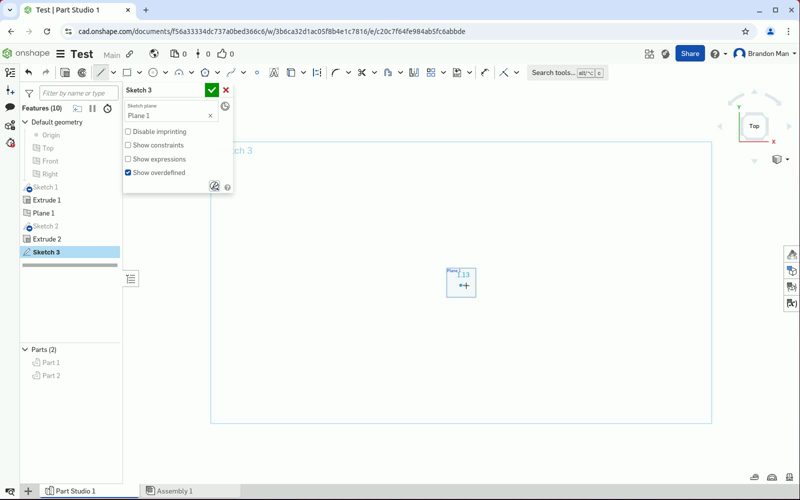
scroll(6)
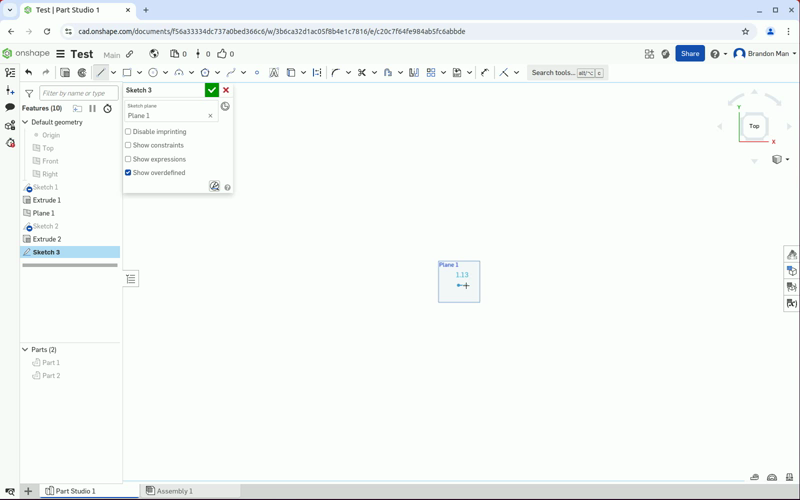
scroll(6)
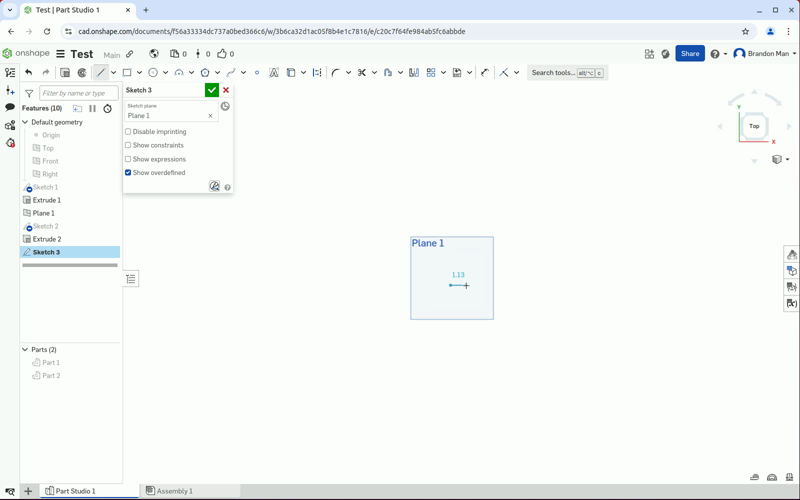
scroll(6)
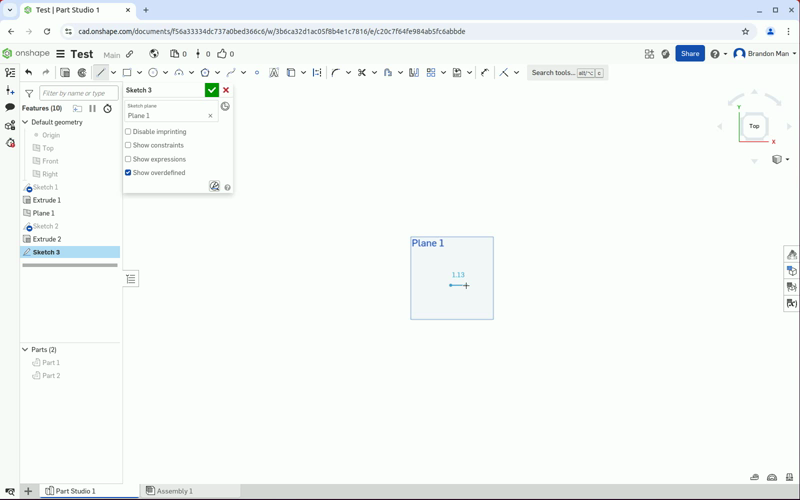
scroll(6)
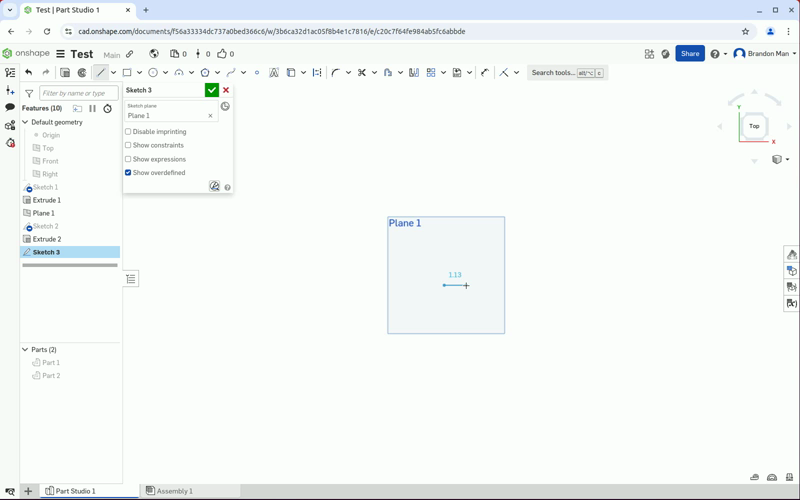
scroll(6)
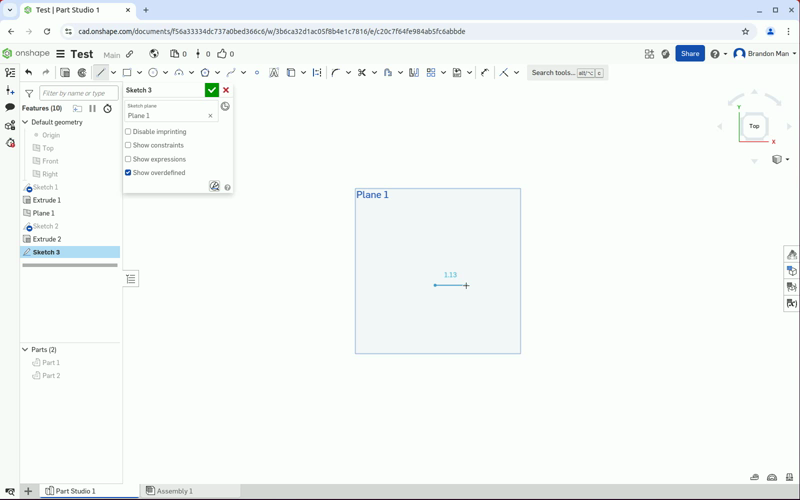
scroll(6)
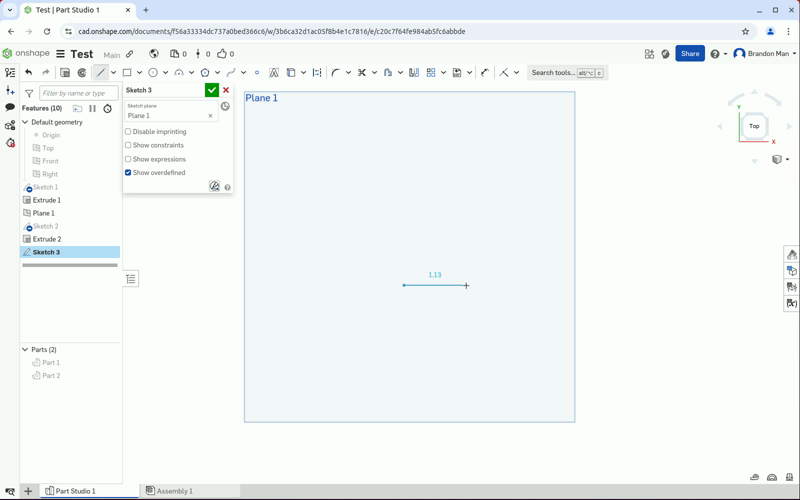
click(466, 285)
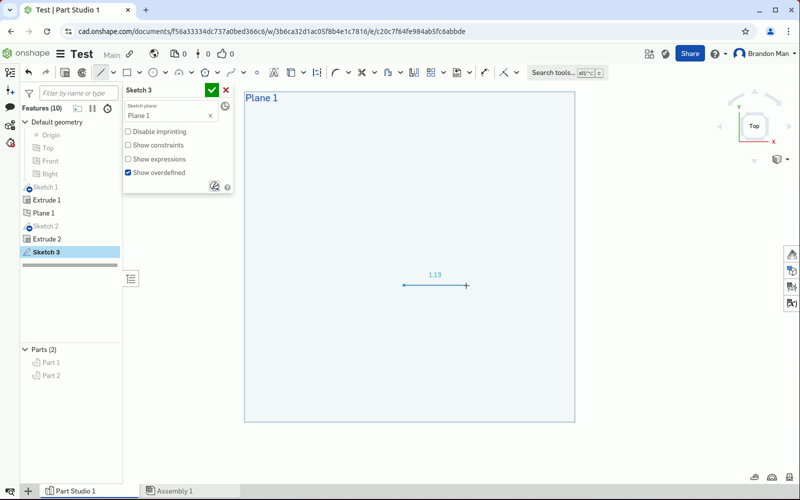
scroll(-6)
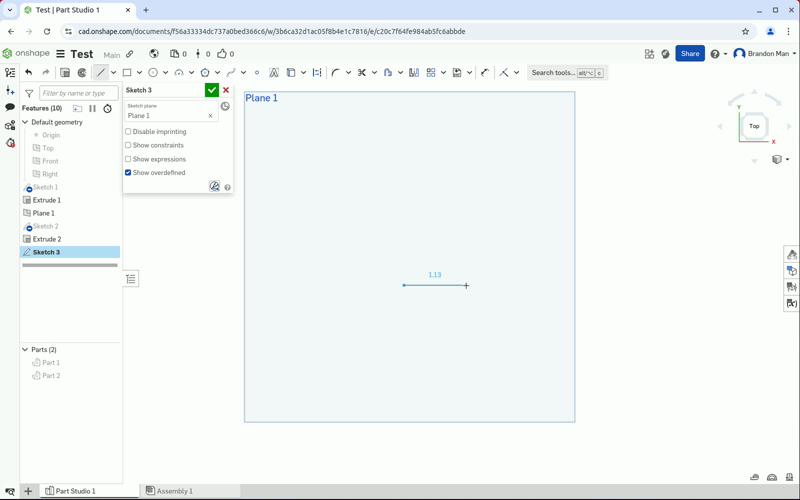
scroll(-6)
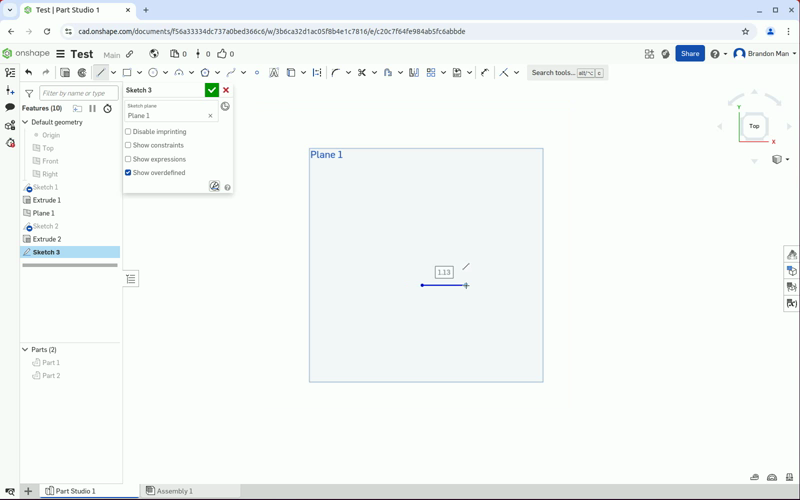
scroll(-6)
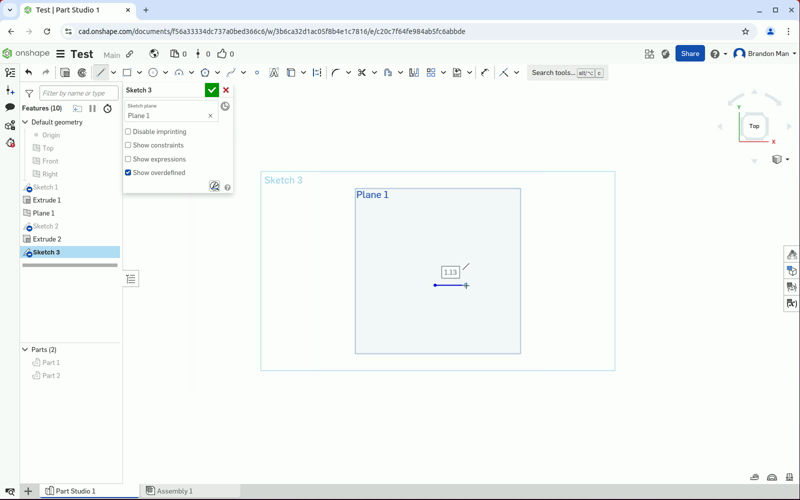
scroll(-6)
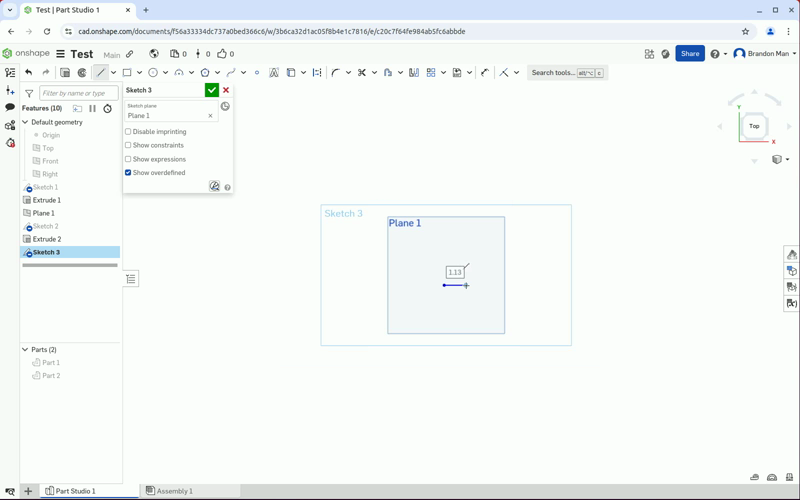
scroll(-6)
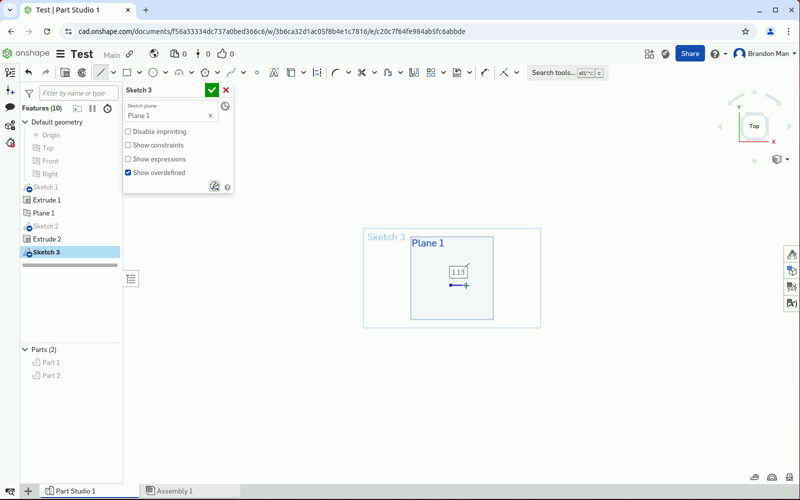
scroll(-6)
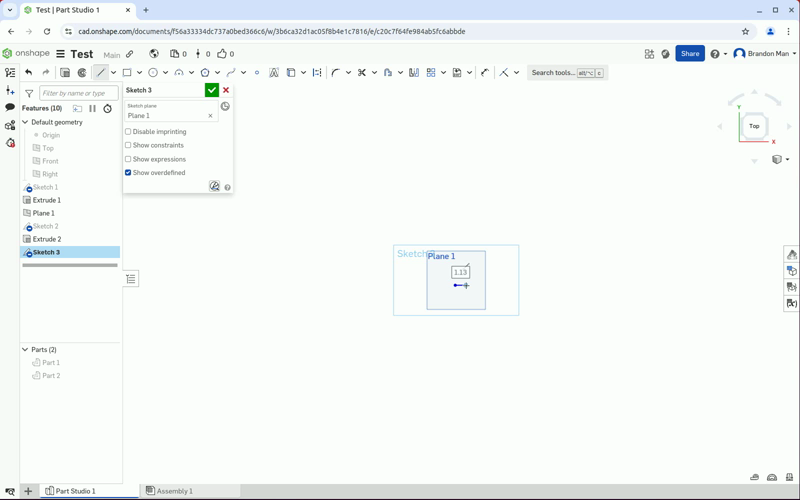
scroll(-6)
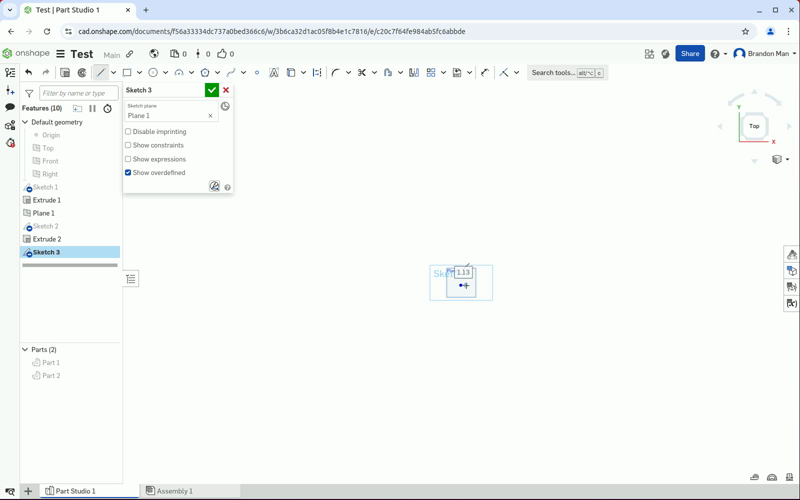
key_up(shift)
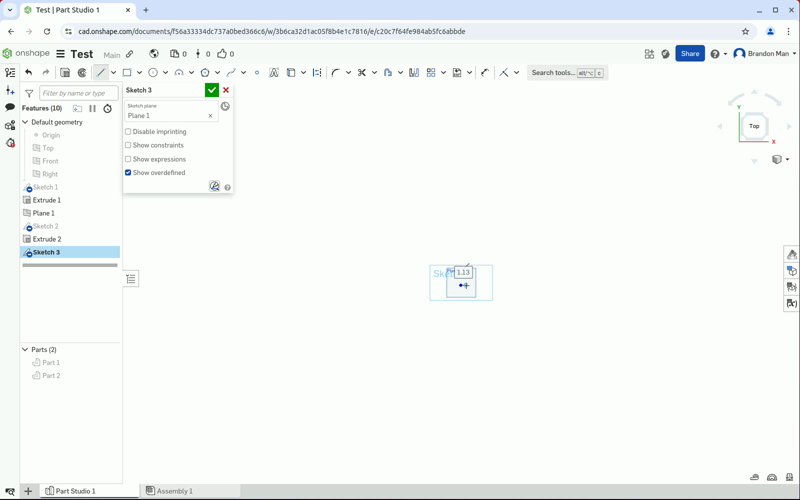
key(esc)
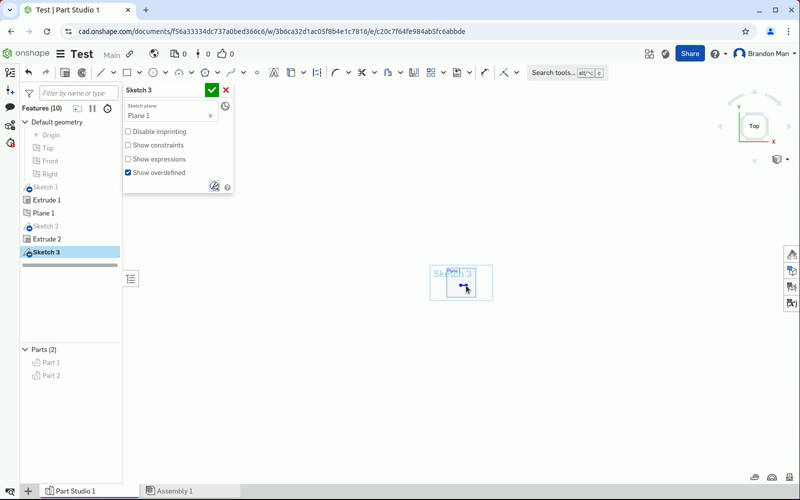
key(a)
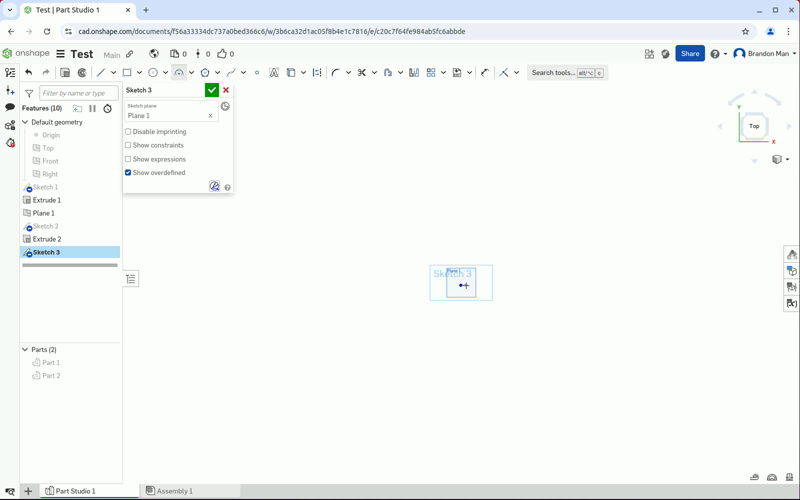
mouse_move(466, 285)
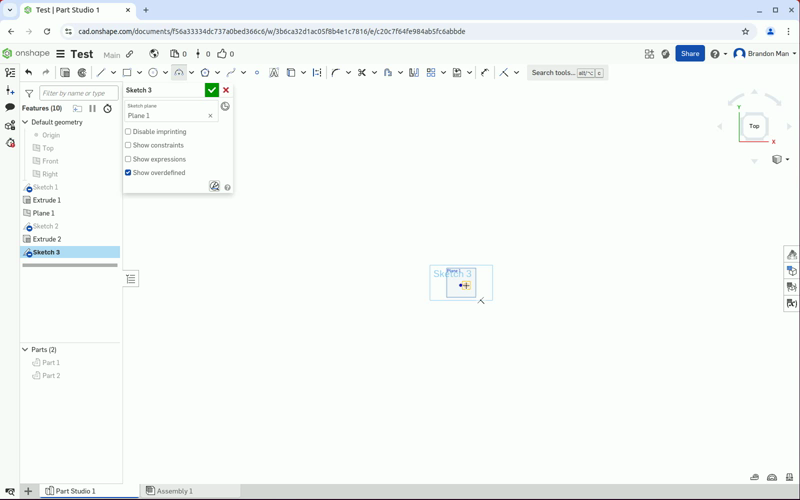
click(466, 285)
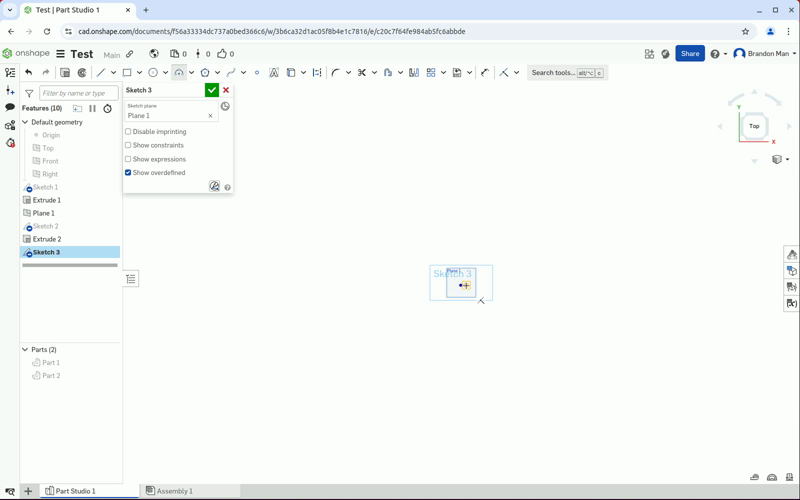
key_down(shift)
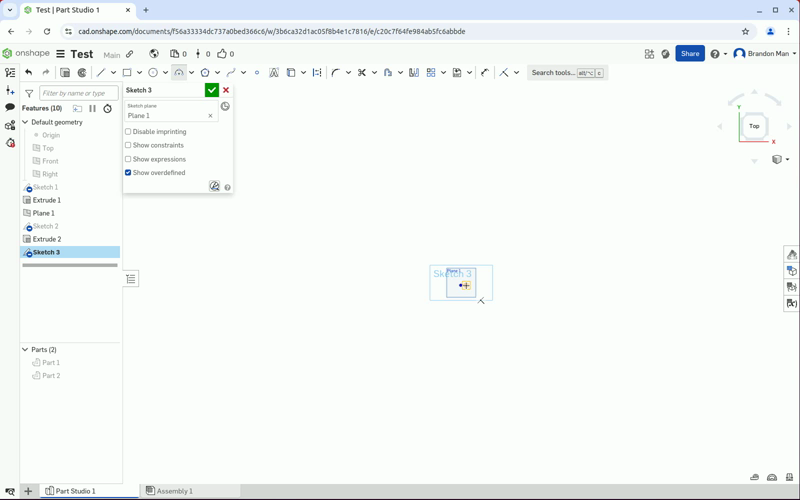
mouse_move(466, 279)
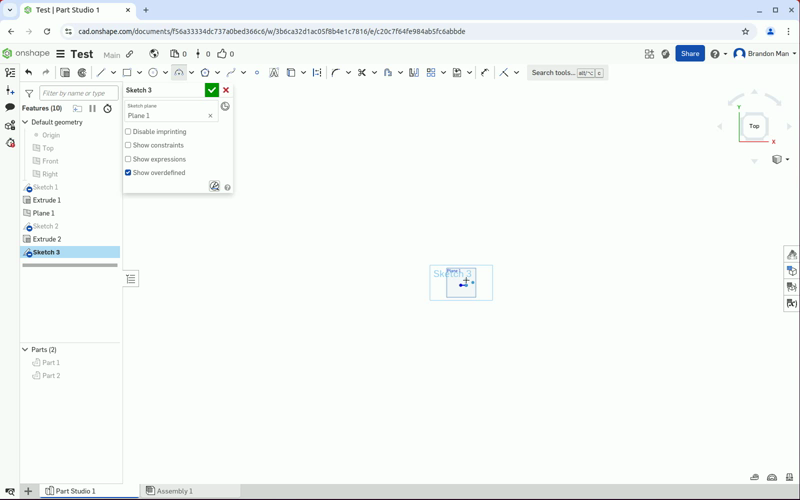
scroll(6)
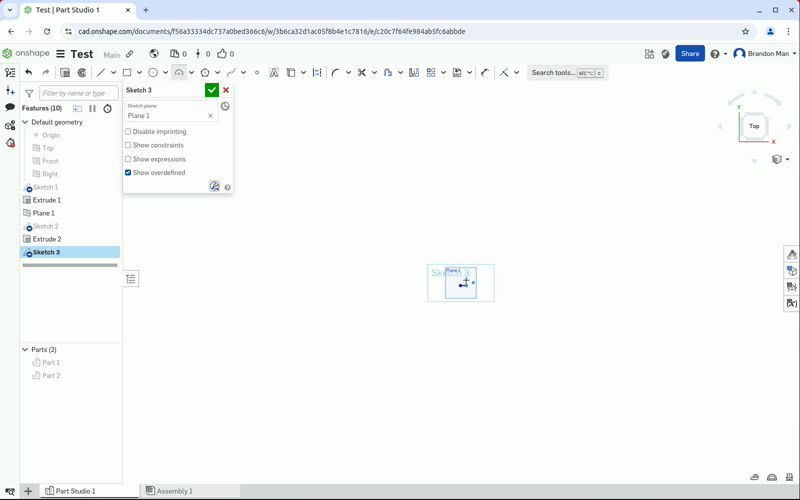
scroll(6)
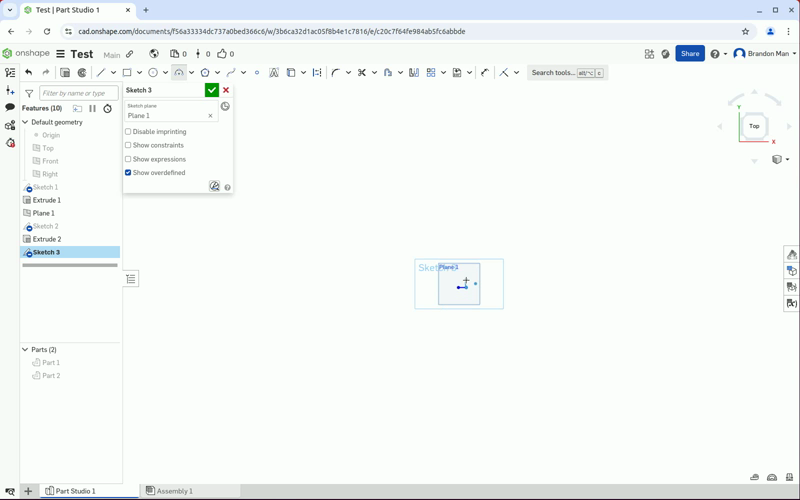
scroll(6)
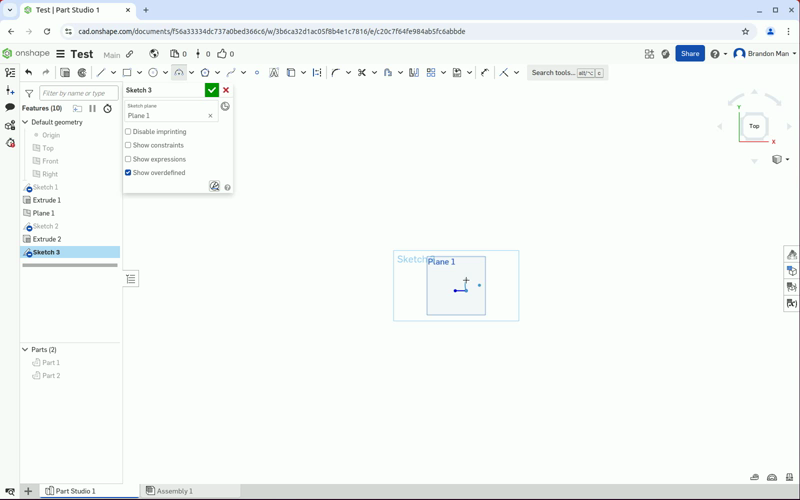
scroll(6)
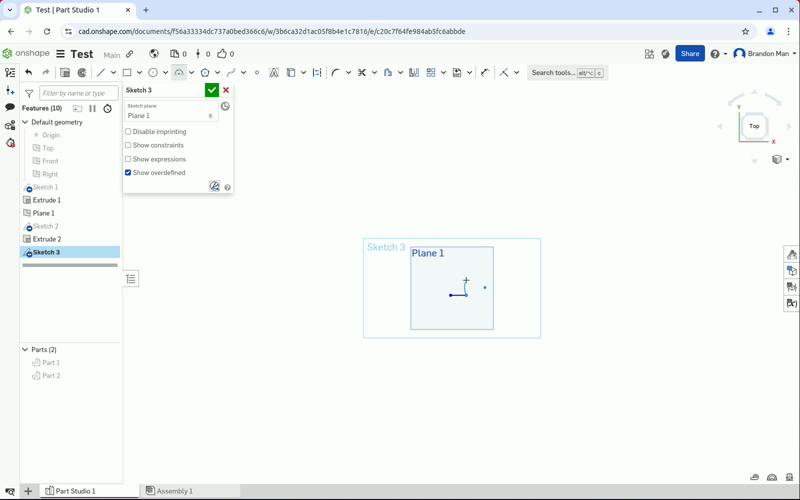
scroll(6)
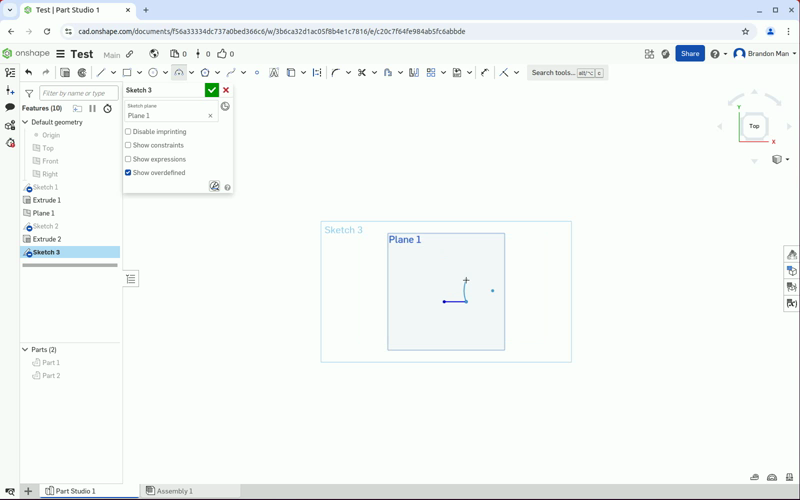
scroll(6)
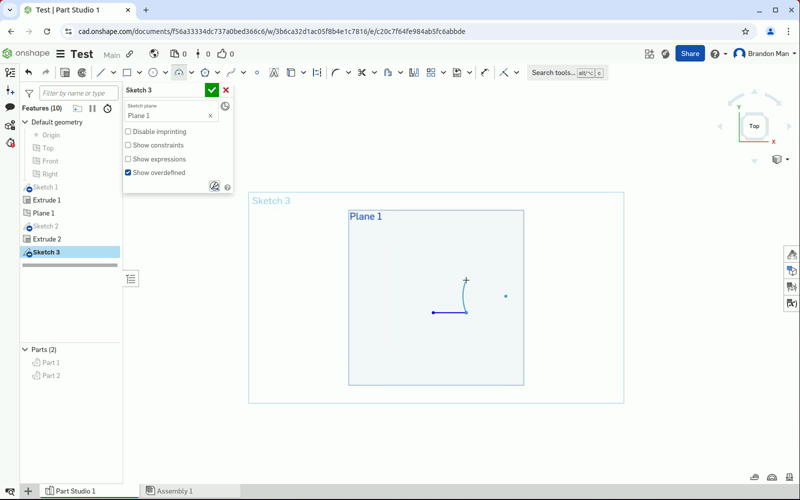
scroll(6)
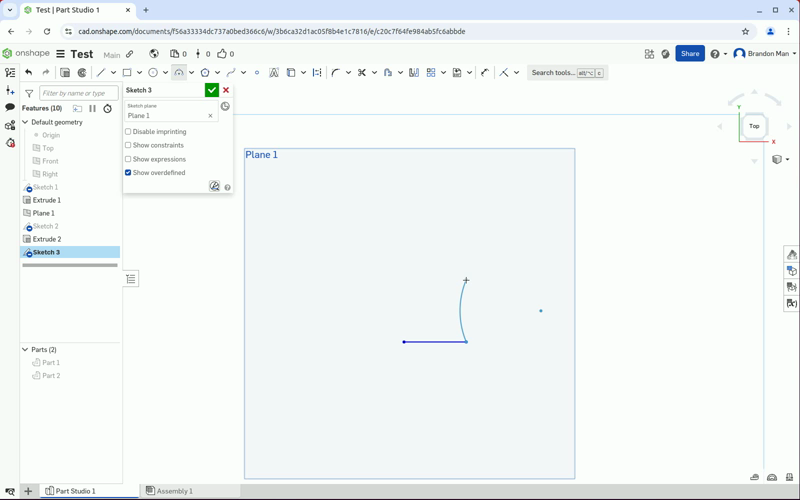
click(466, 279)
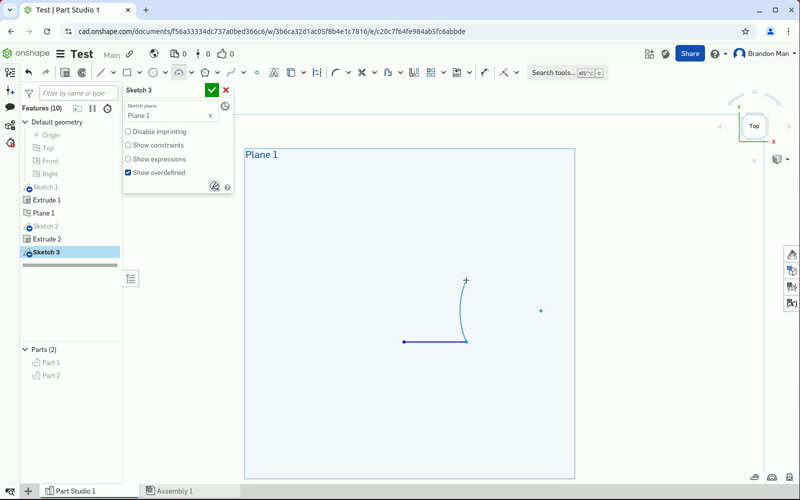
scroll(-6)
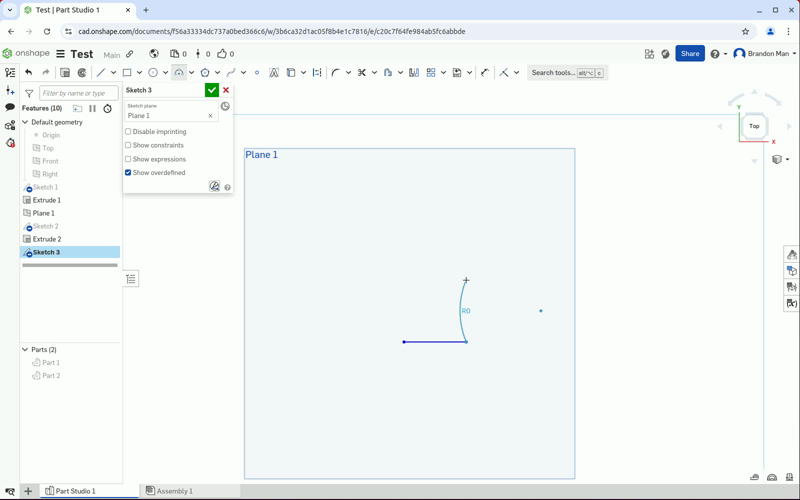
scroll(-6)
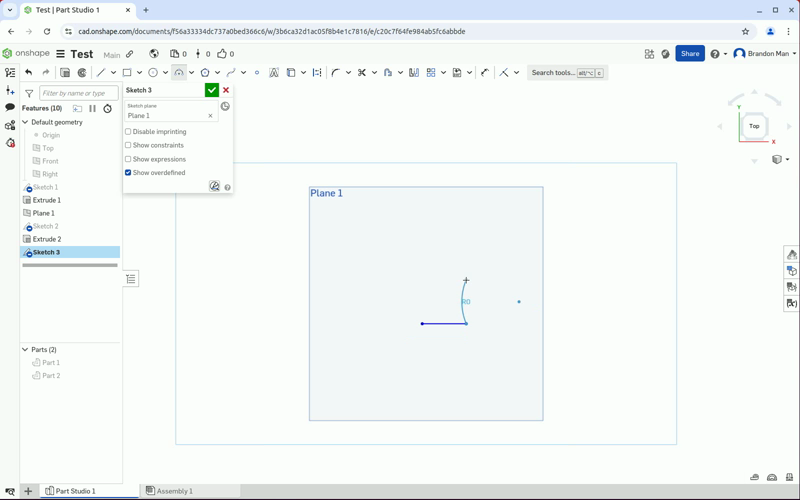
scroll(-6)
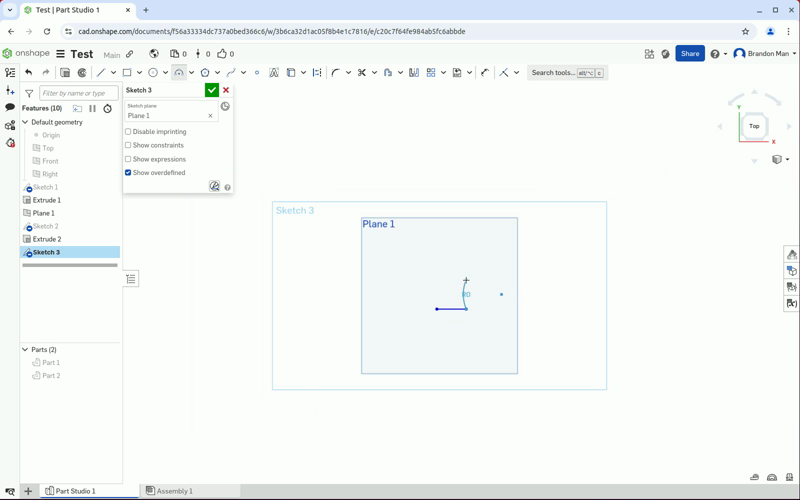
scroll(-6)
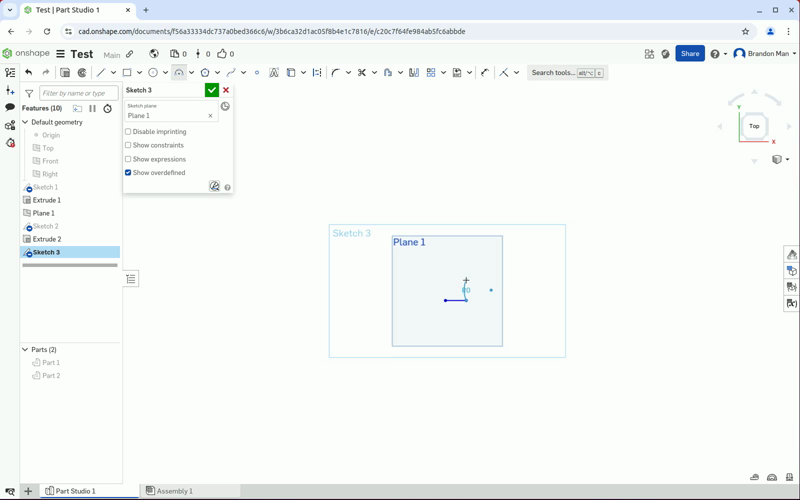
scroll(-6)
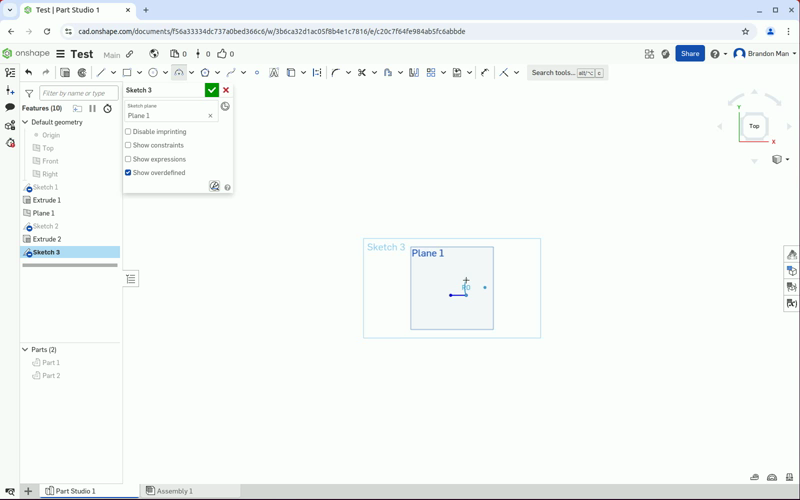
scroll(-6)
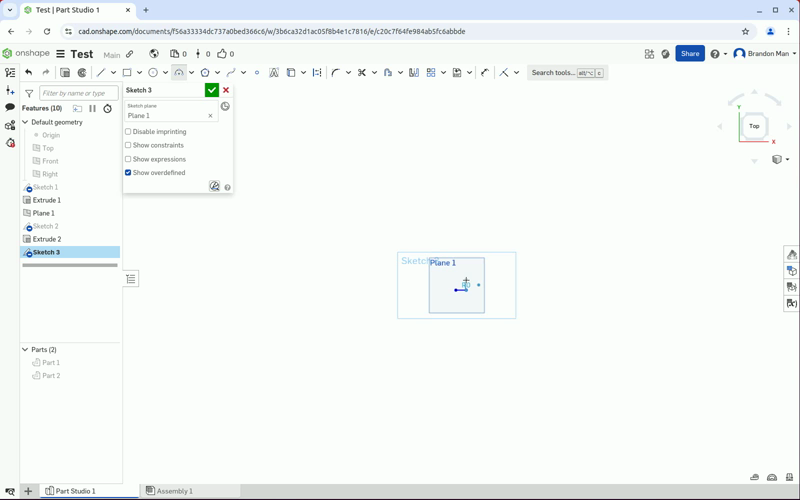
scroll(-6)
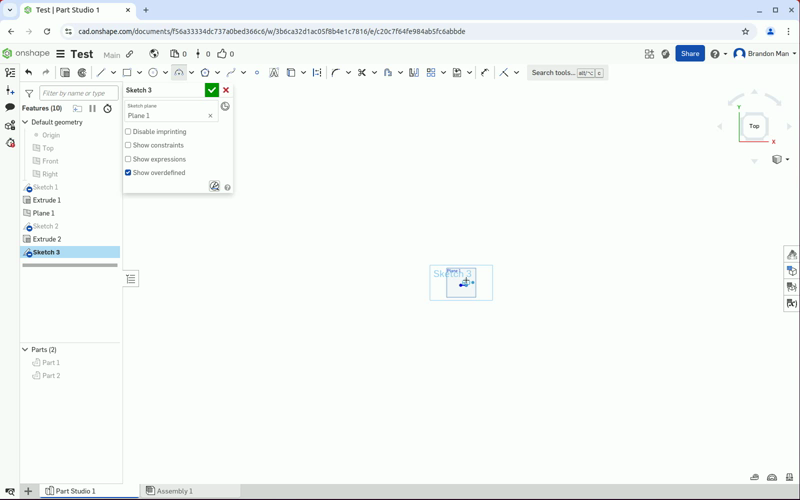
mouse_move(468, 282)
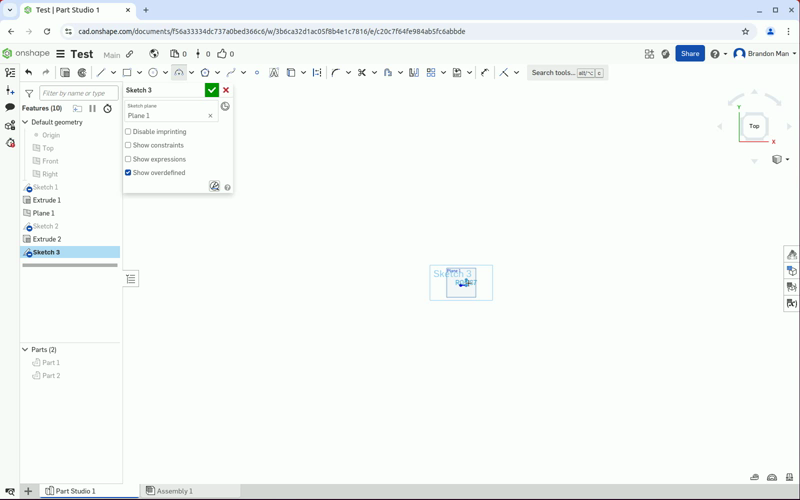
scroll(6)
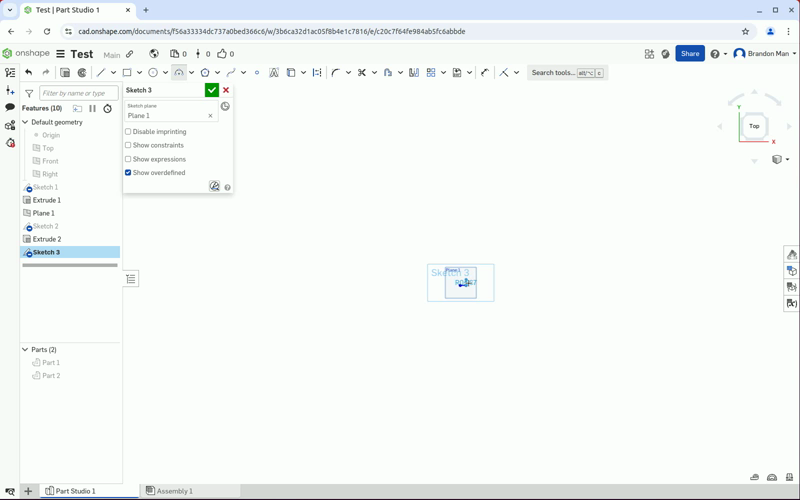
scroll(6)
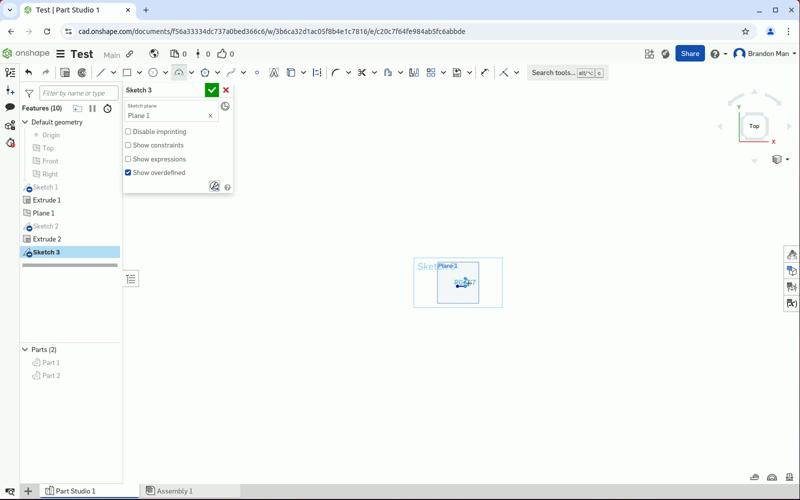
scroll(6)
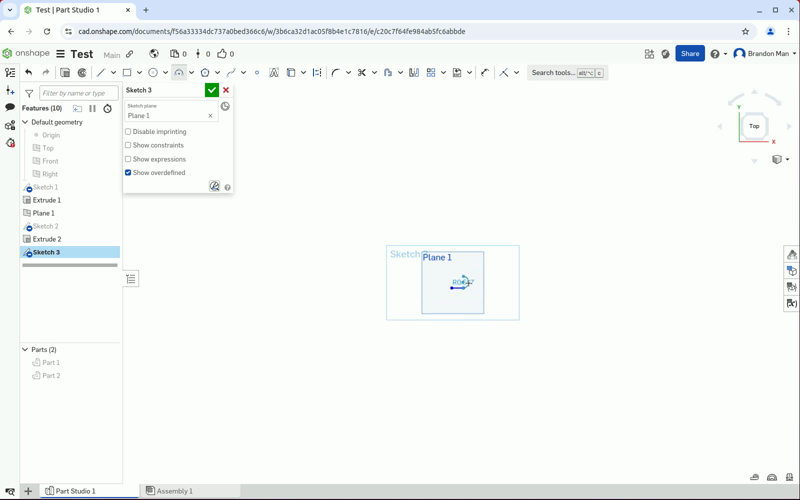
scroll(6)
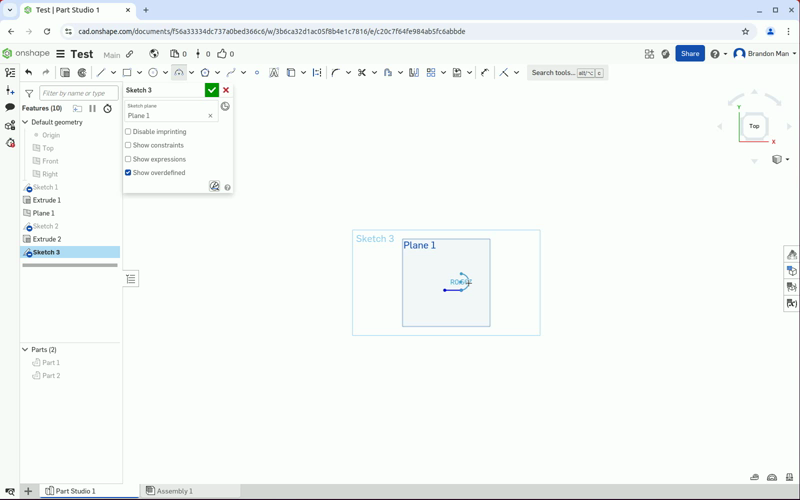
scroll(6)
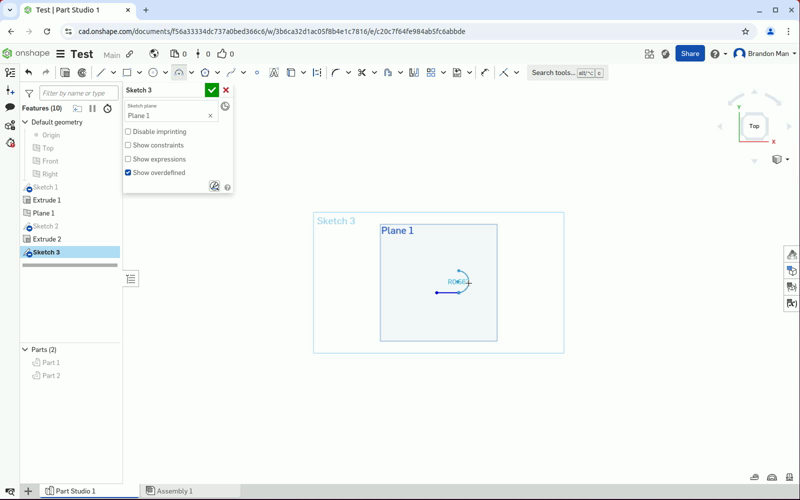
scroll(6)
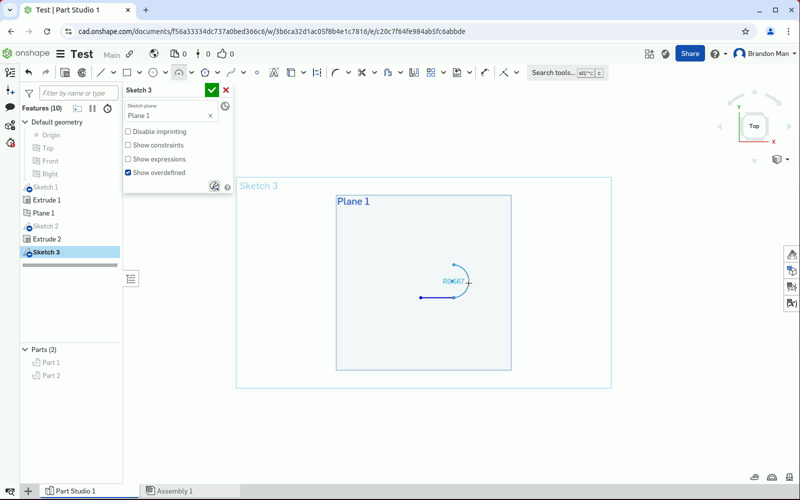
scroll(6)
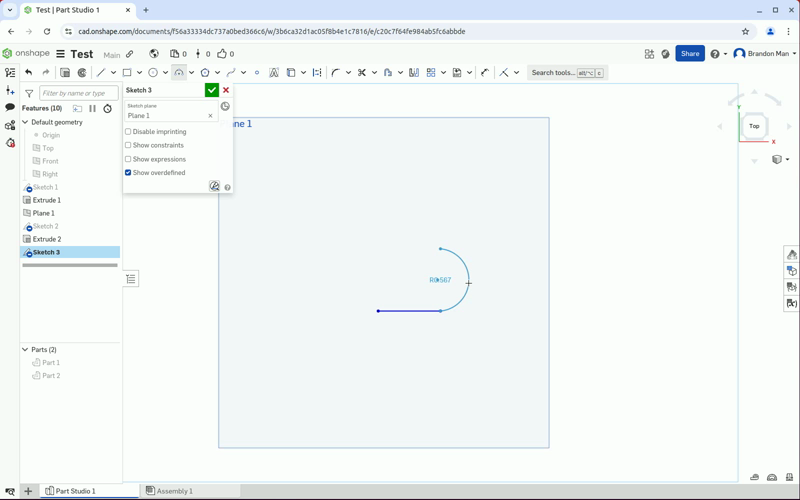
click(468, 282)
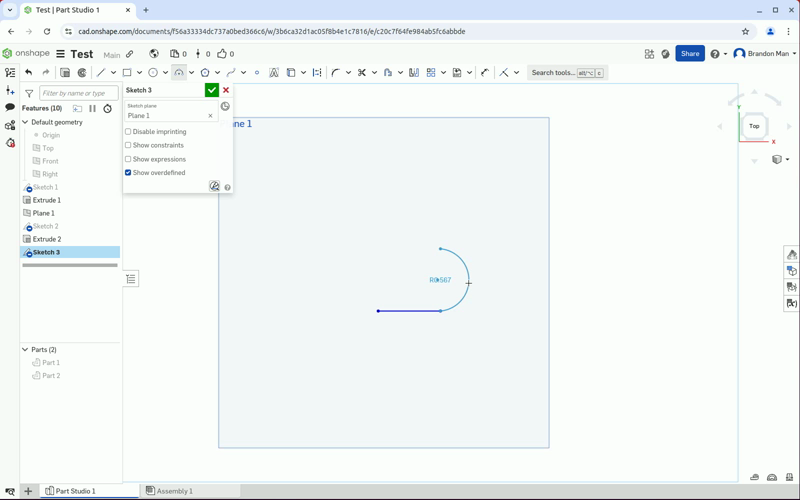
scroll(-6)
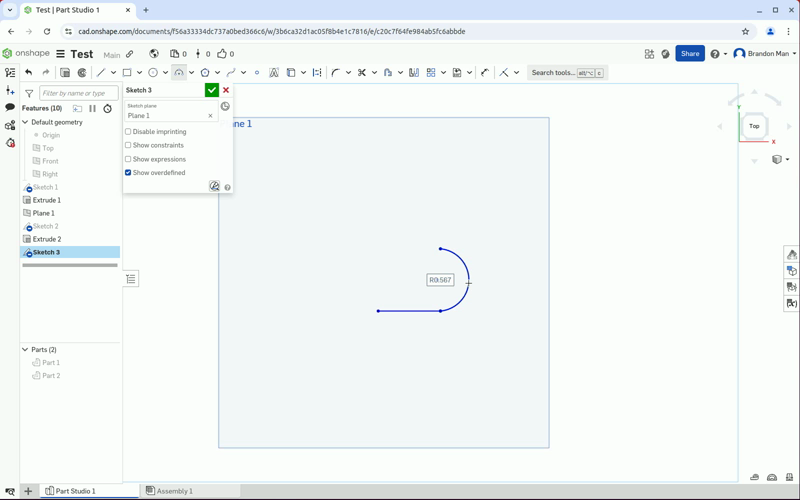
scroll(-6)
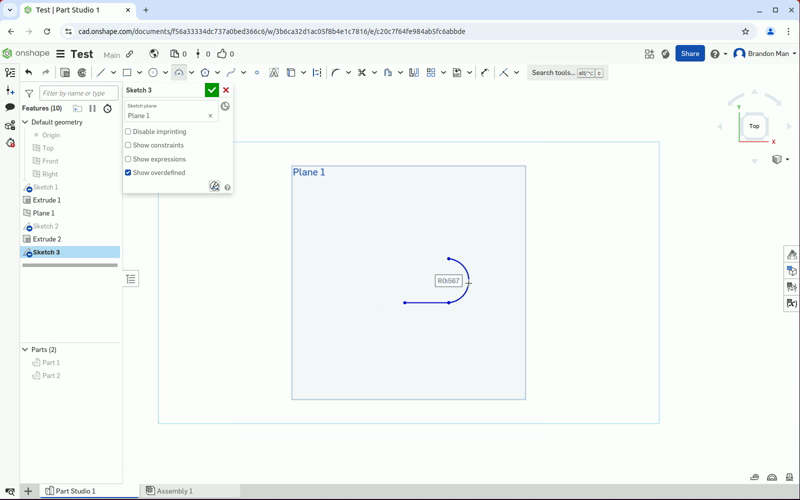
scroll(-6)
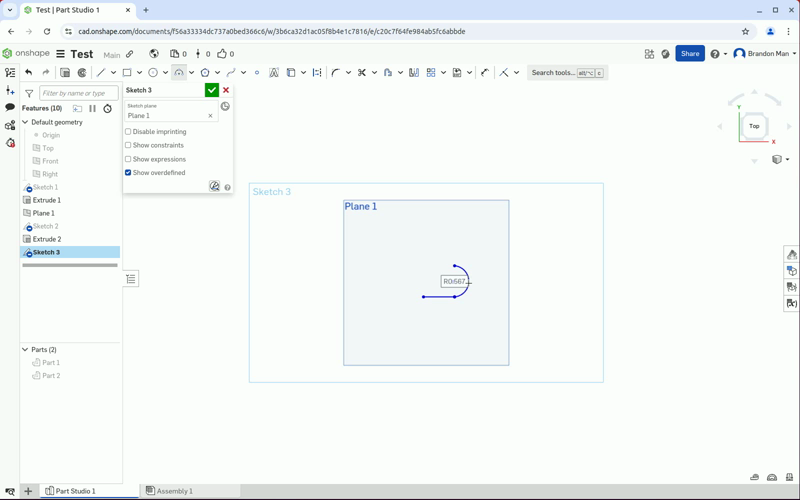
scroll(-6)
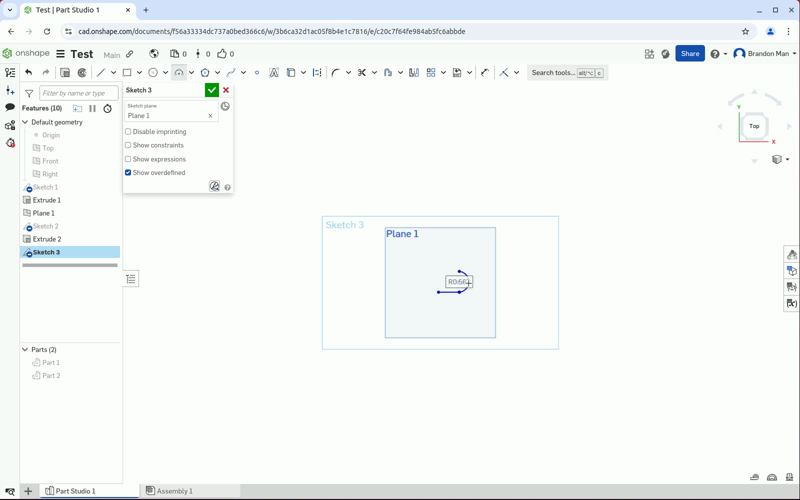
scroll(-6)
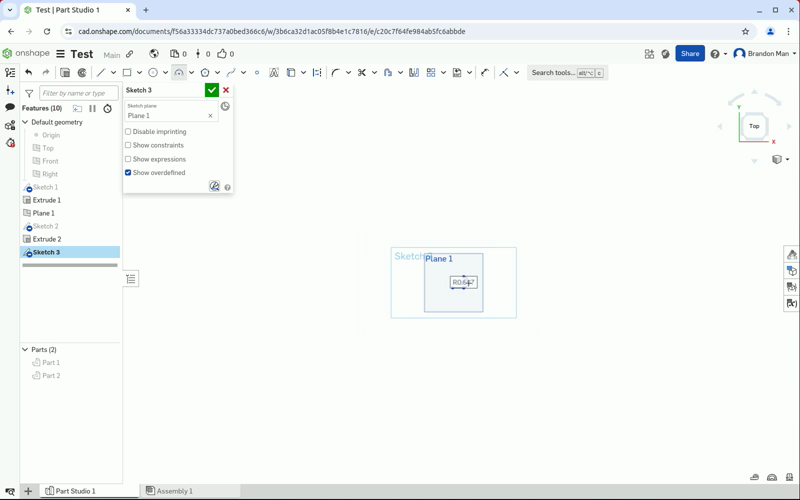
scroll(-6)
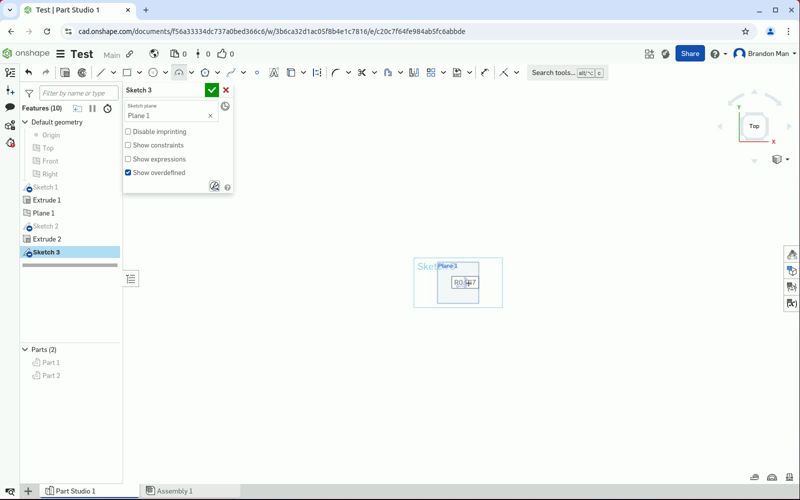
scroll(-6)
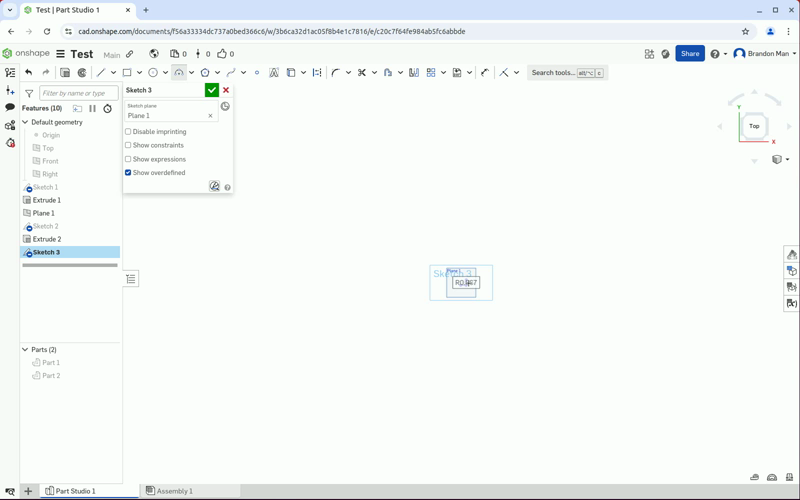
key_up(shift)
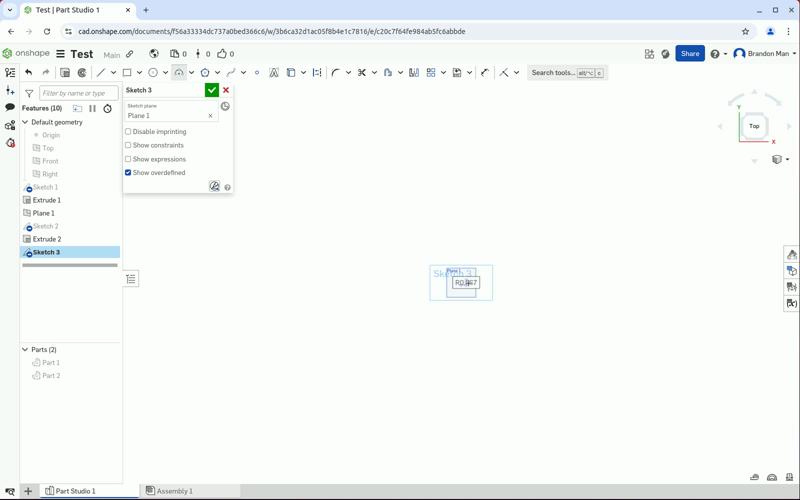
key(esc)
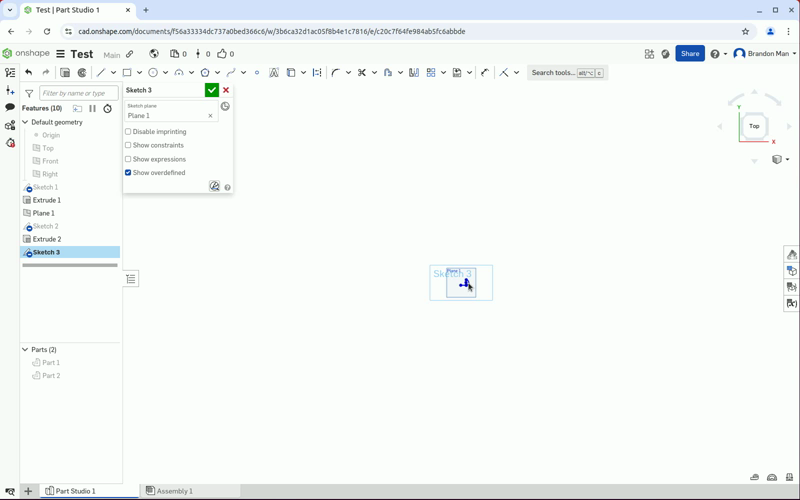
key(l)
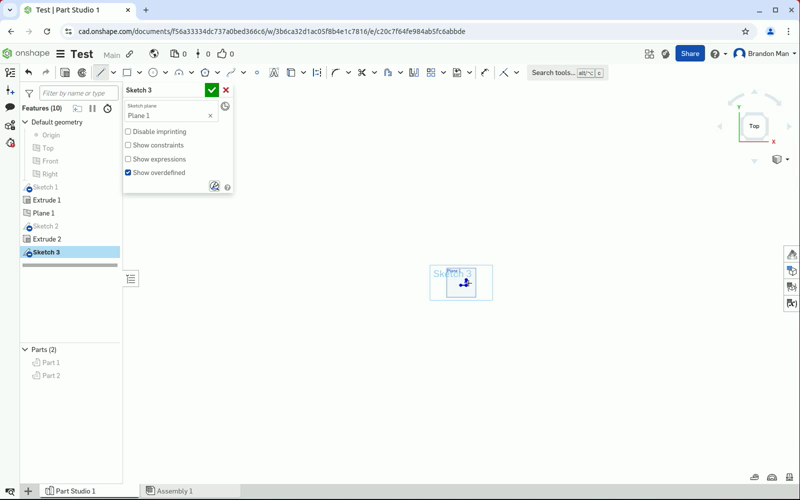
mouse_move(466, 279)
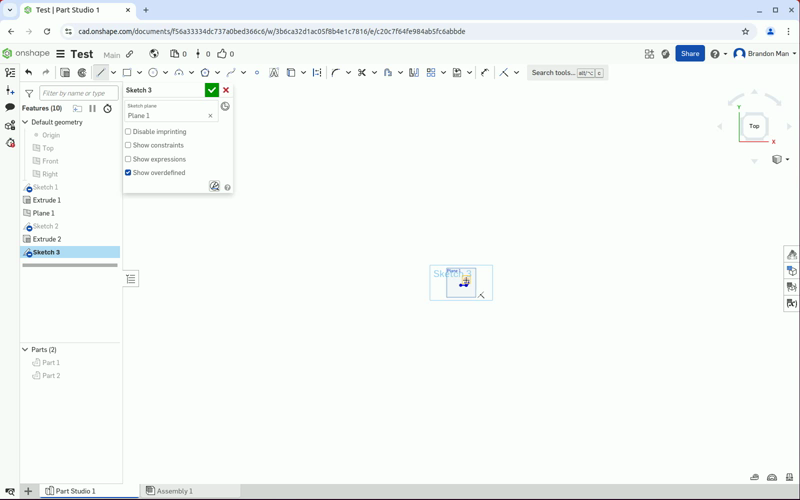
scroll(6)
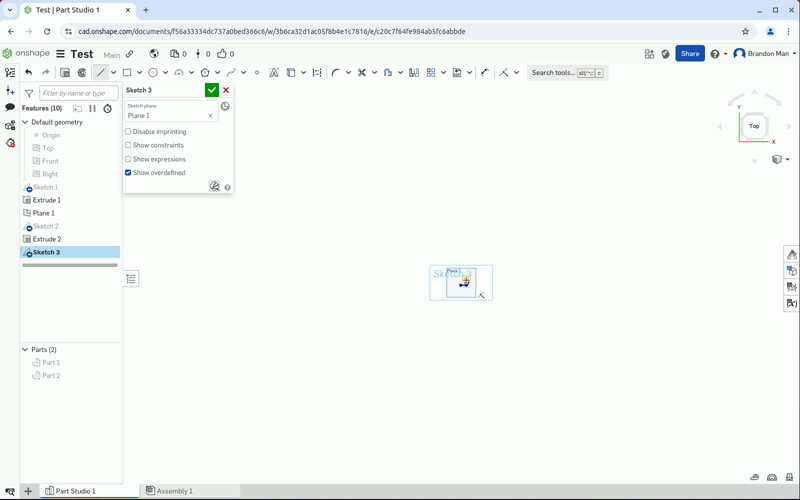
scroll(6)
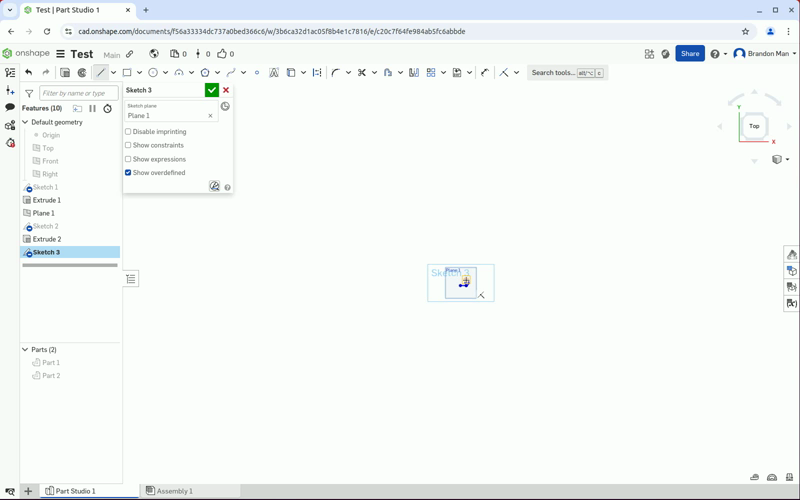
scroll(6)
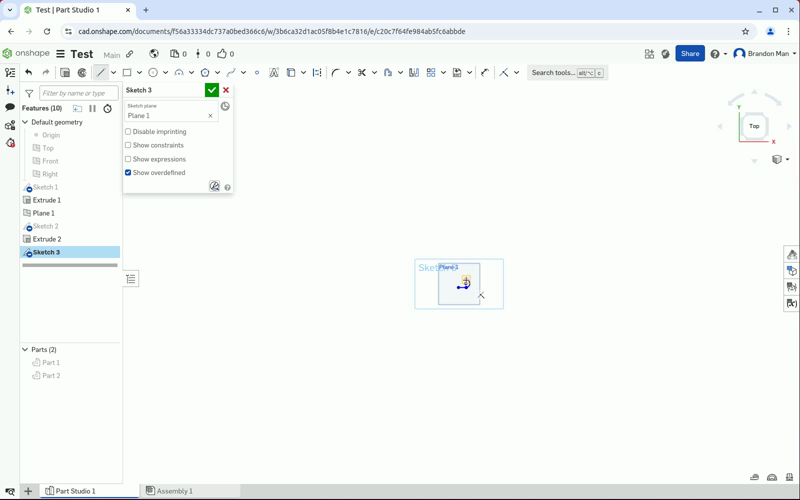
scroll(6)
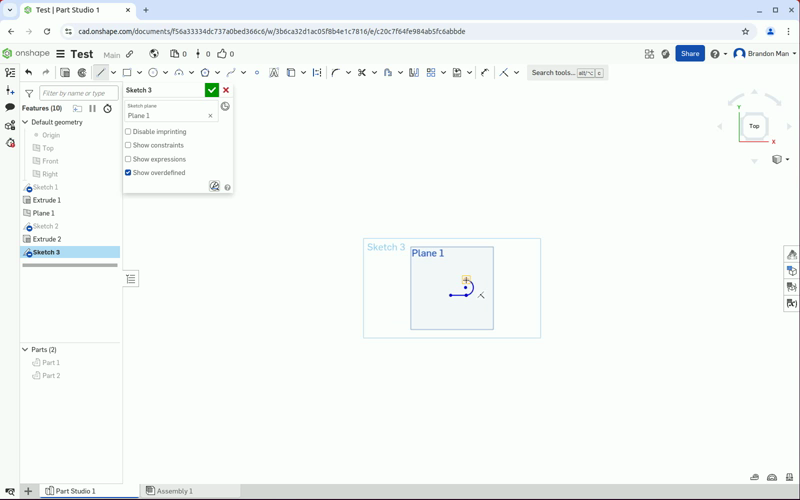
scroll(6)
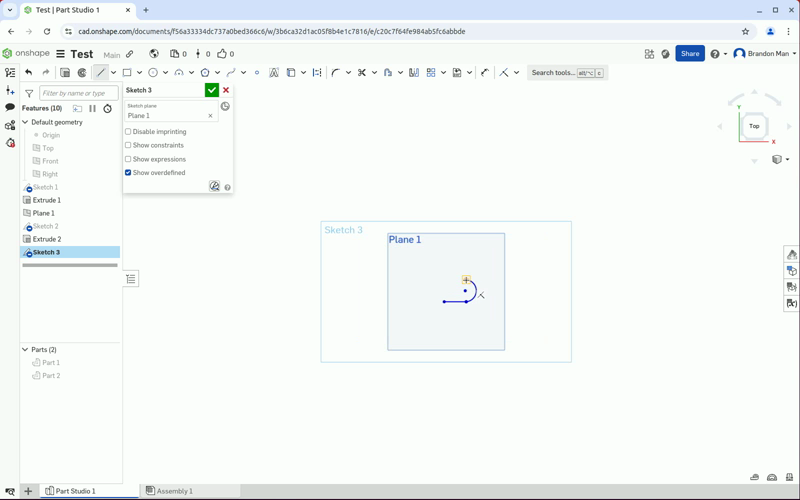
scroll(6)
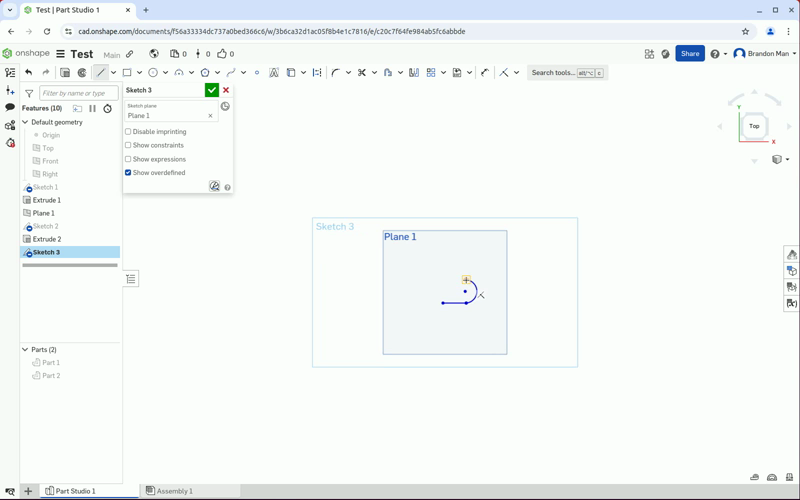
scroll(6)
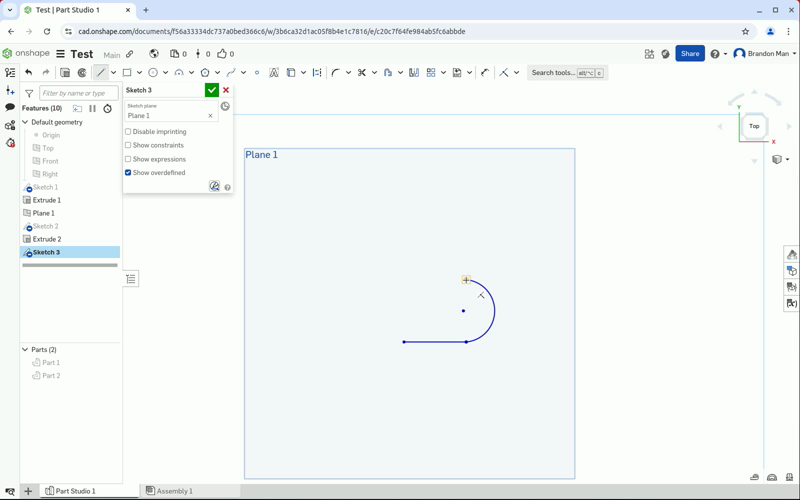
click(466, 279)
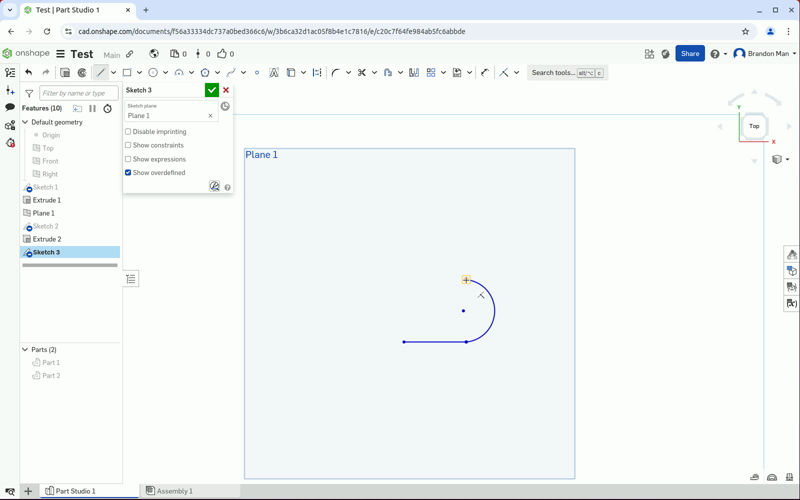
scroll(-6)
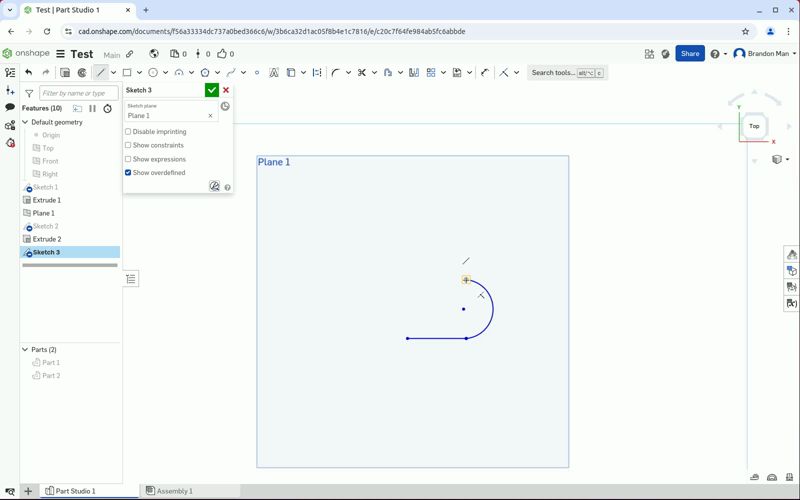
scroll(-6)
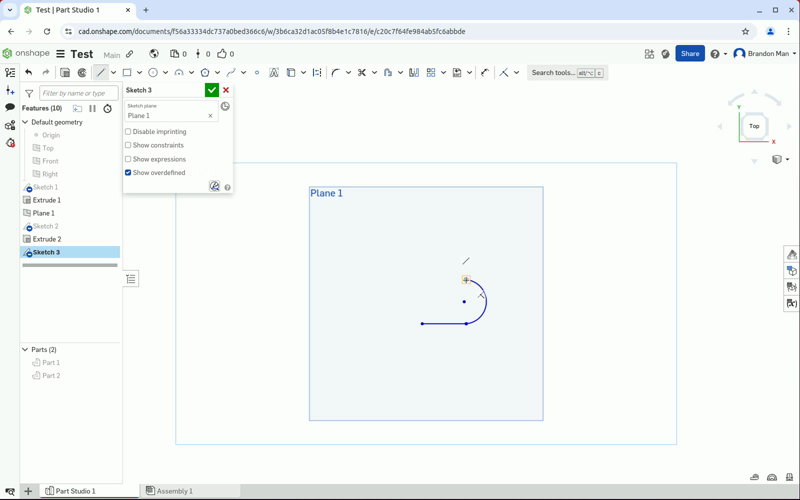
scroll(-6)
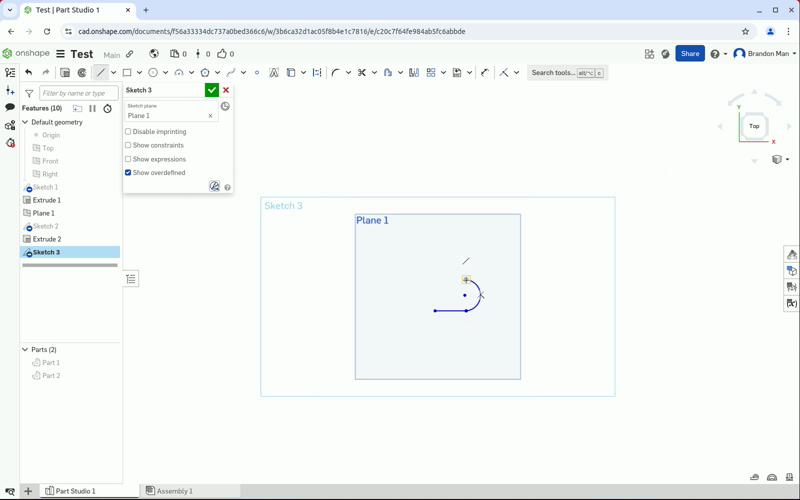
scroll(-6)
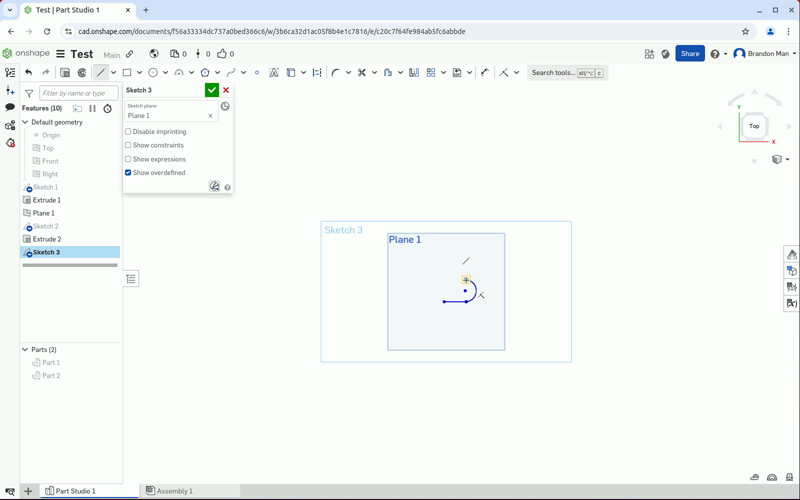
scroll(-6)
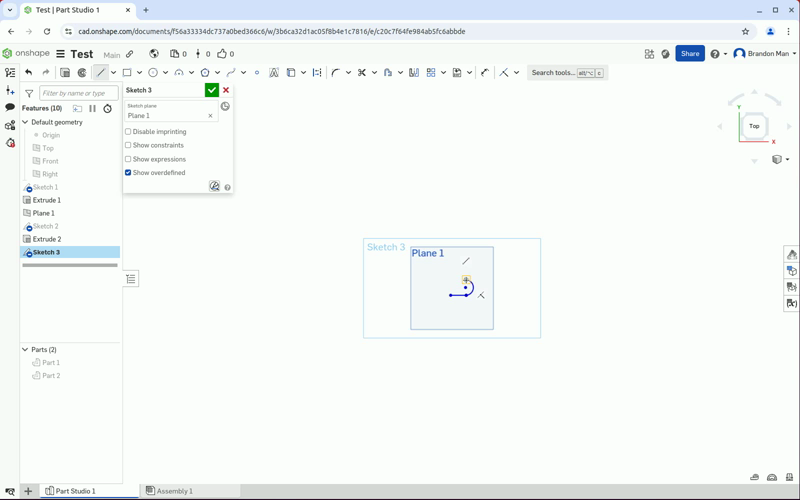
scroll(-6)
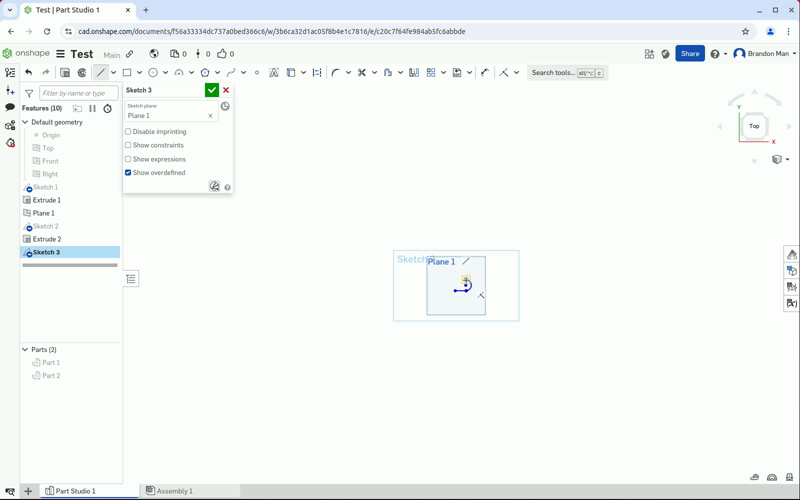
scroll(-6)
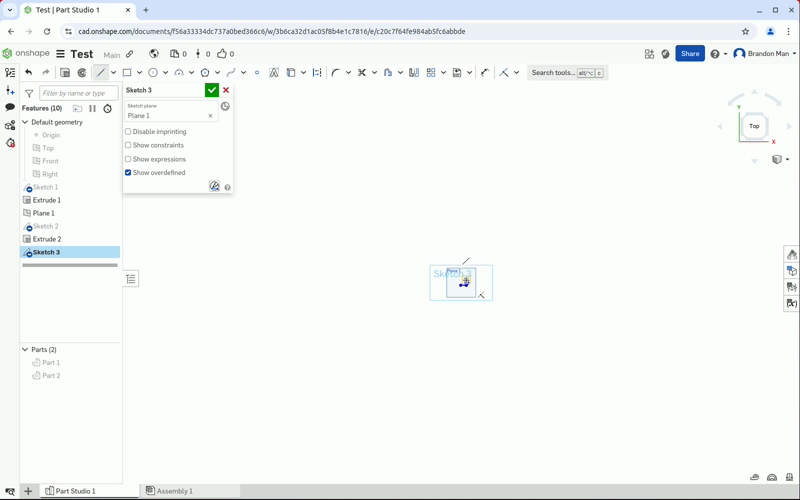
key_down(shift)
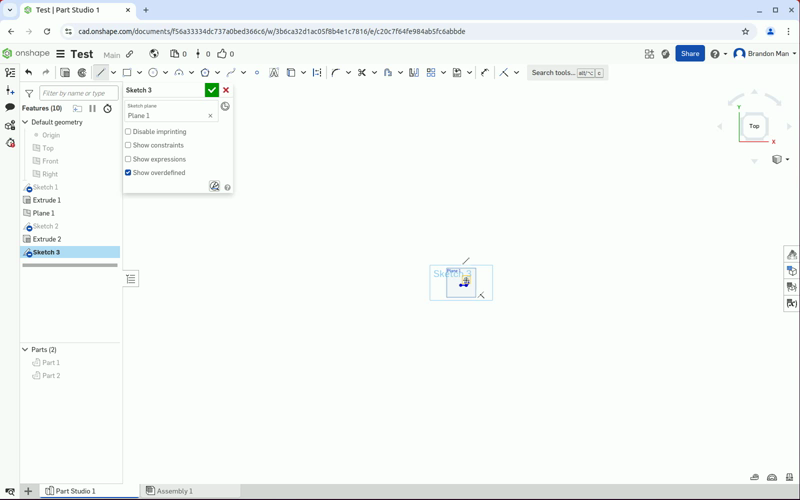
mouse_move(496, 279)
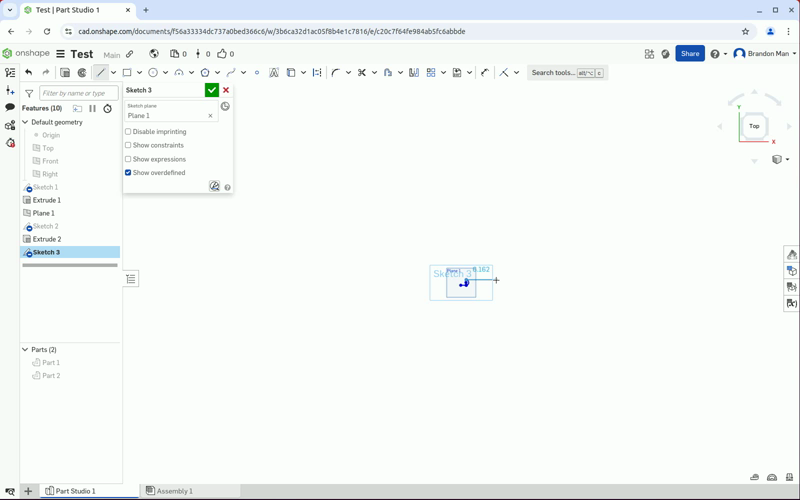
mouse_move(460, 279)
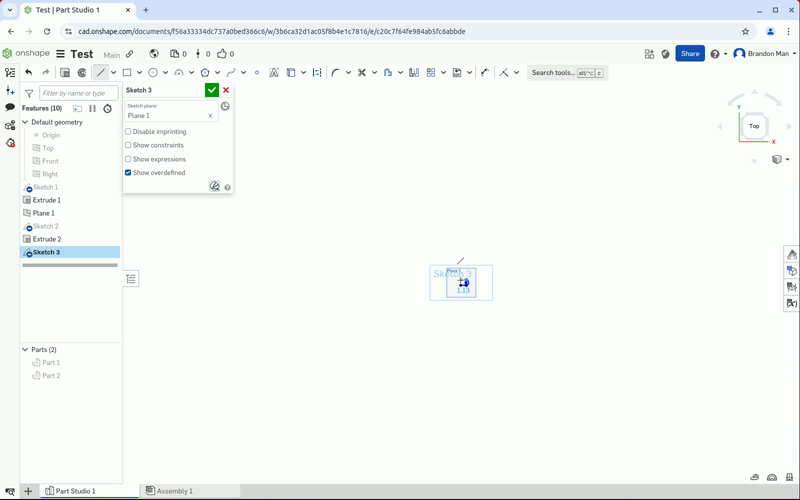
scroll(6)
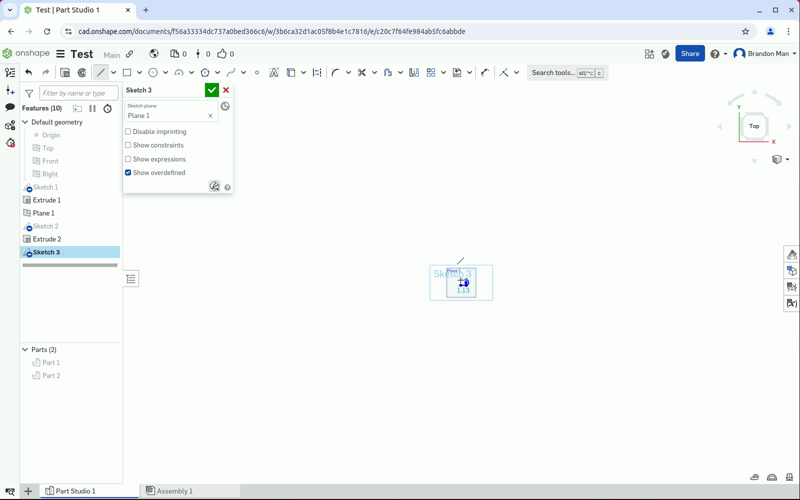
scroll(6)
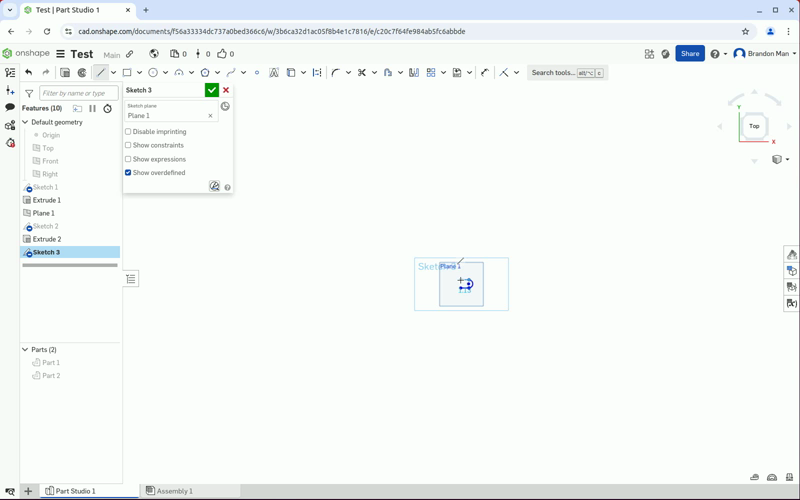
scroll(6)
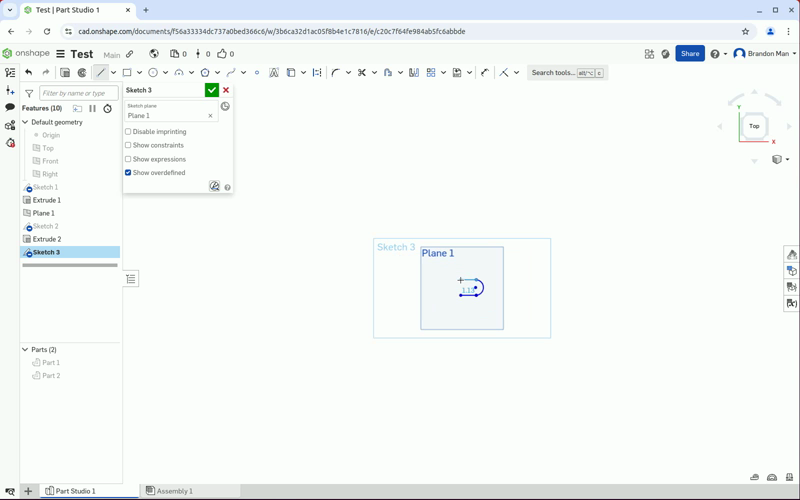
scroll(6)
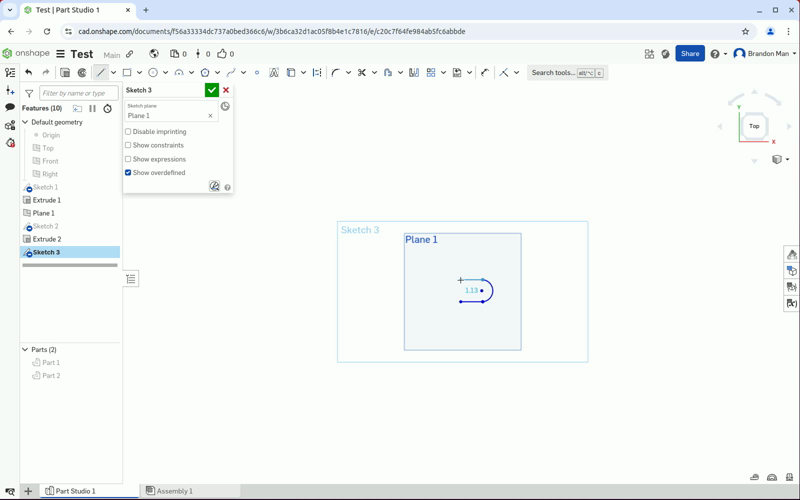
scroll(6)
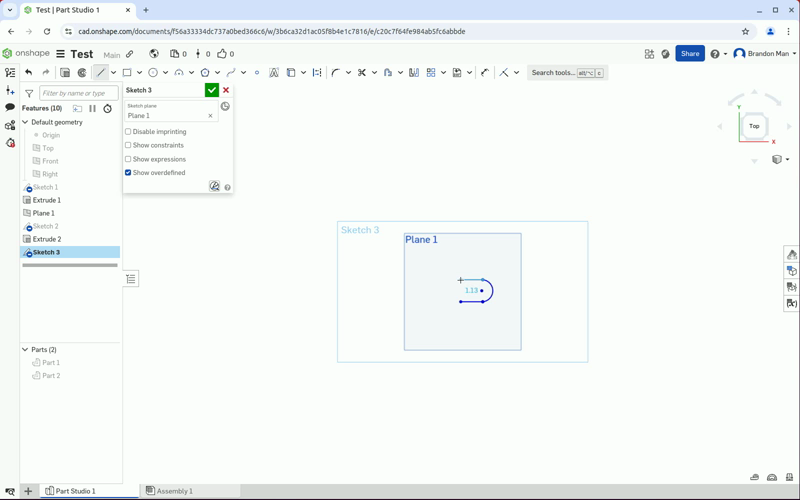
scroll(6)
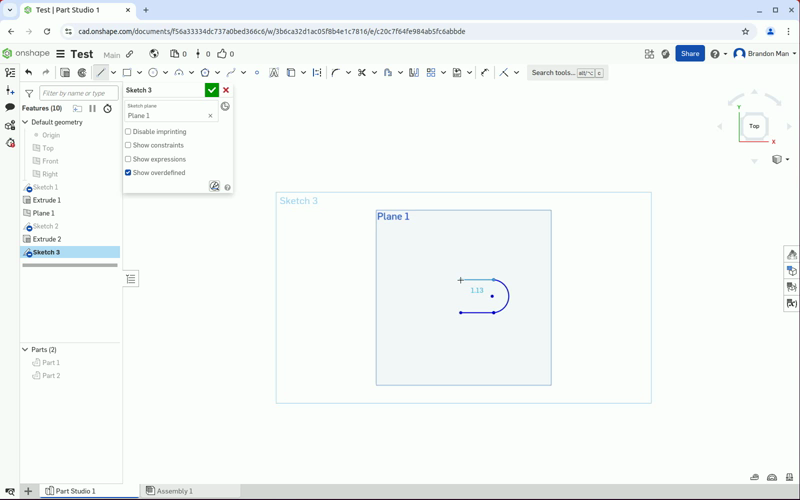
scroll(6)
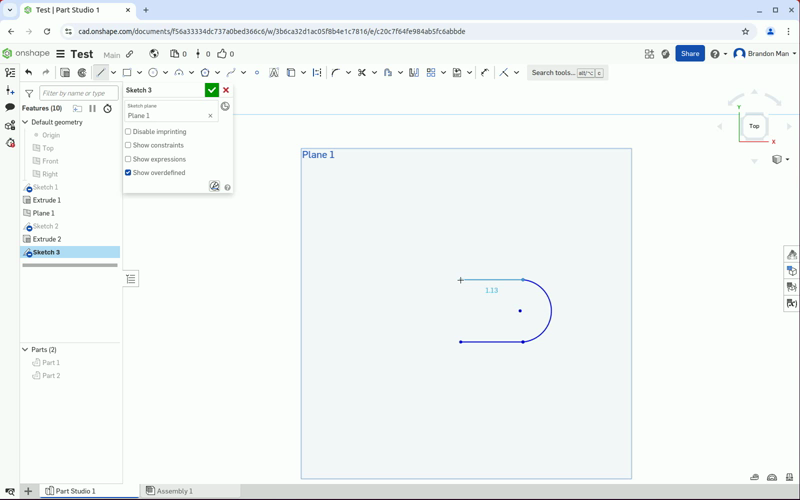
click(460, 279)
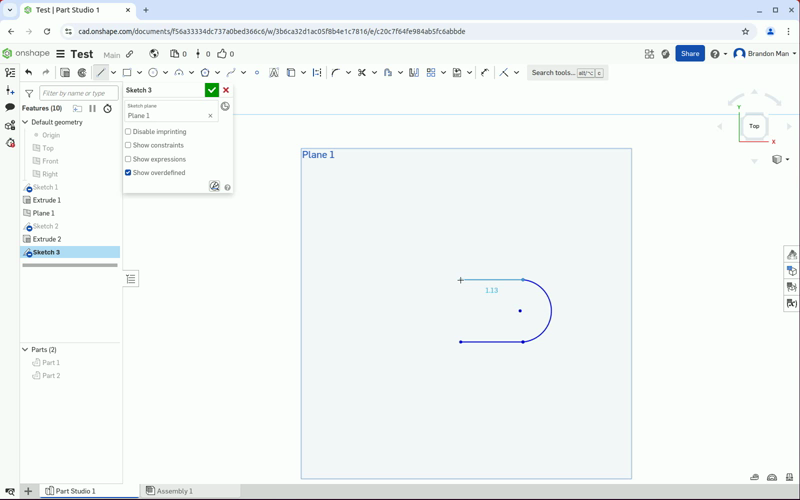
scroll(-6)
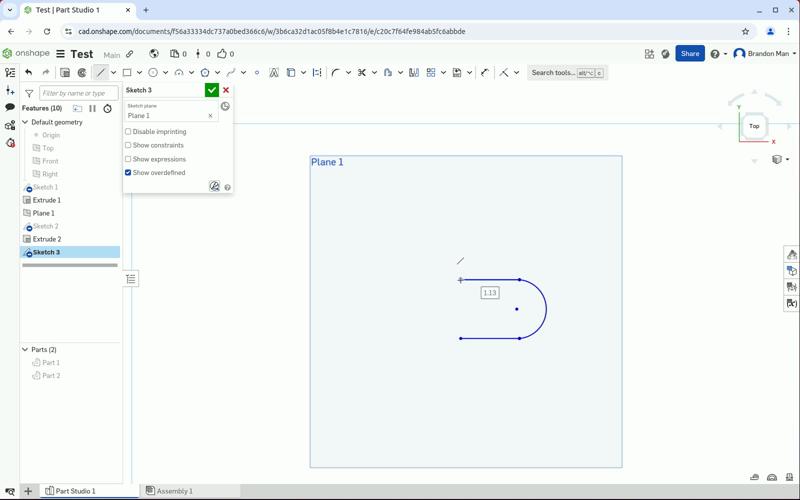
scroll(-6)
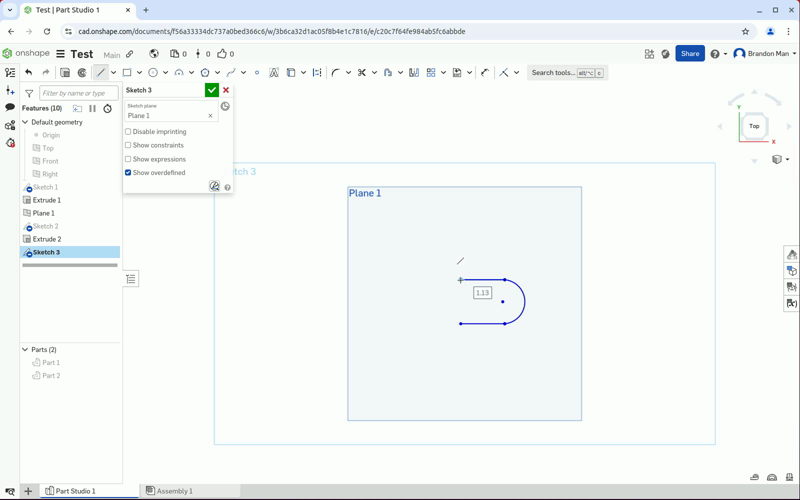
scroll(-6)
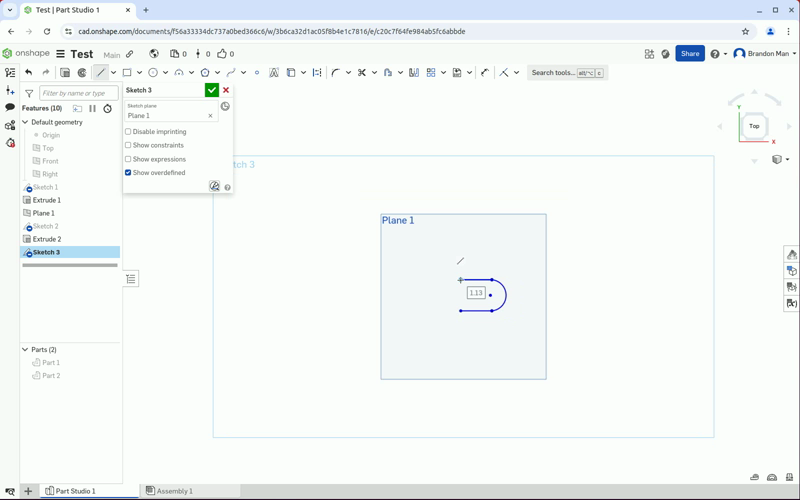
scroll(-6)
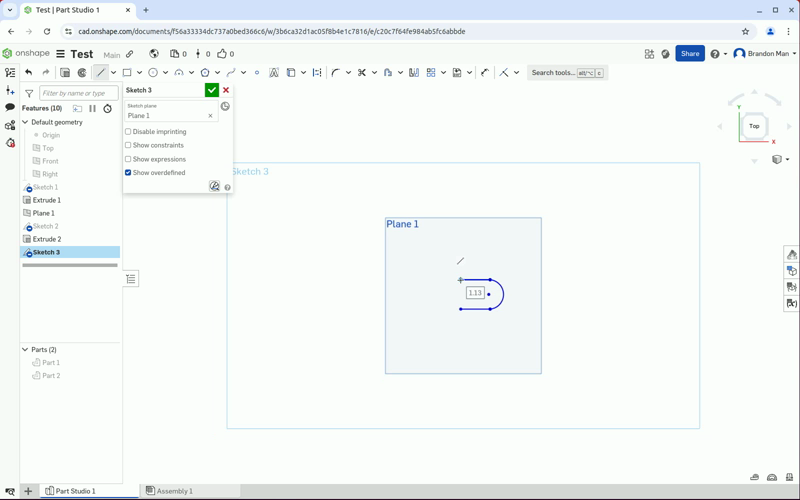
scroll(-6)
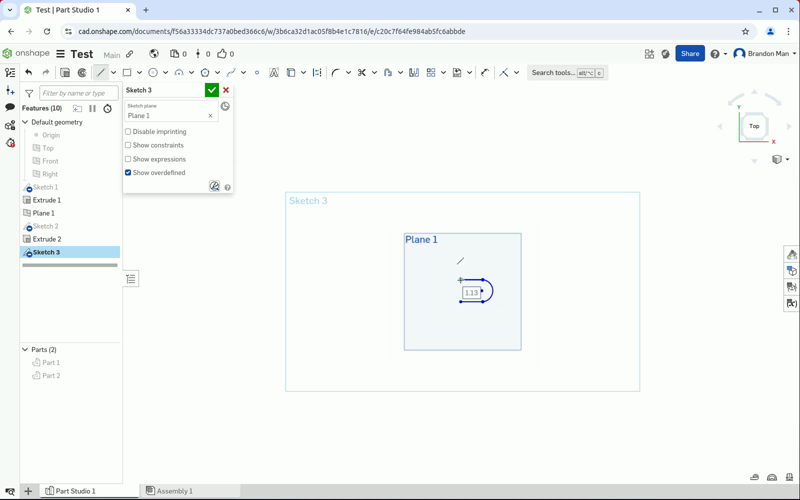
scroll(-6)
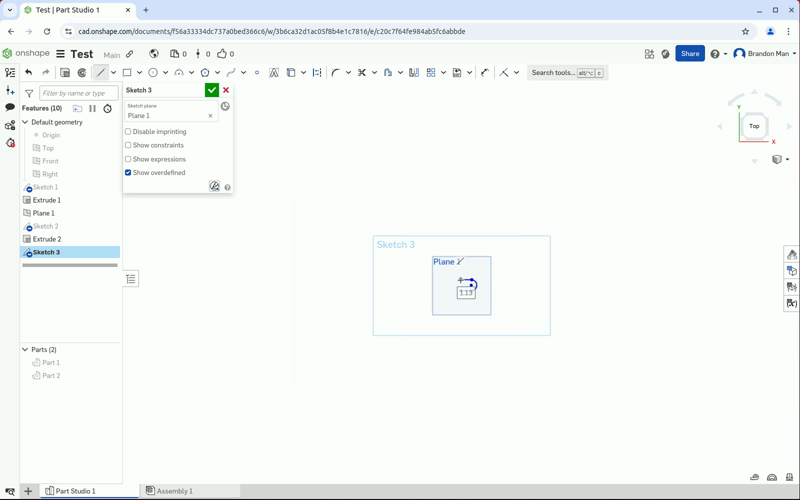
scroll(-6)
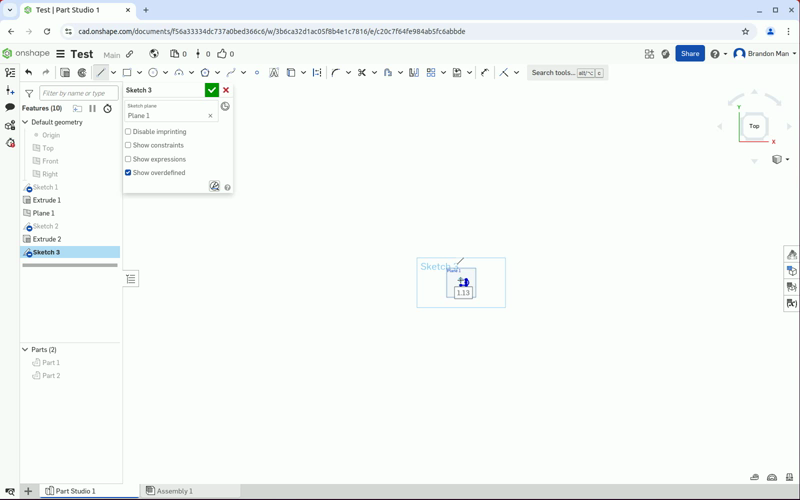
key_up(shift)
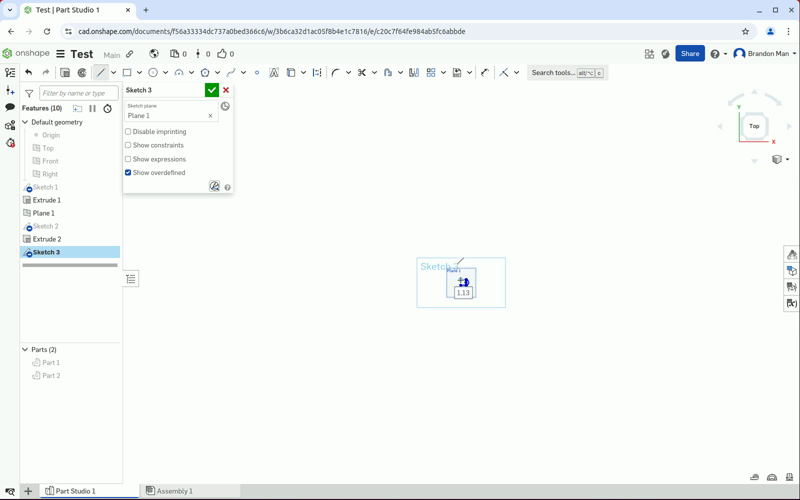
key(esc)
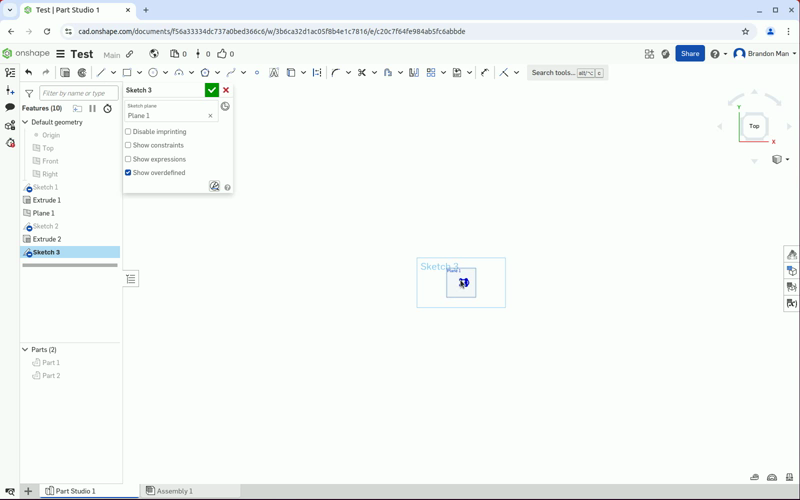
key(a)
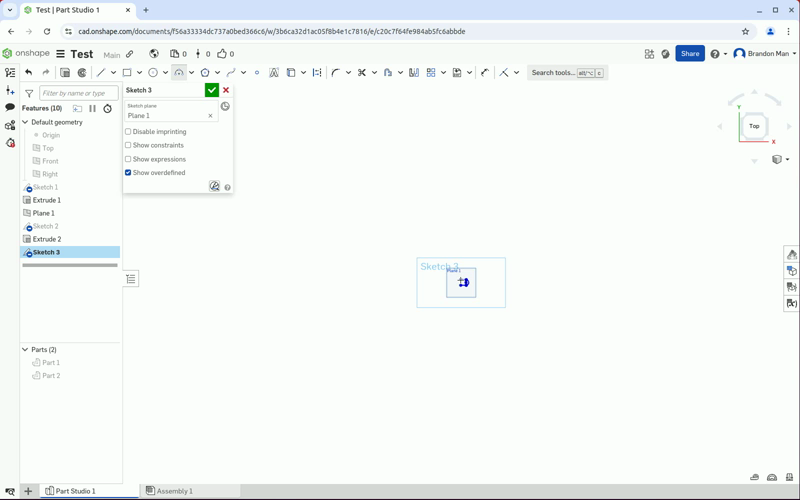
mouse_move(460, 279)
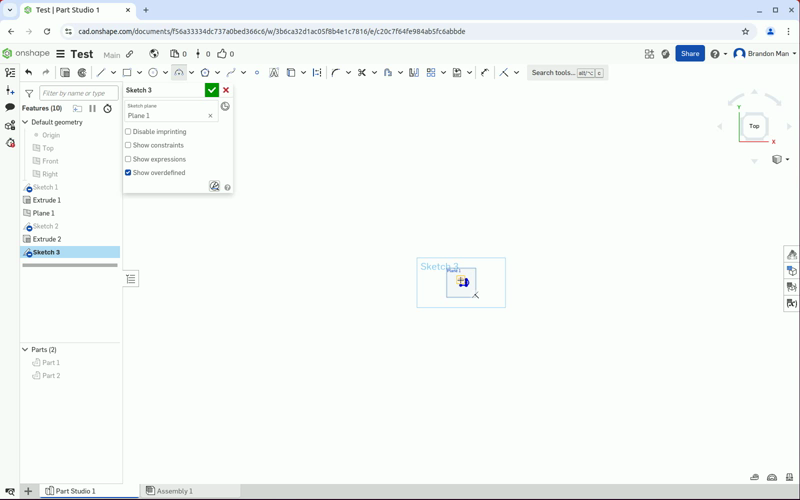
click(460, 279)
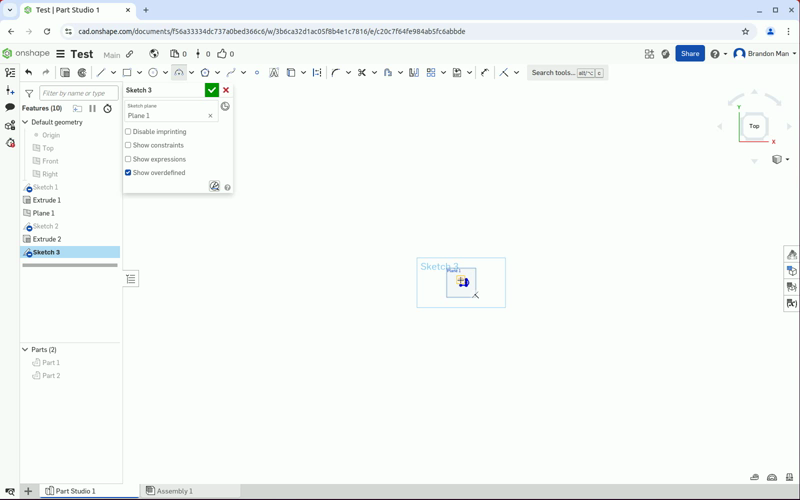
mouse_move(460, 285)
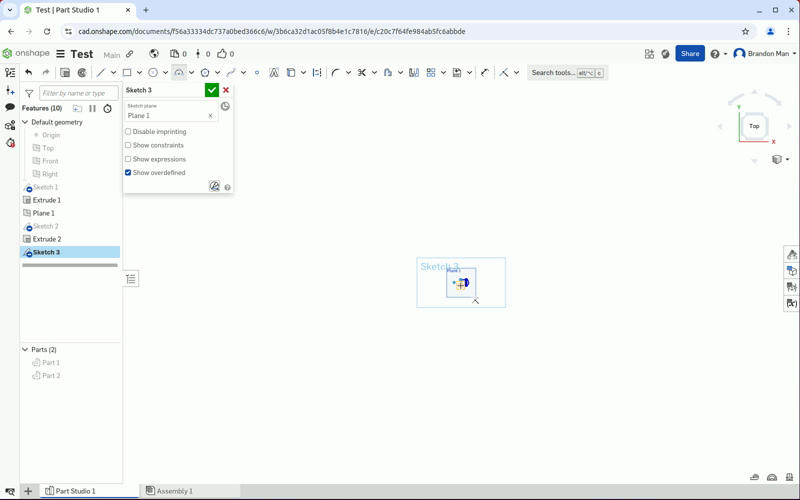
scroll(6)
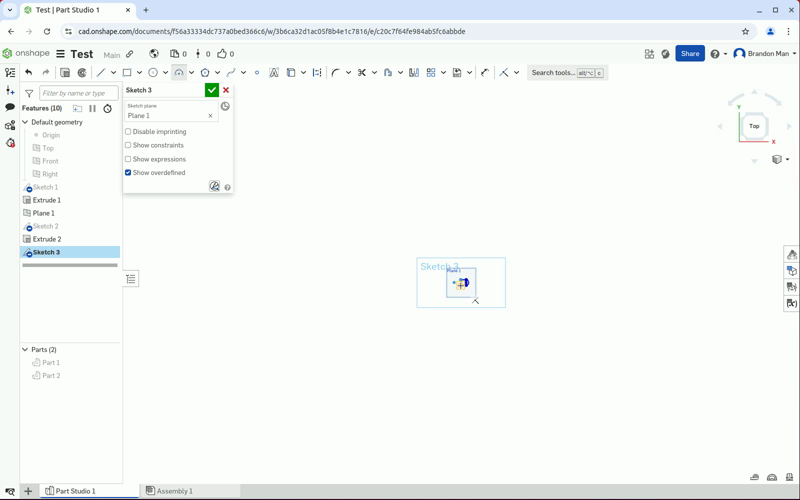
scroll(6)
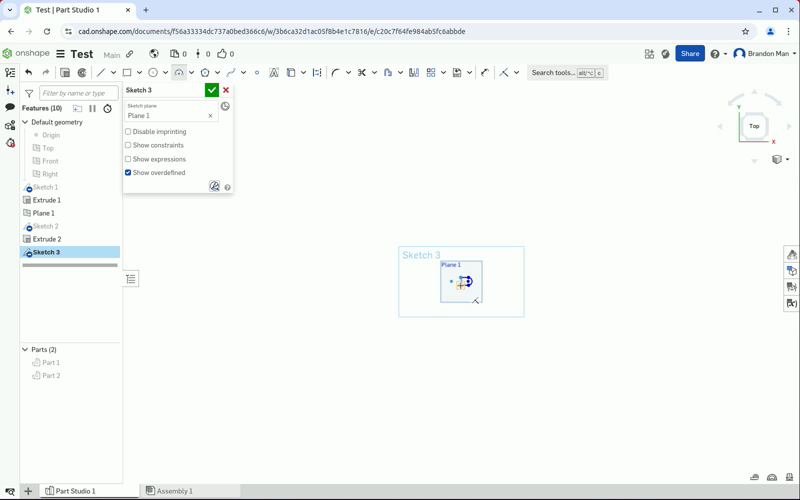
scroll(6)
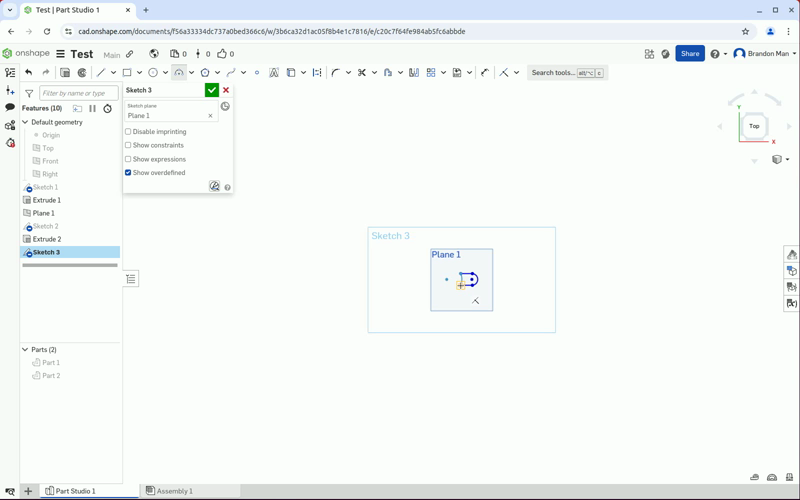
scroll(6)
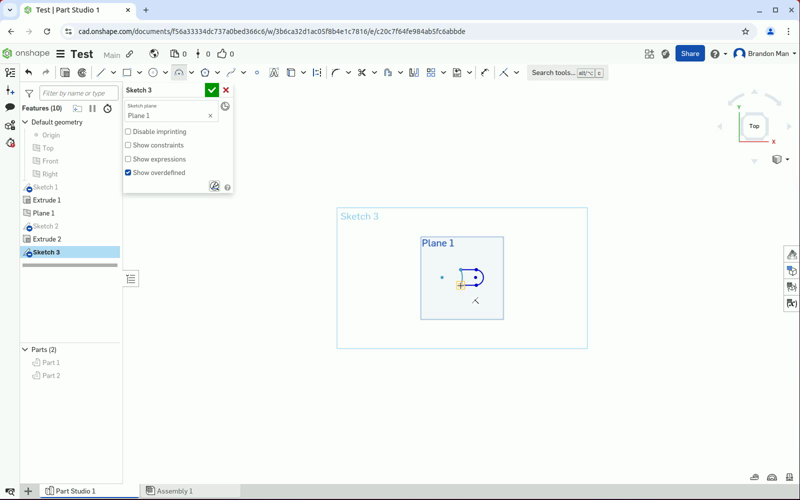
scroll(6)
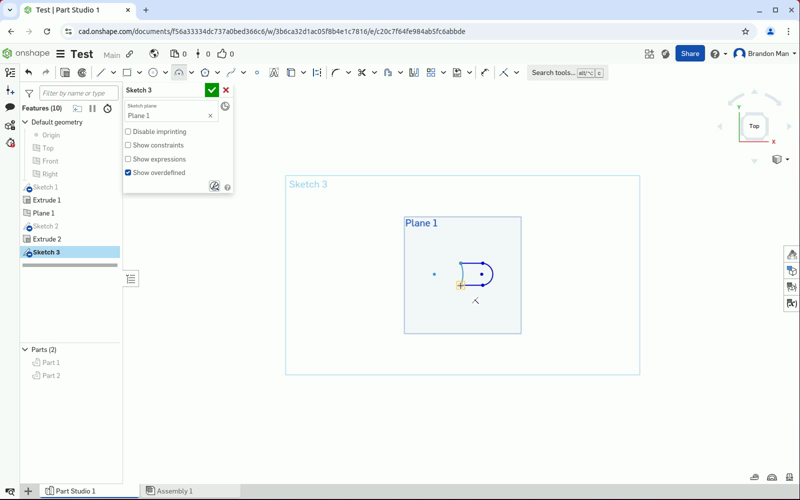
scroll(6)
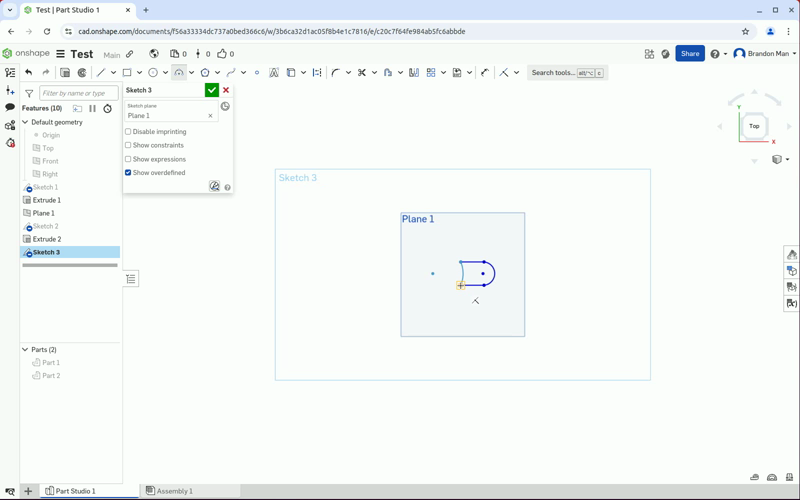
scroll(6)
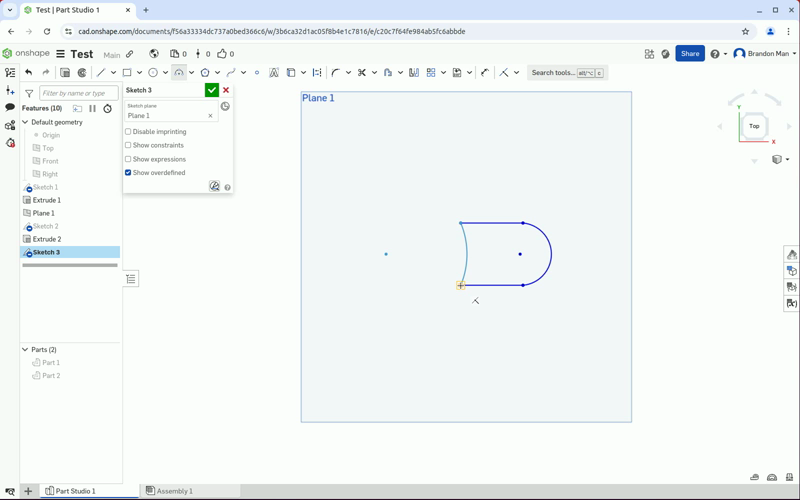
click(460, 285)
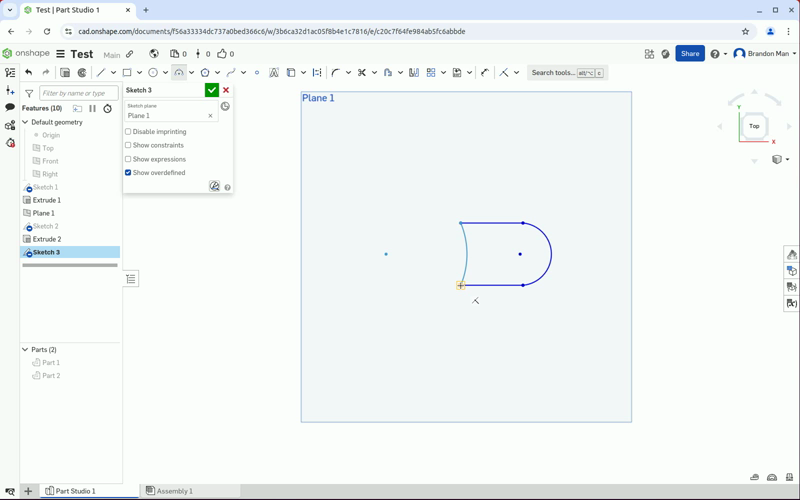
scroll(-6)
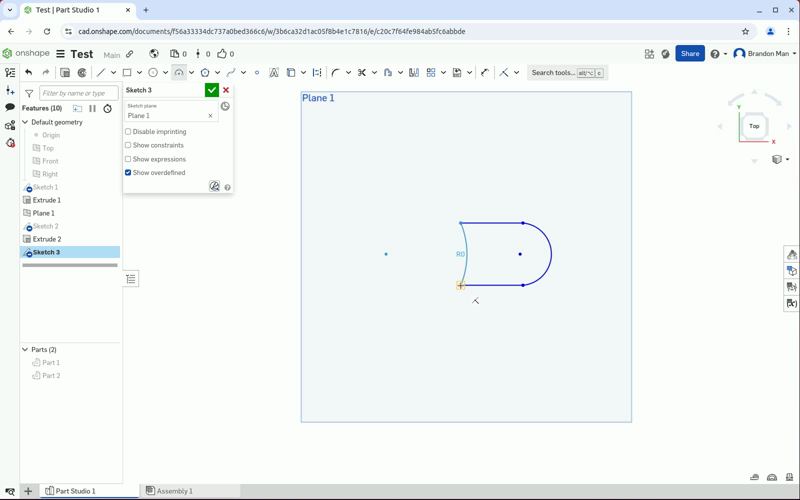
scroll(-6)
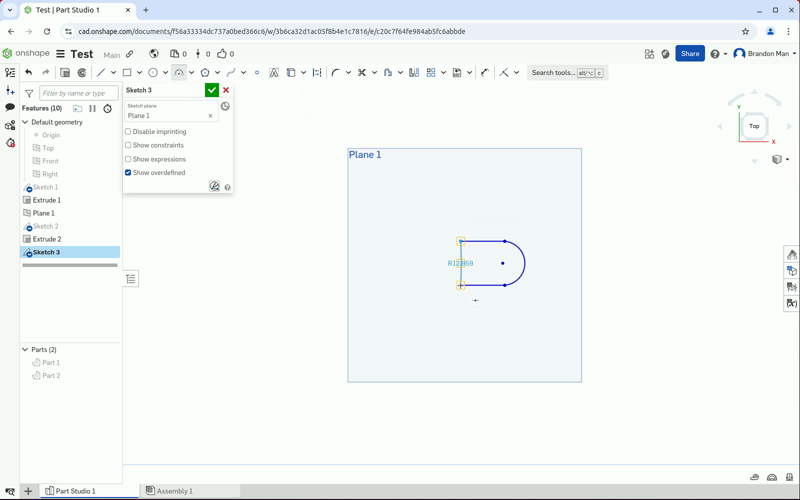
scroll(-6)
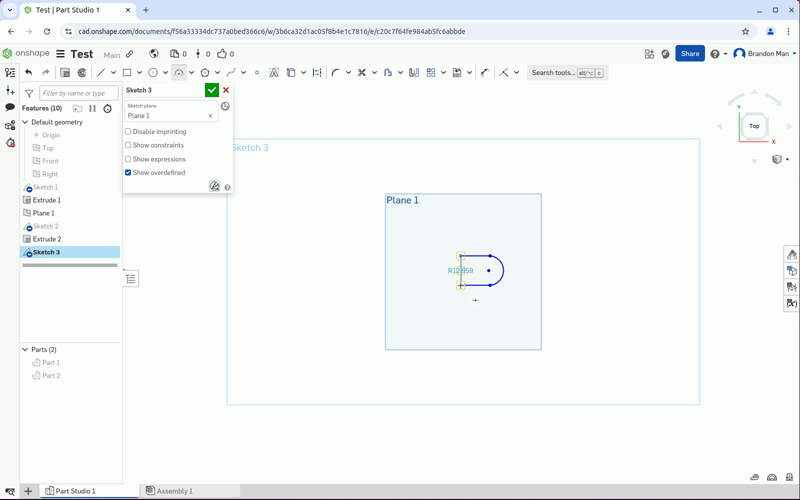
scroll(-6)
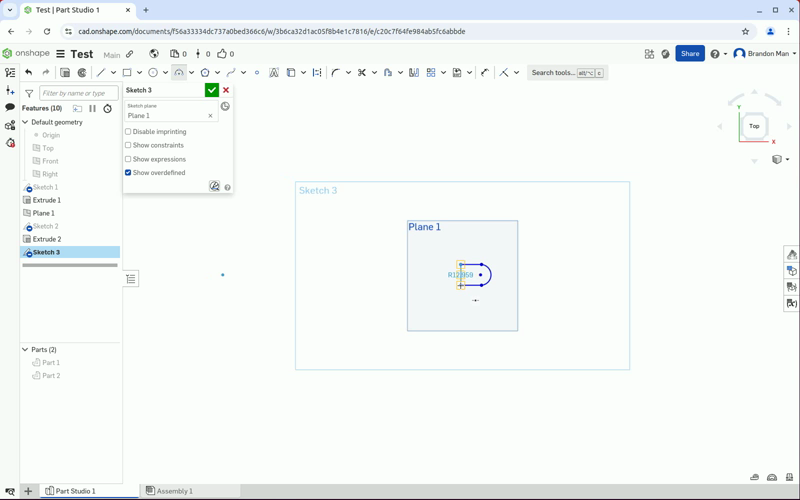
scroll(-6)
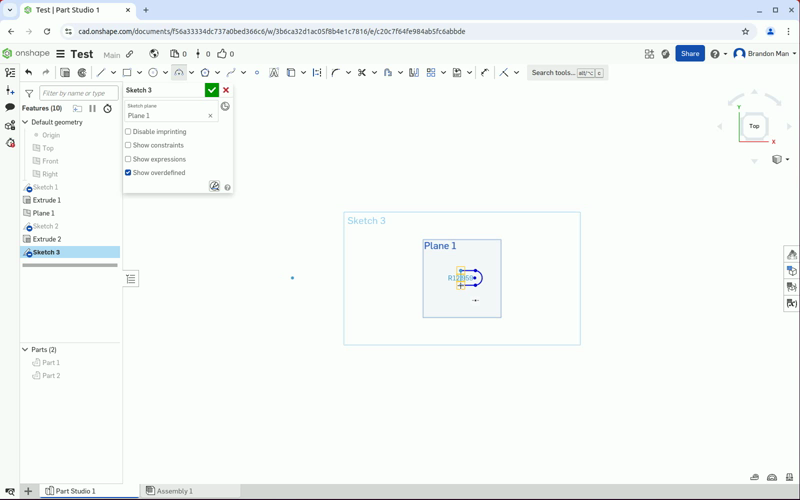
scroll(-6)
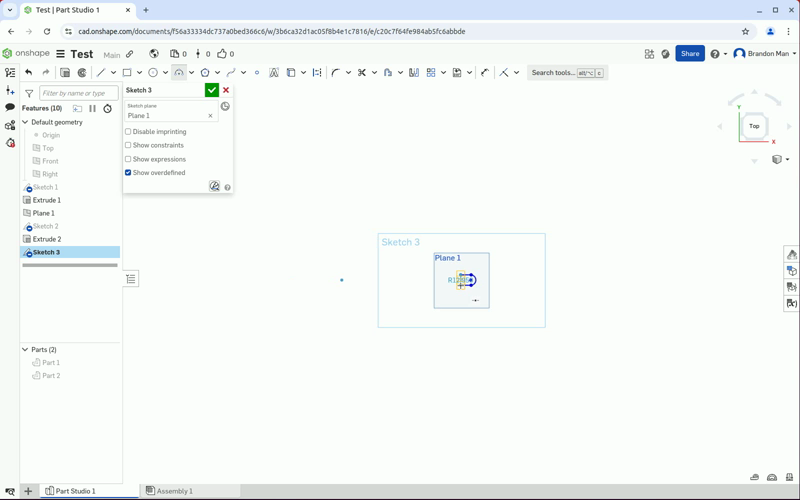
scroll(-6)
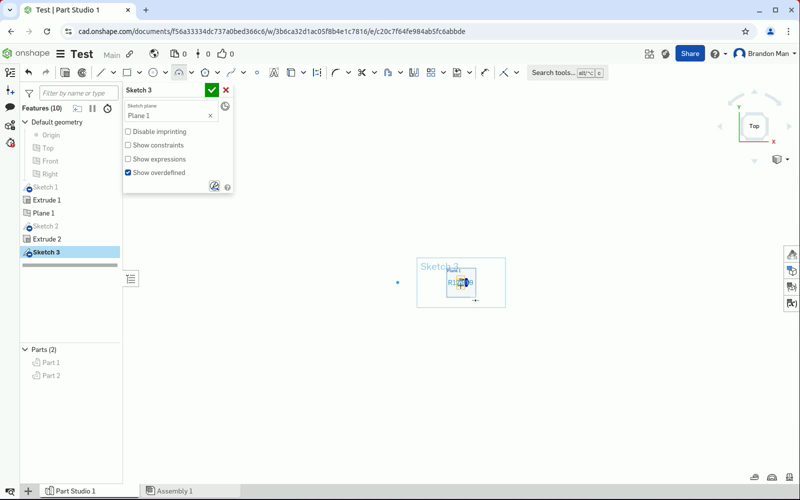
key_down(shift)
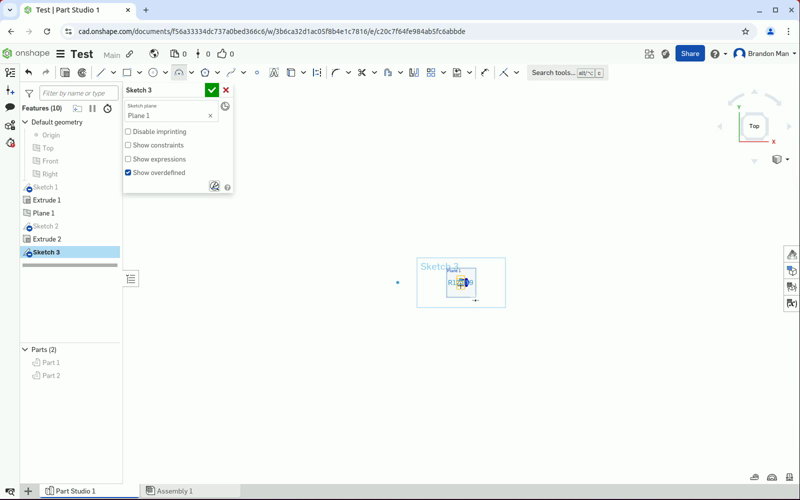
mouse_move(458, 282)
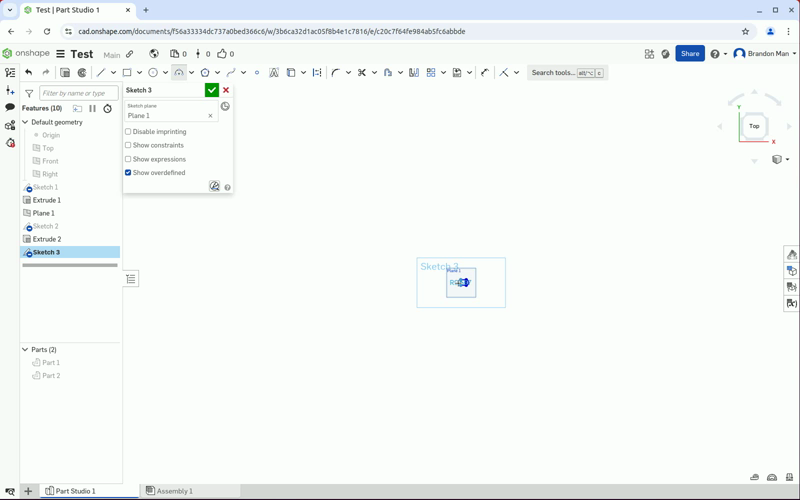
scroll(6)
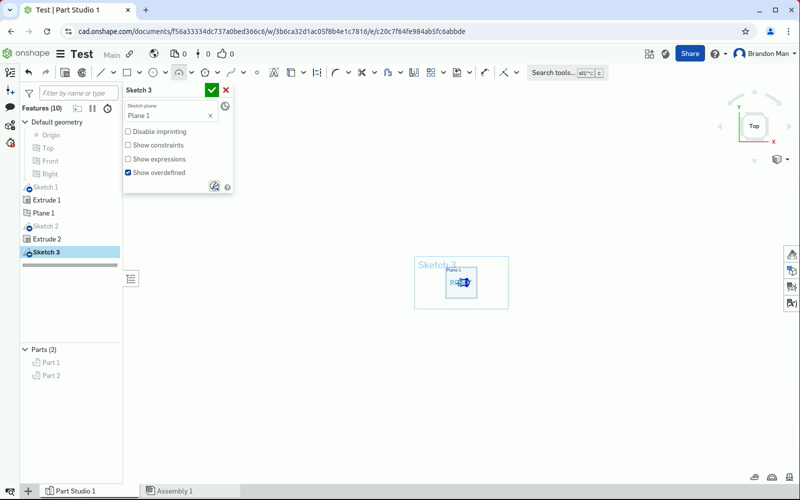
scroll(6)
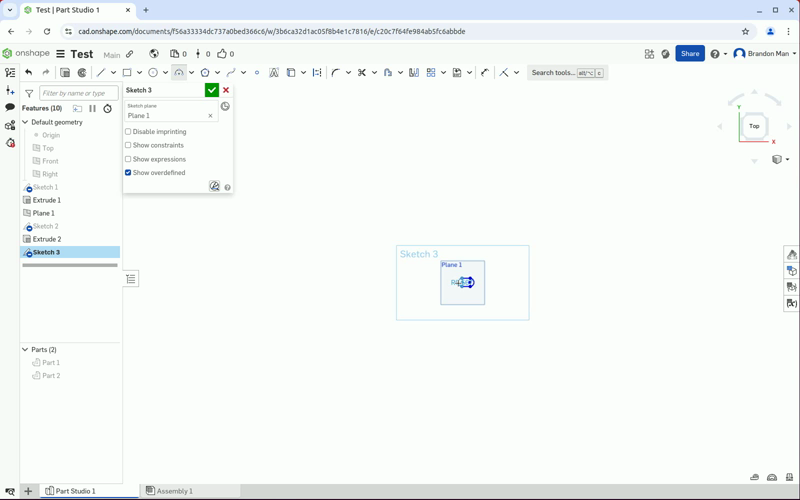
scroll(6)
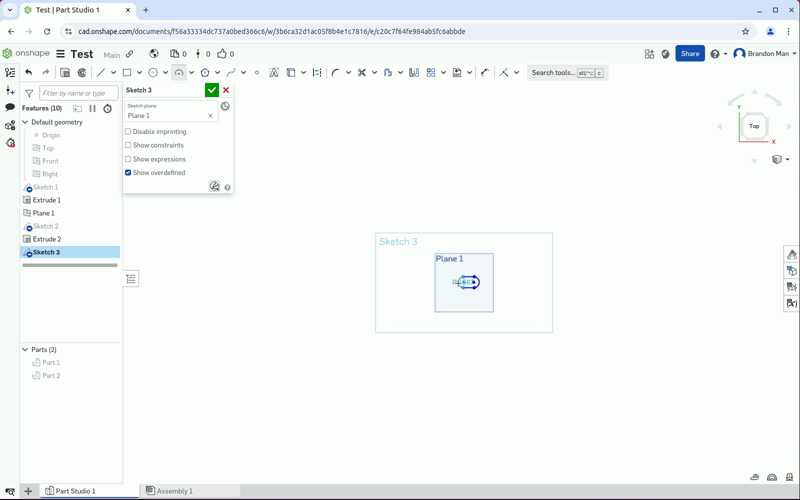
scroll(6)
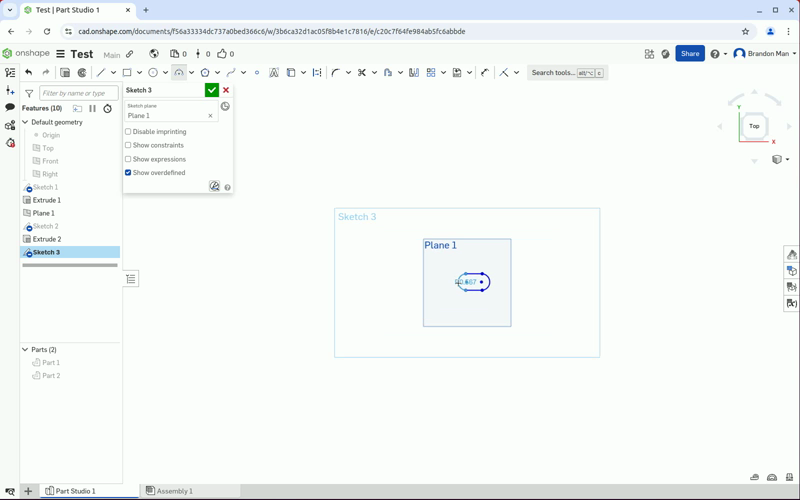
scroll(6)
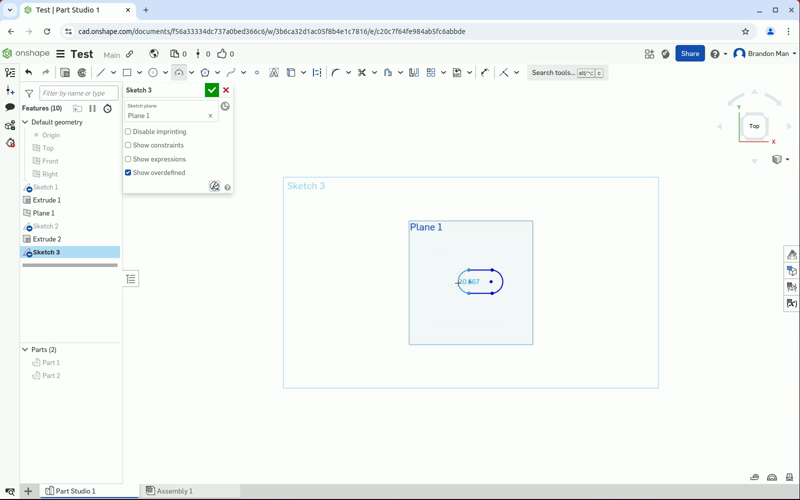
scroll(6)
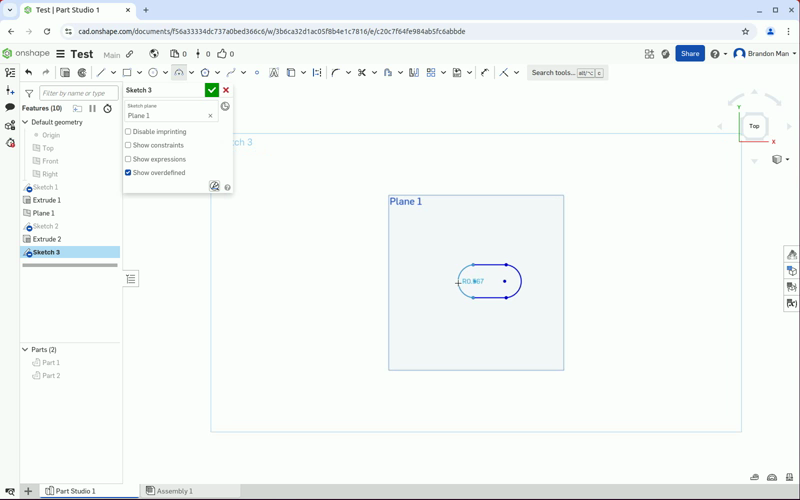
scroll(6)
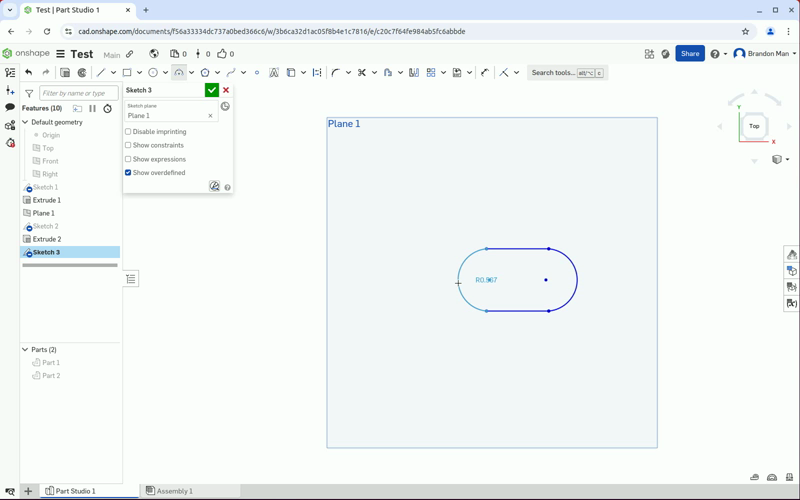
click(458, 282)
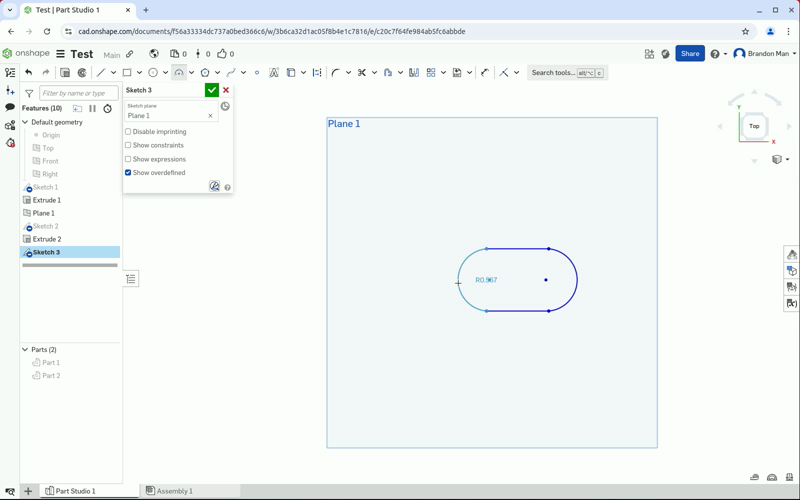
scroll(-6)
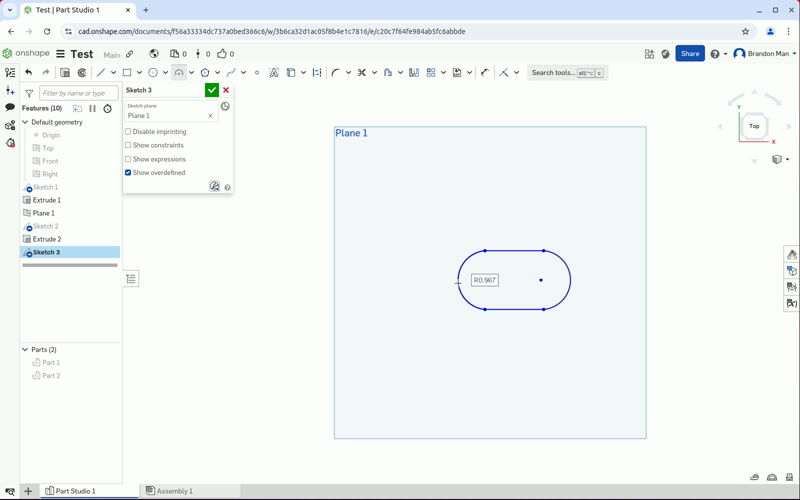
scroll(-6)
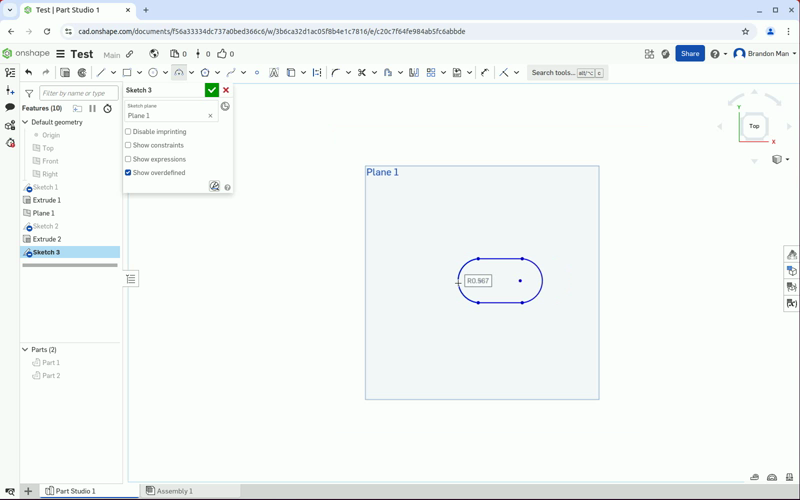
scroll(-6)
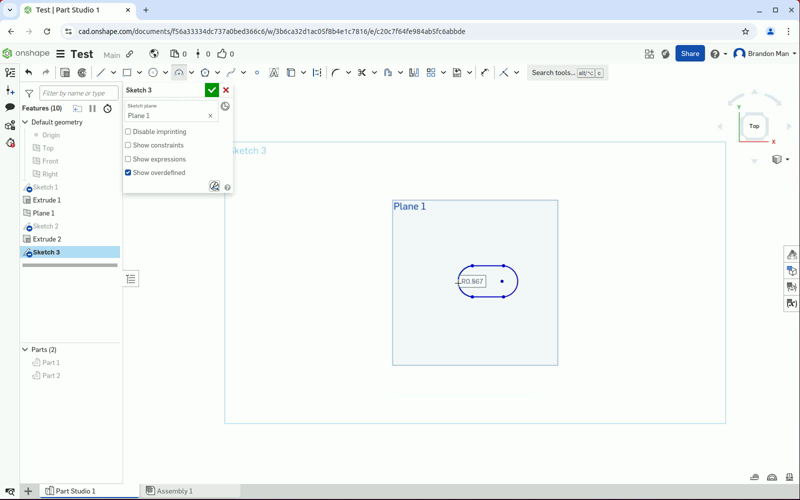
scroll(-6)
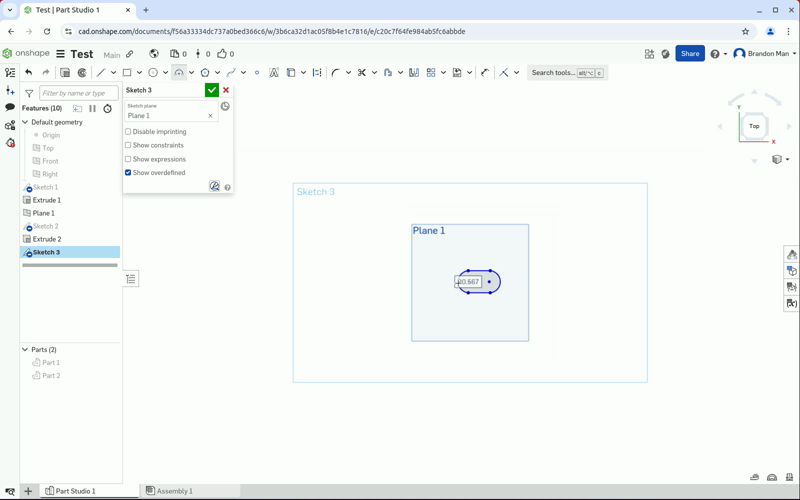
scroll(-6)
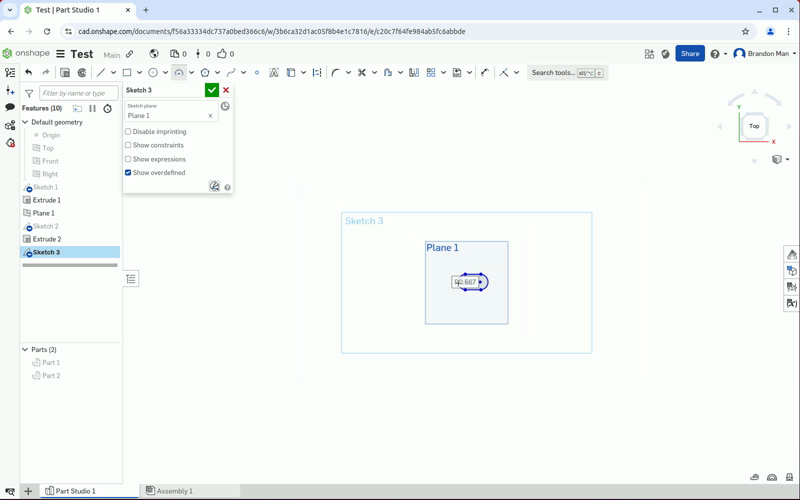
scroll(-6)
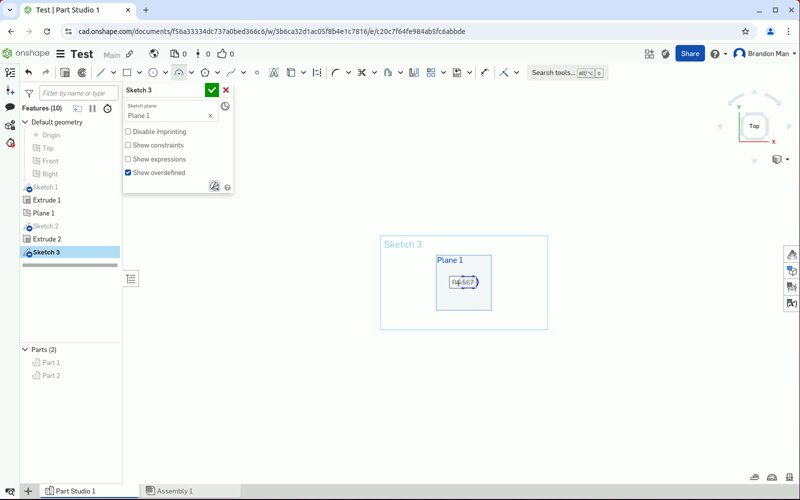
scroll(-6)
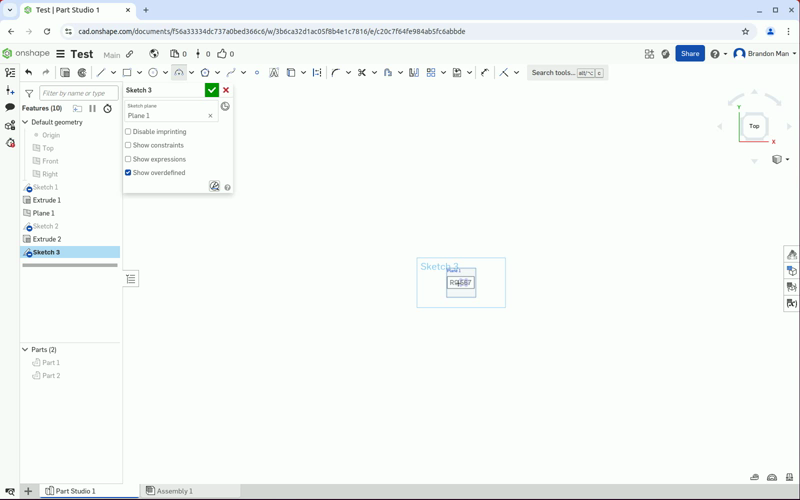
key_up(shift)
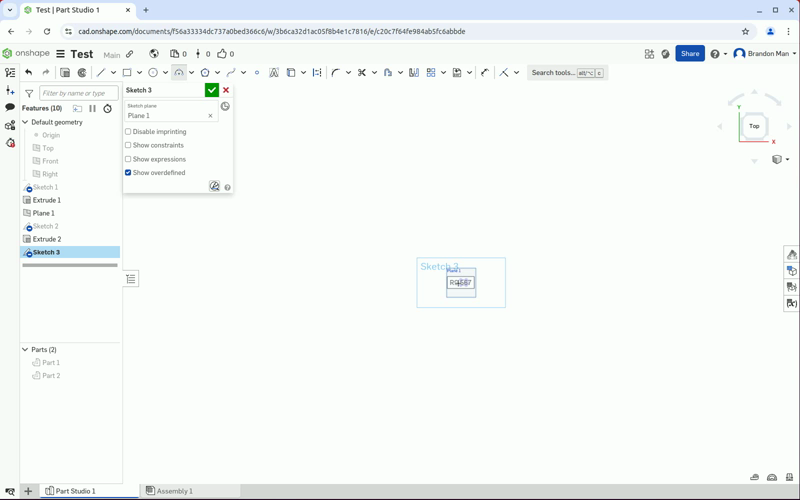
key(esc)
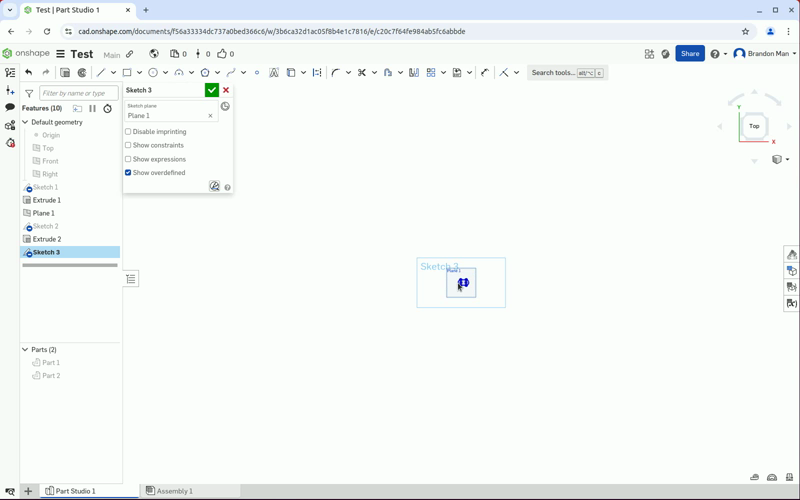
key(c)
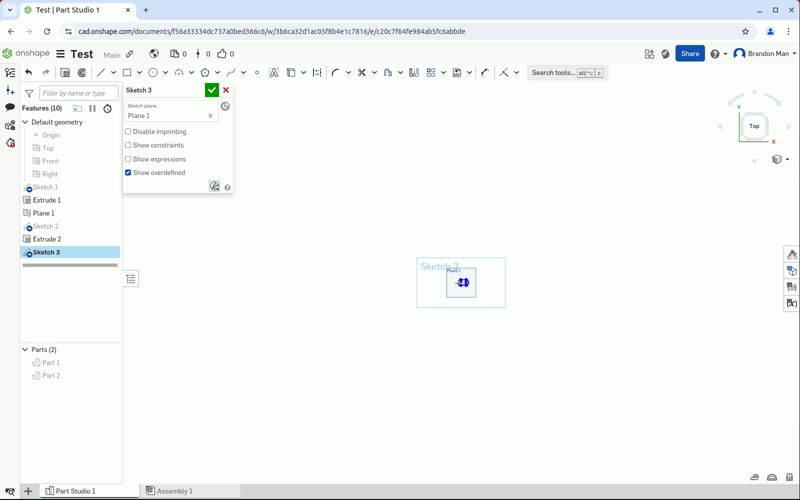
key_down(shift)
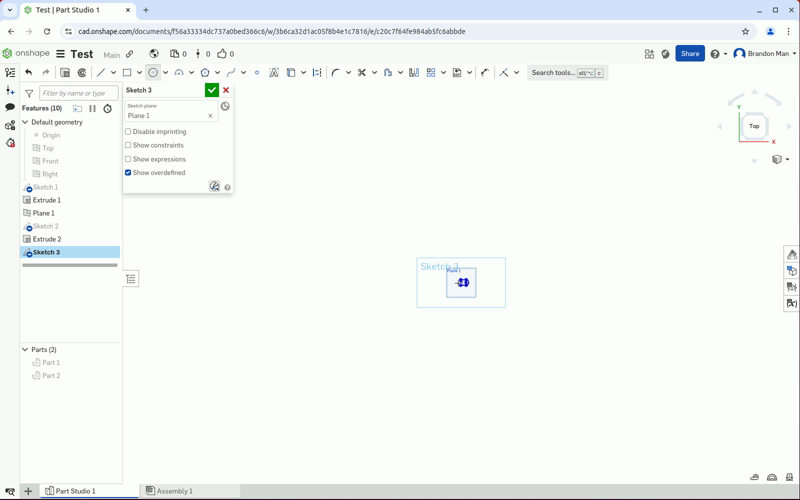
mouse_move(460, 282)
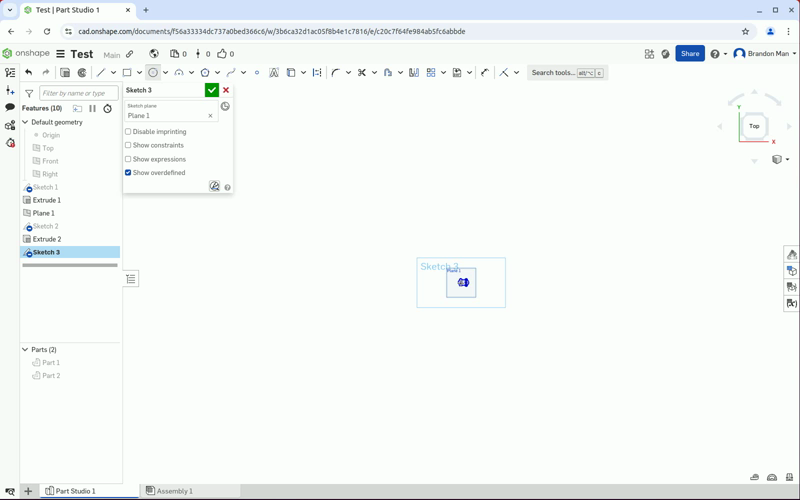
scroll(6)
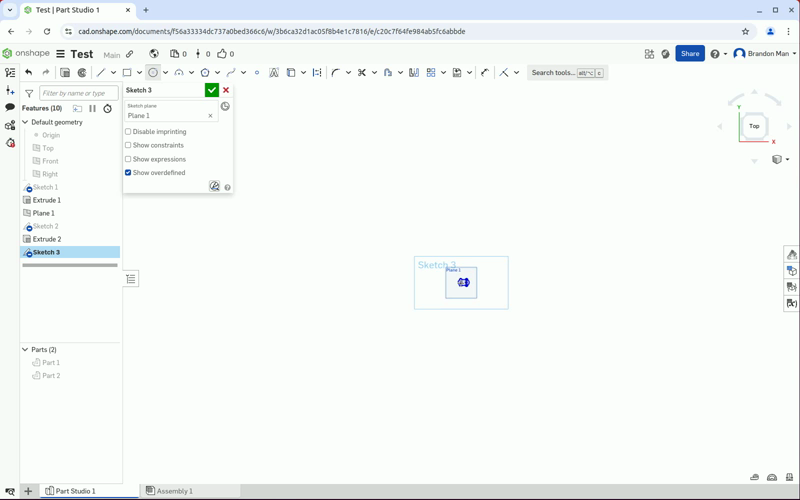
scroll(6)
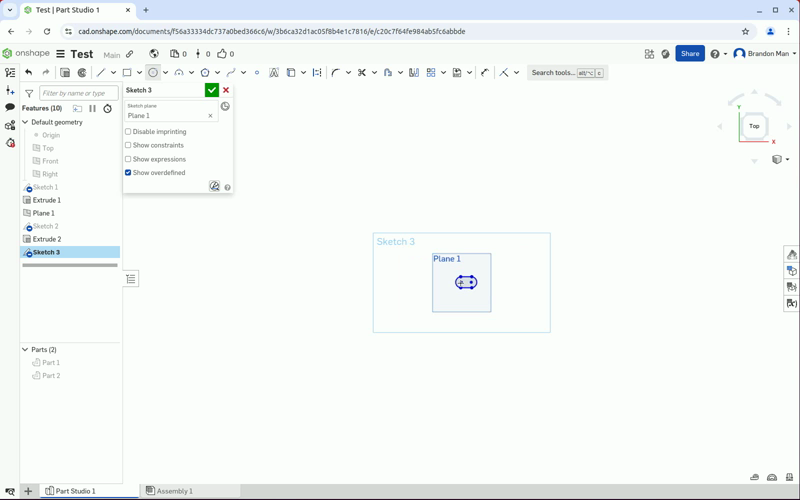
scroll(6)
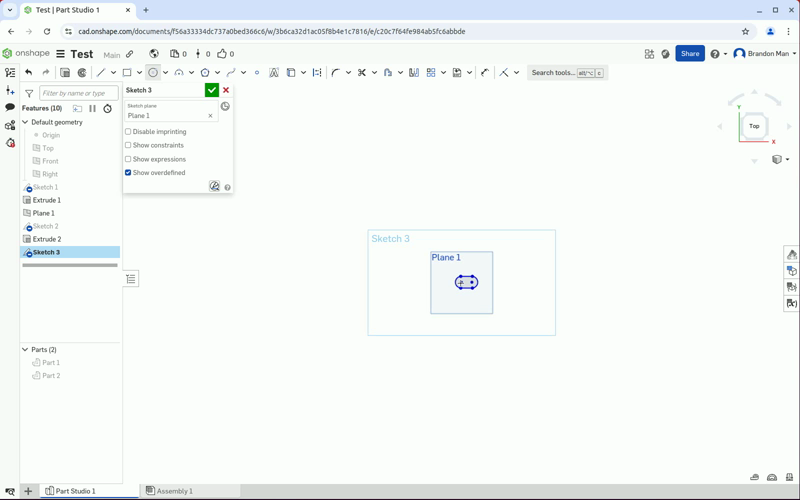
scroll(6)
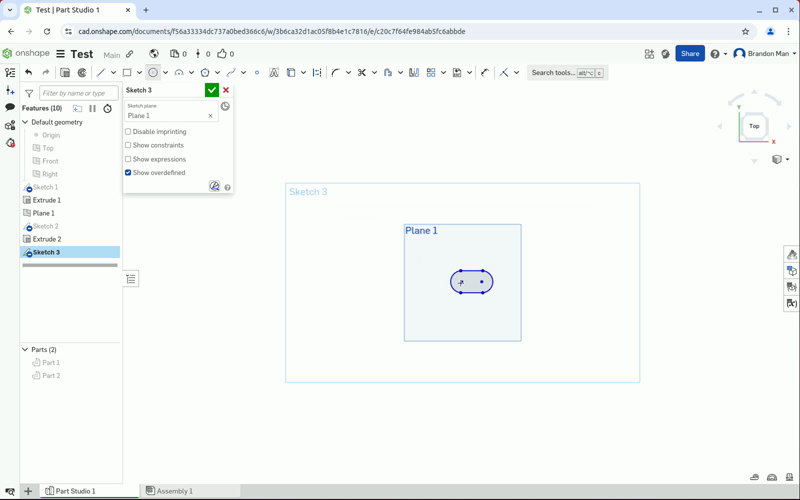
scroll(6)
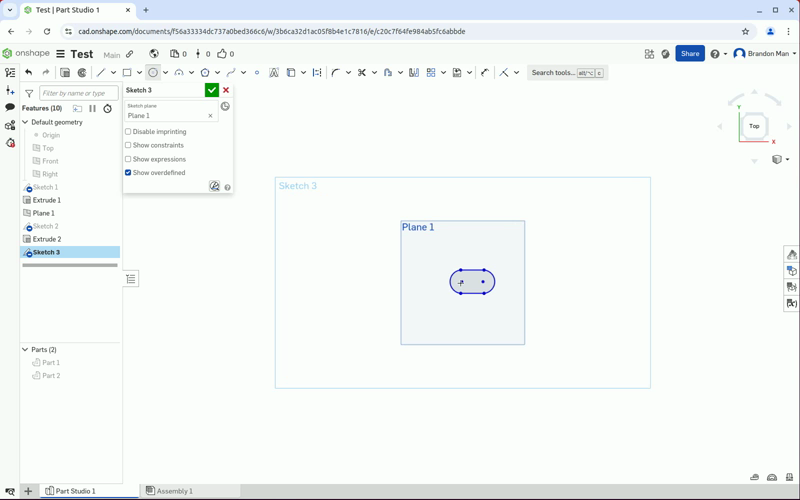
scroll(6)
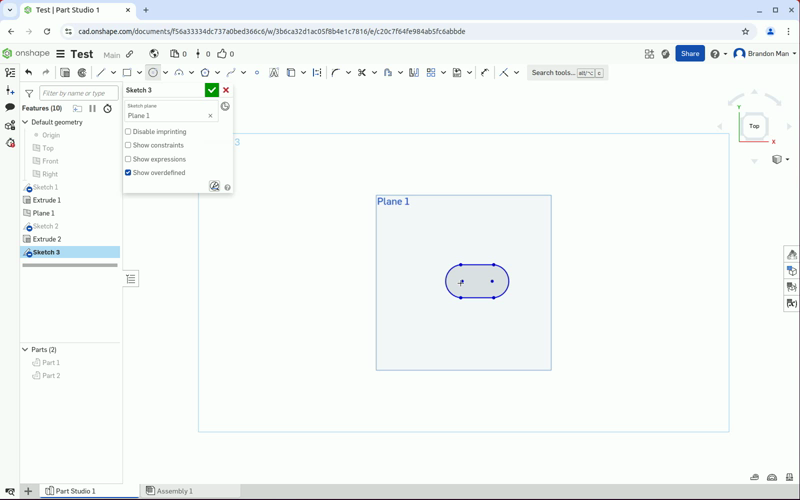
scroll(6)
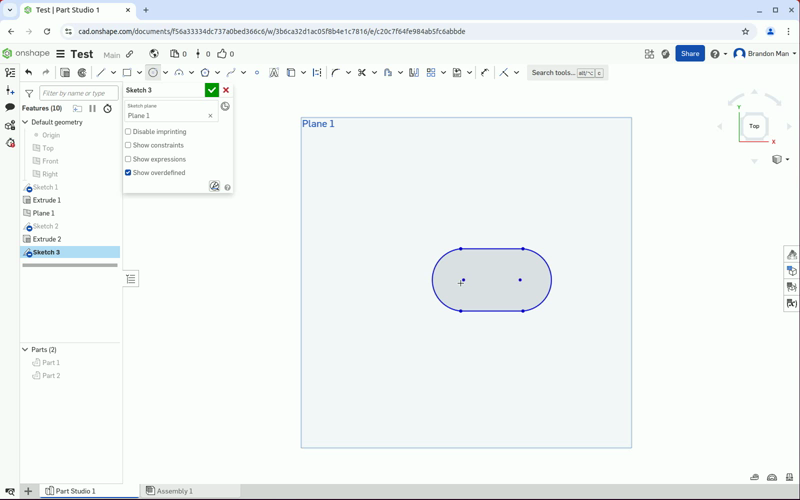
click(460, 282)
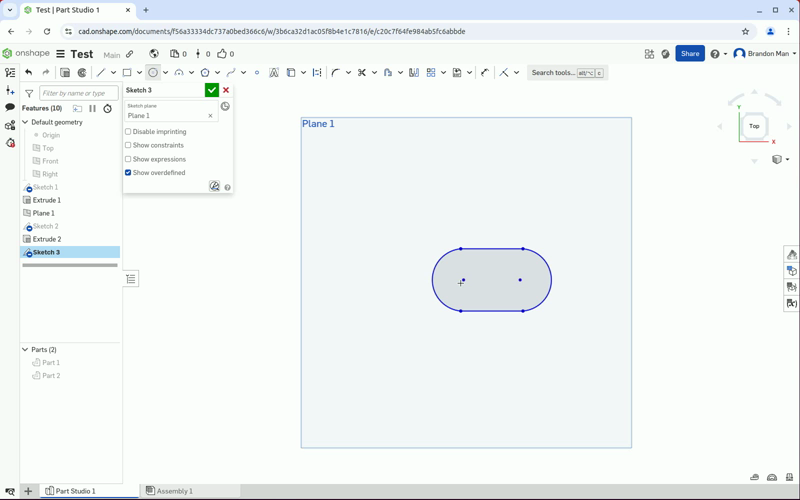
scroll(-6)
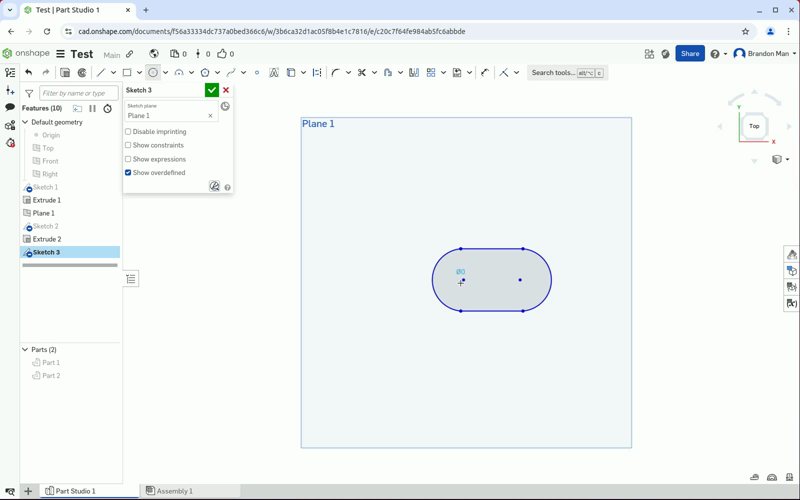
scroll(-6)
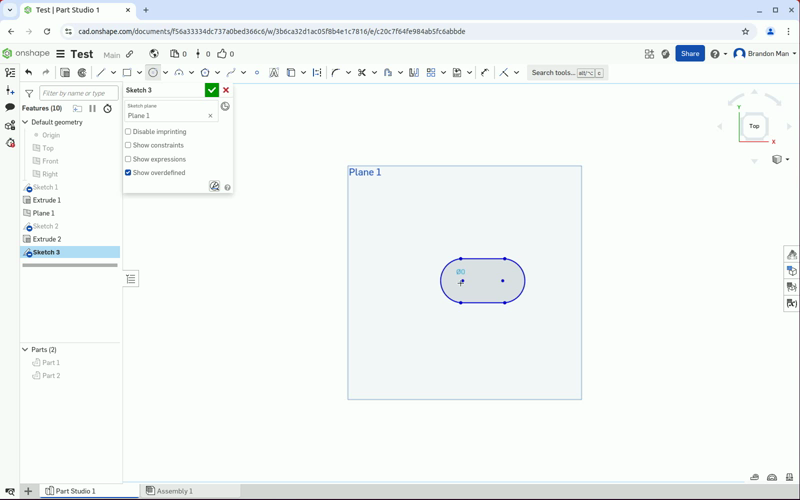
scroll(-6)
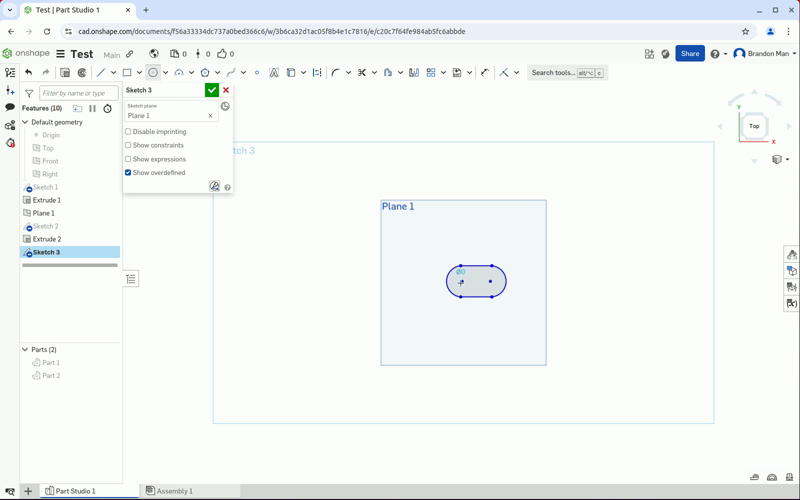
scroll(-6)
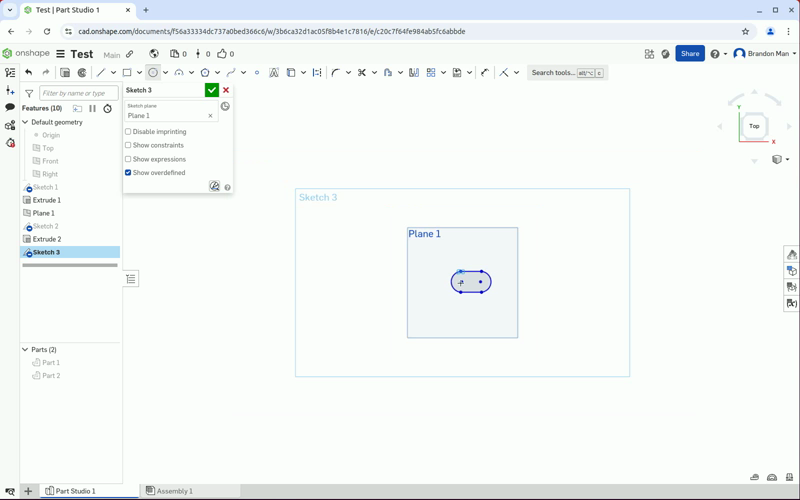
scroll(-6)
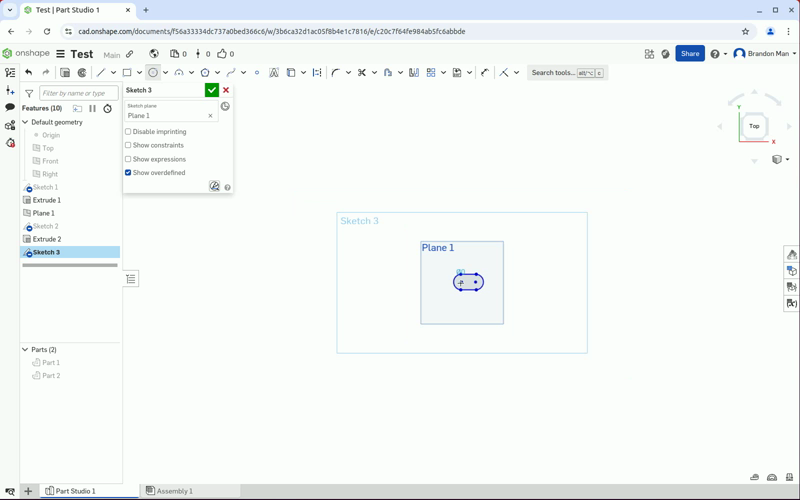
scroll(-6)
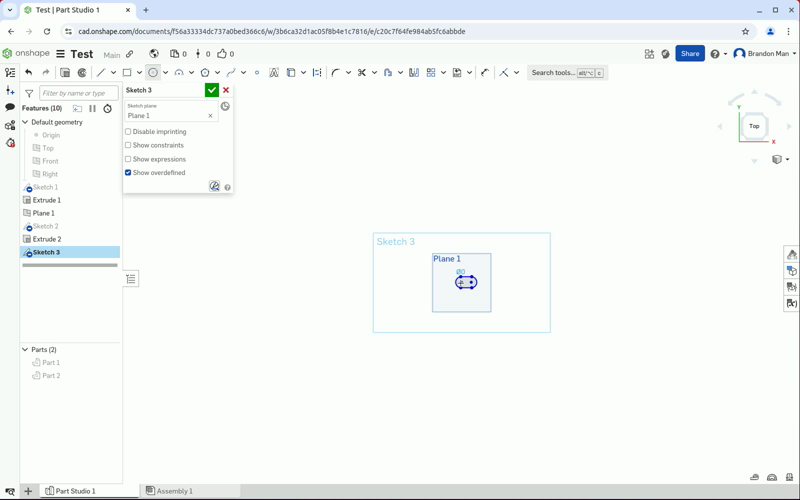
scroll(-6)
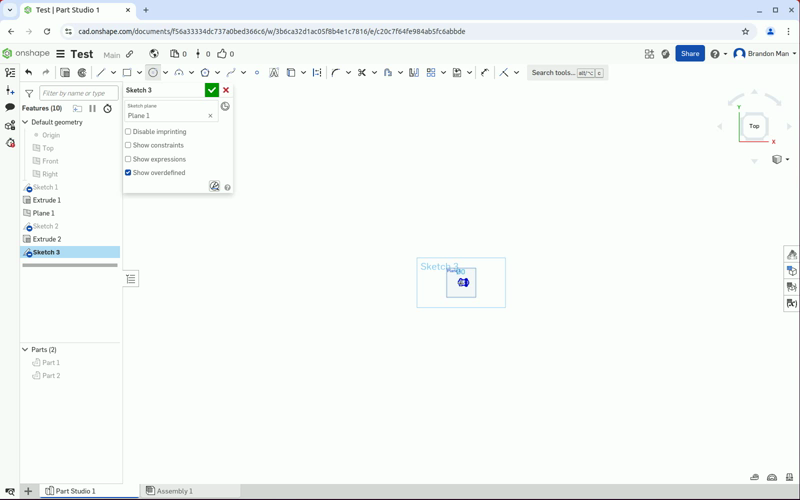
key_up(shift)
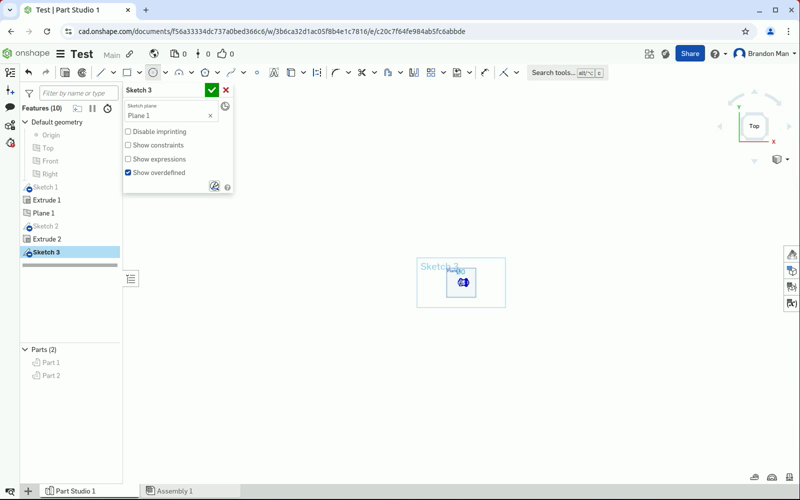
mouse_move(463, 282)
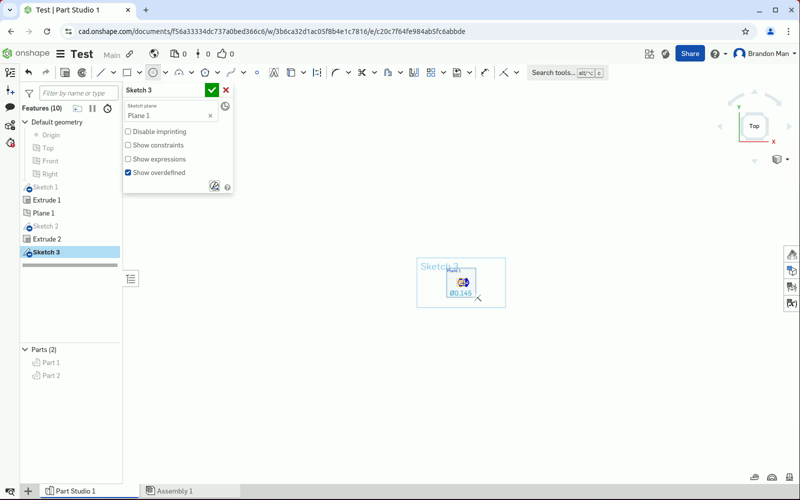
scroll(6)
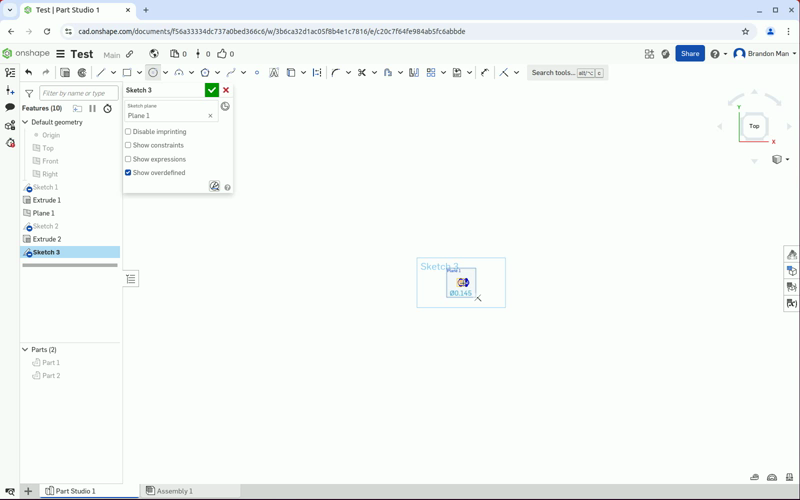
scroll(6)
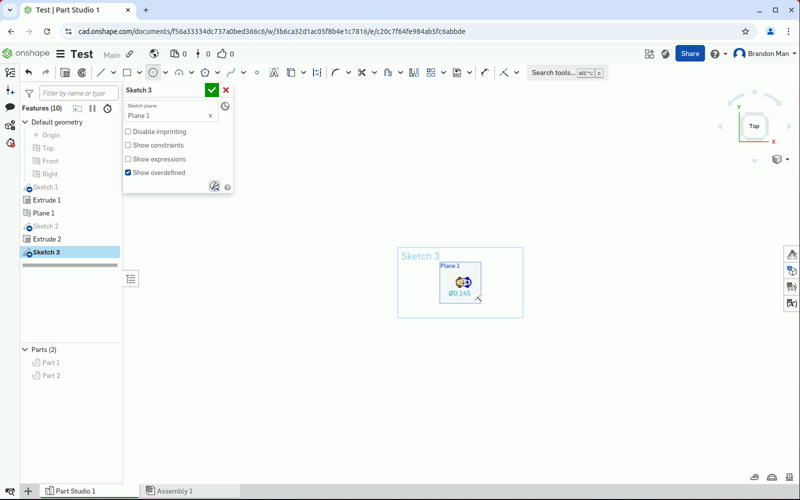
scroll(6)
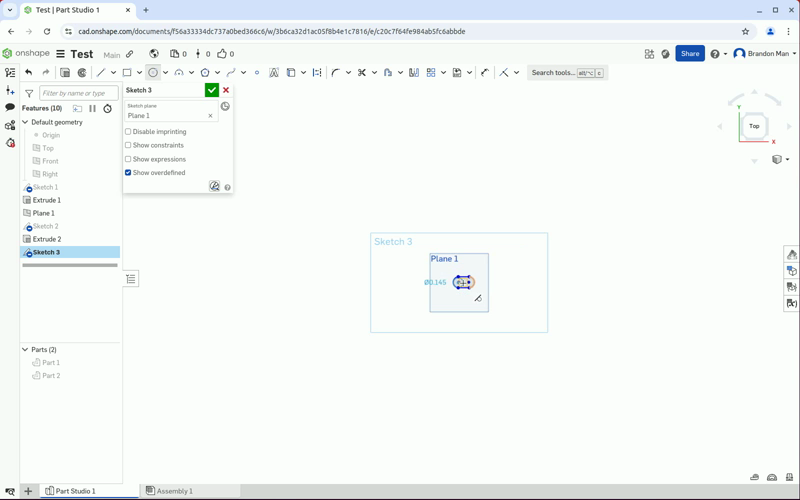
scroll(6)
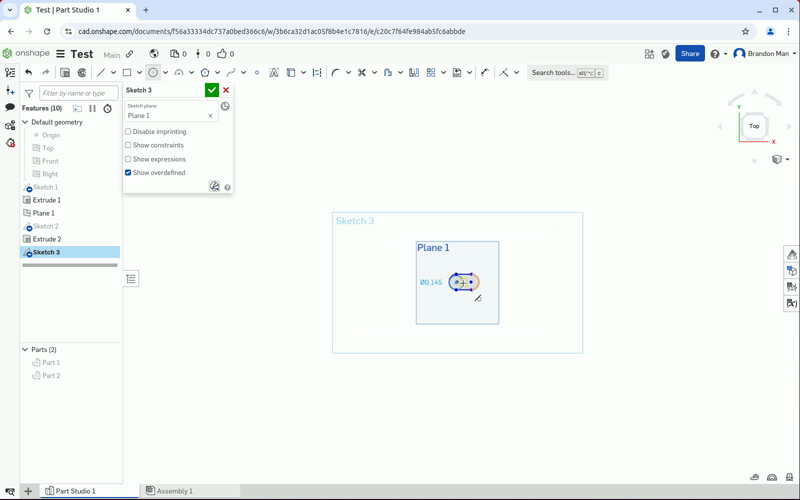
scroll(6)
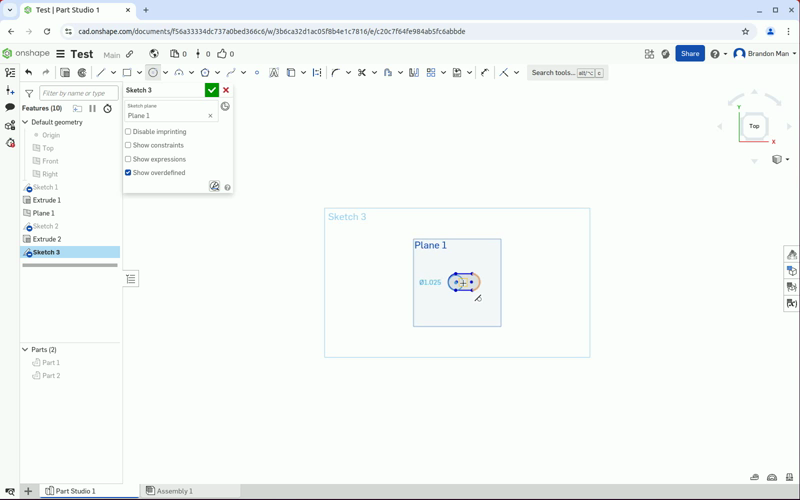
scroll(6)
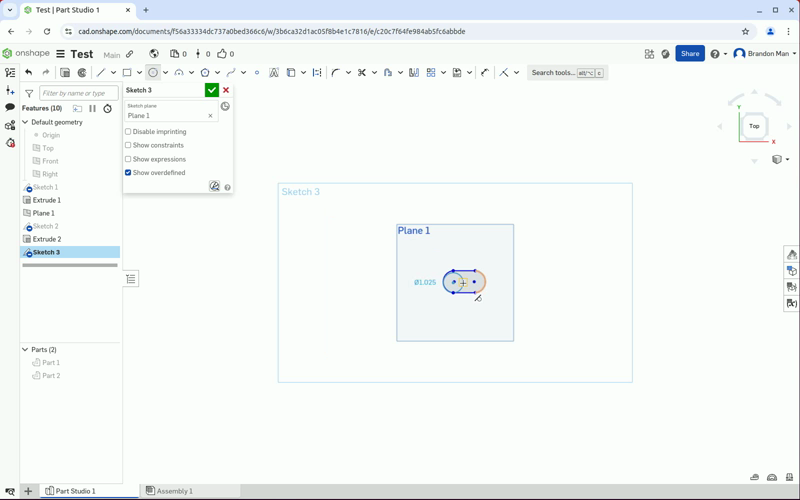
scroll(6)
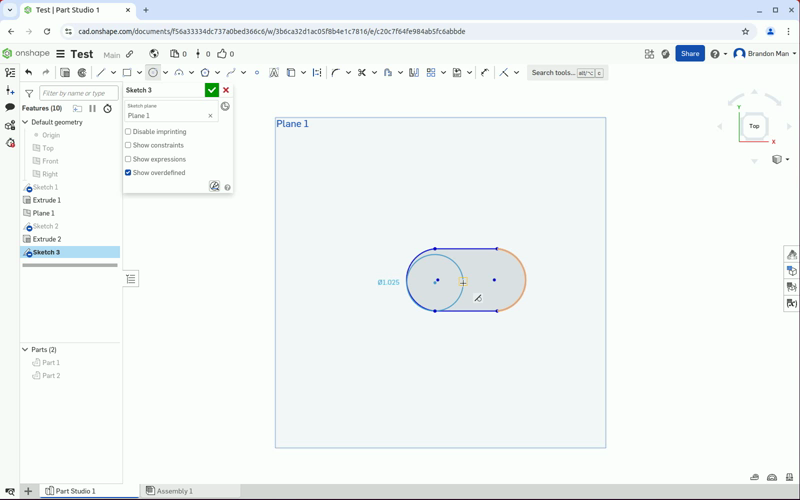
click(463, 282)
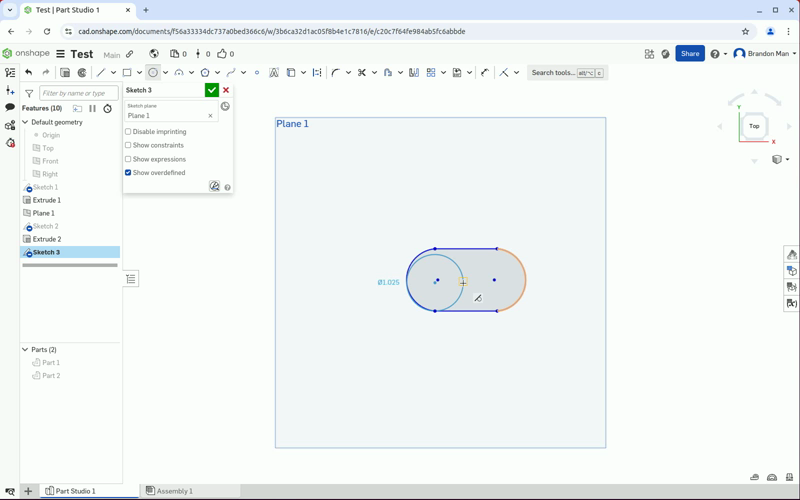
scroll(-6)
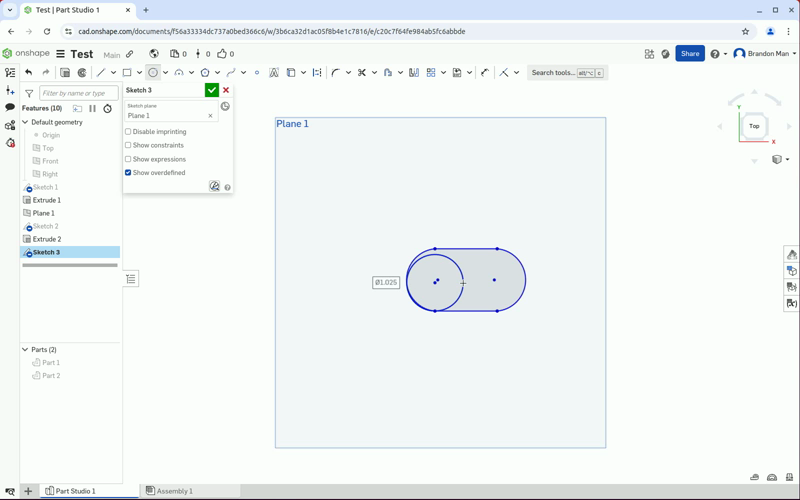
scroll(-6)
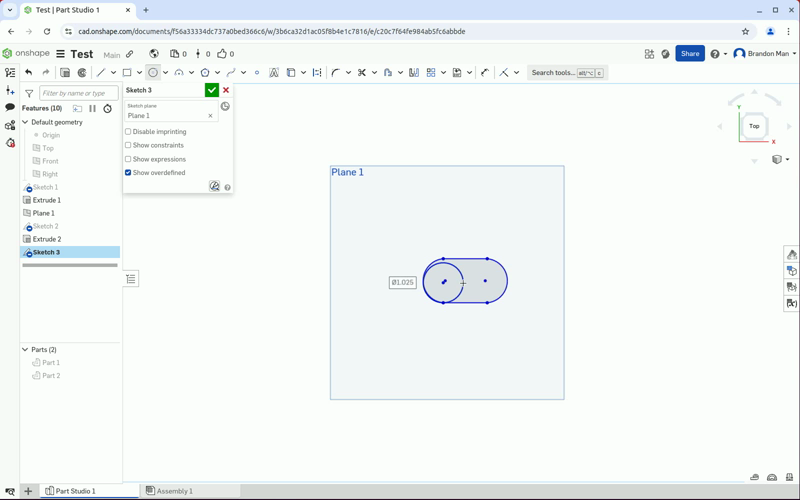
scroll(-6)
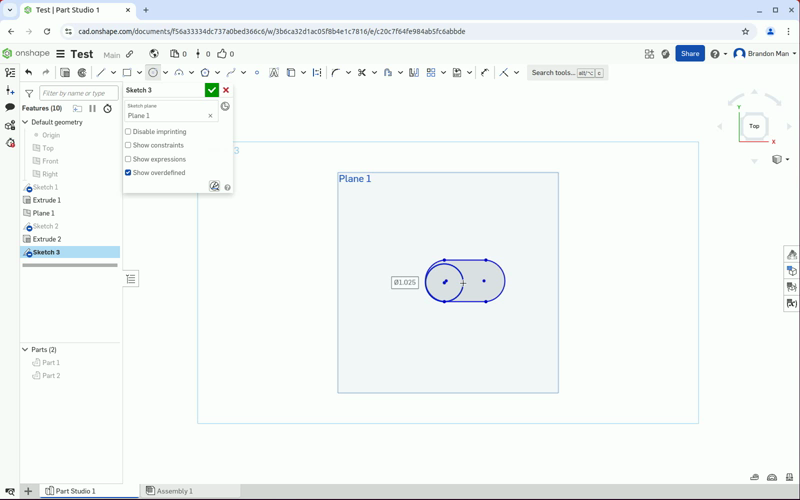
scroll(-6)
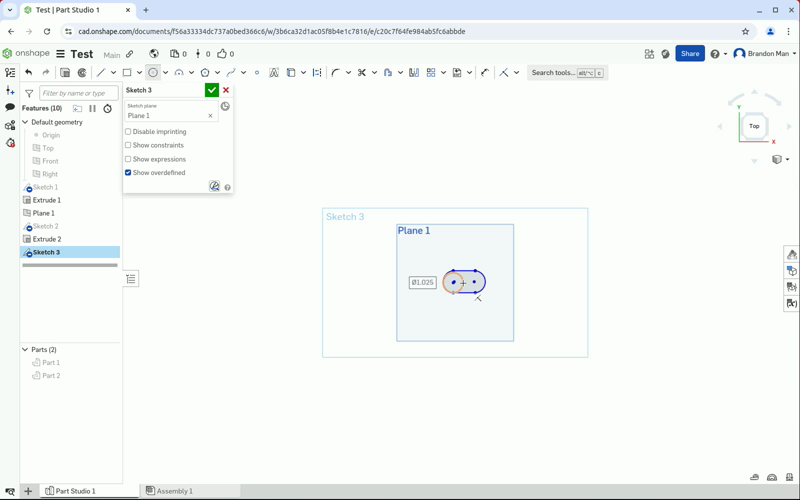
scroll(-6)
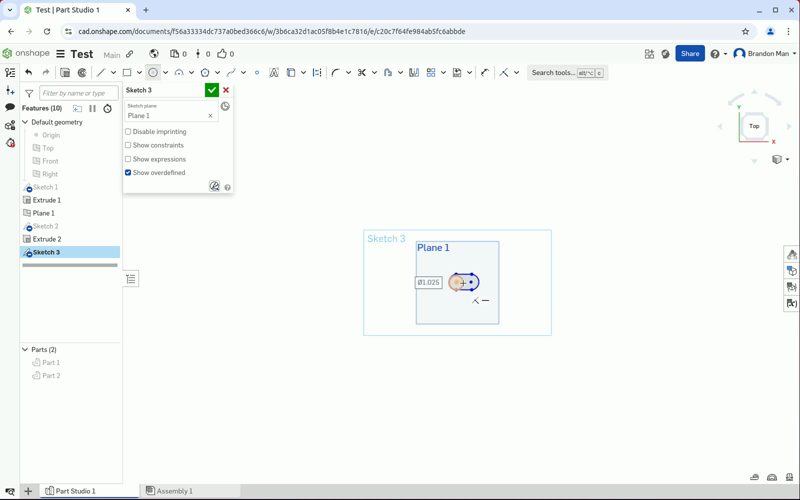
scroll(-6)
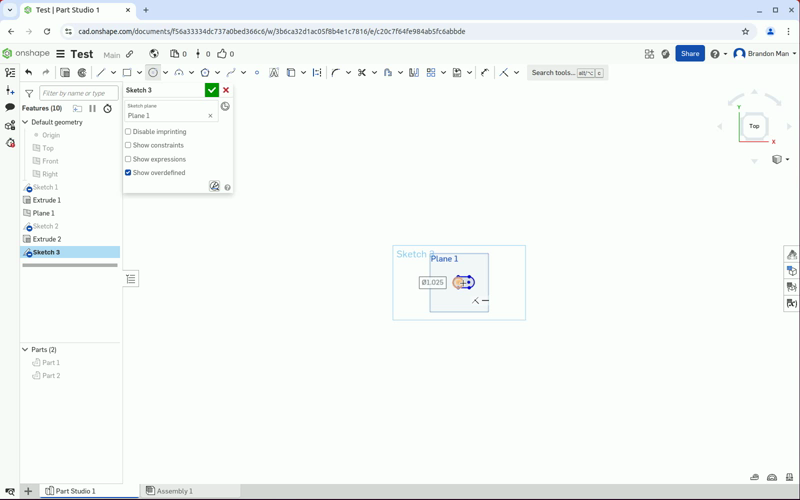
scroll(-6)
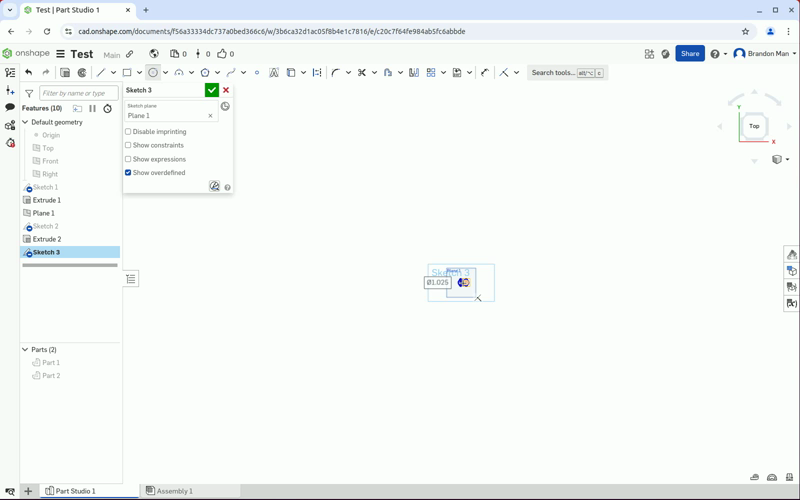
key(esc)
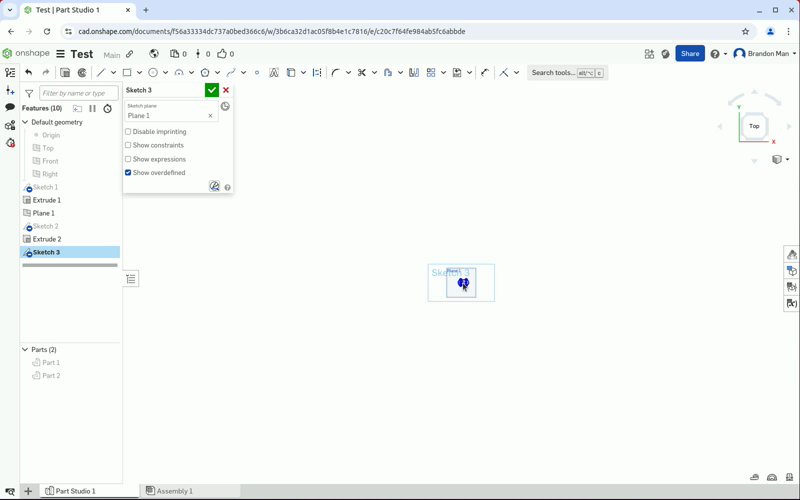
key(c)
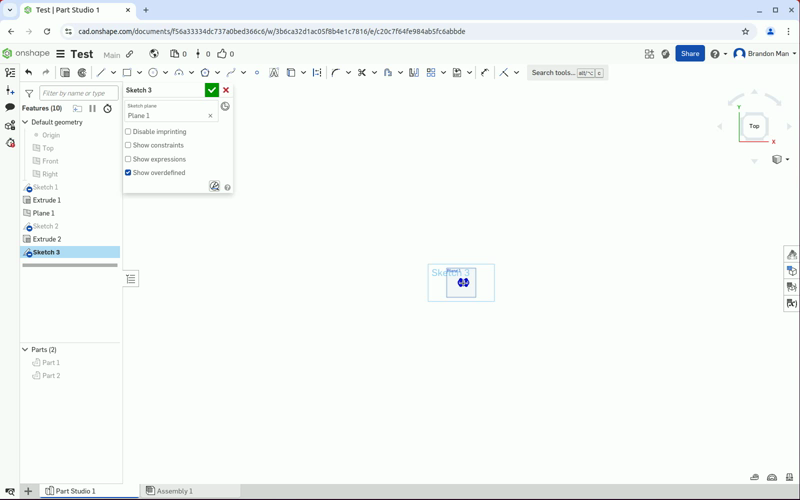
key_down(shift)
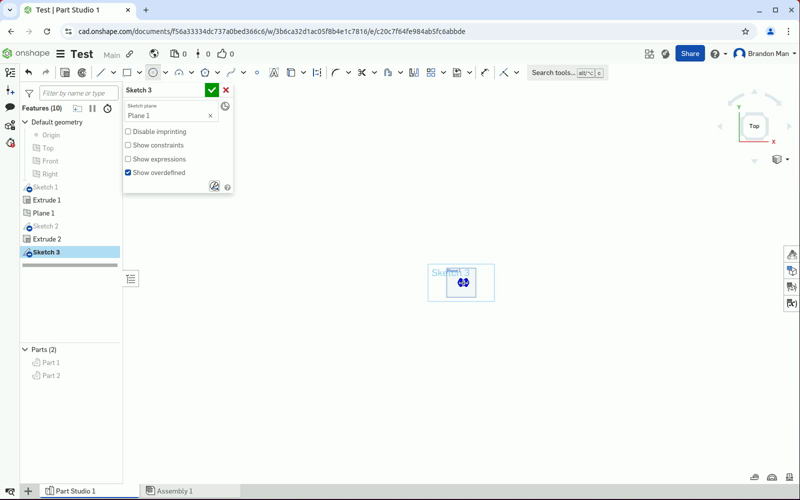
mouse_move(466, 282)
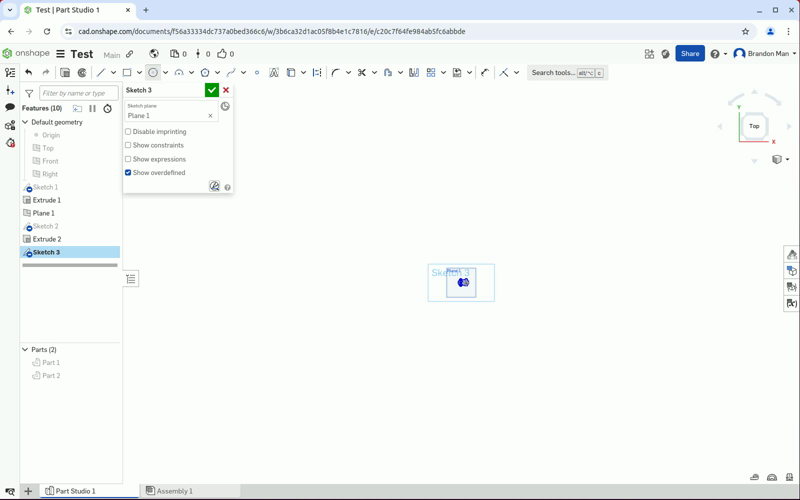
scroll(6)
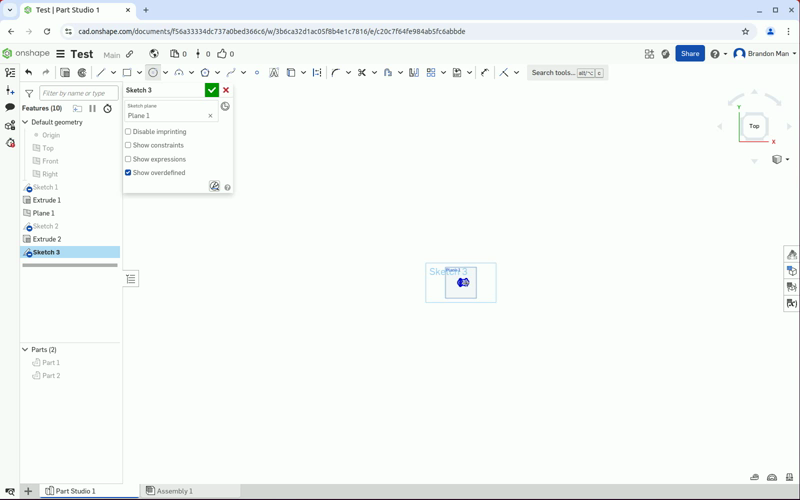
scroll(6)
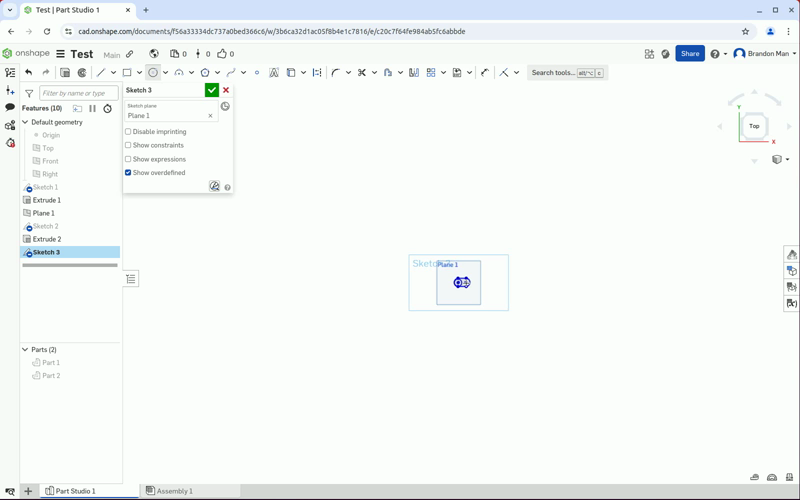
scroll(6)
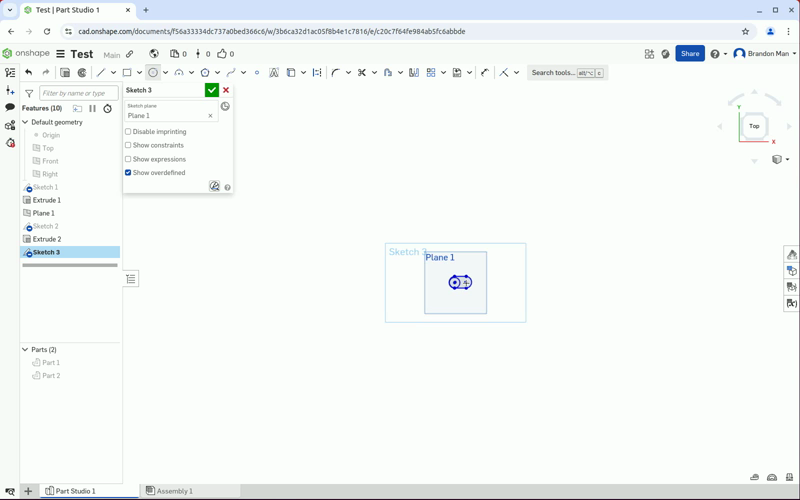
scroll(6)
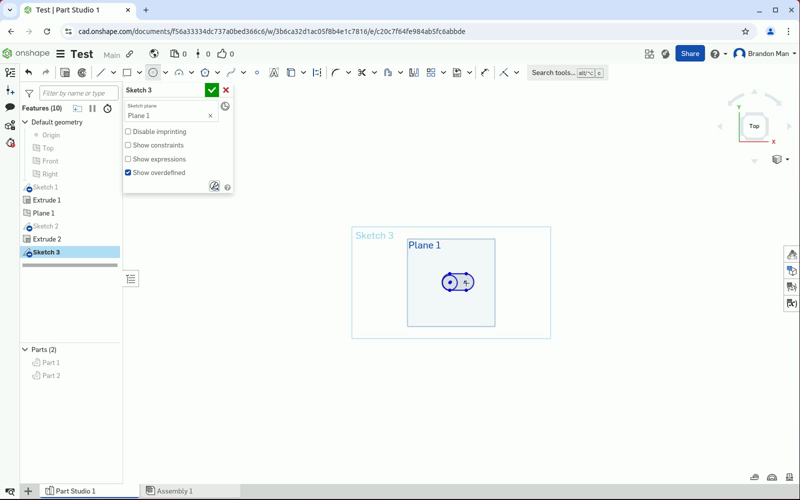
scroll(6)
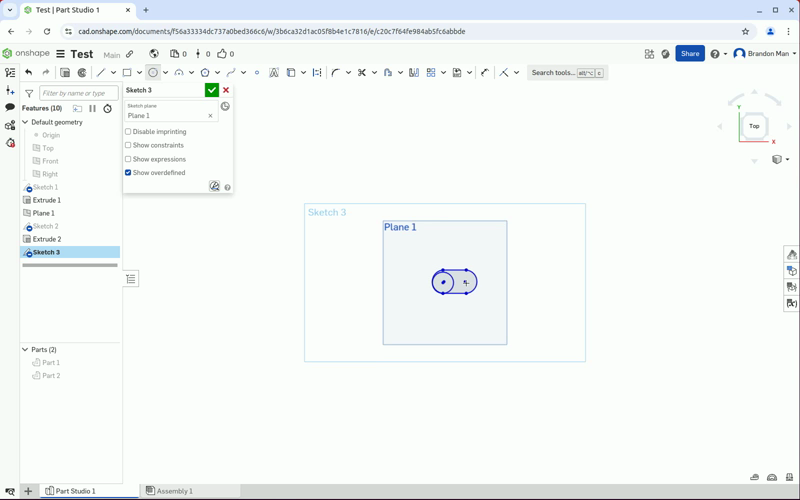
scroll(6)
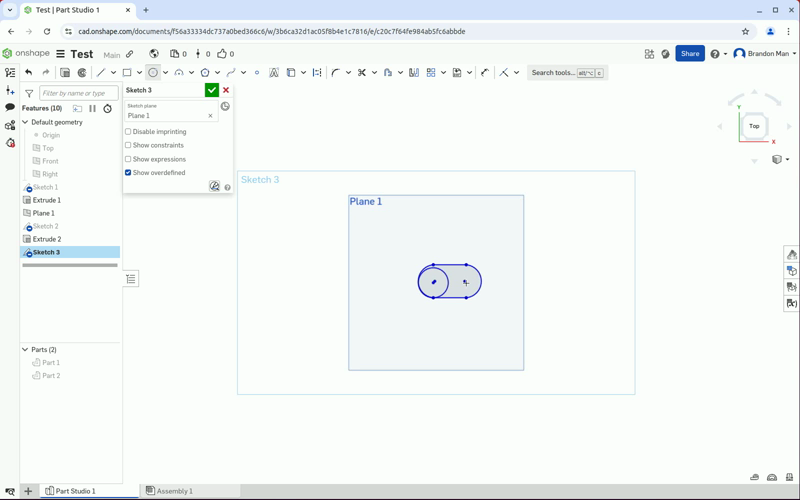
scroll(6)
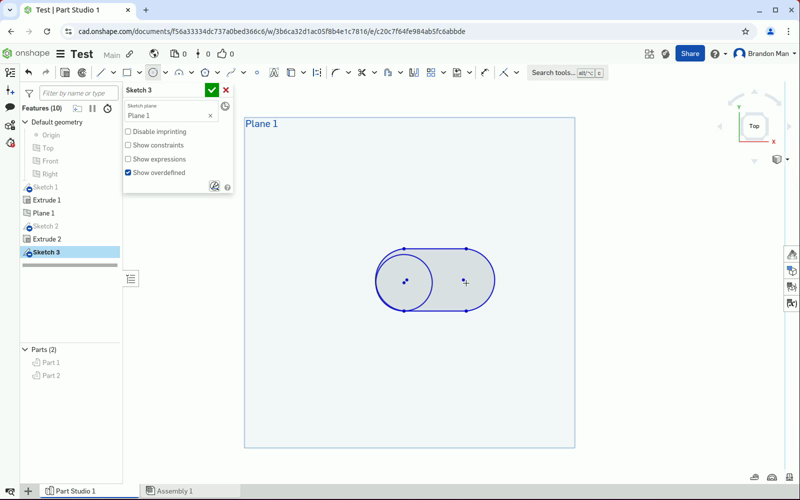
click(466, 282)
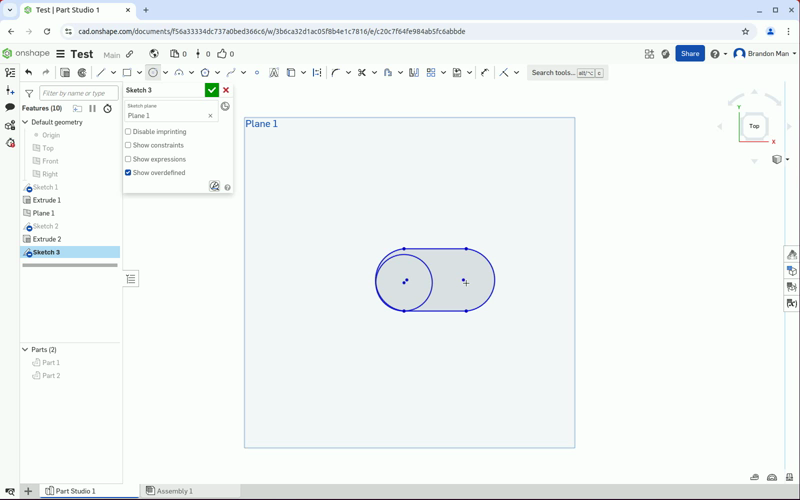
scroll(-6)
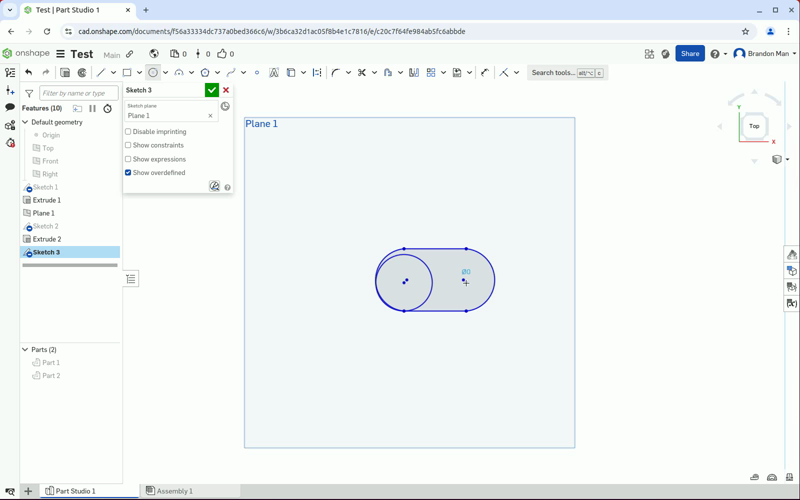
scroll(-6)
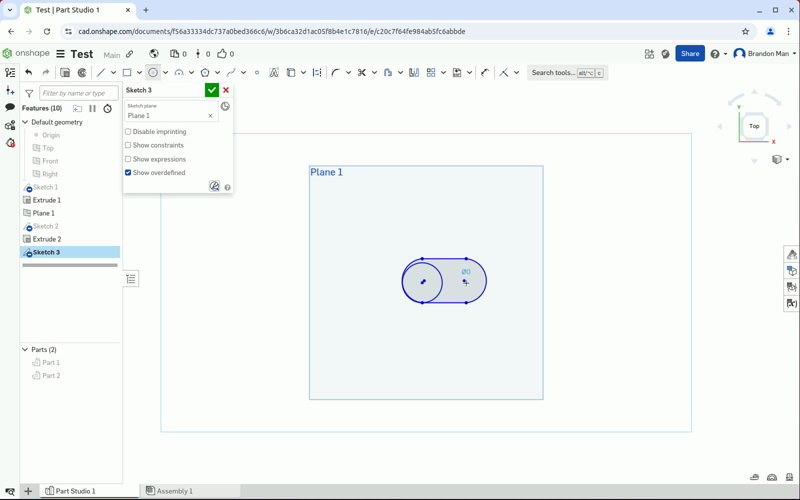
scroll(-6)
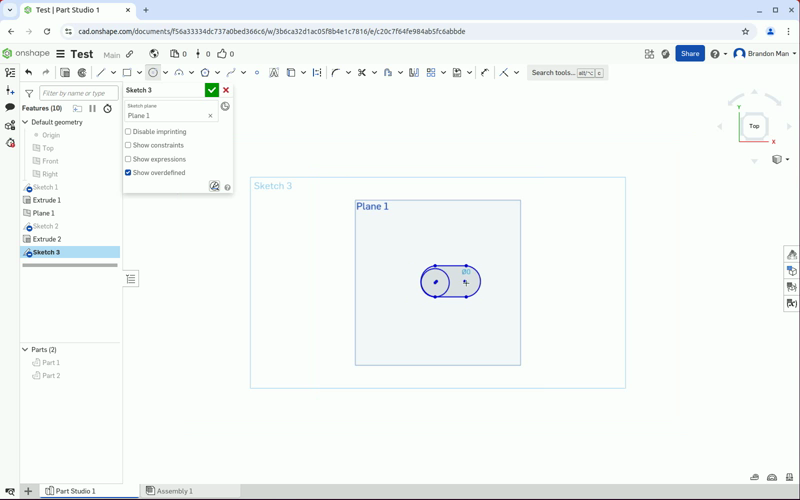
scroll(-6)
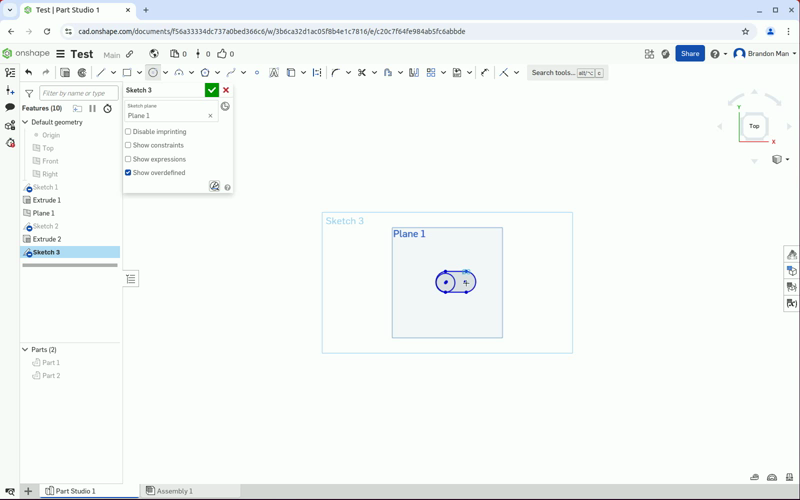
scroll(-6)
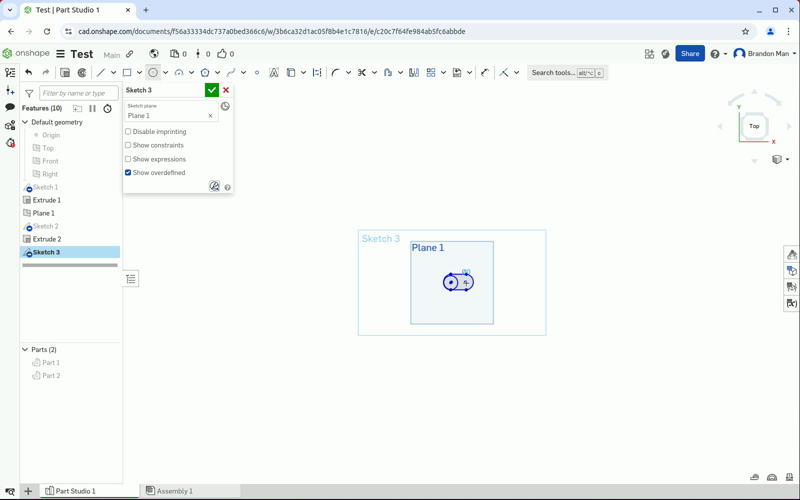
scroll(-6)
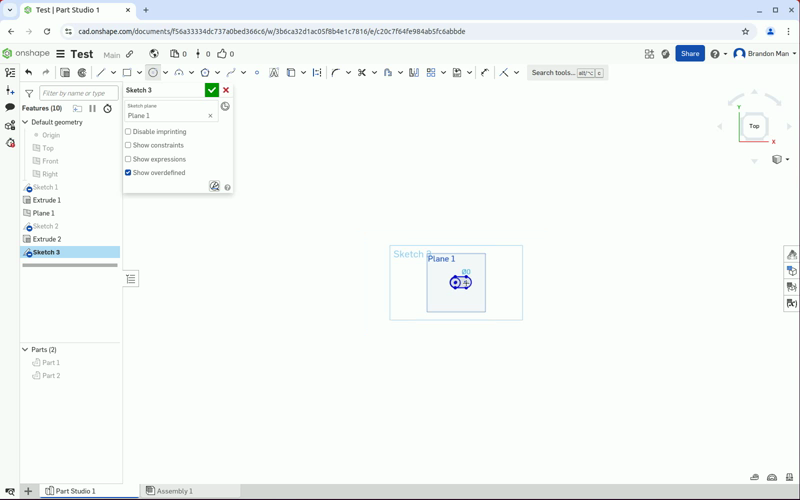
scroll(-6)
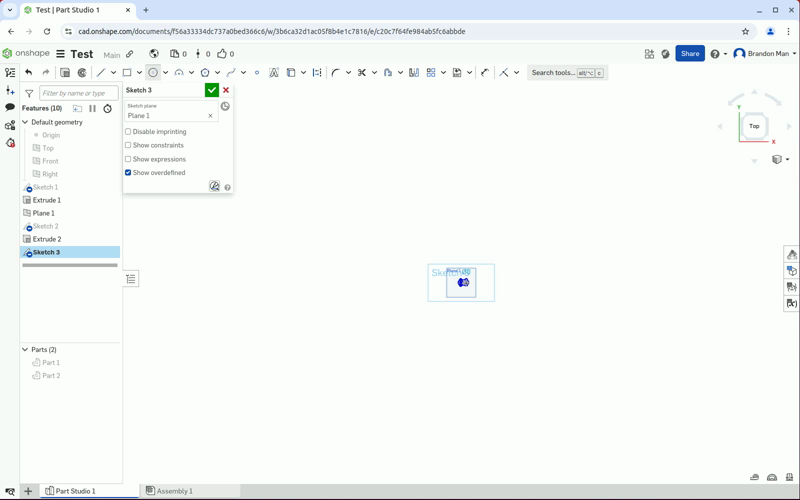
key_up(shift)
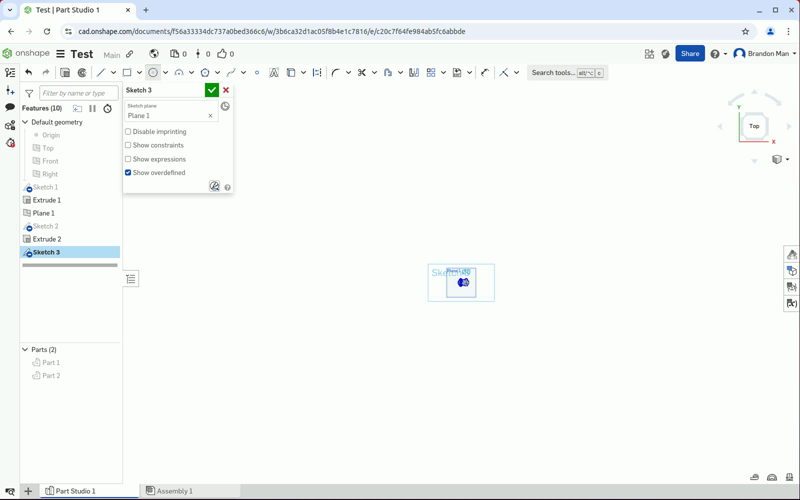
mouse_move(468, 282)
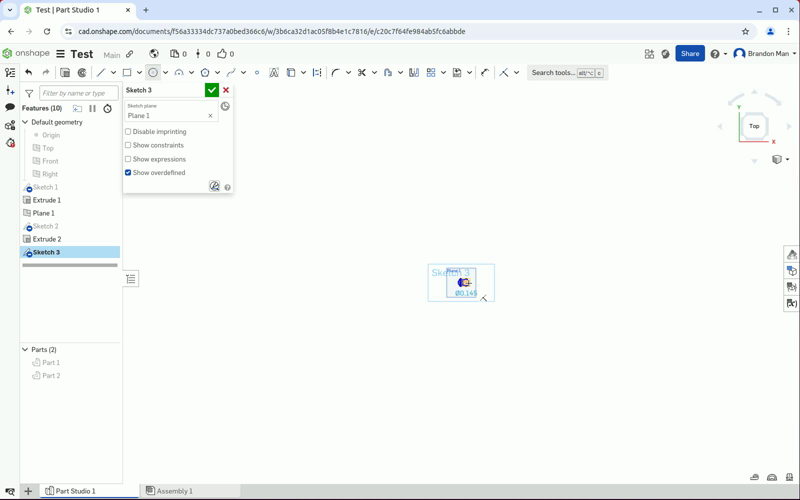
scroll(6)
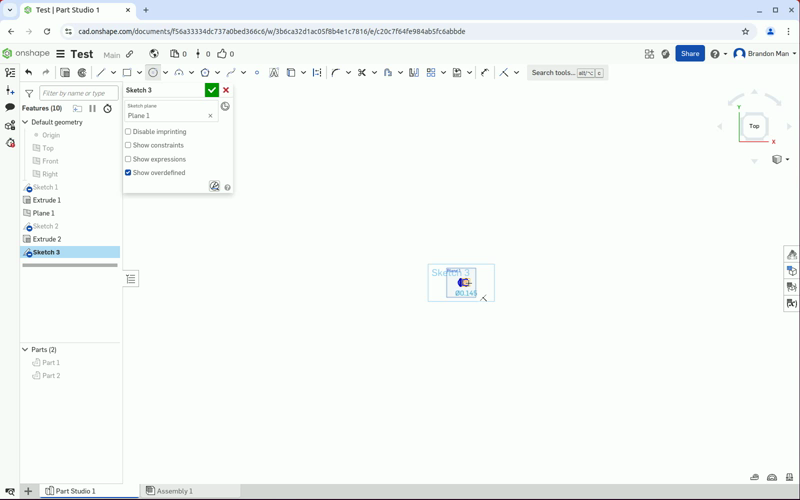
scroll(6)
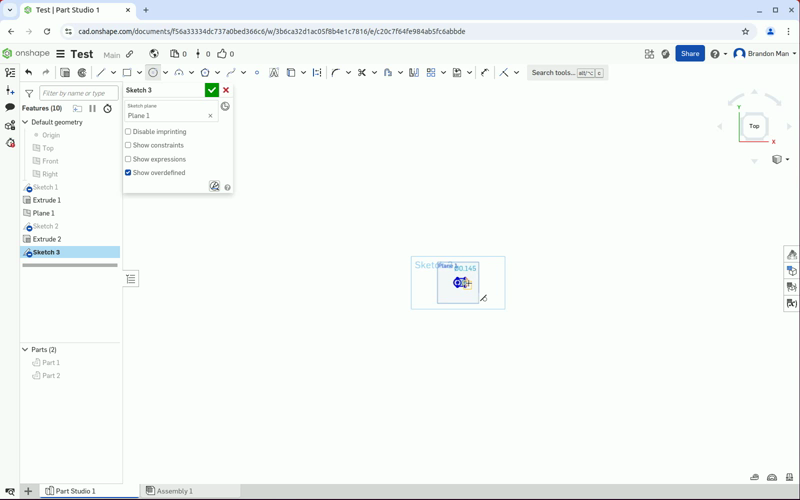
scroll(6)
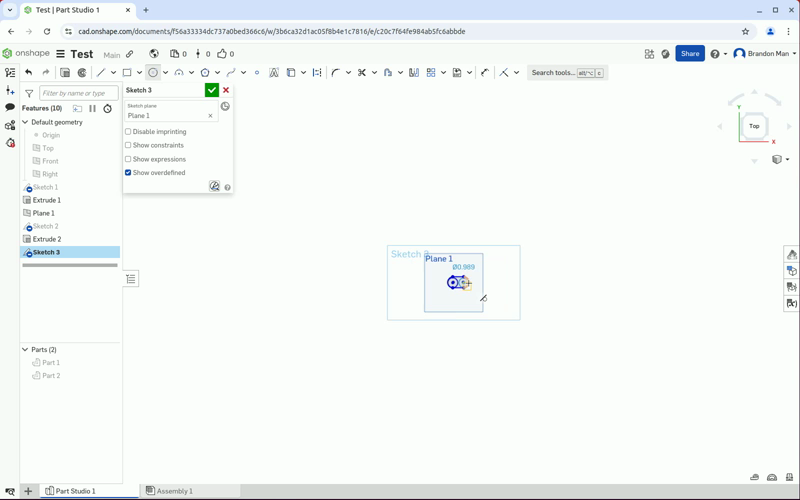
scroll(6)
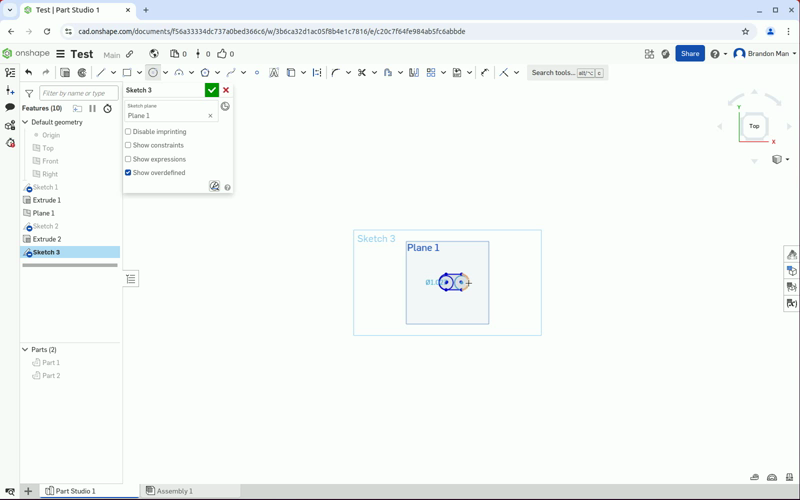
scroll(6)
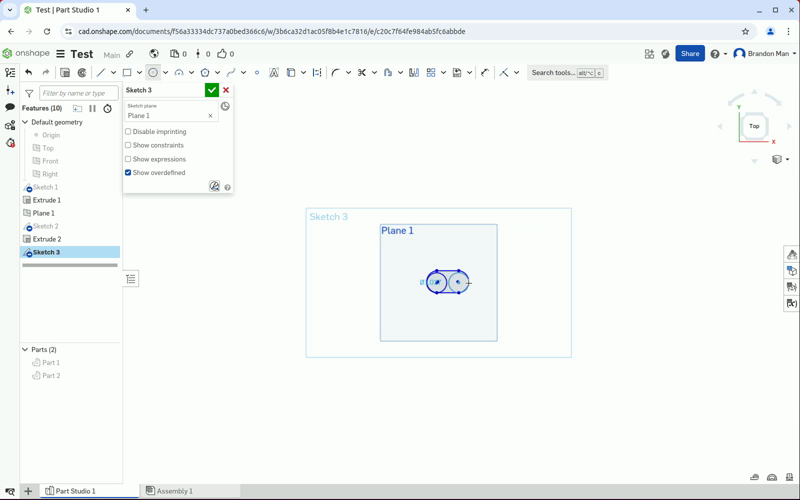
scroll(6)
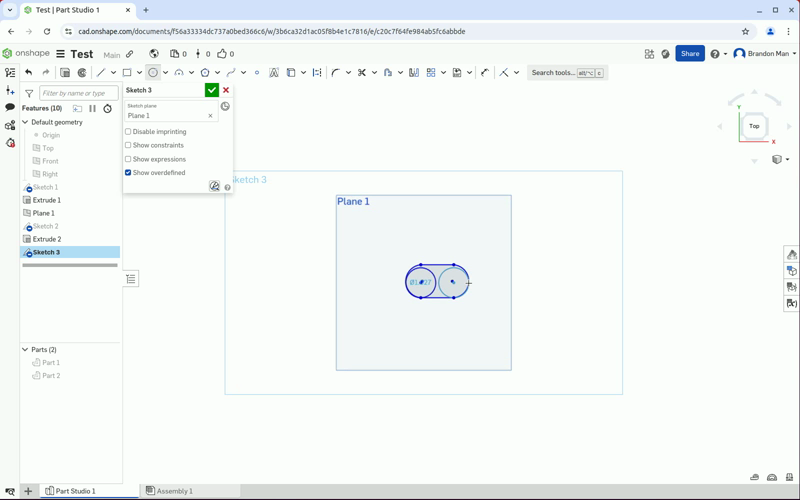
scroll(6)
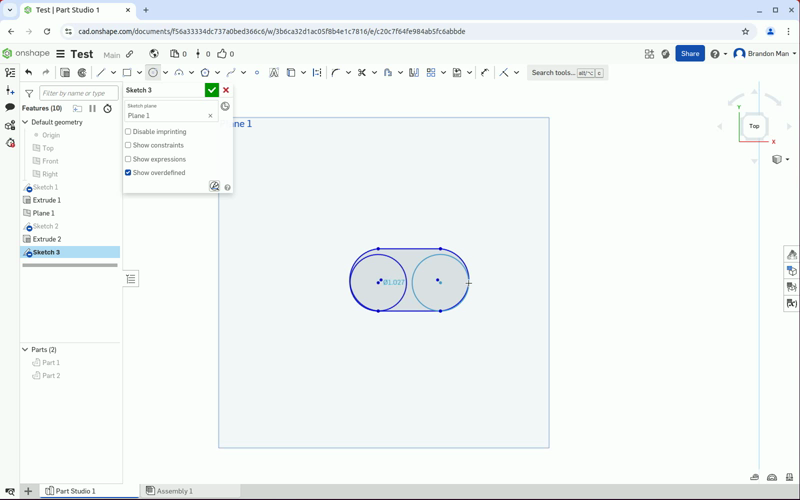
click(468, 282)
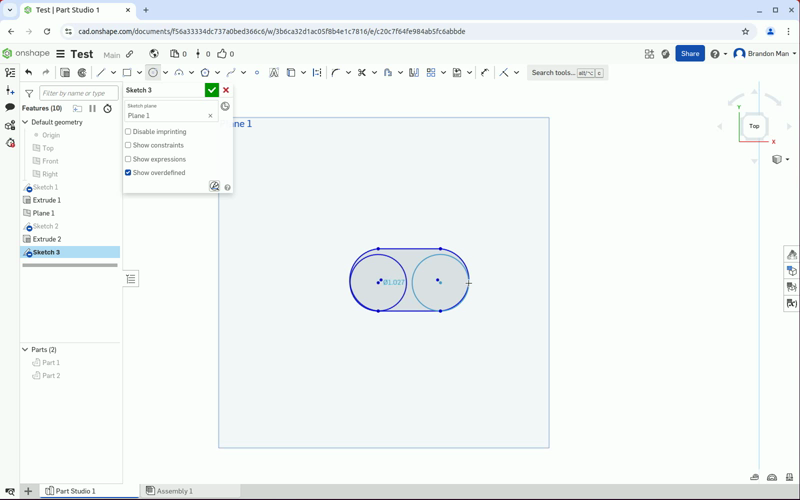
scroll(-6)
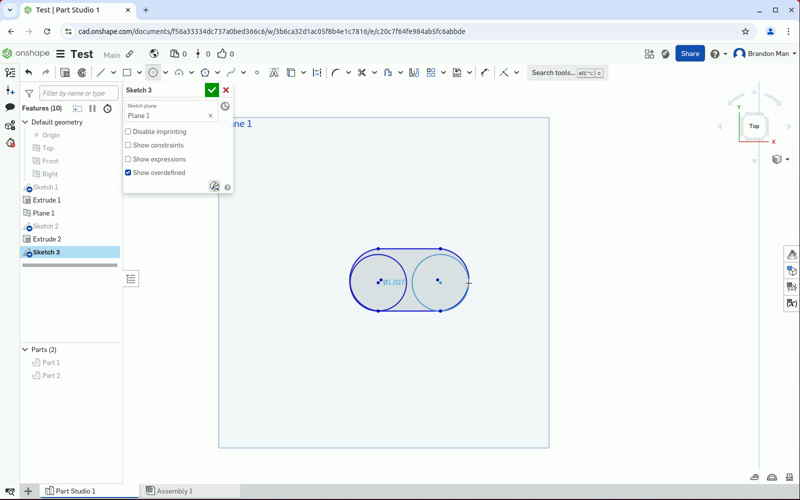
scroll(-6)
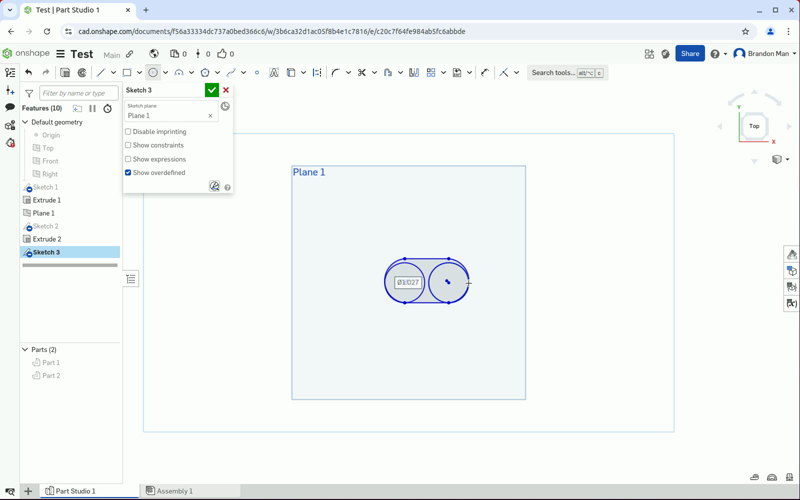
scroll(-6)
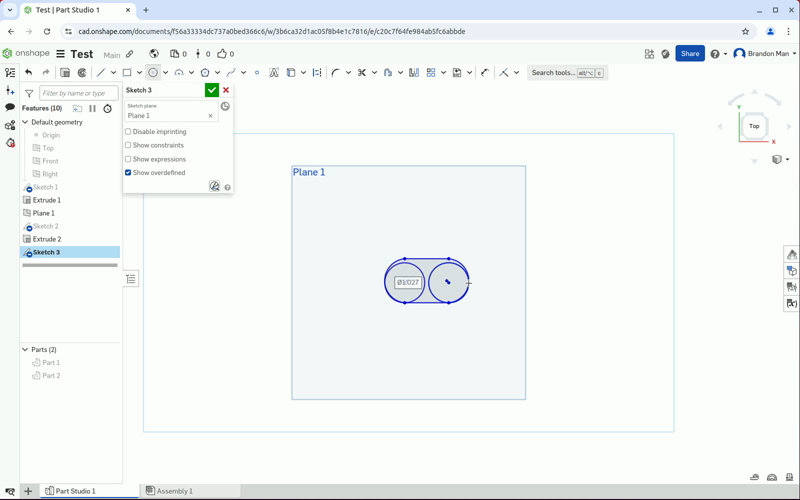
scroll(-6)
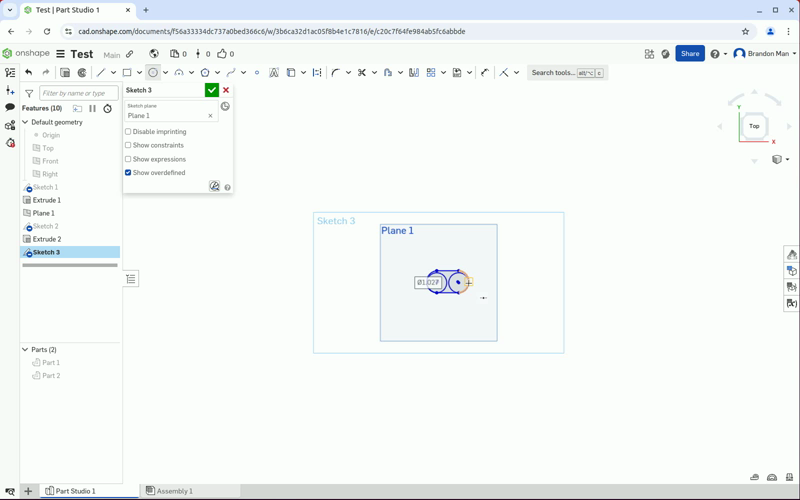
scroll(-6)
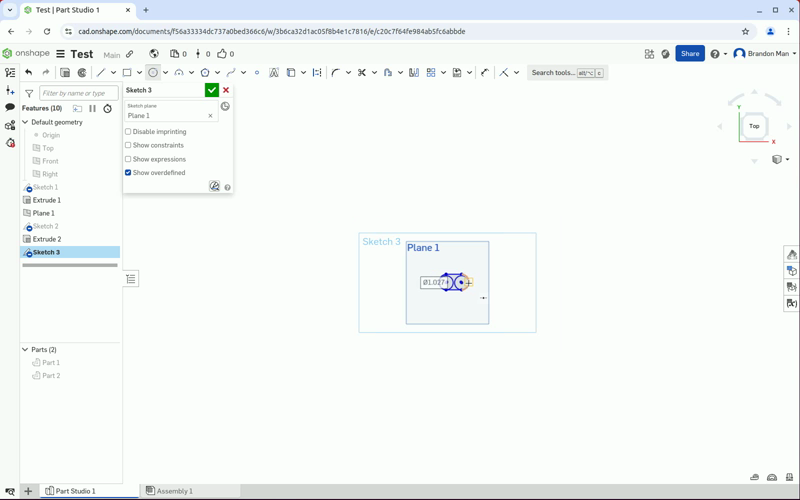
scroll(-6)
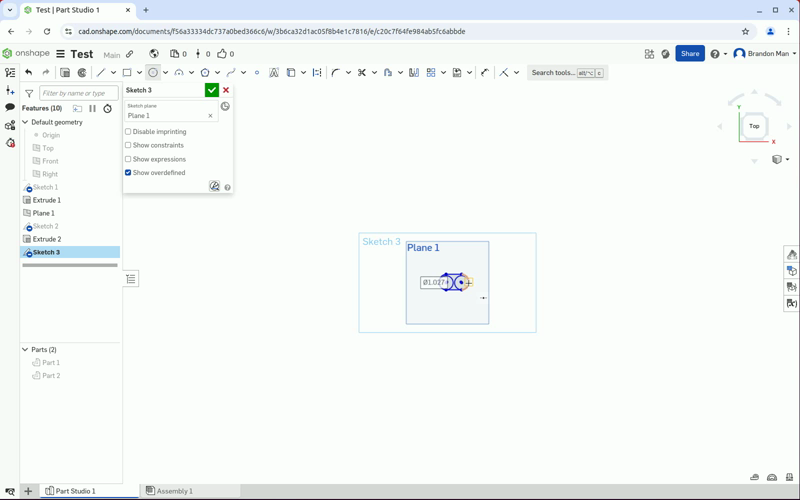
scroll(-6)
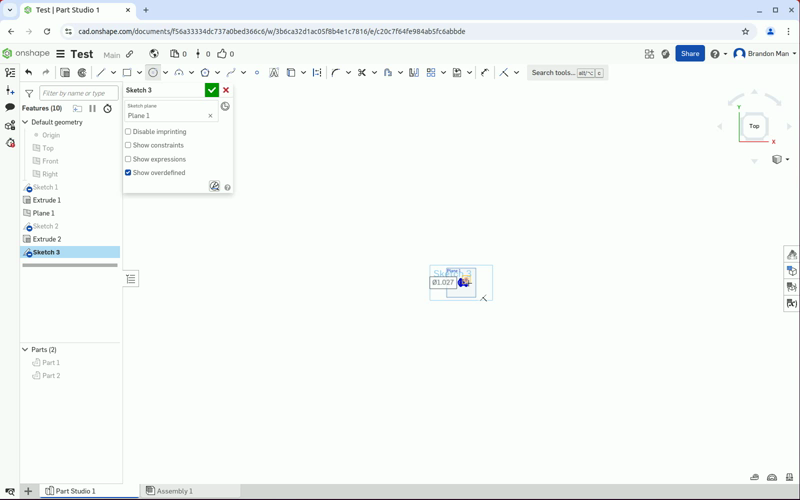
key(esc)
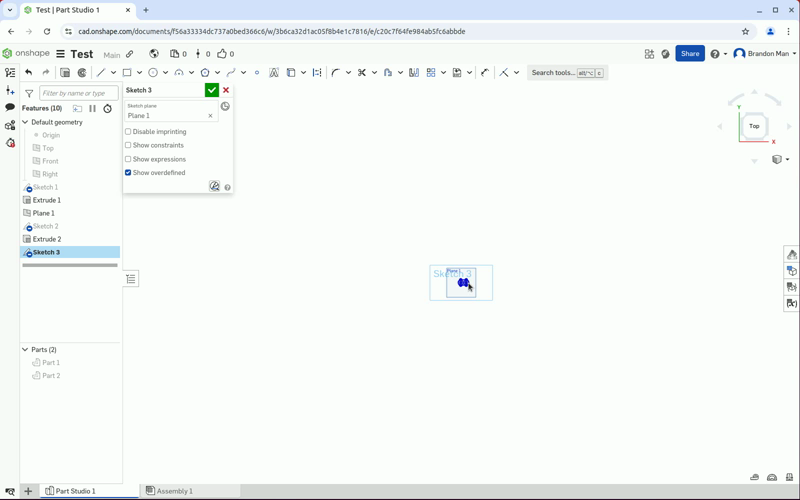
mouse_move(458, 283)
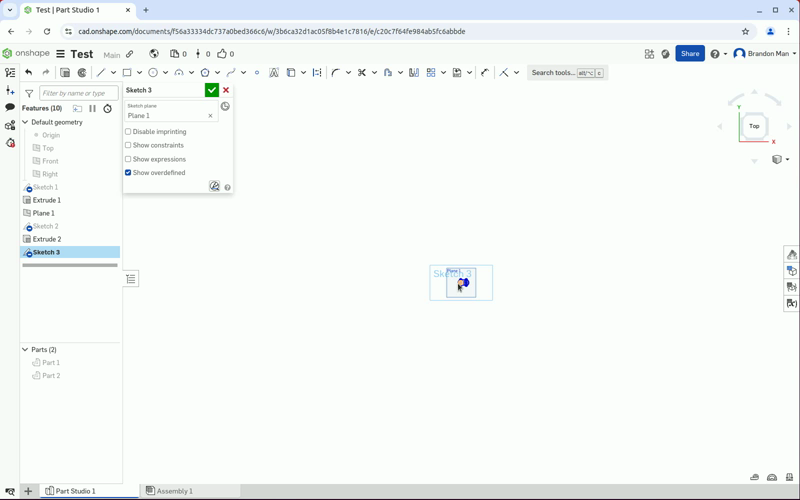
scroll(6)
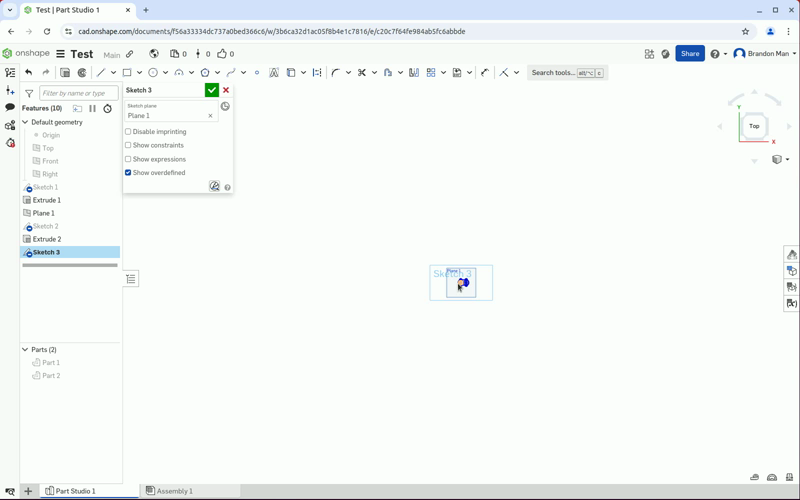
scroll(6)
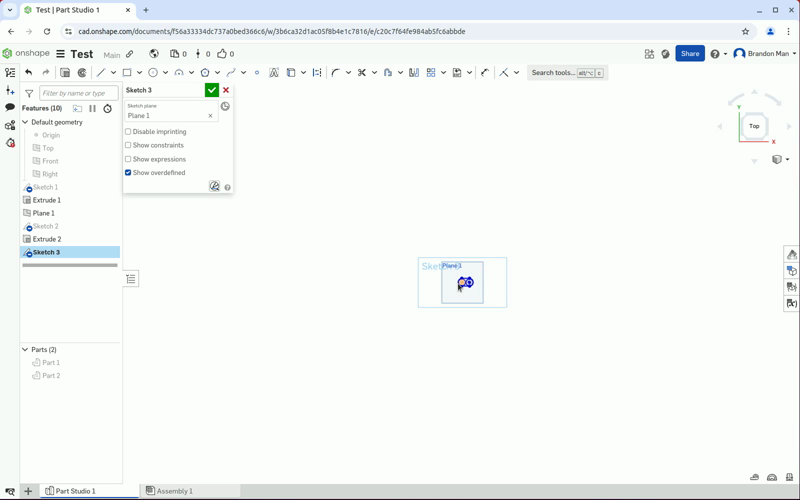
scroll(6)
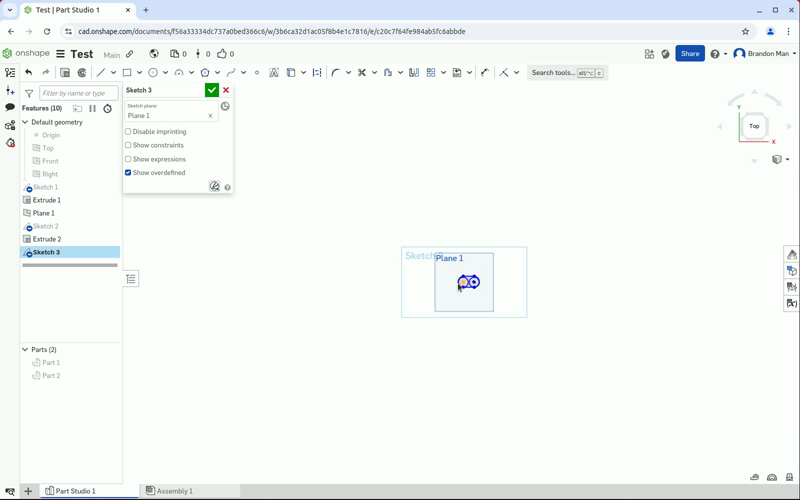
scroll(6)
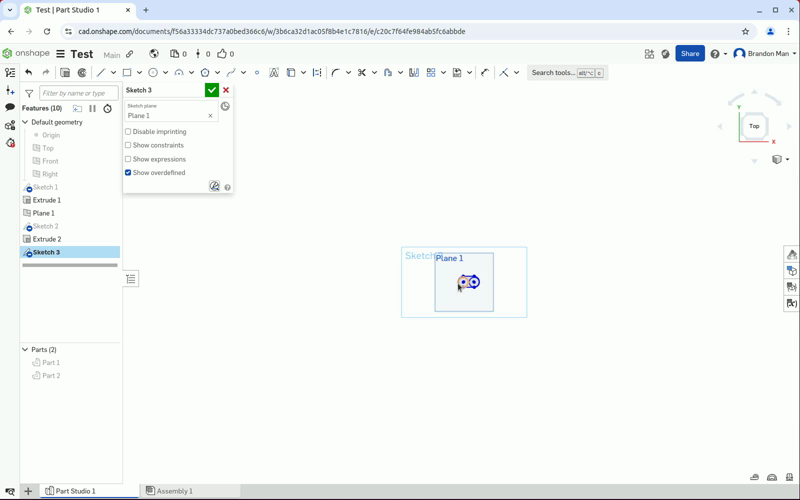
scroll(6)
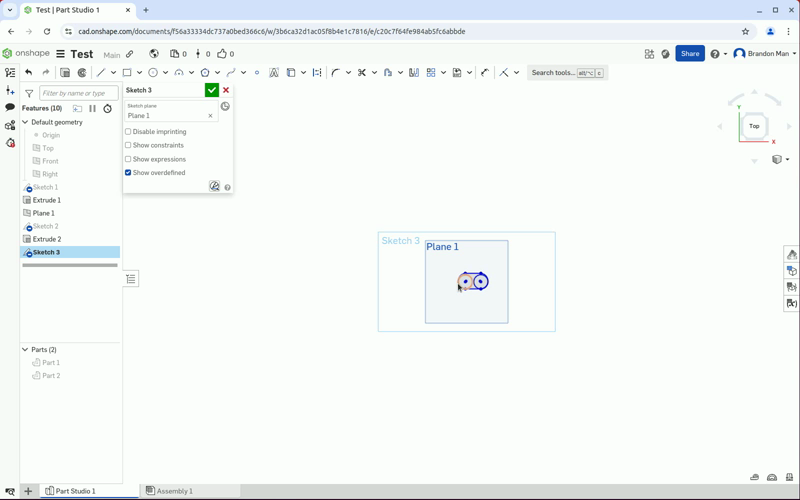
scroll(6)
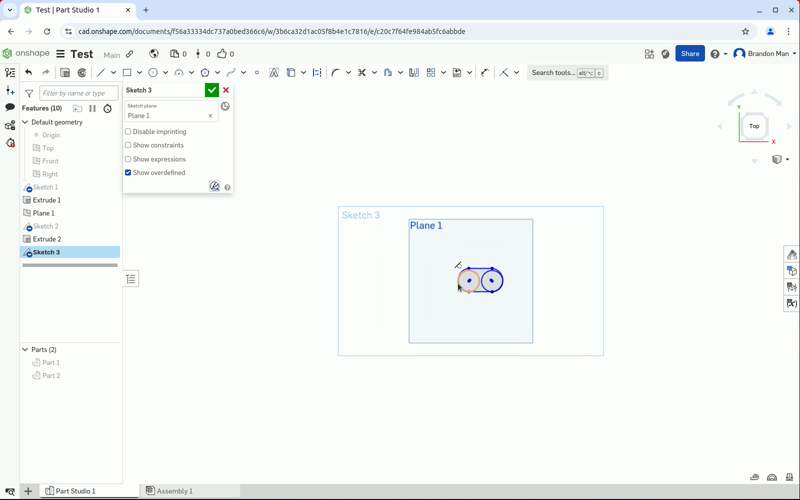
scroll(6)
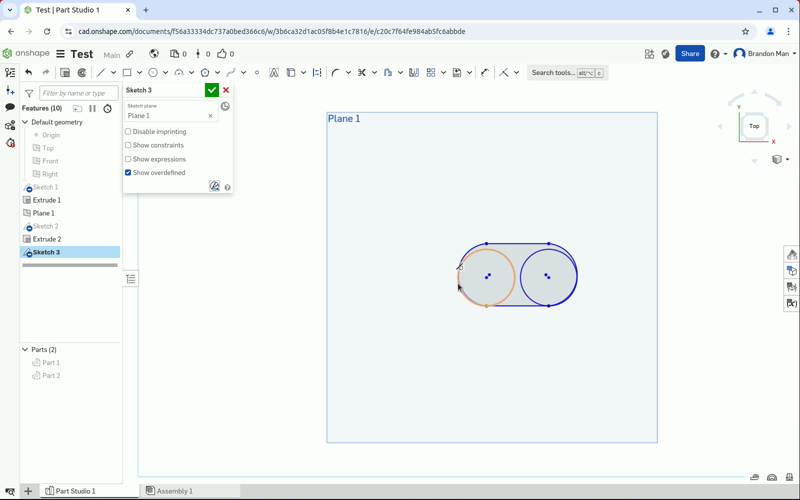
click(458, 283)
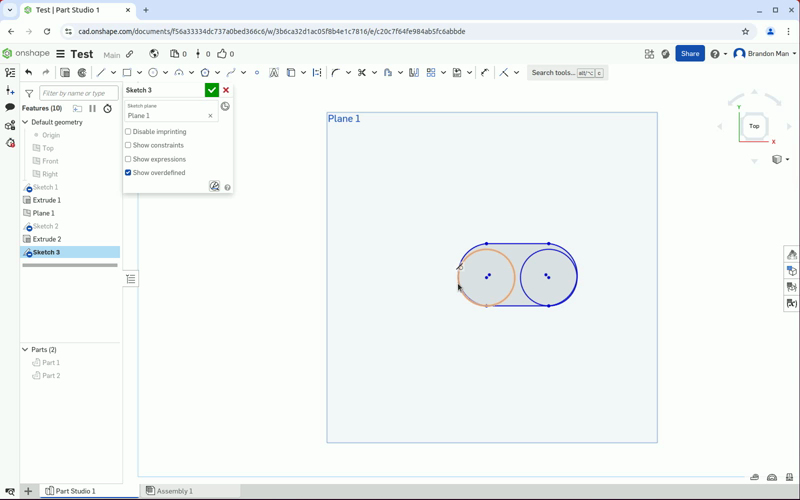
scroll(-6)
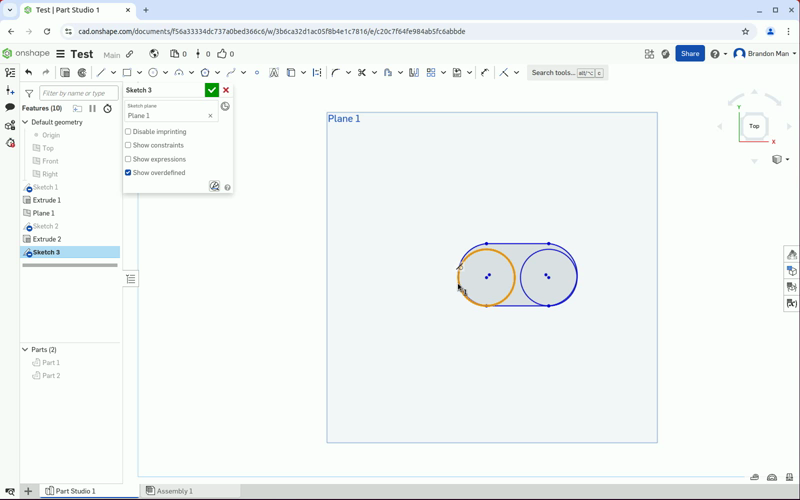
scroll(-6)
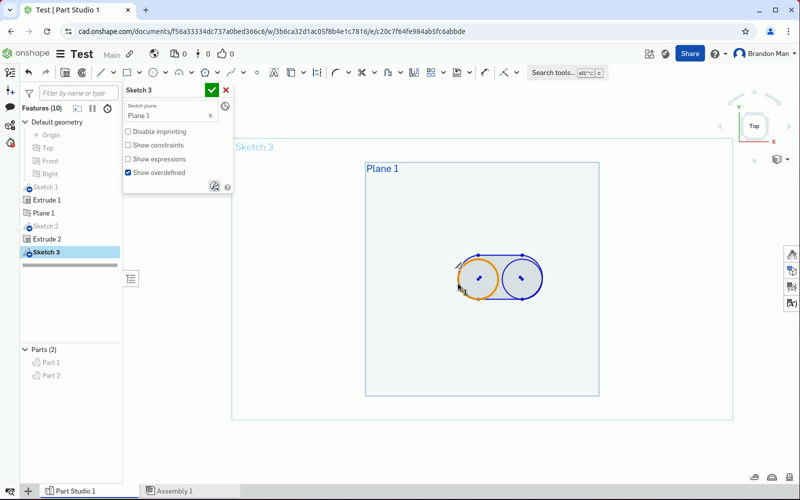
scroll(-6)
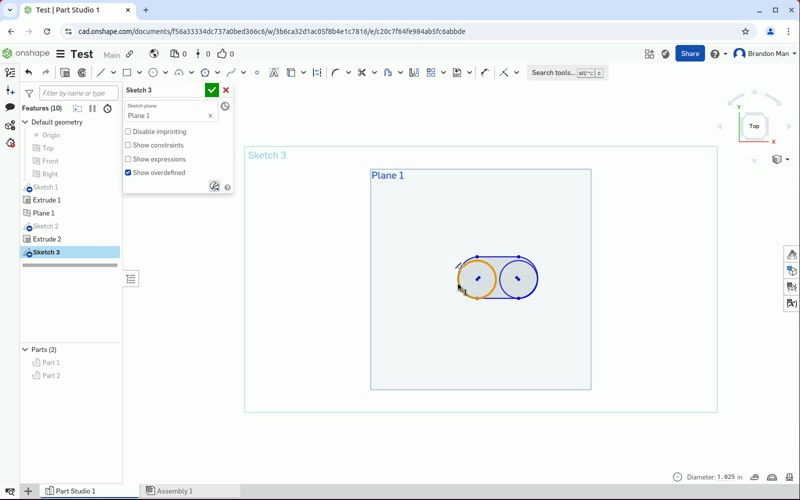
scroll(-6)
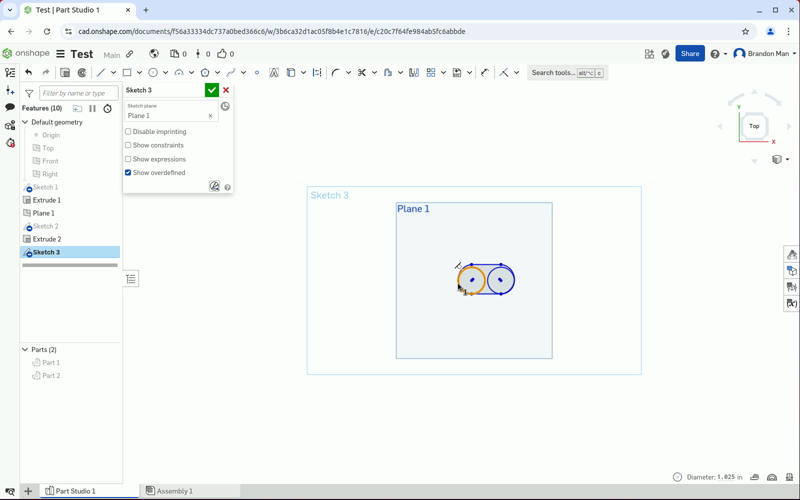
scroll(-6)
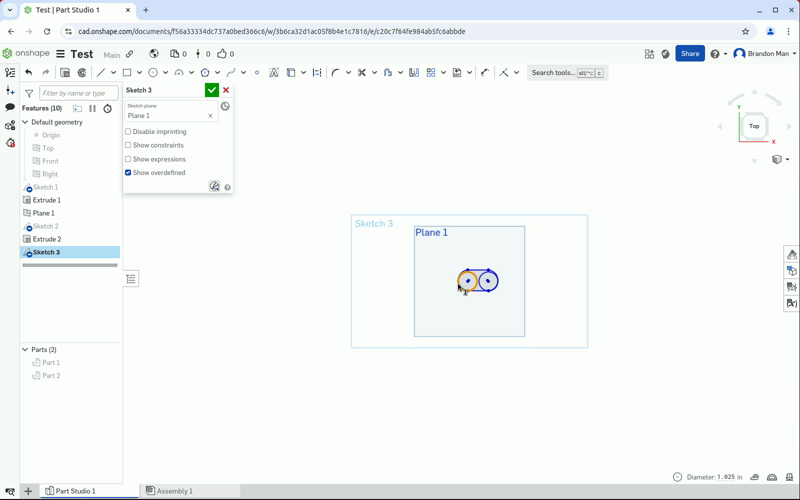
scroll(-6)
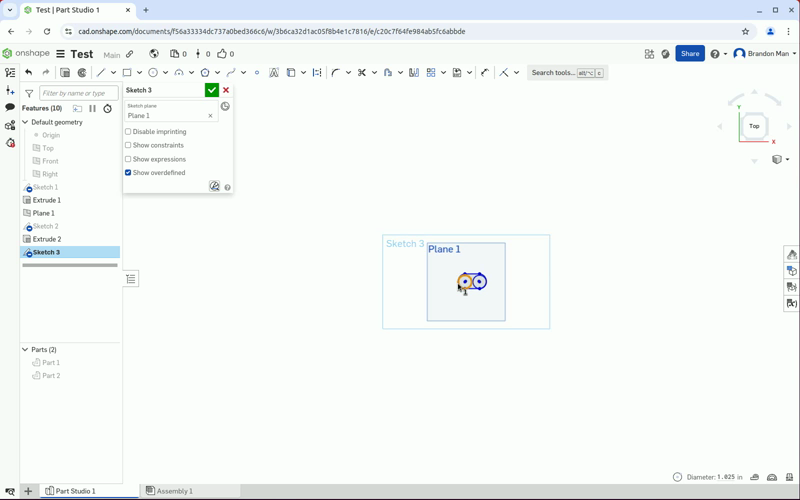
scroll(-6)
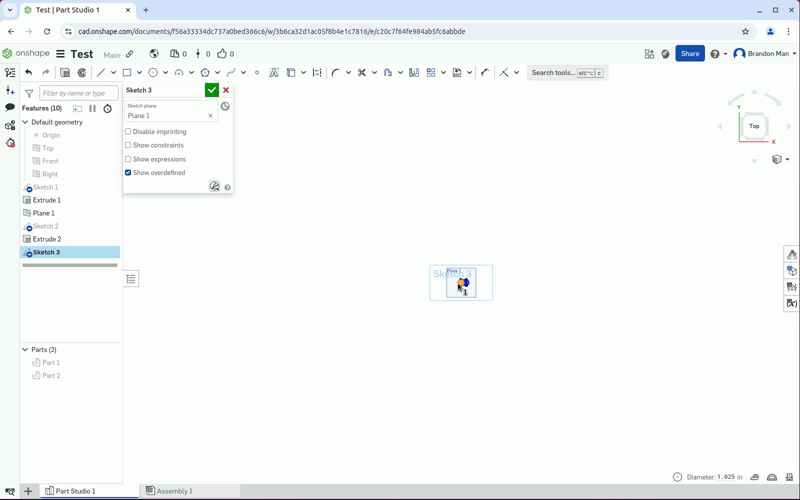
mouse_move(73, 352)
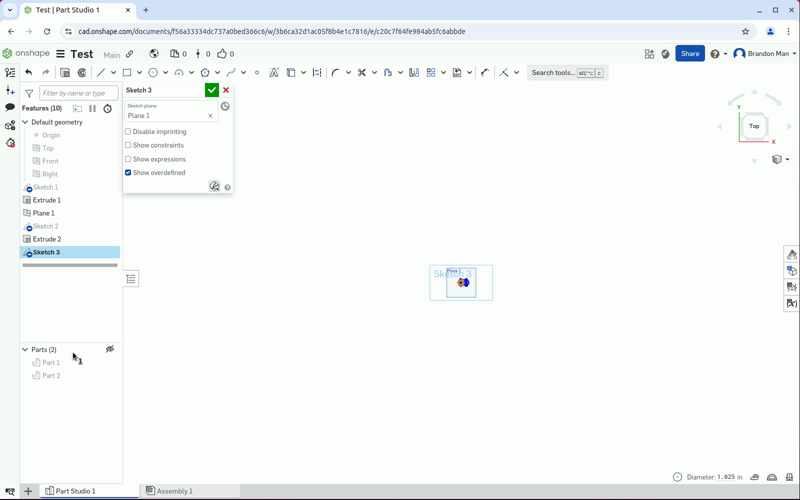
key(shift+y)
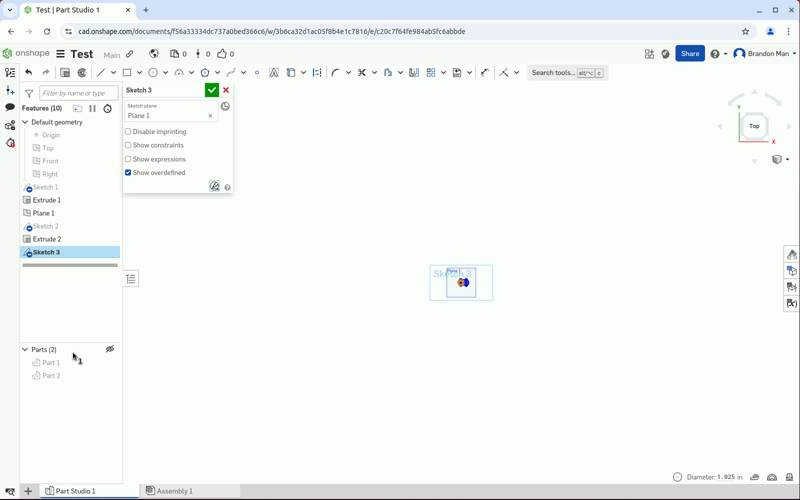
key(shift+e)
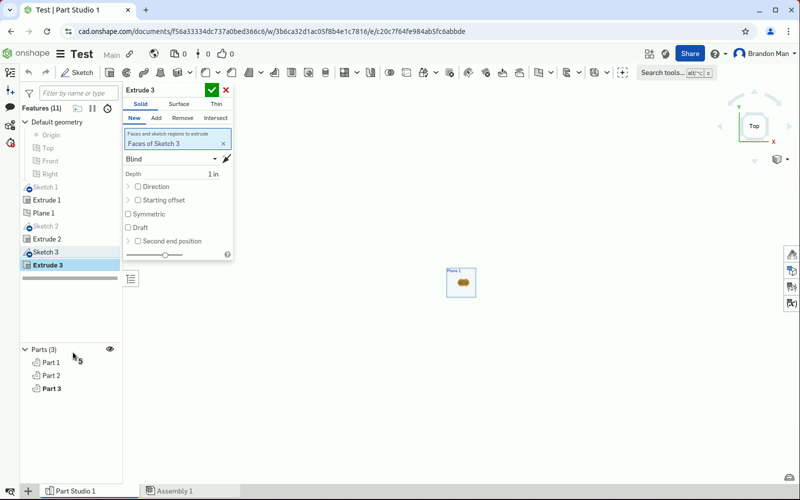
mouse_move(143, 106)
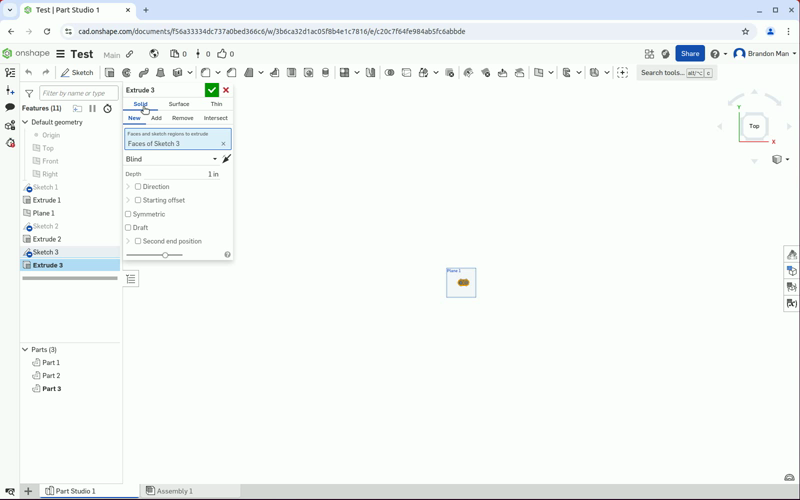
click(143, 106)
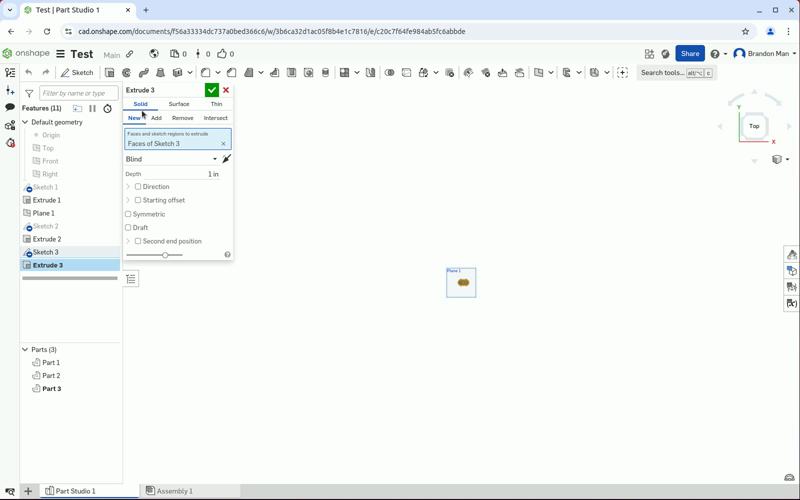
mouse_move(137, 120)
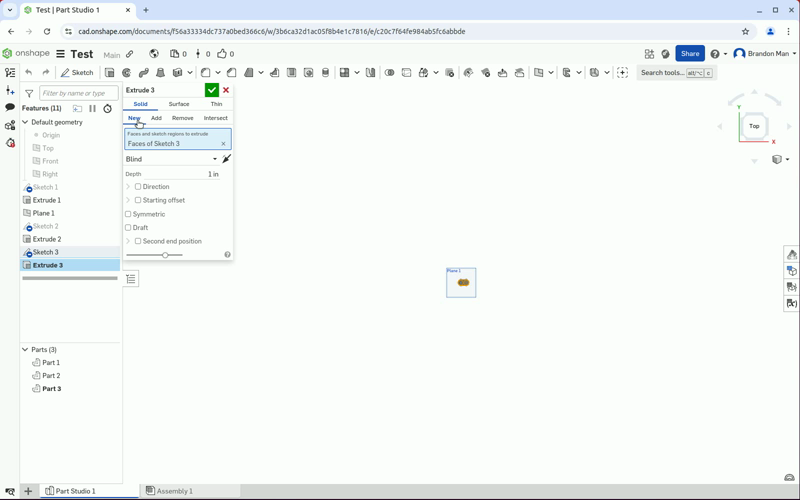
click(137, 120)
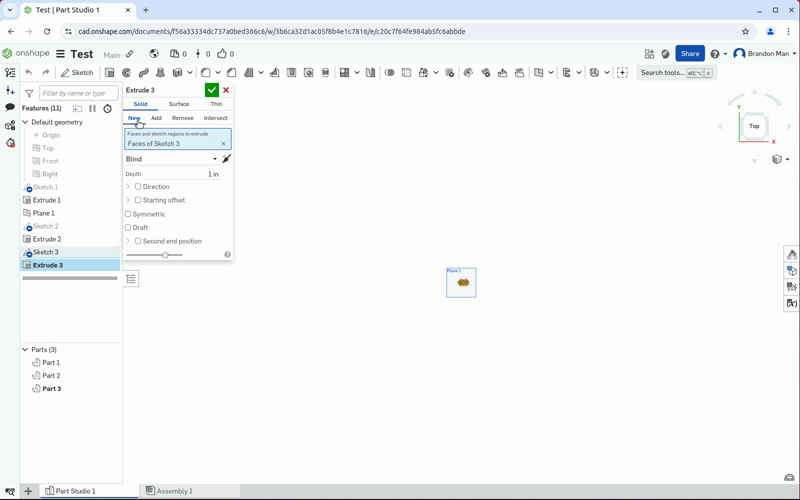
key(tab, 4)
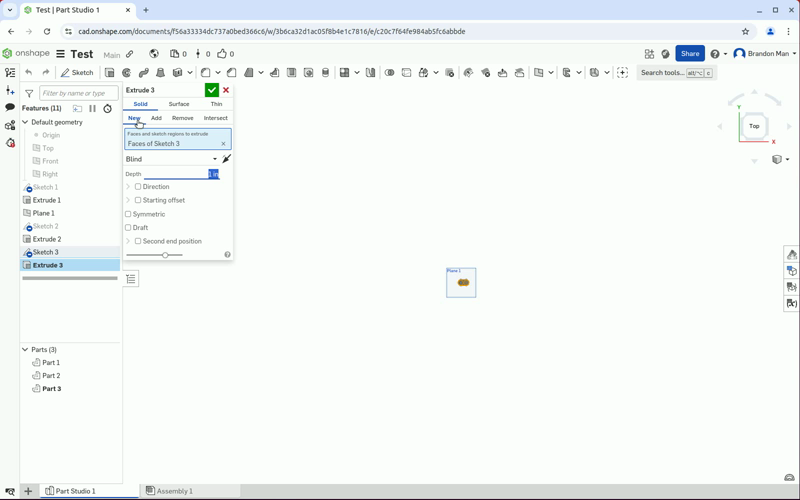
text(-0.963)
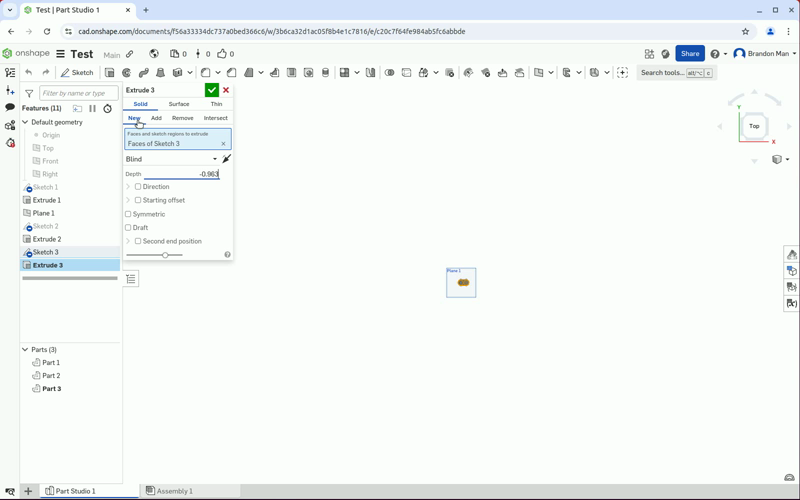
key(enter)
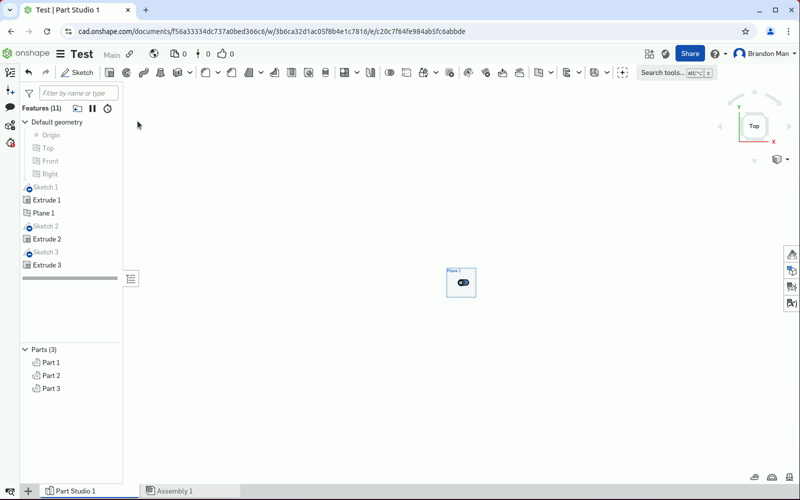
key(shift+h)
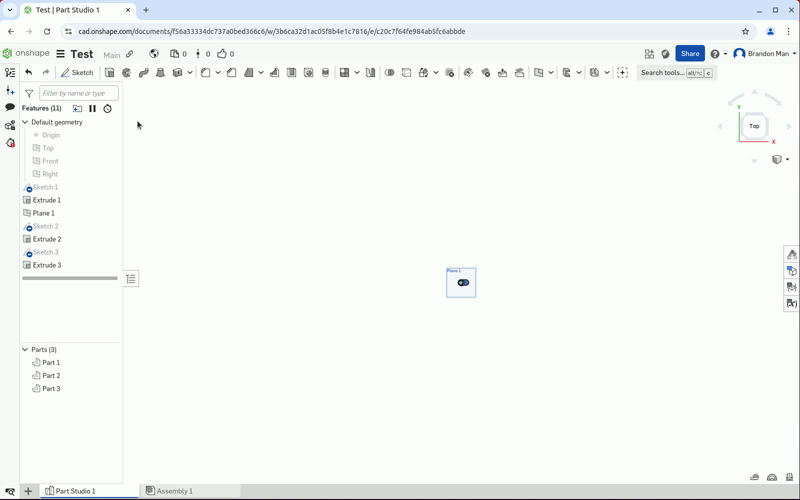
key(shift+h)
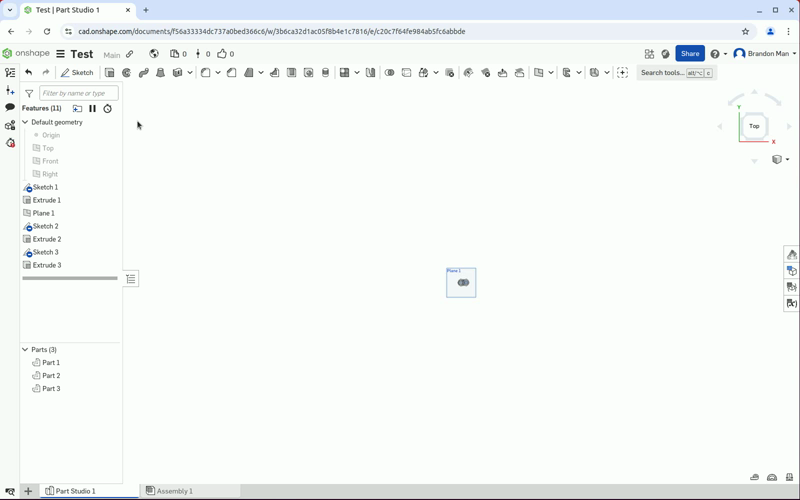
key(shift+7)
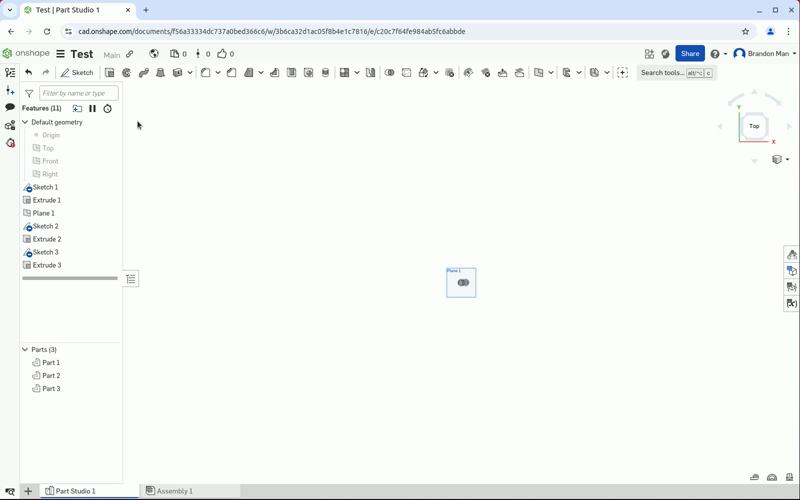
key(up, 3)
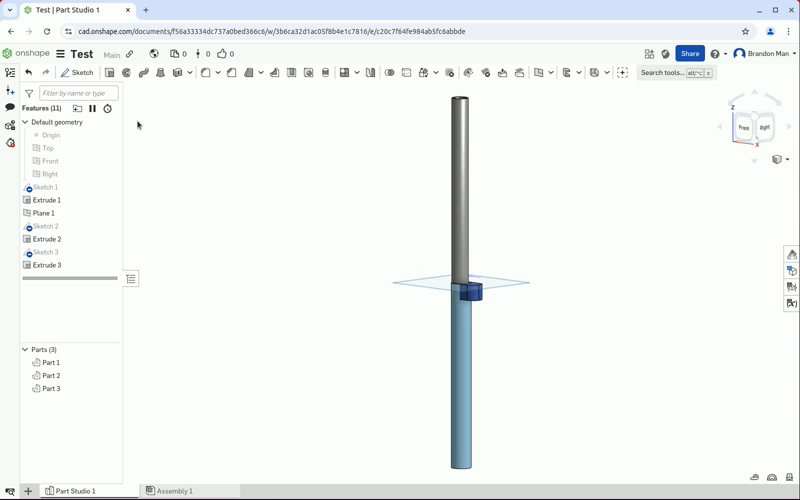
key(left, 3)
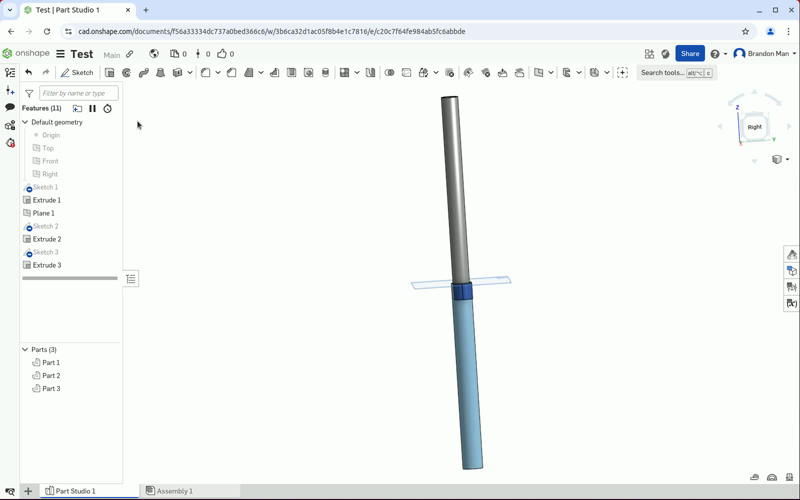
key(right, 3)
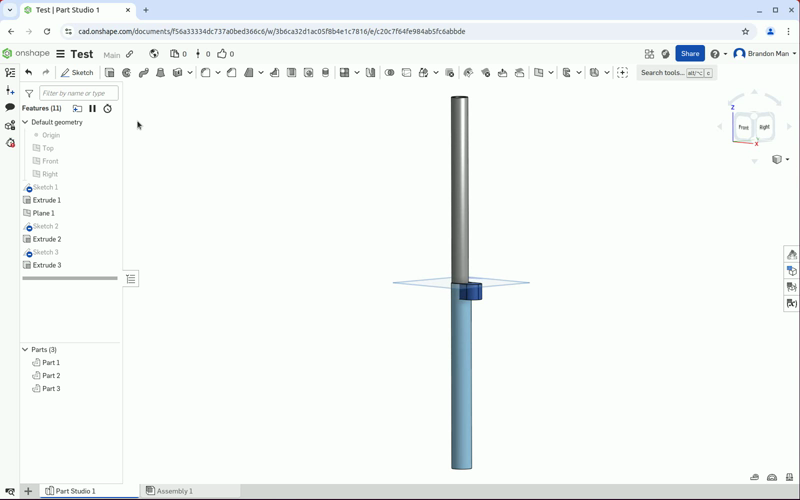
key(down, 3)
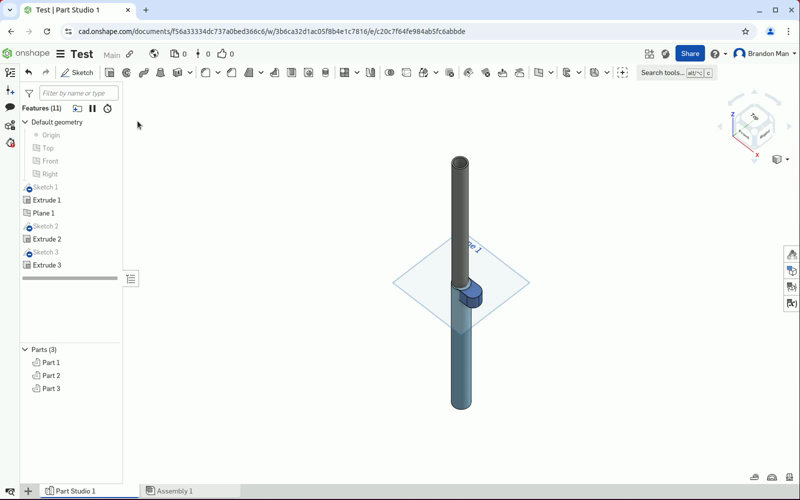
mouse_move(73, 189)
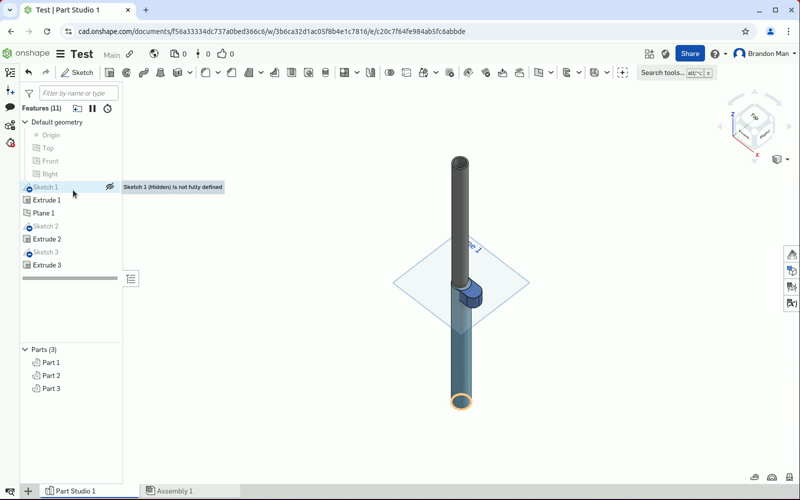
click(73, 189)